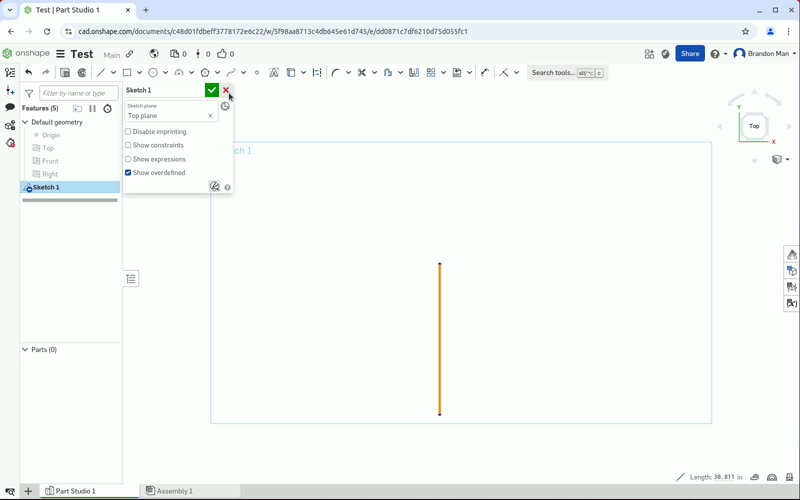
key(shift+h)
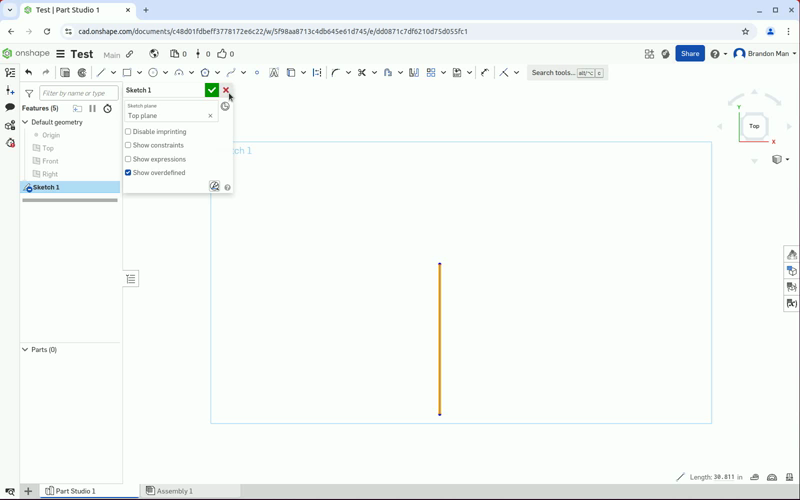
key(shift+s)
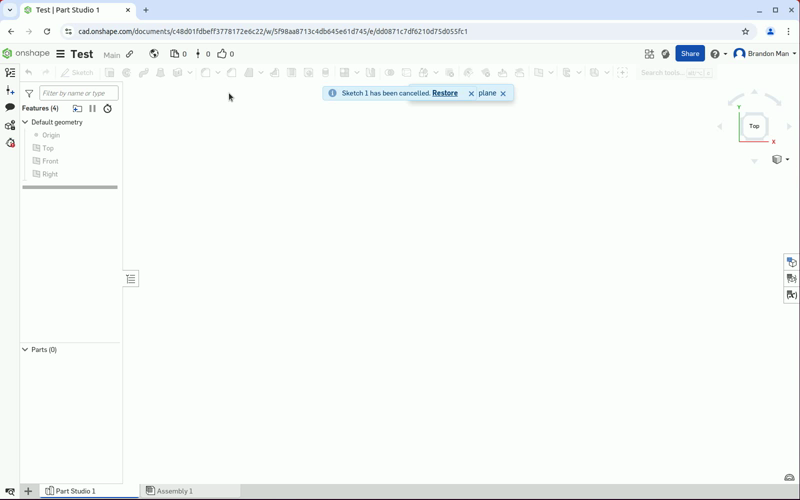
mouse_move(73, 150)
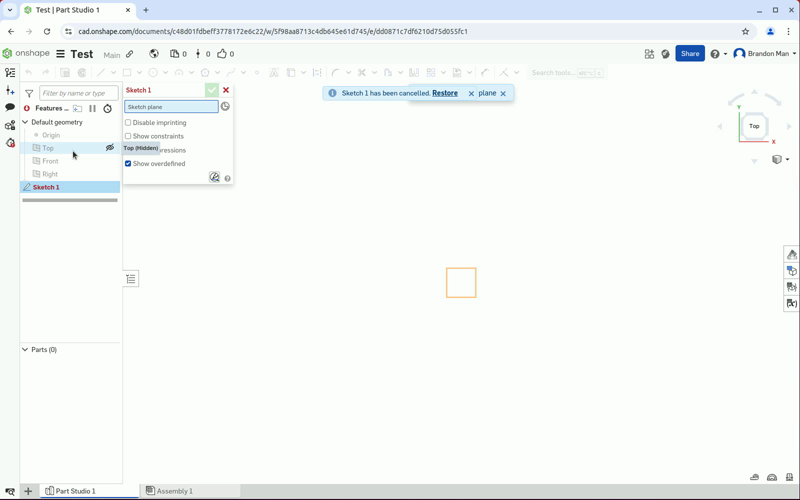
click(73, 150)
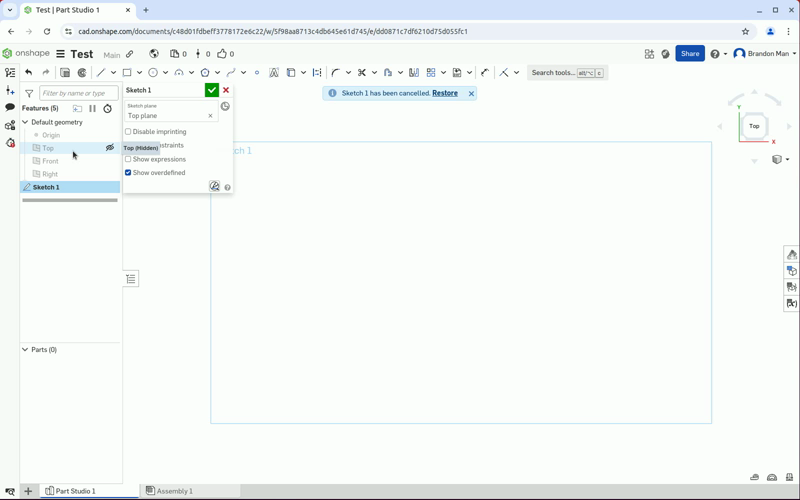
mouse_move(73, 352)
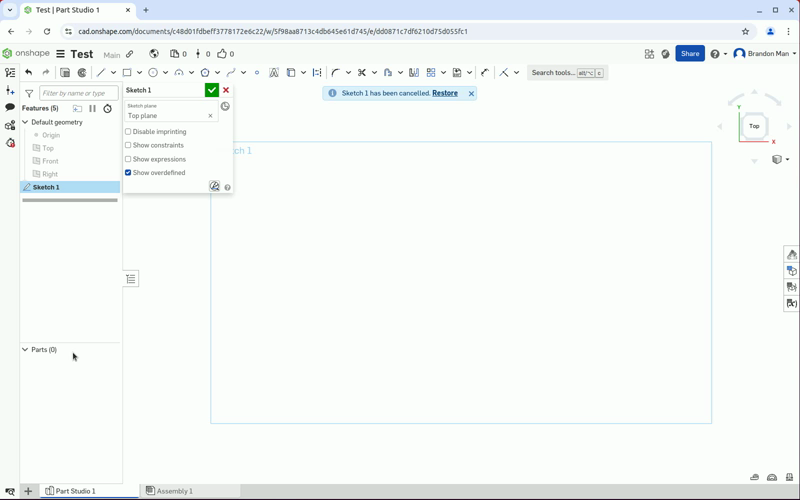
key(y)
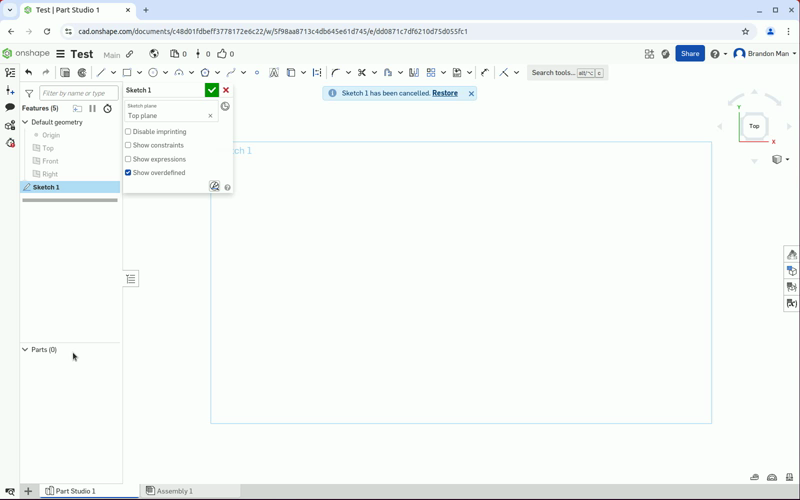
key(l)
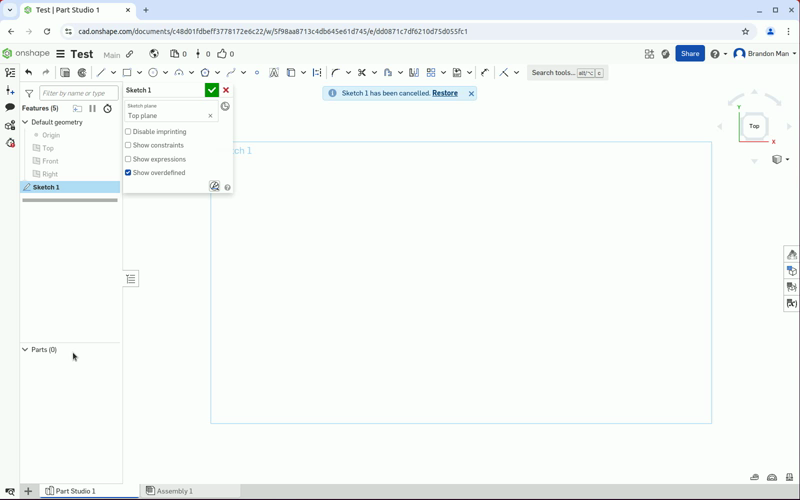
key_down(shift)
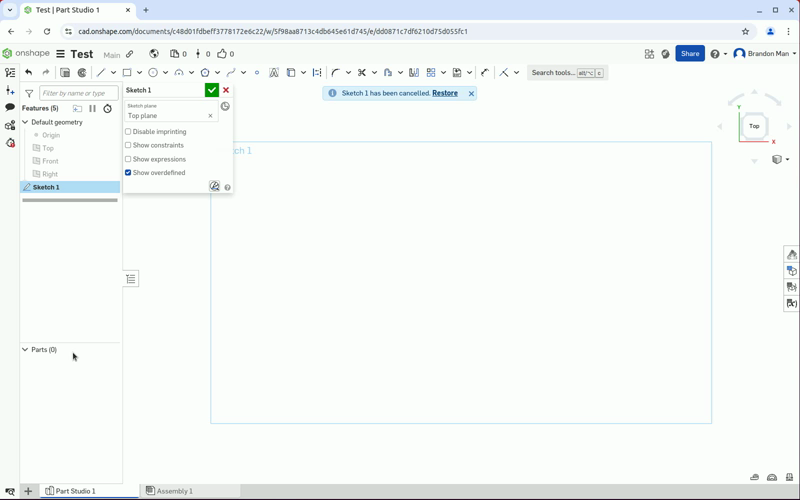
mouse_move(449, 346)
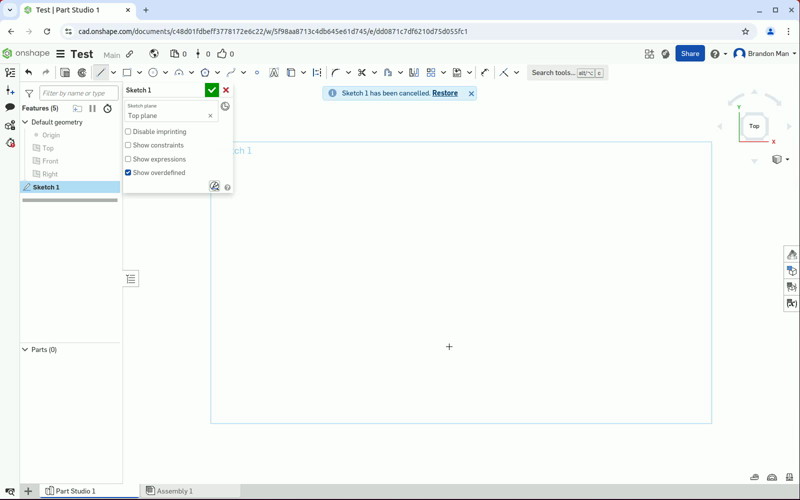
click(449, 346)
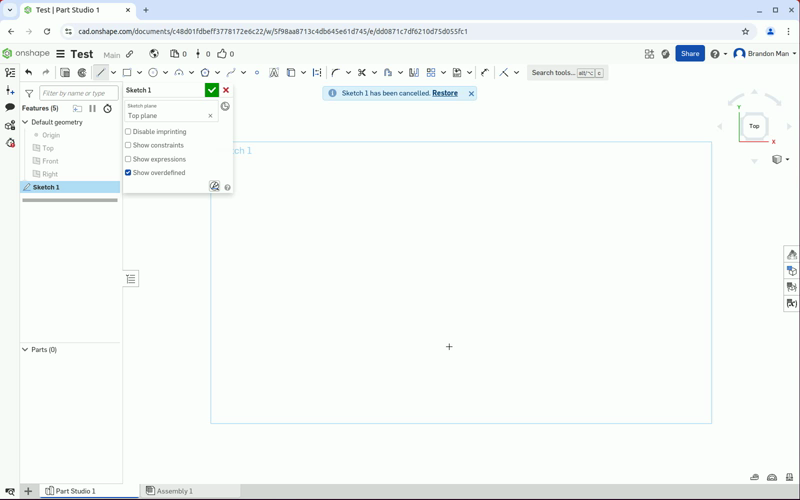
key_up(shift)
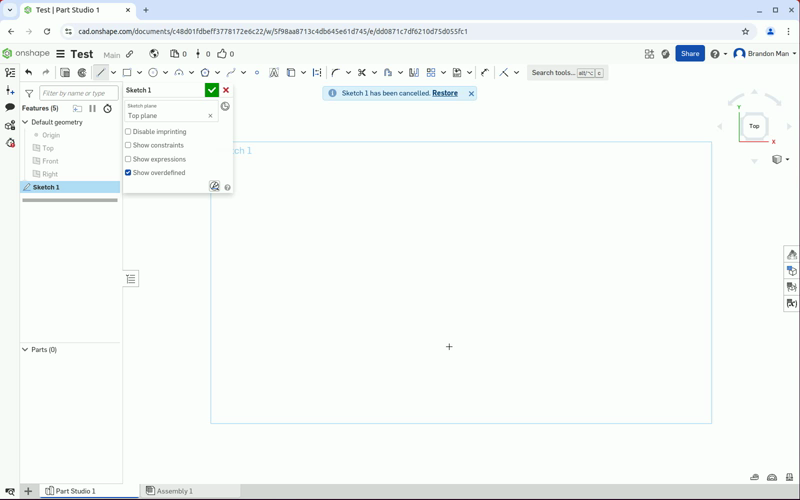
key_down(shift)
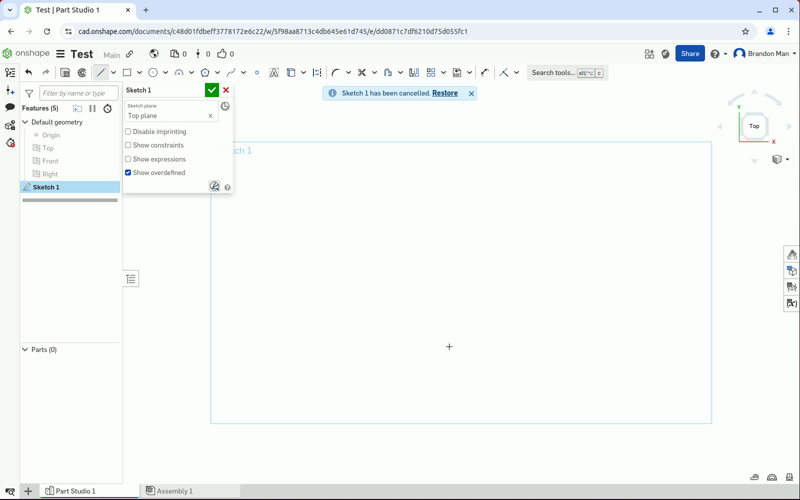
mouse_move(525, 346)
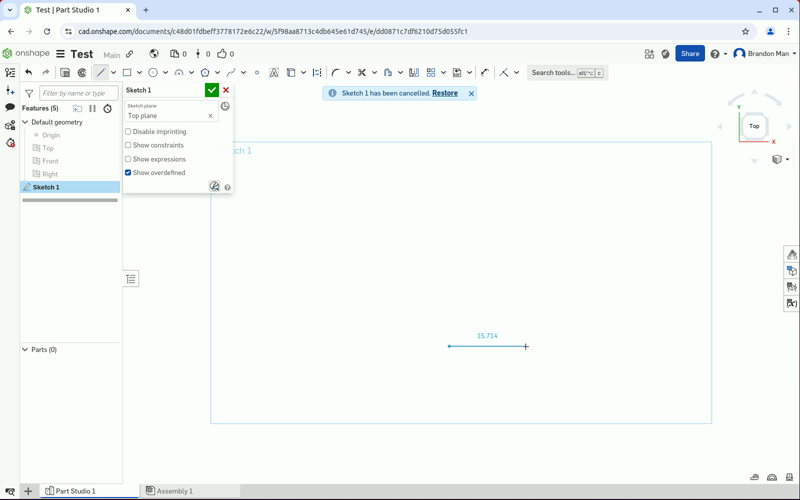
click(525, 346)
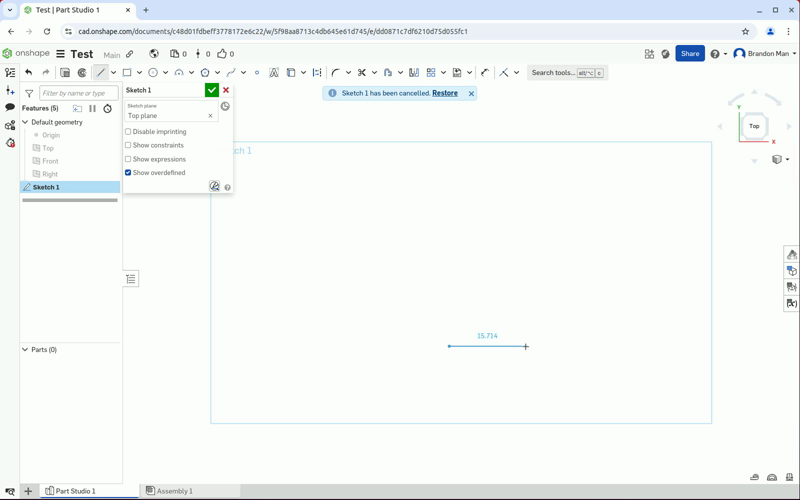
key_up(shift)
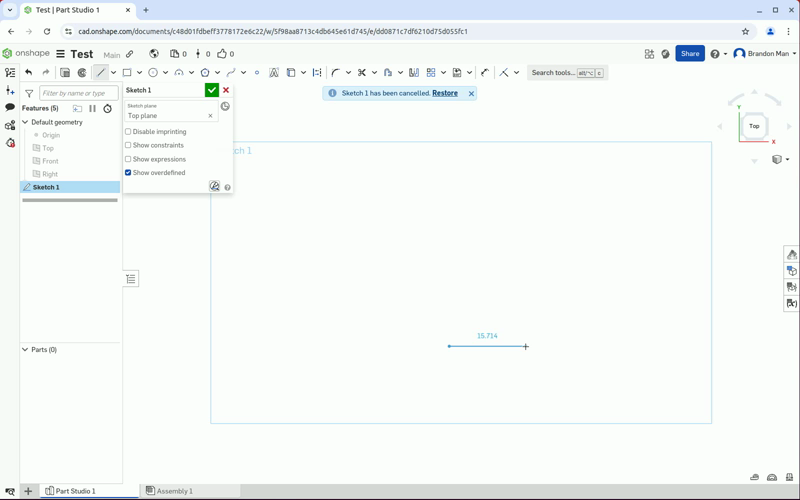
key_down(shift)
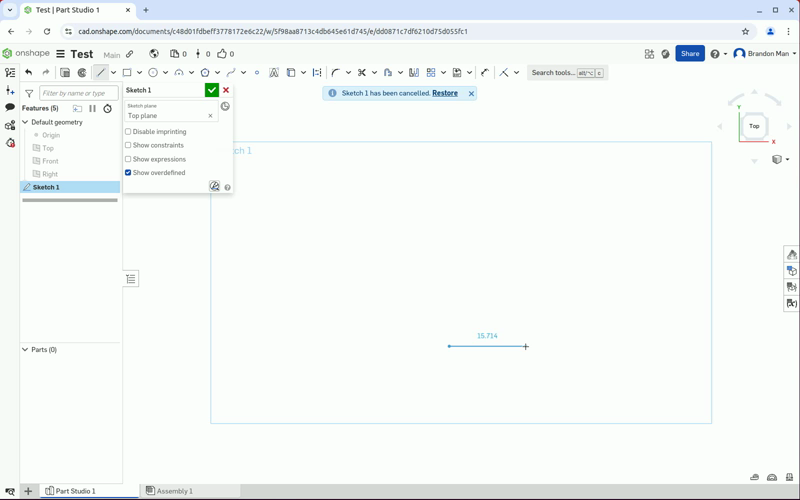
mouse_move(525, 274)
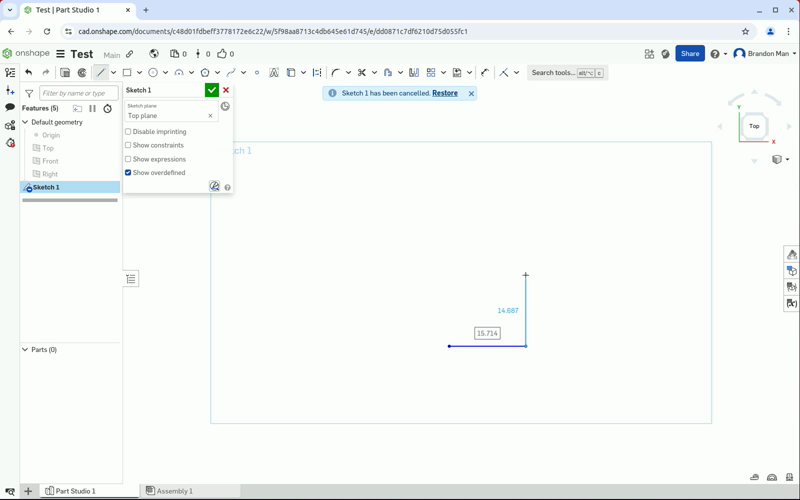
click(525, 274)
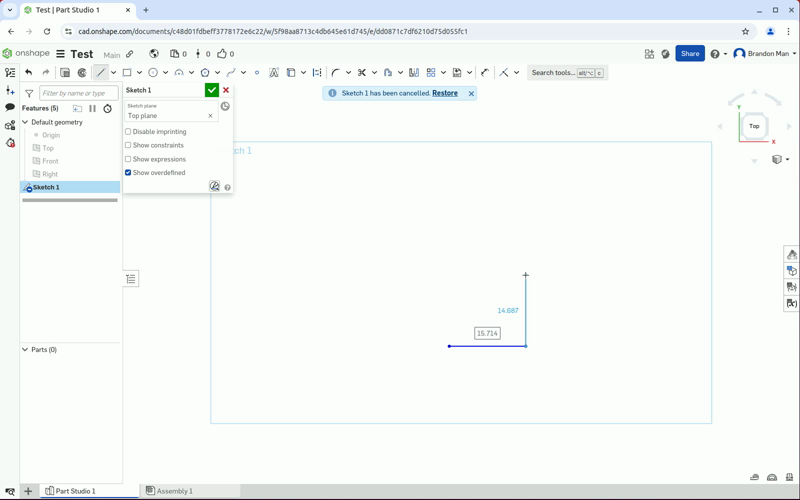
key_up(shift)
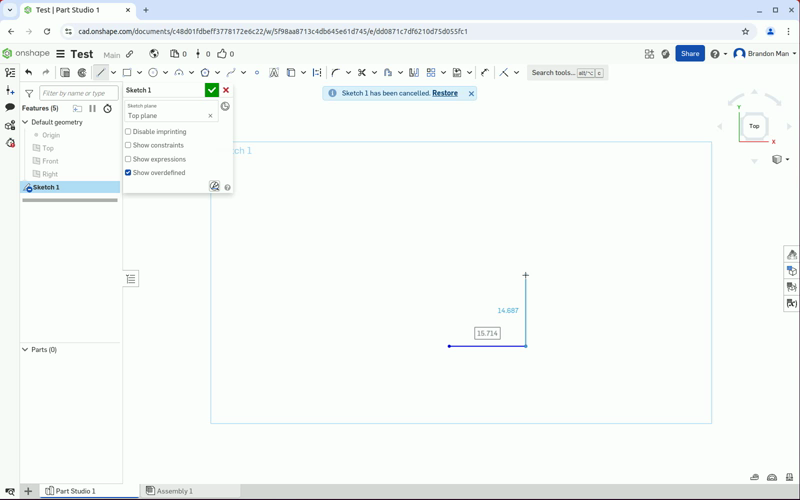
key_down(shift)
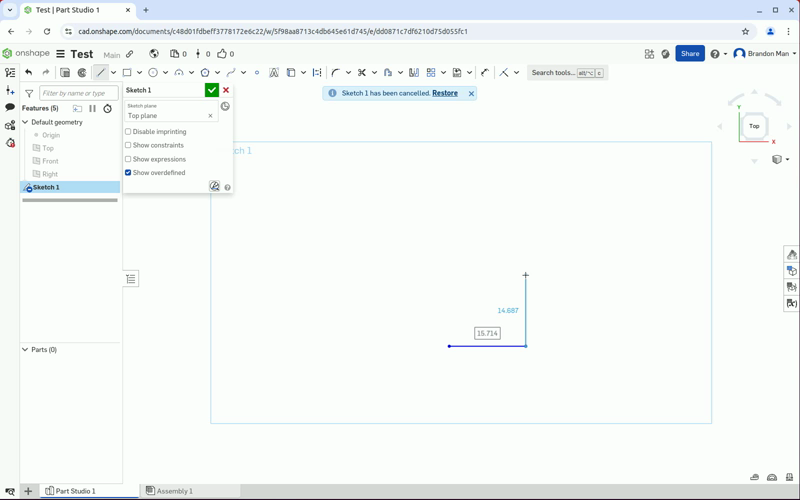
mouse_move(449, 274)
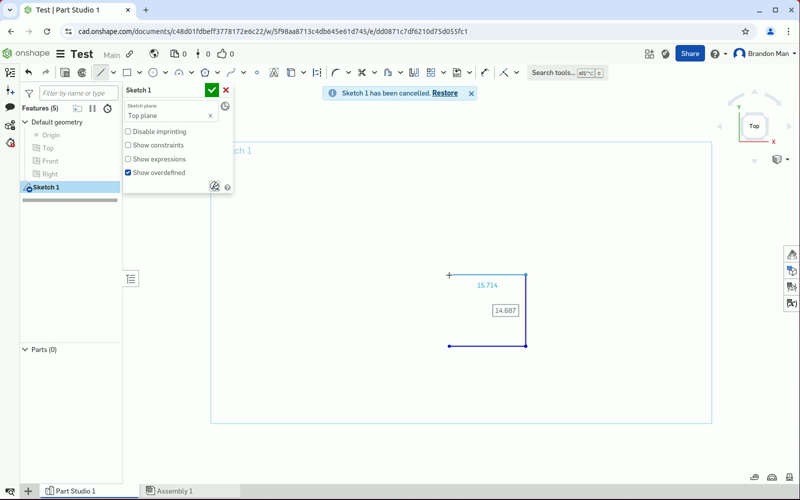
click(449, 274)
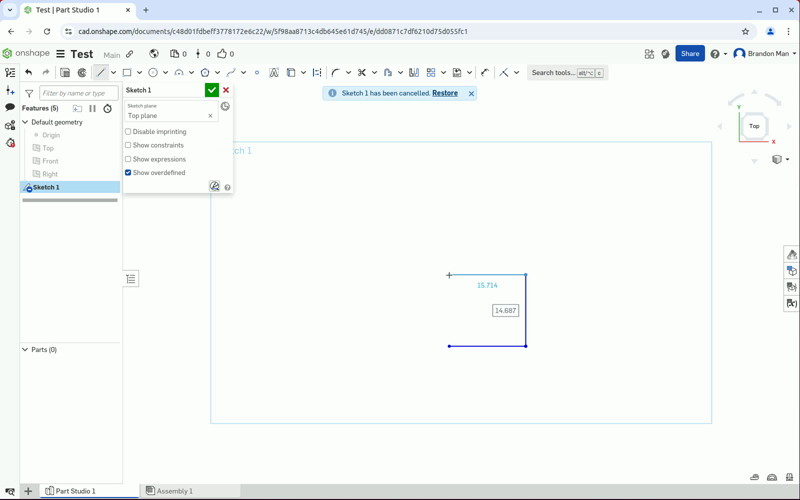
key_up(shift)
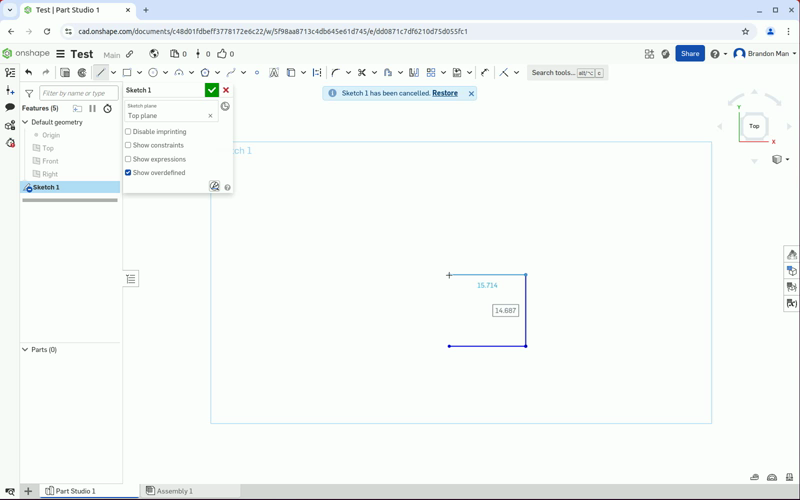
key_down(shift)
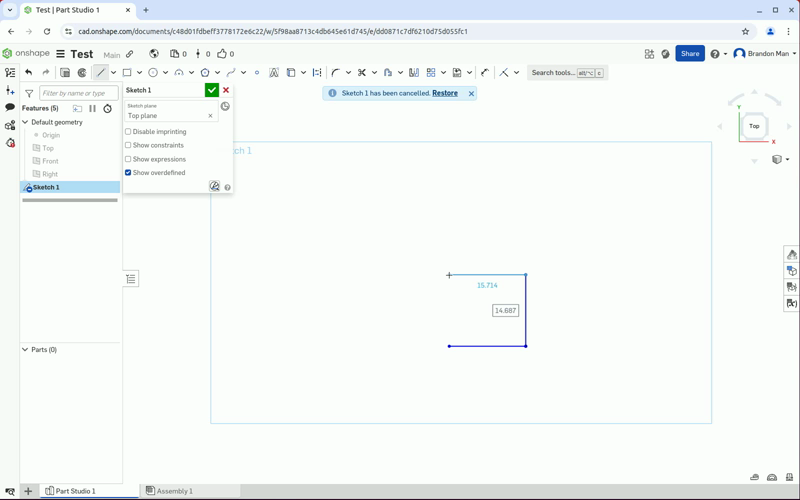
mouse_move(449, 346)
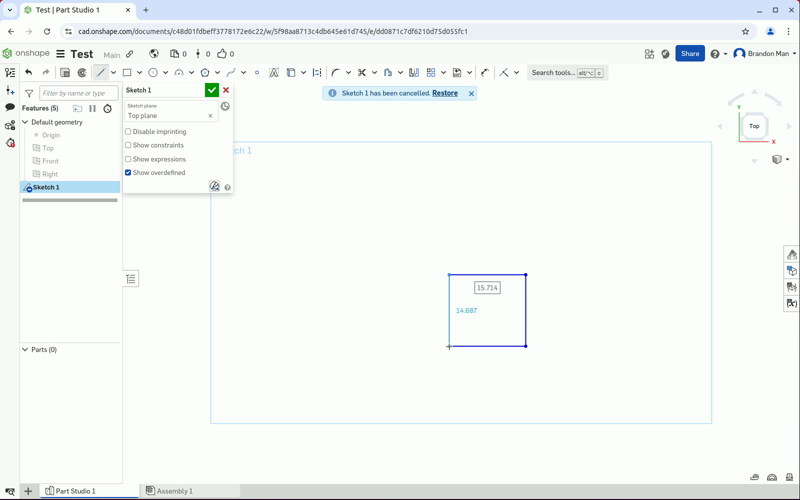
key_up(shift)
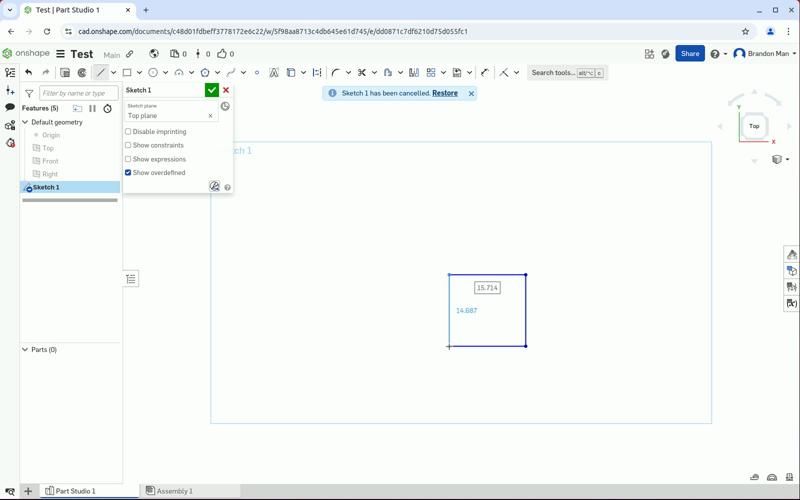
click(449, 346)
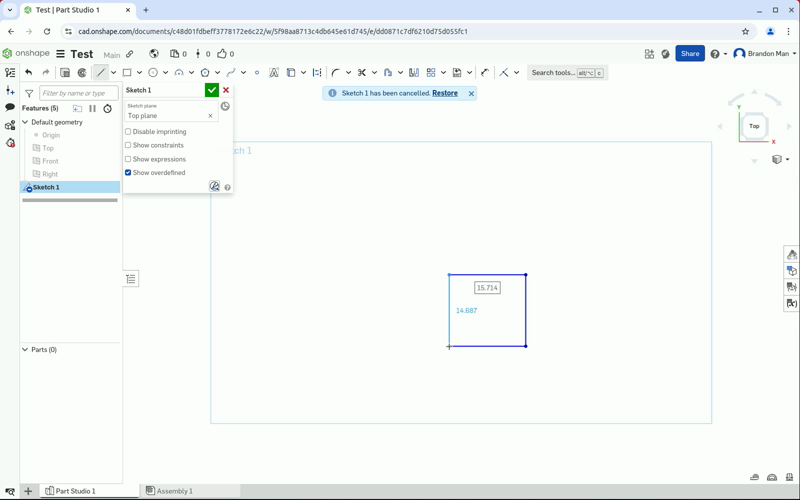
key(esc)
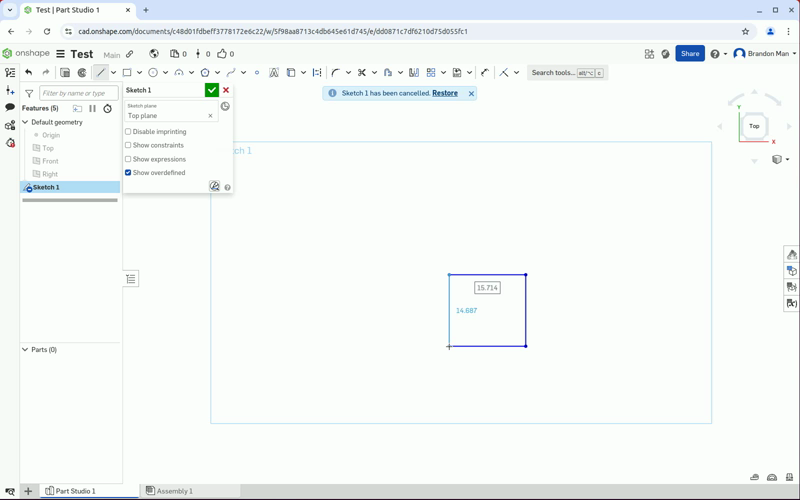
key(a)
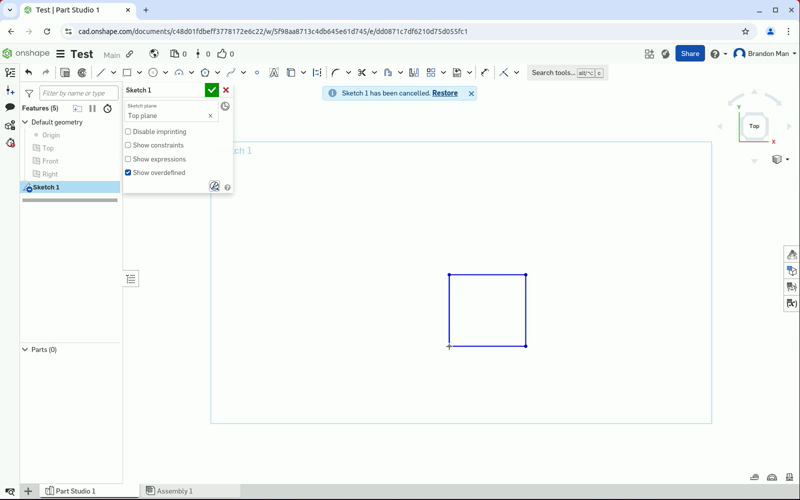
key_down(shift)
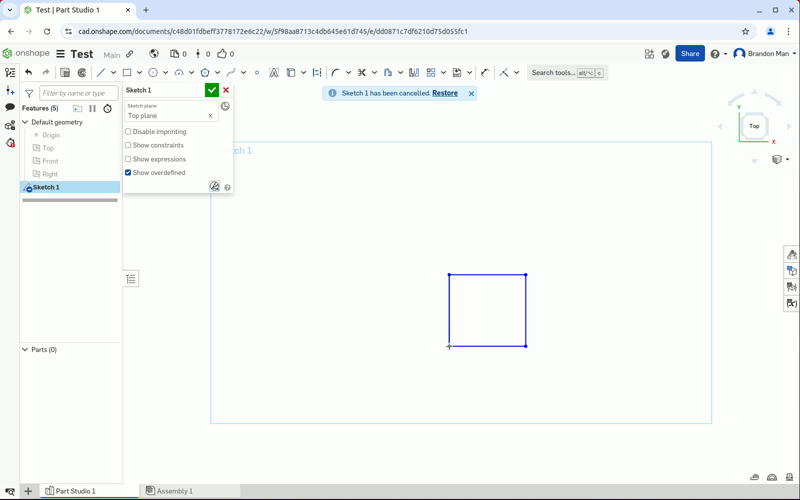
mouse_move(460, 328)
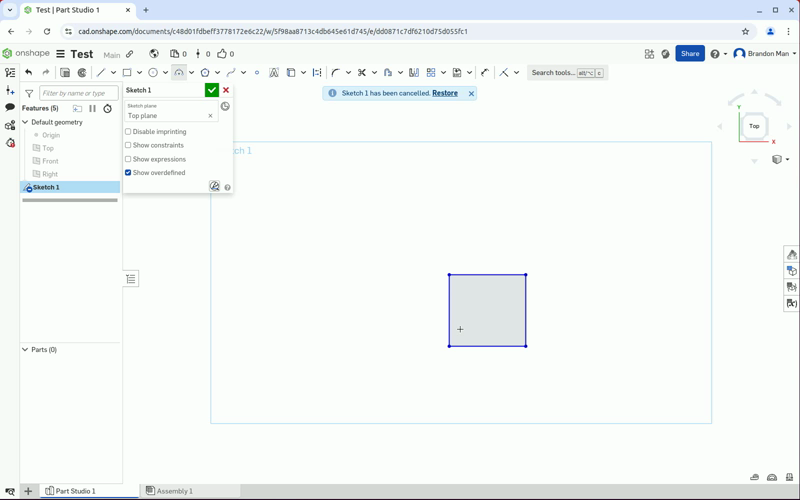
click(460, 328)
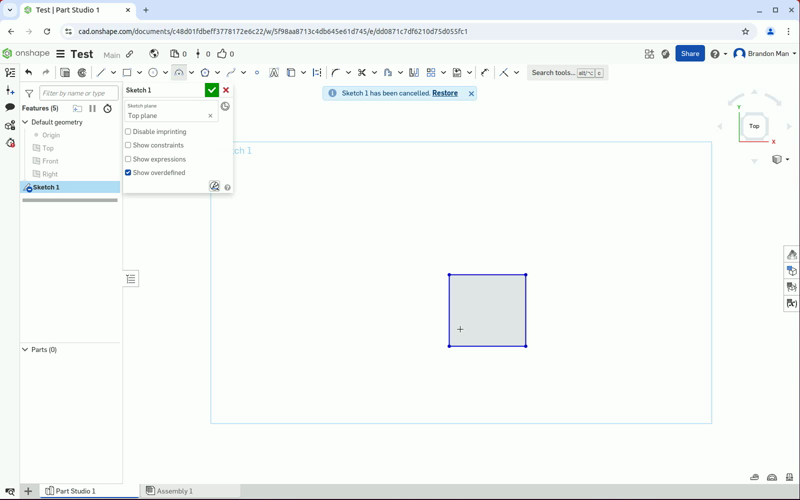
key_up(shift)
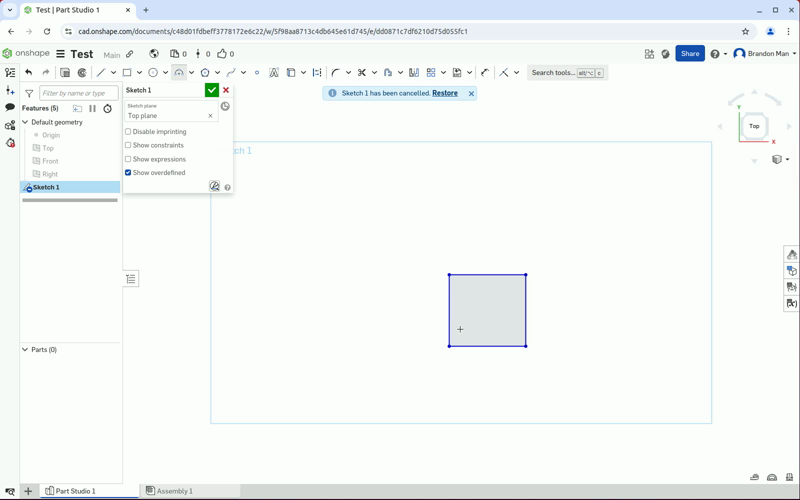
key_down(shift)
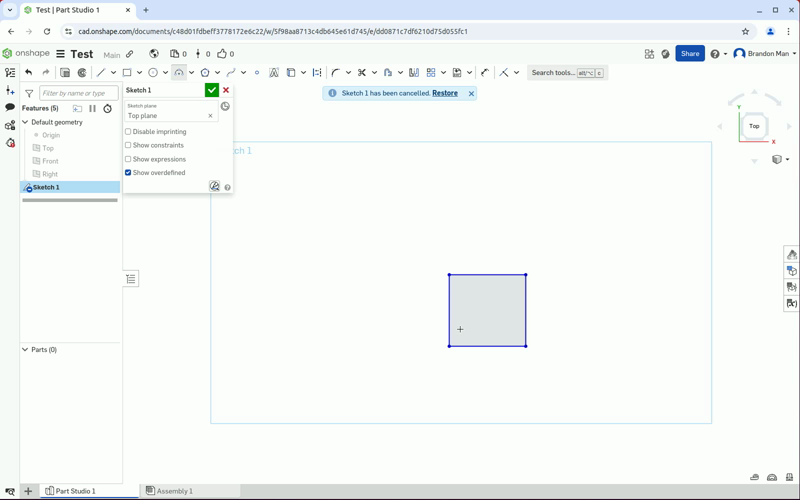
mouse_move(469, 337)
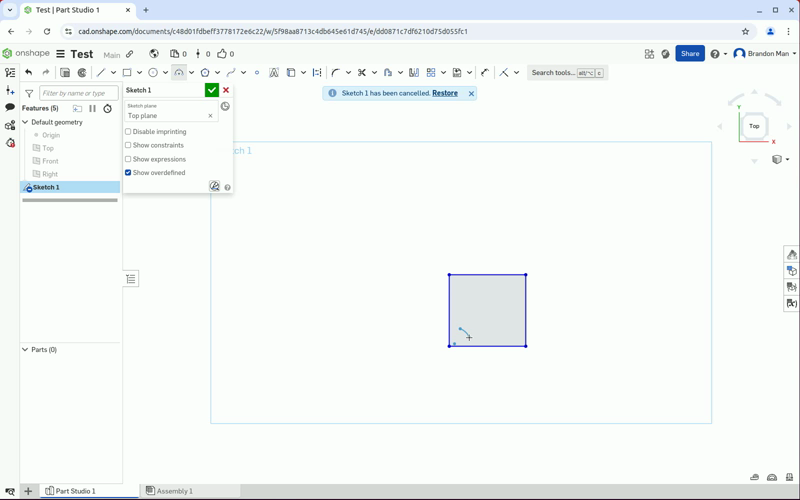
click(469, 337)
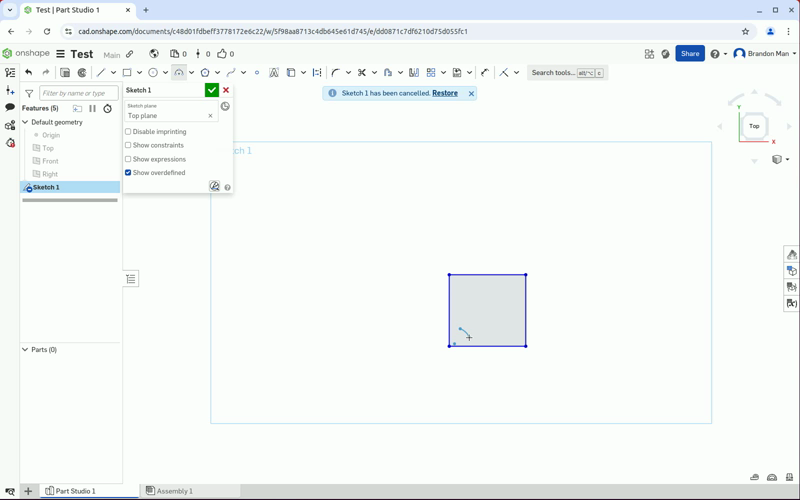
mouse_move(462, 334)
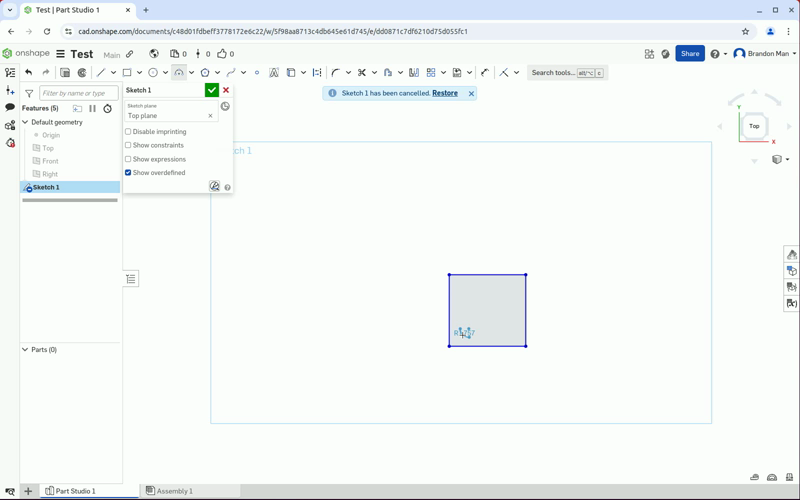
click(462, 334)
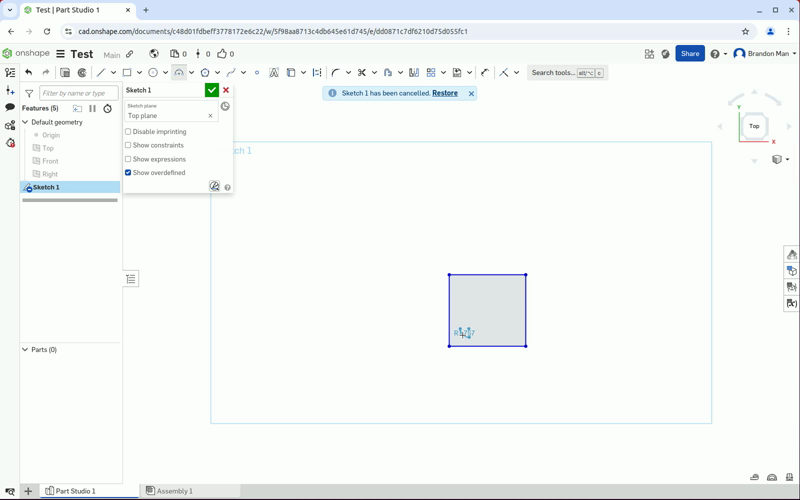
key_up(shift)
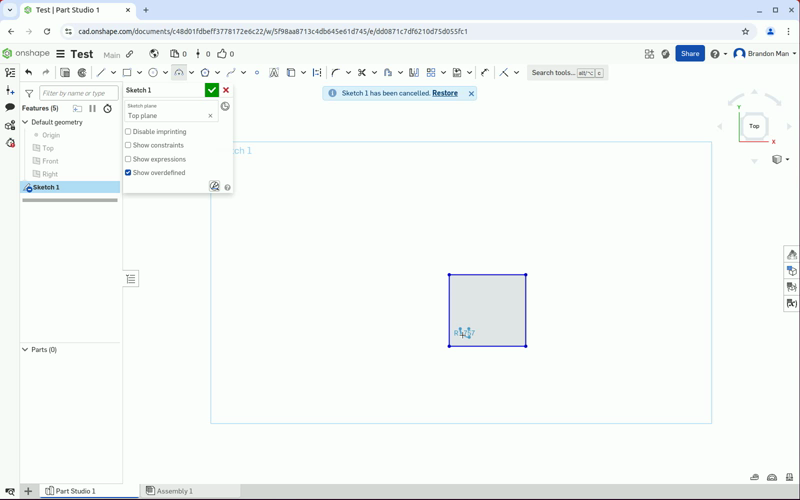
key(esc)
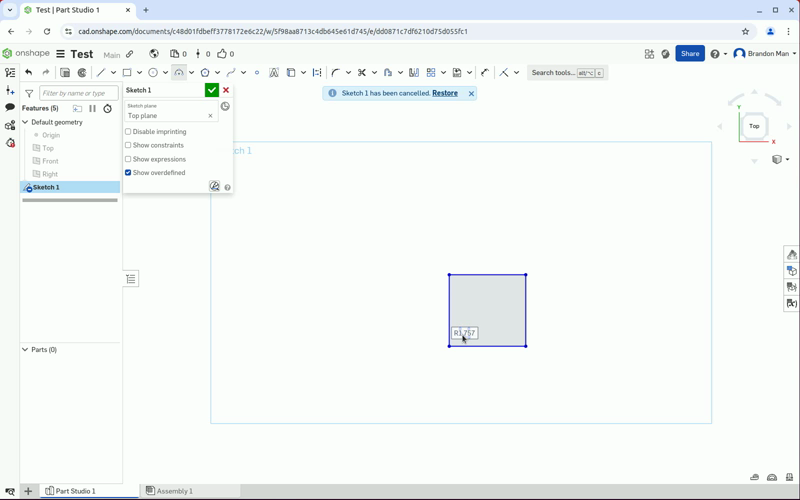
key(l)
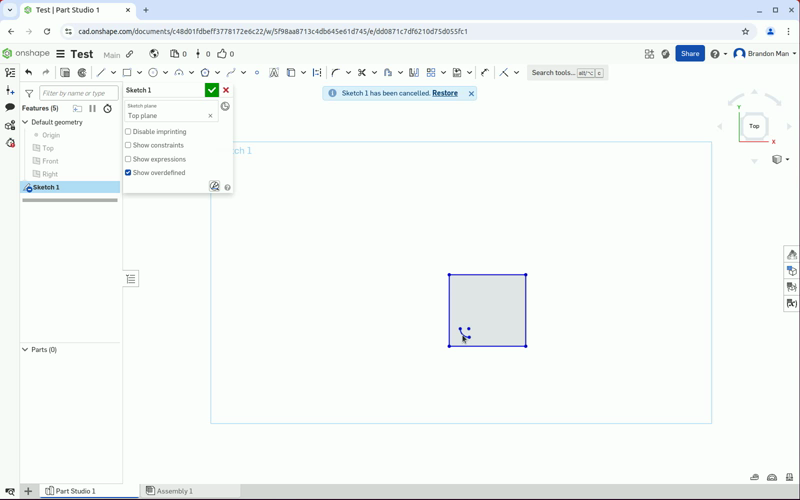
mouse_move(469, 337)
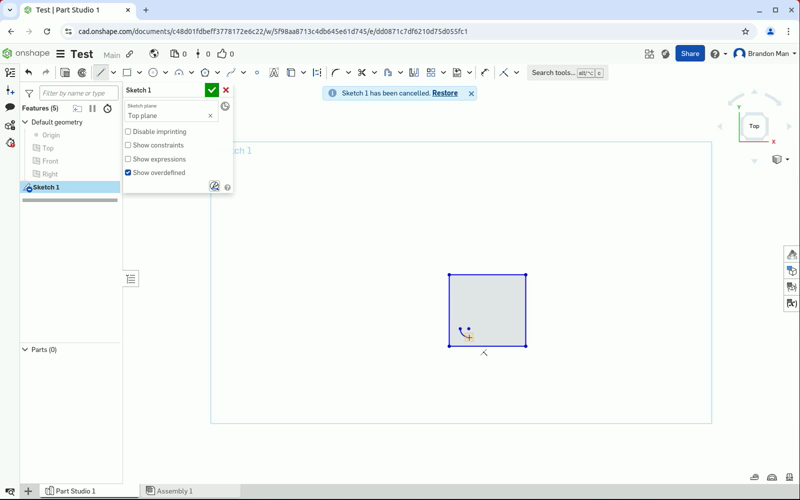
click(469, 337)
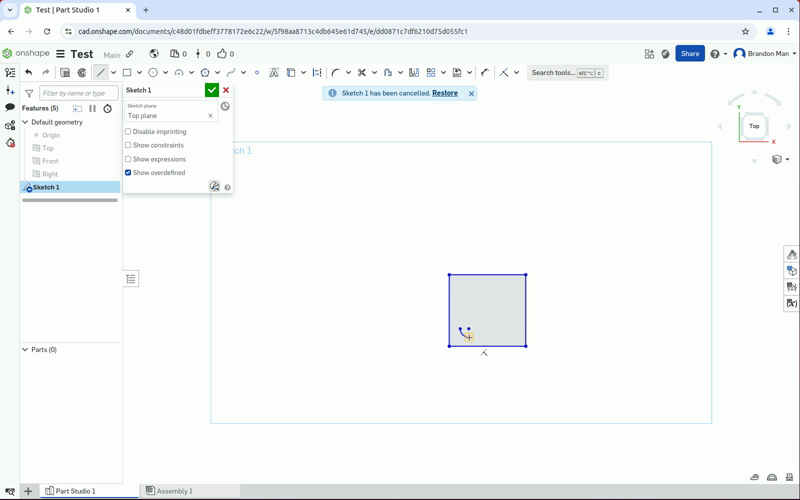
key_down(shift)
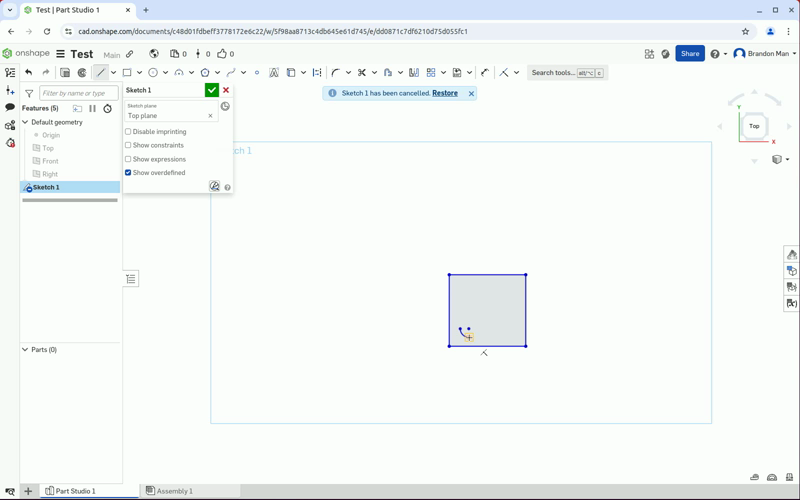
mouse_move(499, 337)
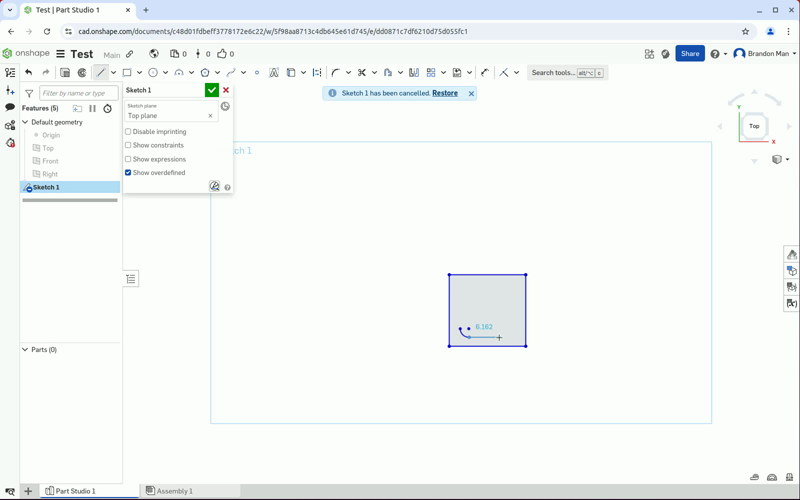
mouse_move(505, 337)
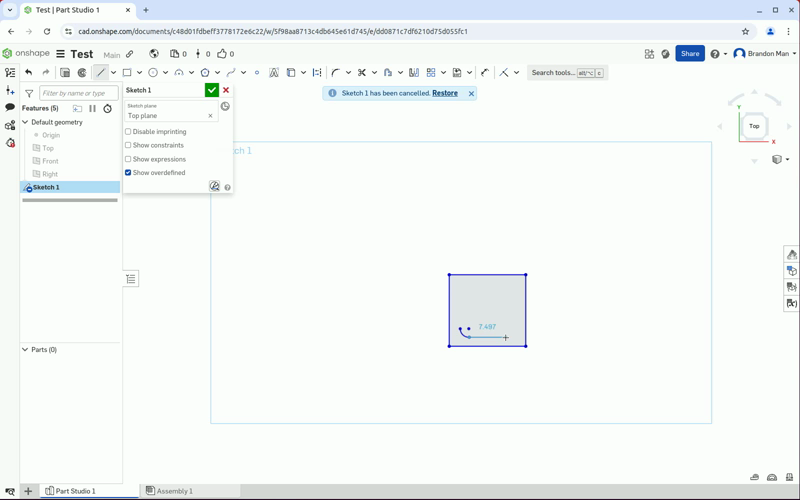
click(505, 337)
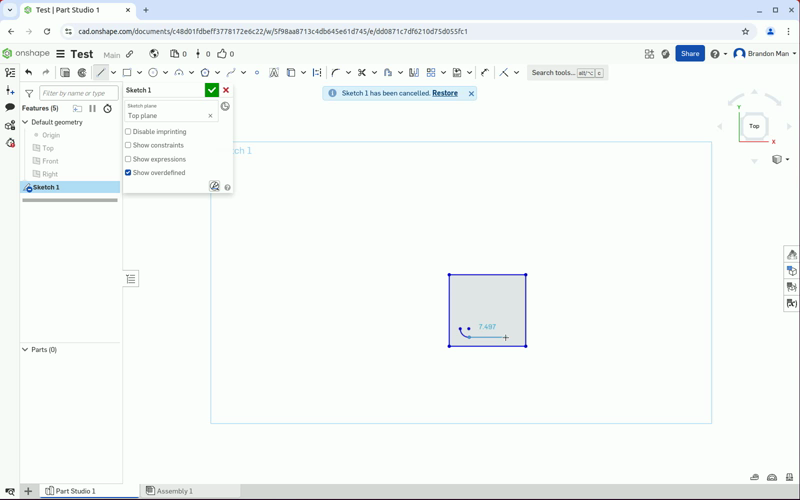
key_up(shift)
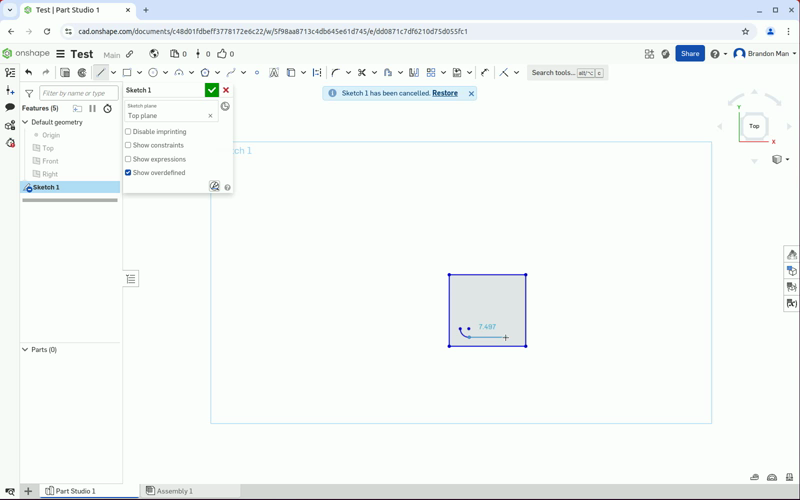
key(esc)
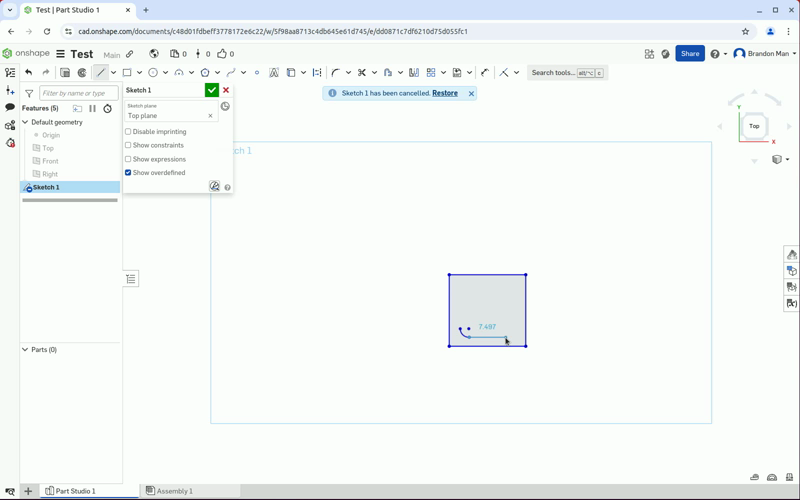
key(a)
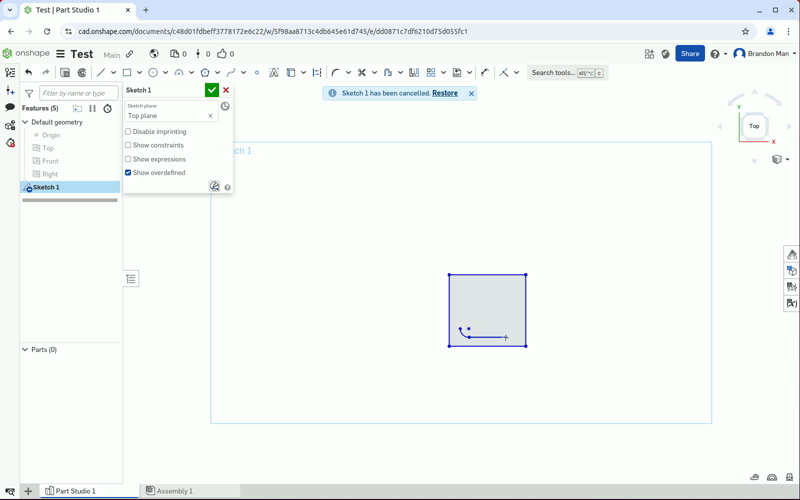
mouse_move(505, 337)
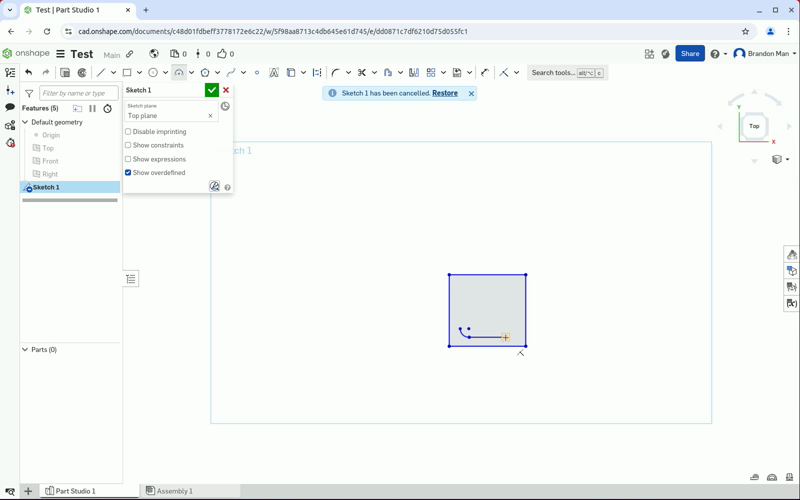
click(505, 337)
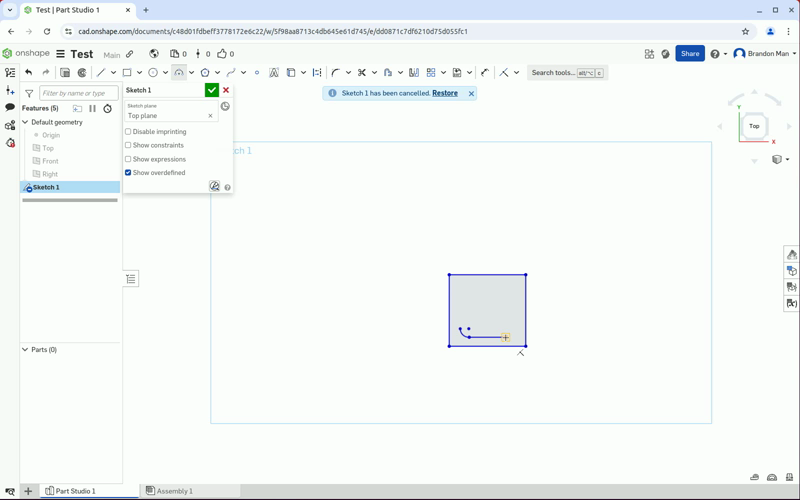
key_down(shift)
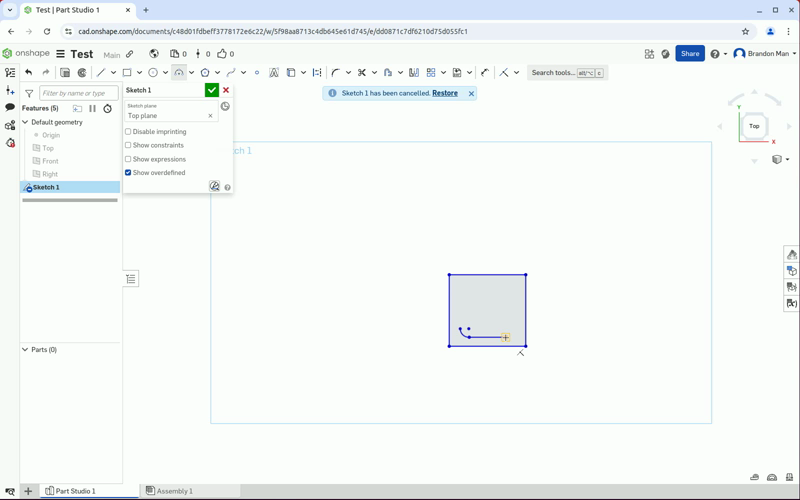
mouse_move(514, 328)
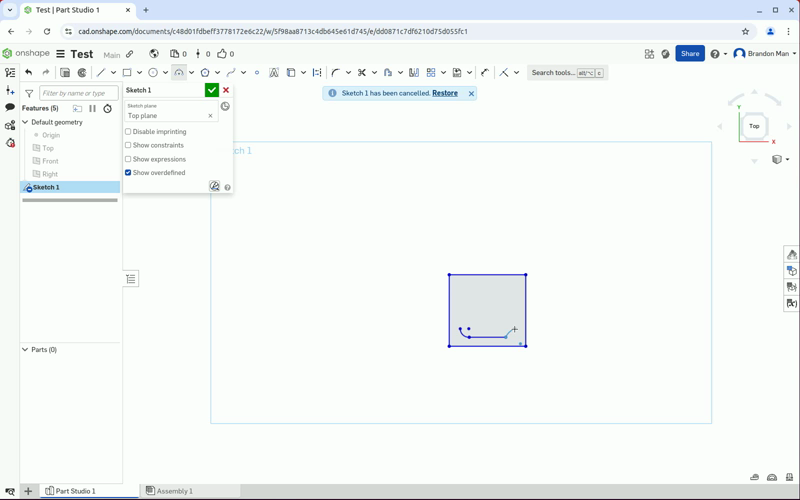
click(514, 328)
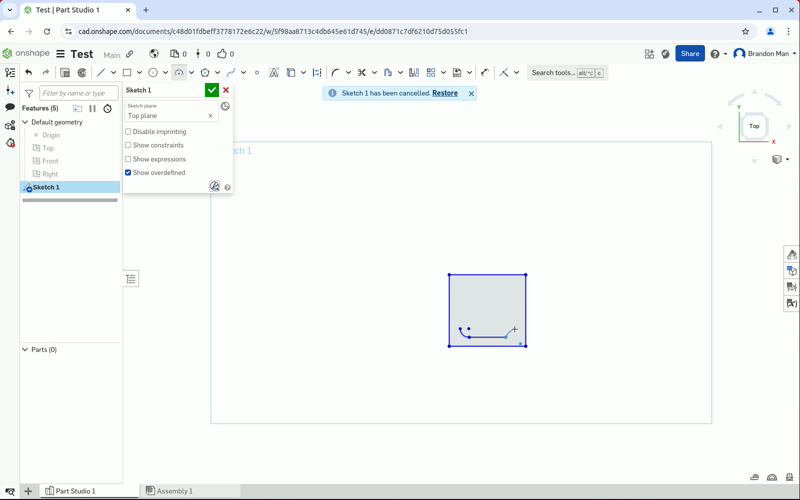
mouse_move(511, 334)
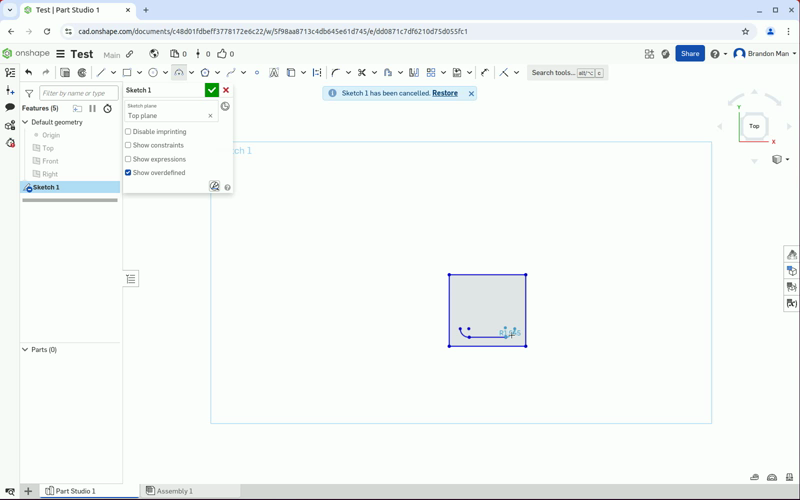
click(511, 334)
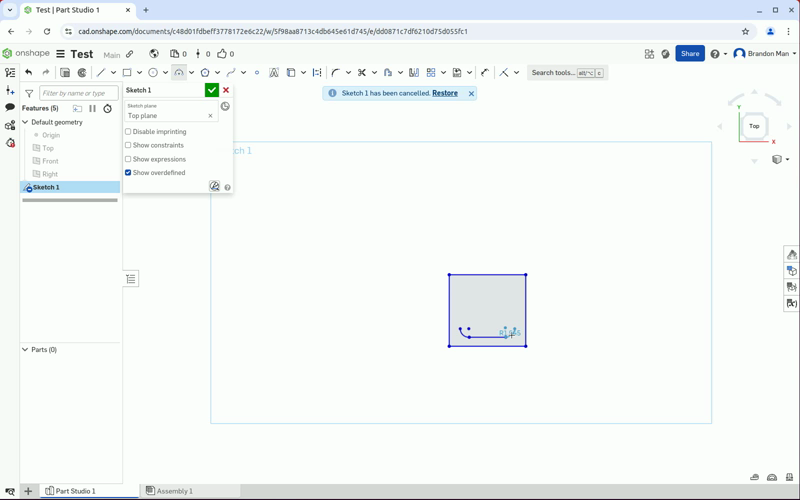
key_up(shift)
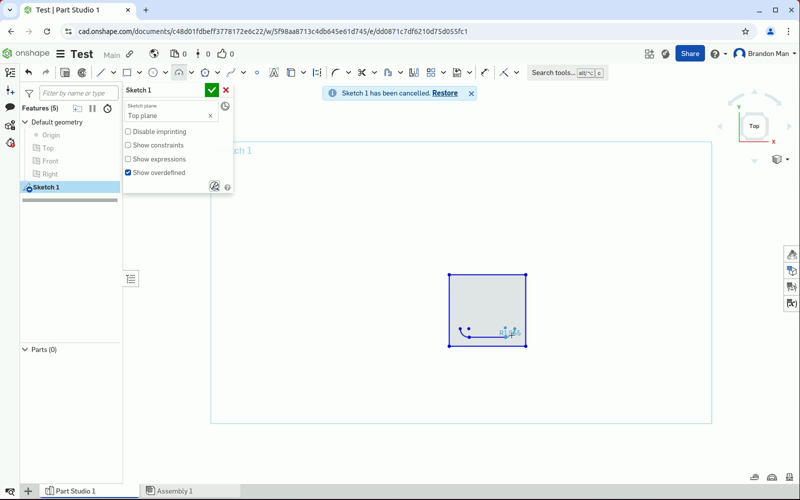
key(esc)
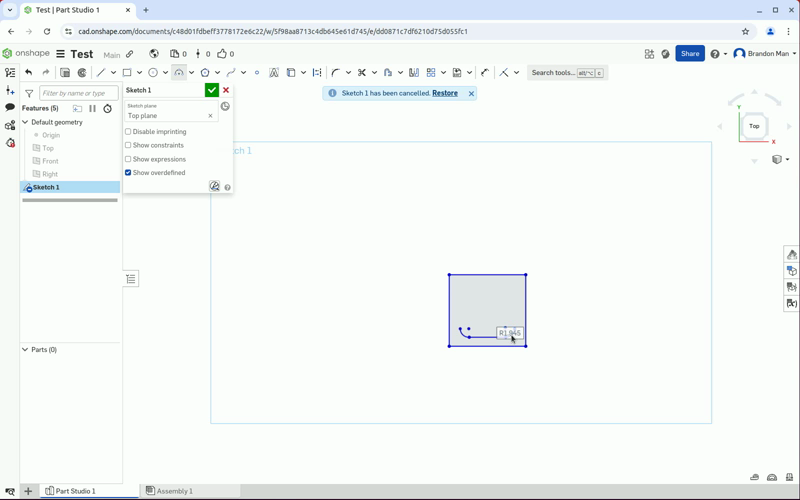
key(l)
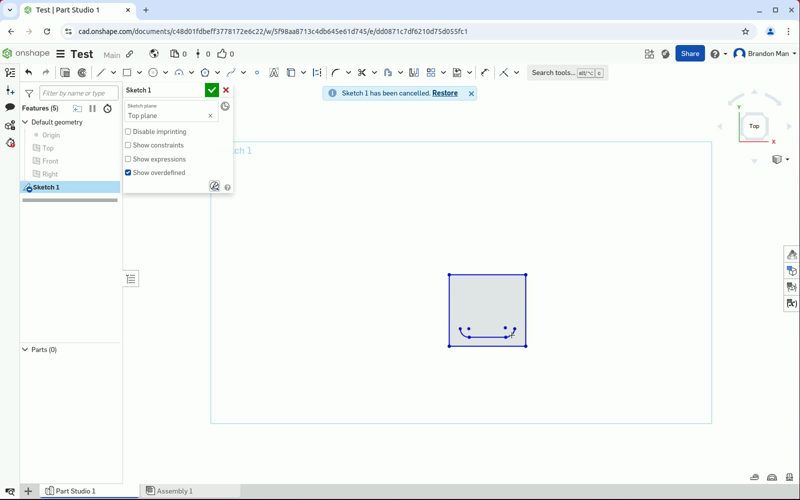
mouse_move(514, 328)
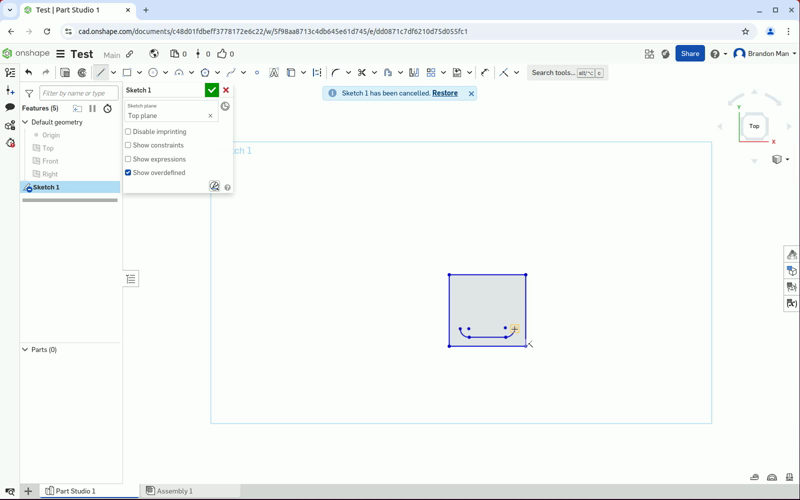
click(514, 328)
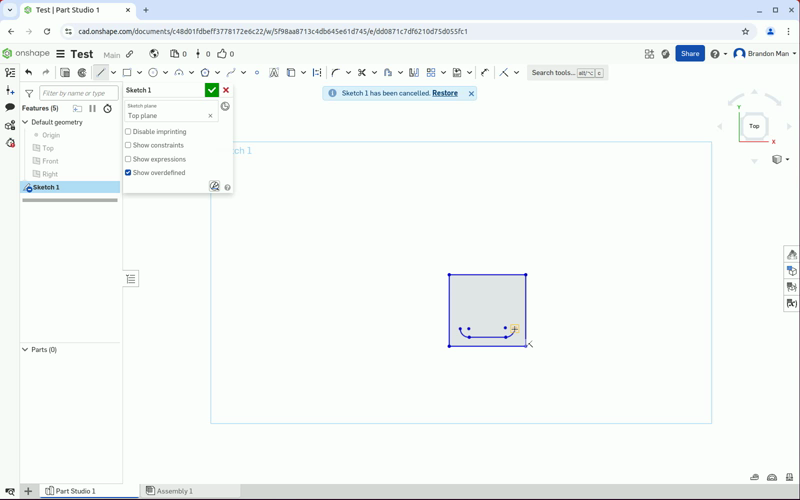
key_down(shift)
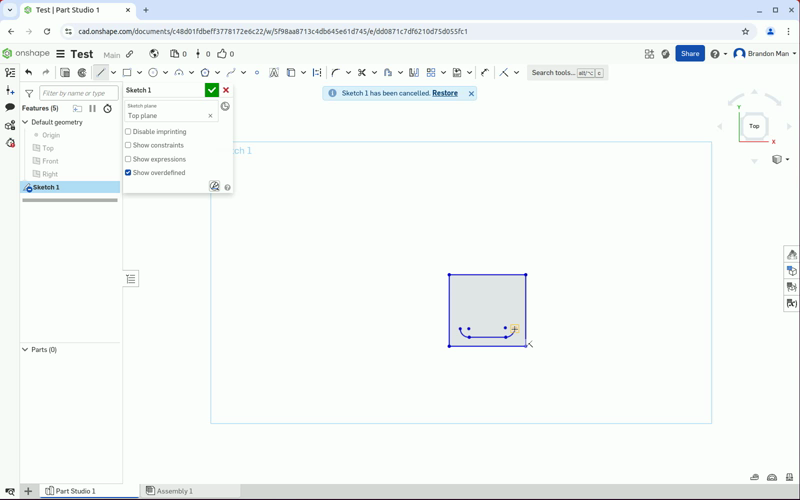
mouse_move(544, 328)
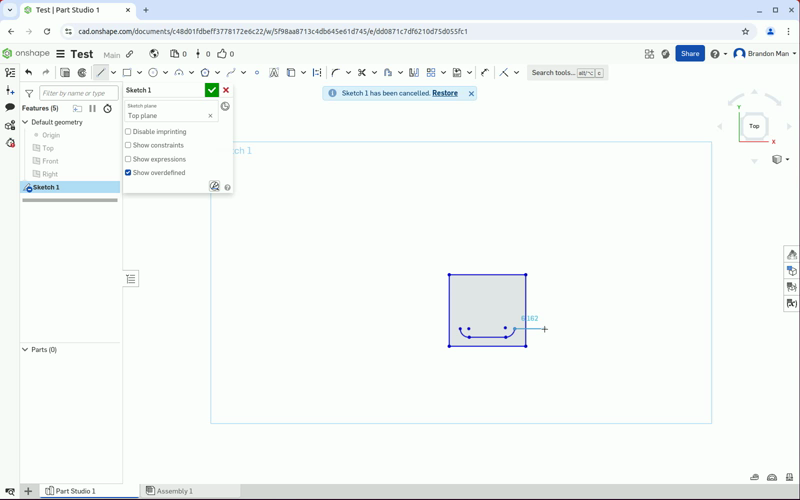
mouse_move(514, 292)
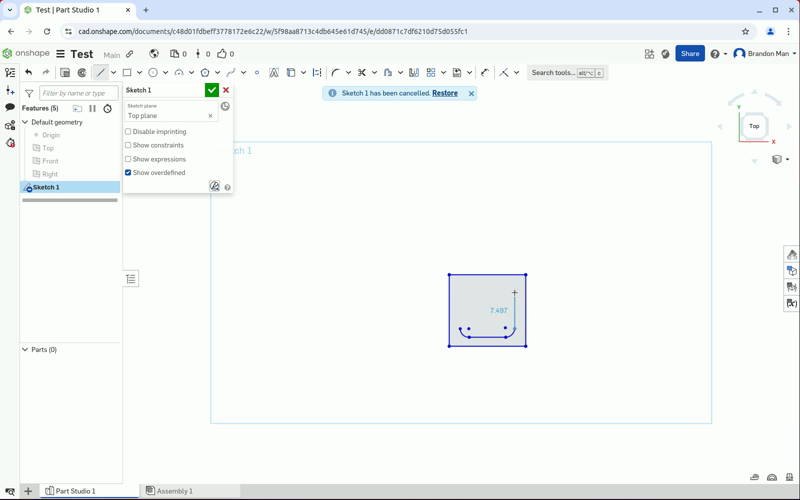
click(514, 292)
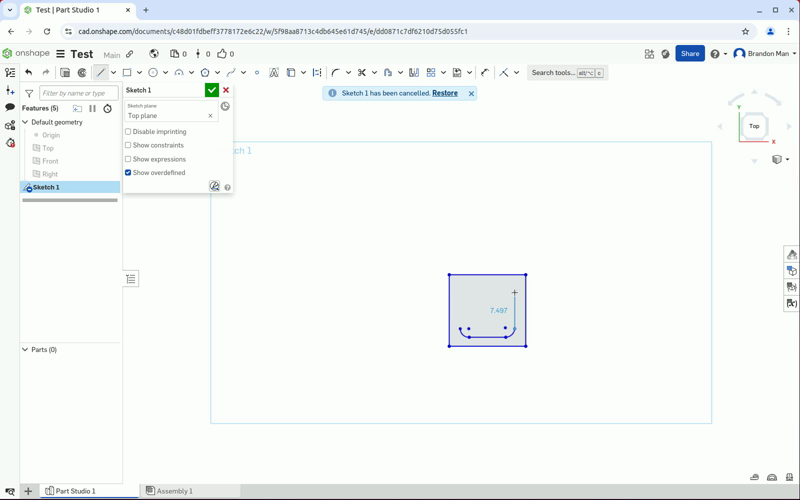
key_up(shift)
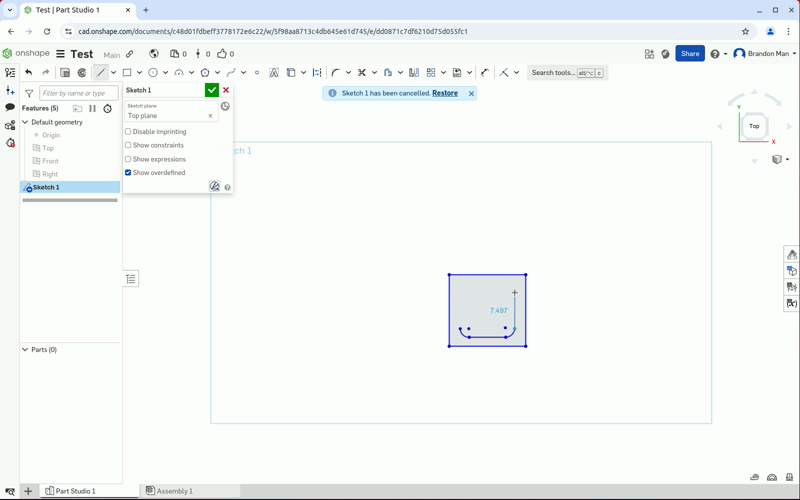
key(esc)
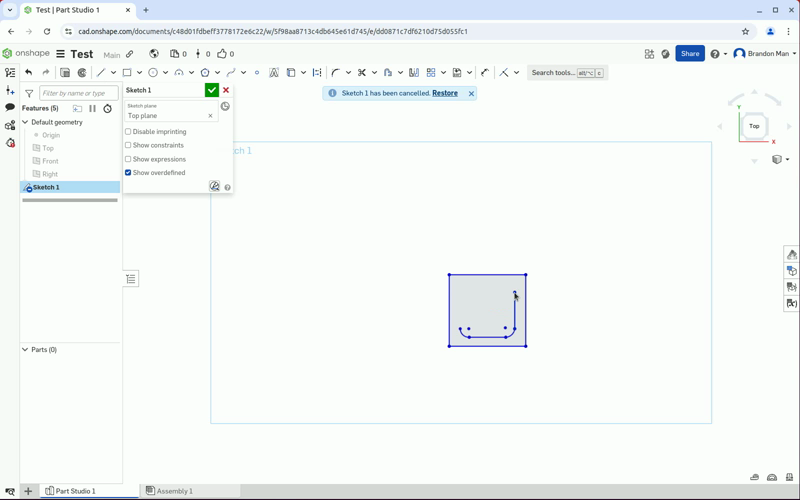
key(a)
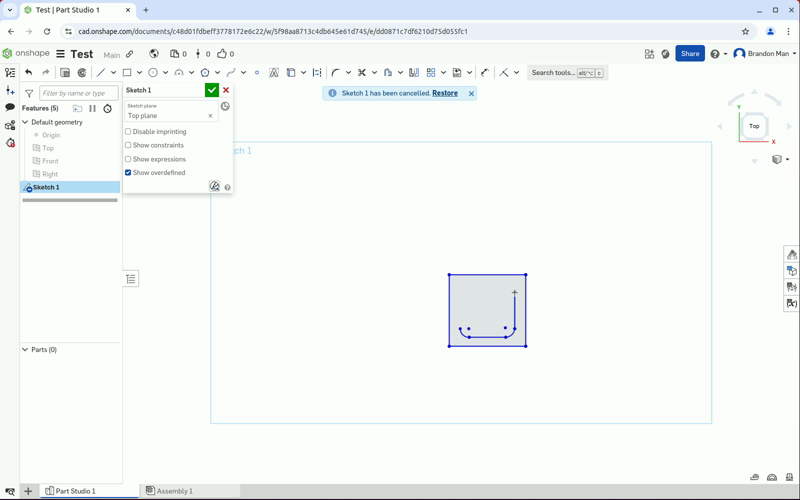
mouse_move(514, 292)
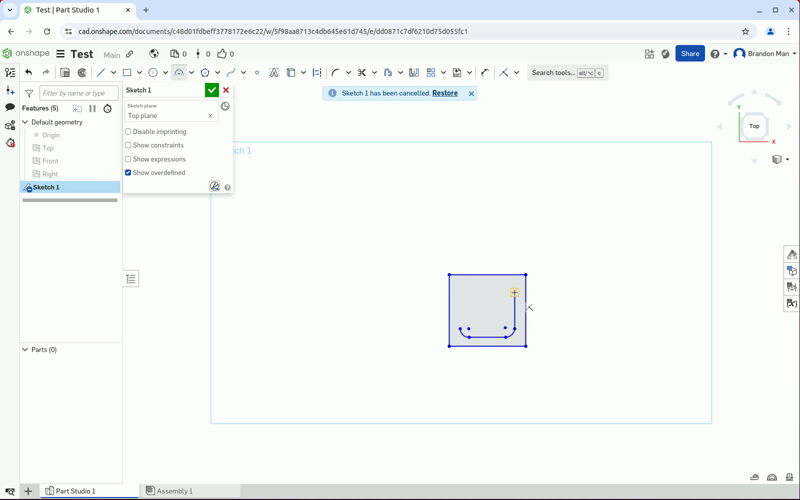
click(514, 292)
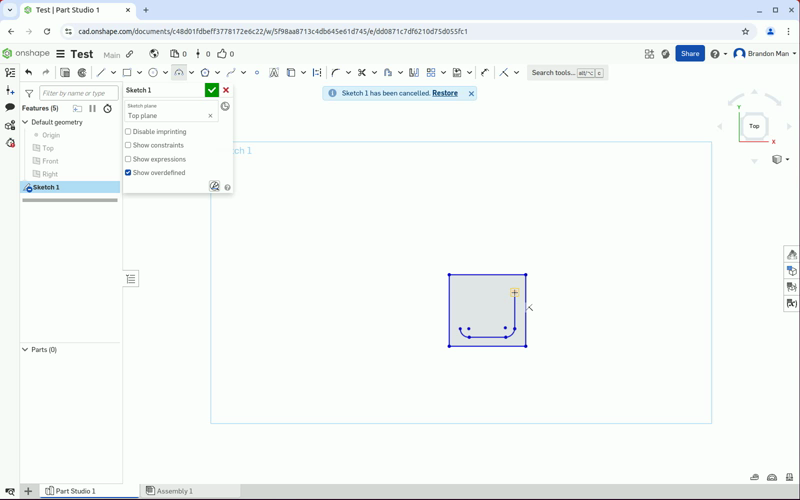
key_down(shift)
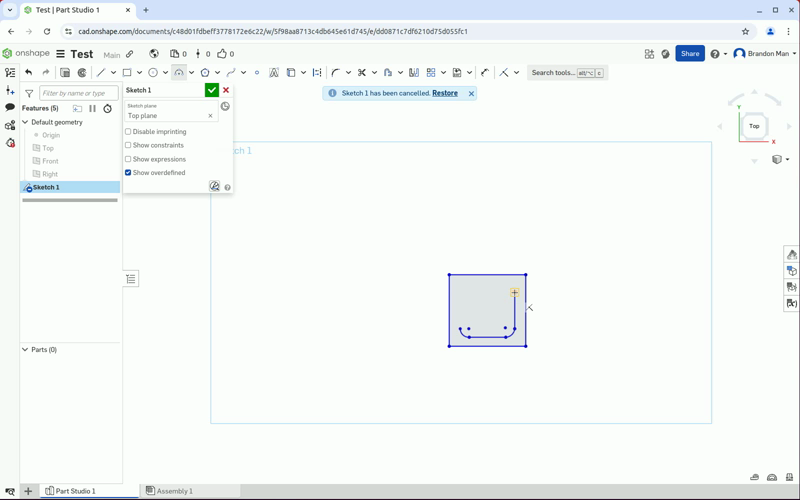
mouse_move(505, 283)
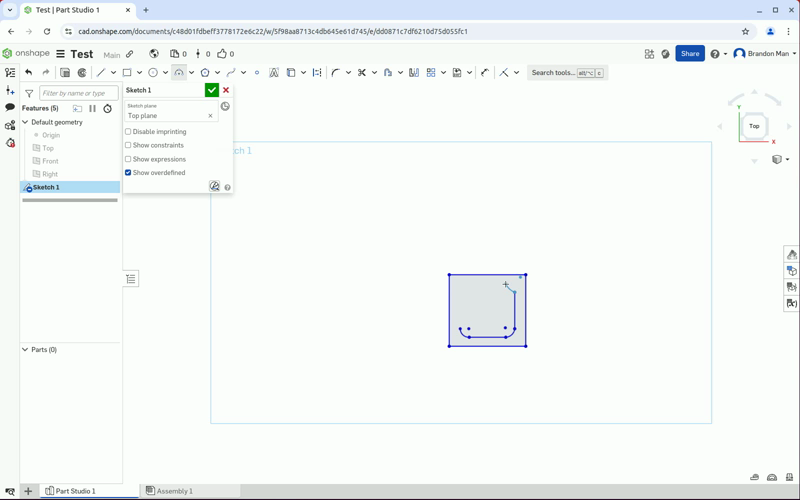
click(505, 283)
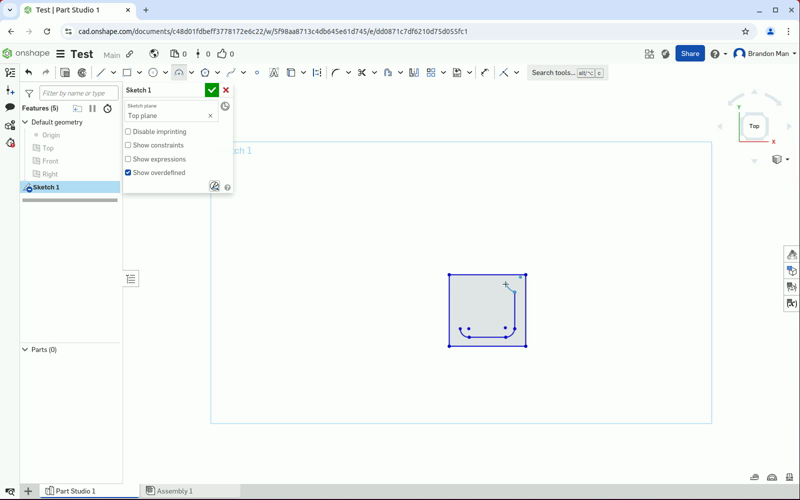
mouse_move(511, 285)
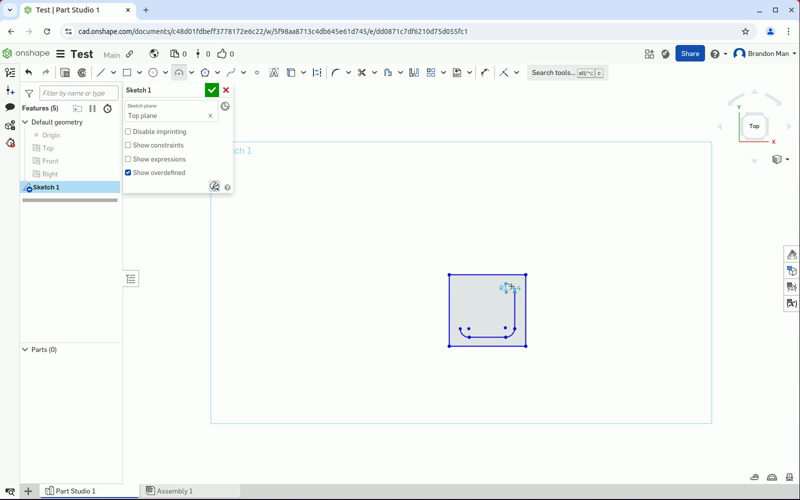
click(511, 285)
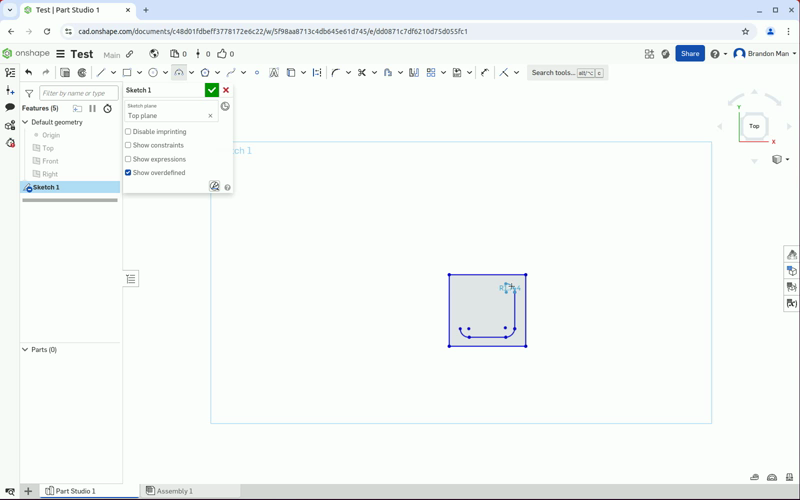
key_up(shift)
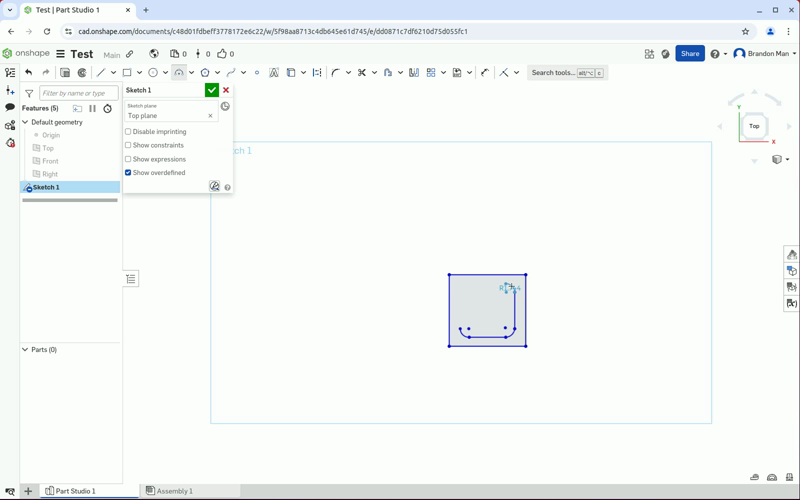
key(esc)
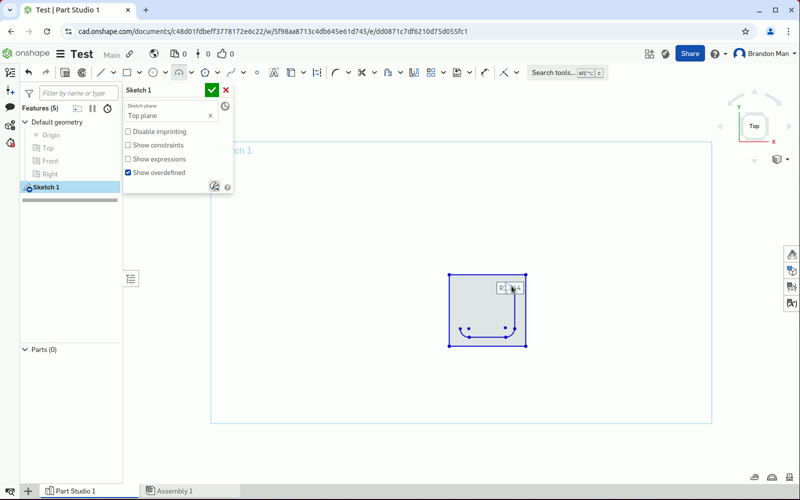
key(l)
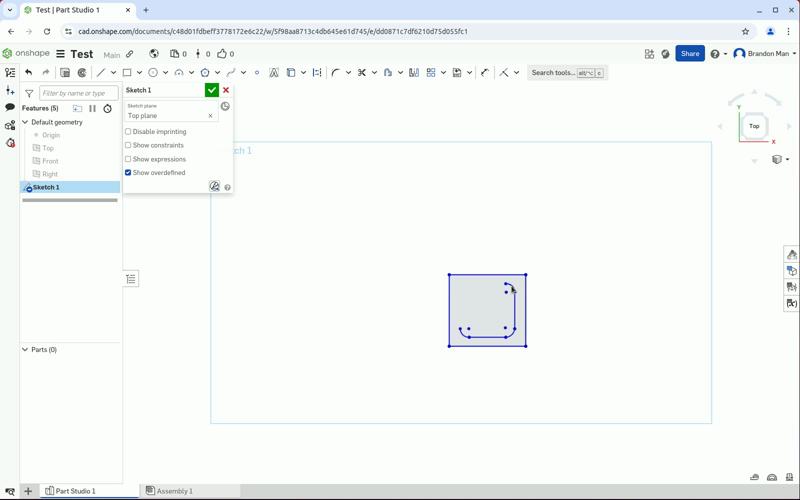
mouse_move(505, 283)
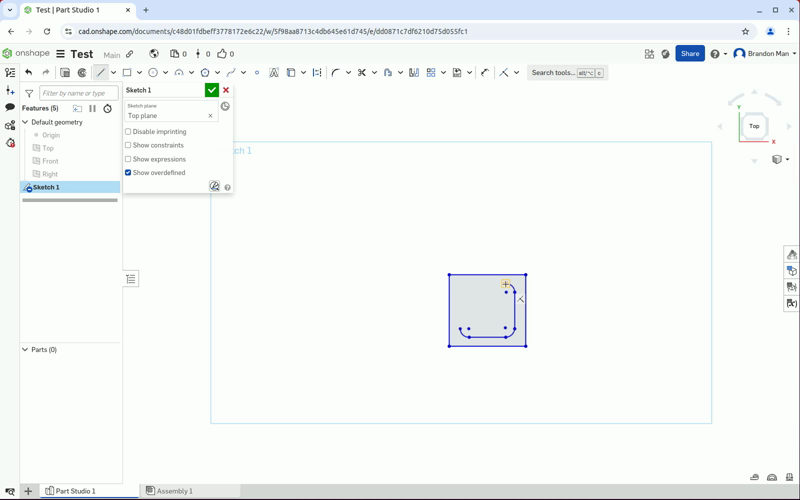
click(505, 283)
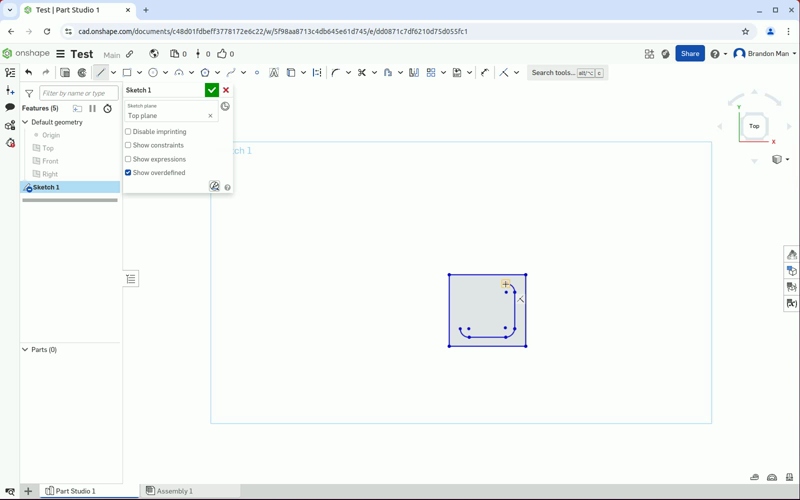
key_down(shift)
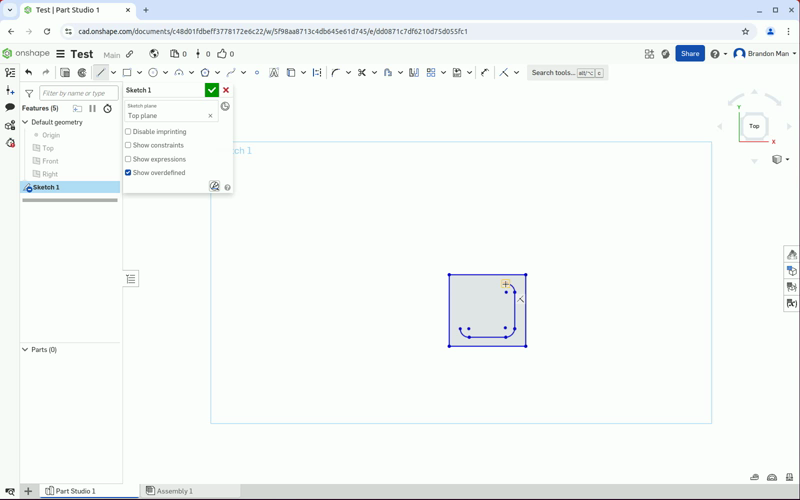
mouse_move(535, 283)
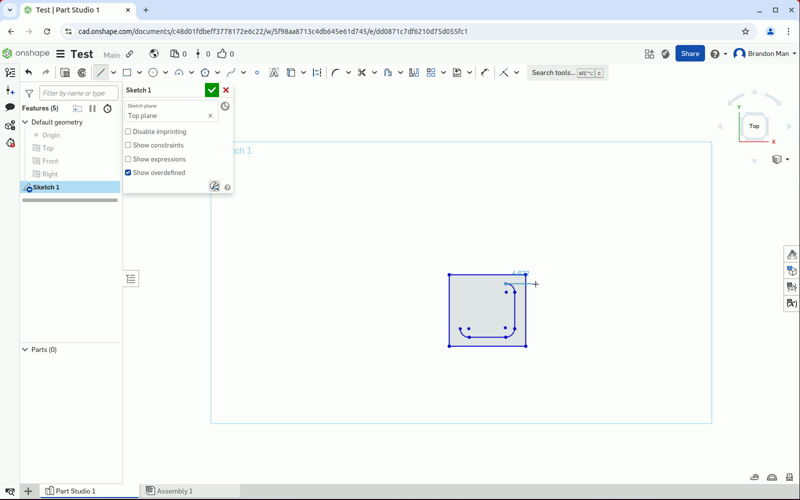
mouse_move(469, 283)
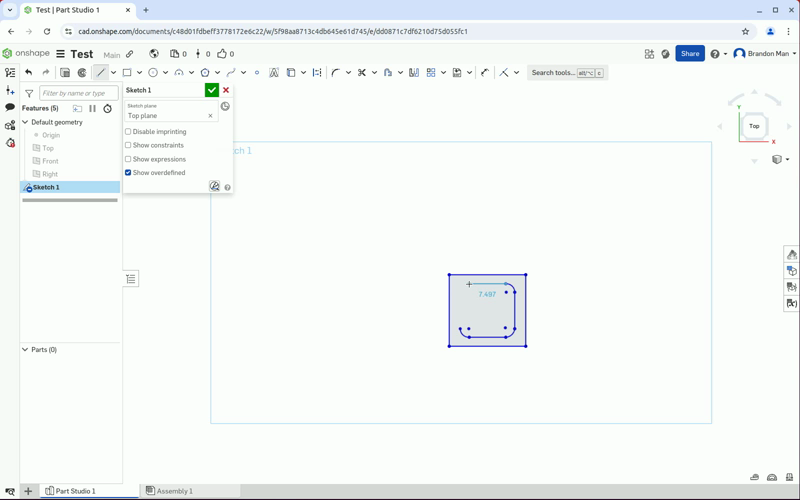
click(469, 283)
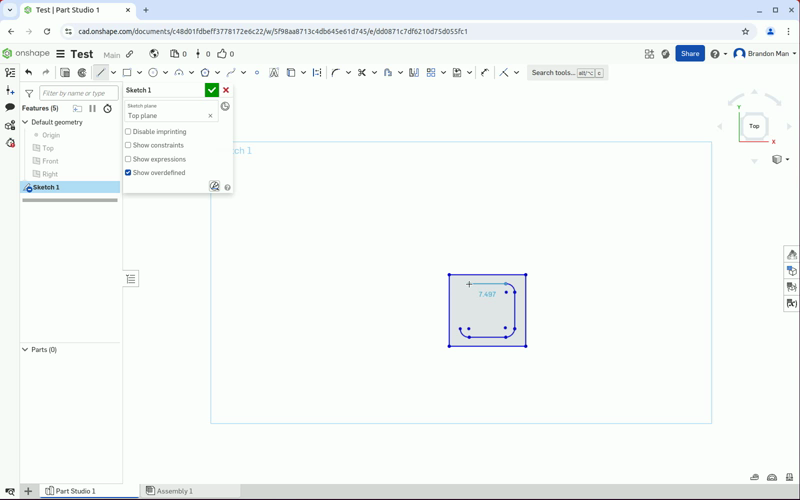
key_up(shift)
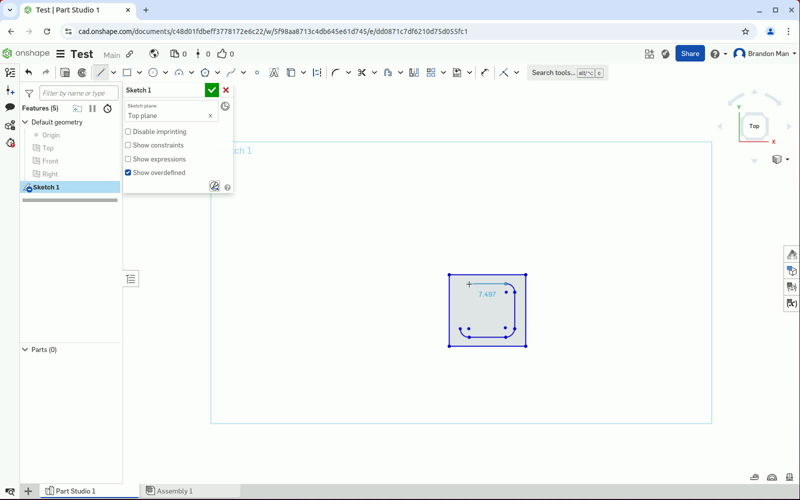
key(esc)
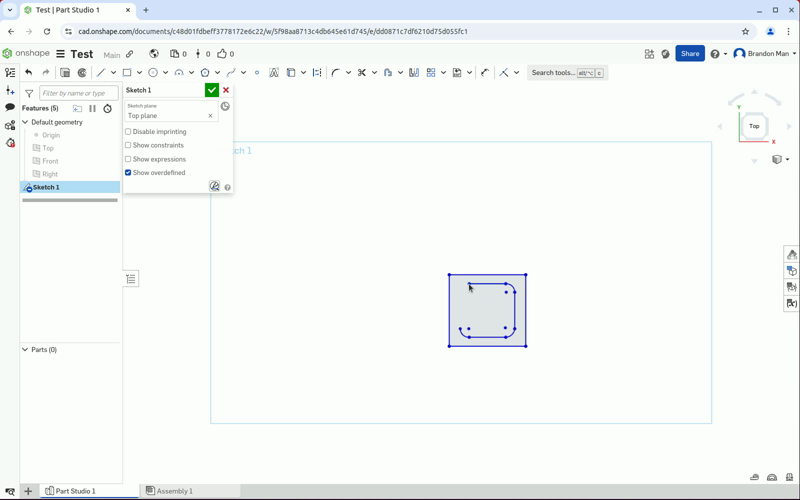
key(a)
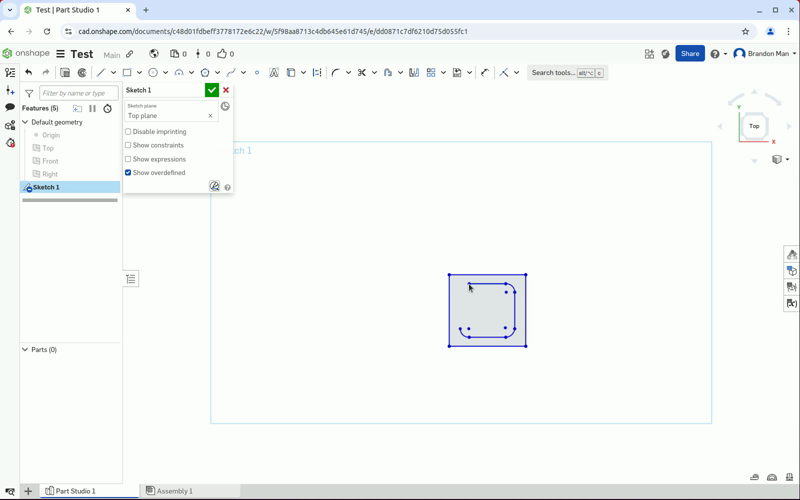
mouse_move(469, 283)
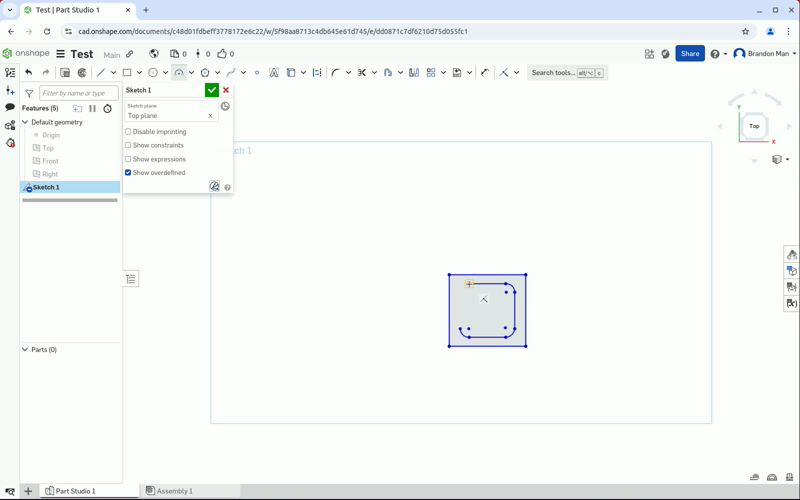
click(469, 283)
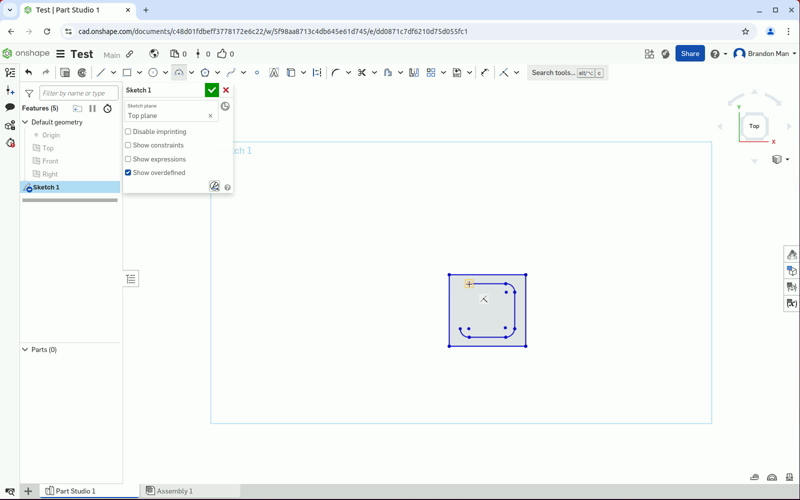
key_down(shift)
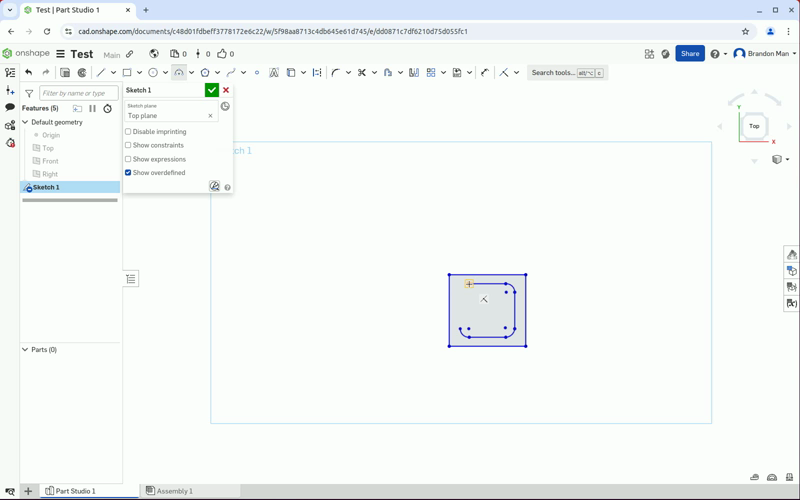
mouse_move(460, 292)
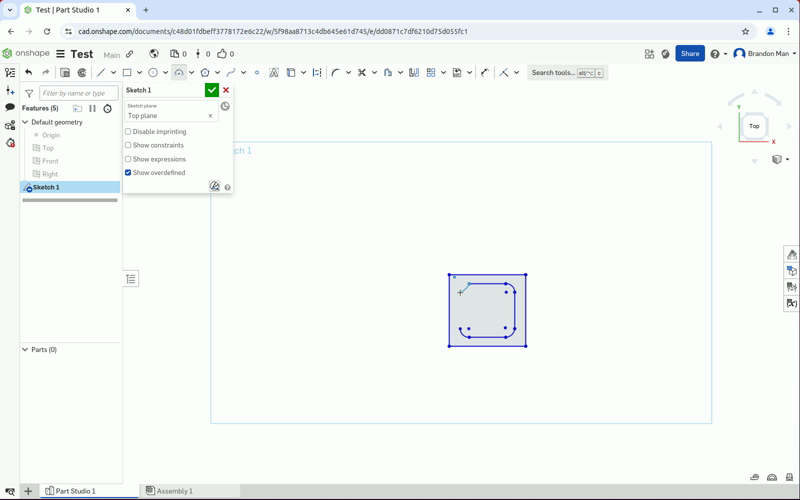
click(460, 292)
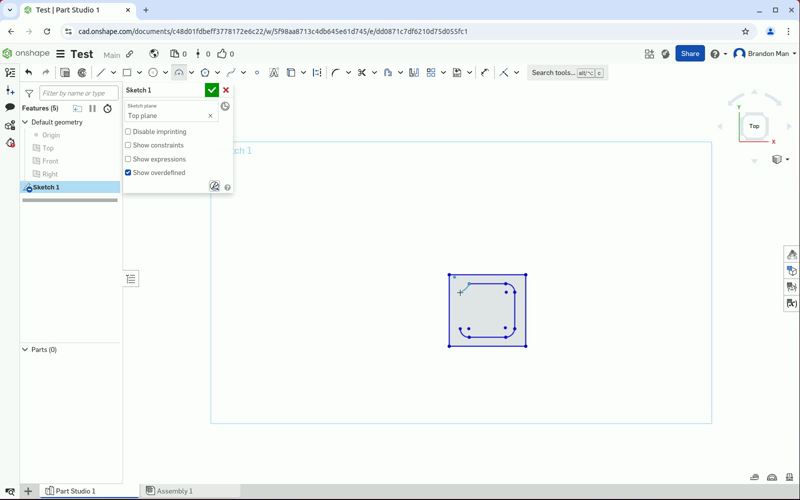
mouse_move(462, 285)
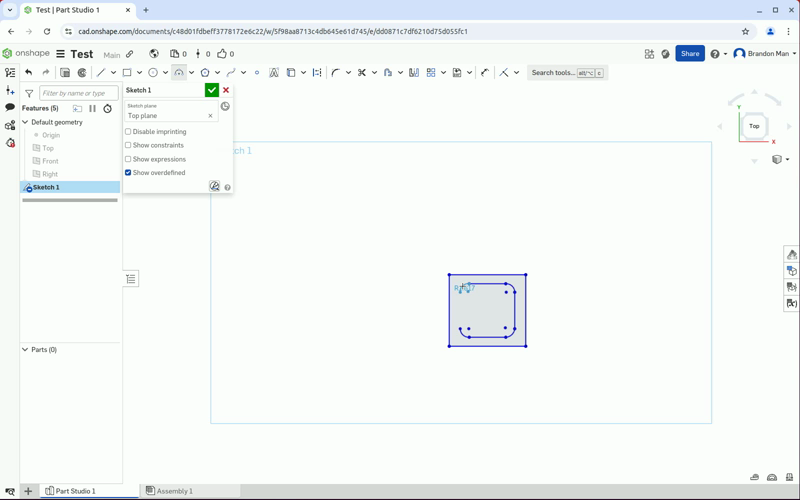
click(462, 285)
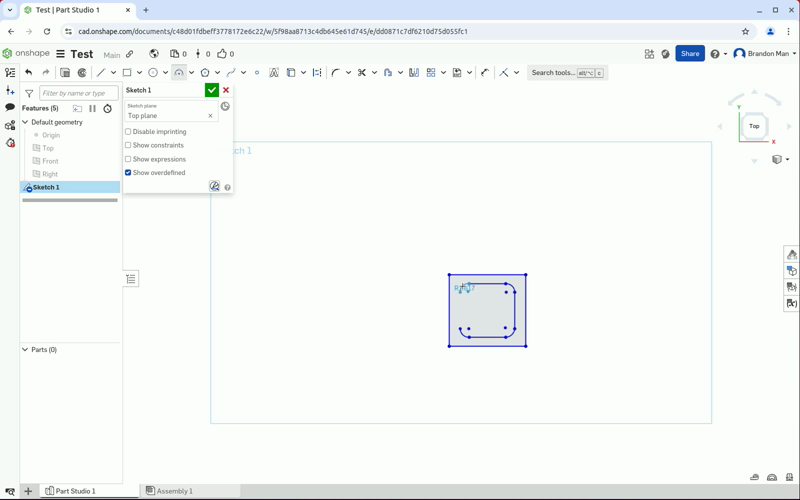
key_up(shift)
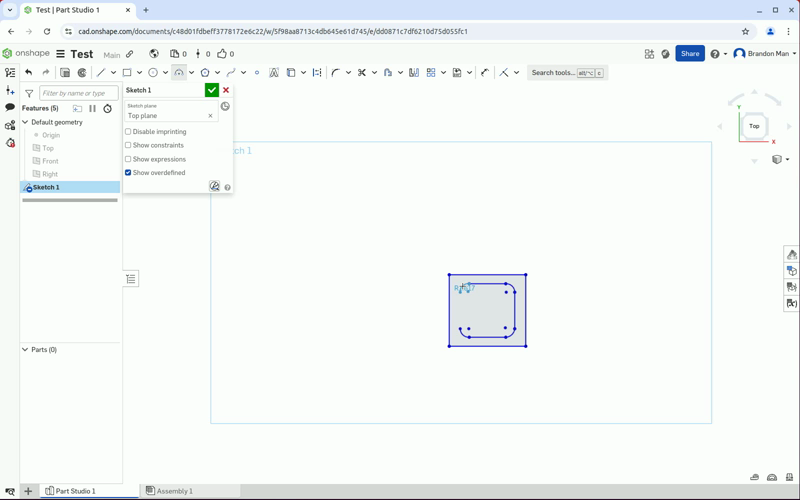
key(esc)
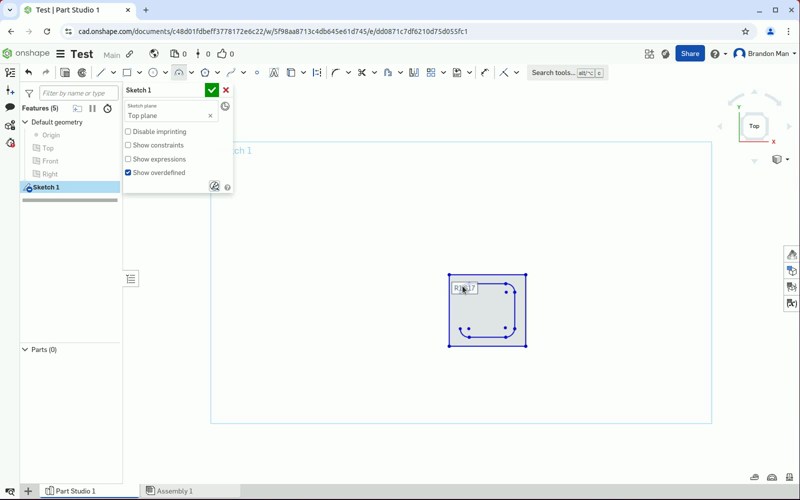
key(l)
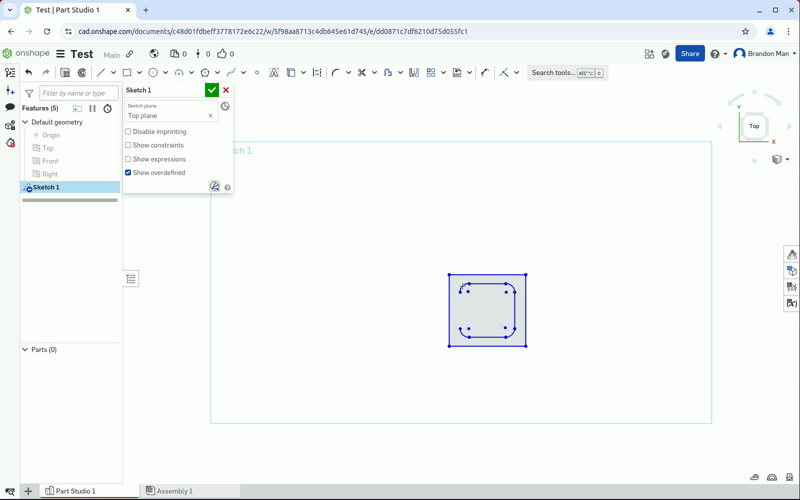
mouse_move(460, 292)
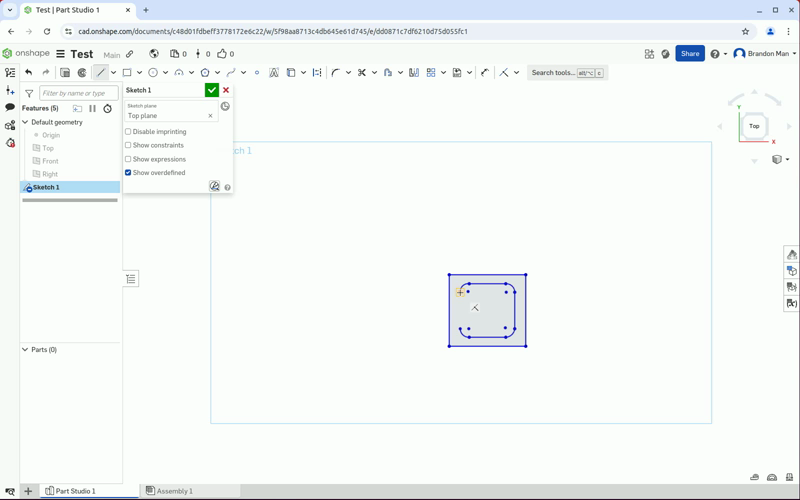
click(460, 292)
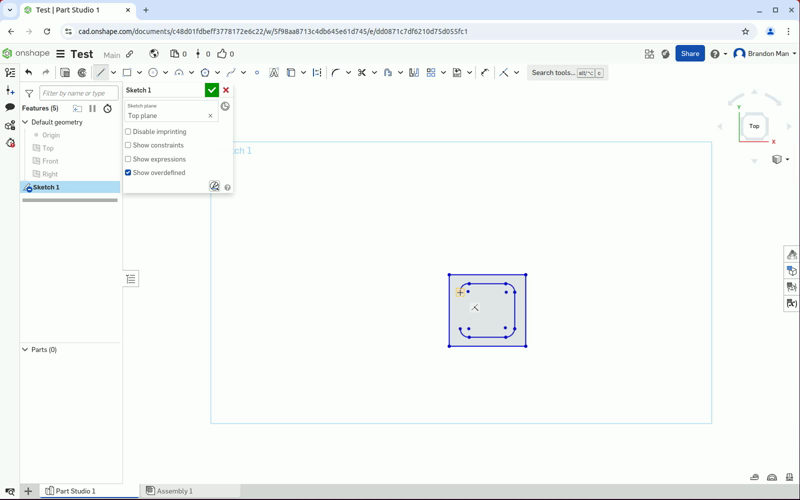
mouse_move(490, 292)
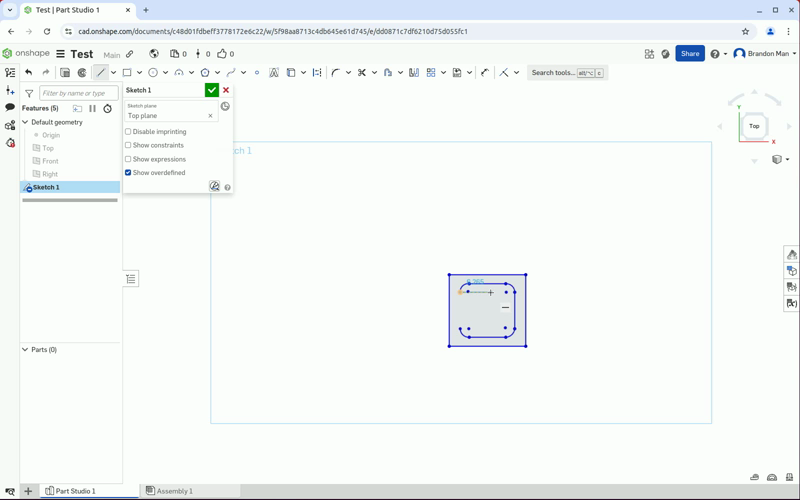
key_down(shift)
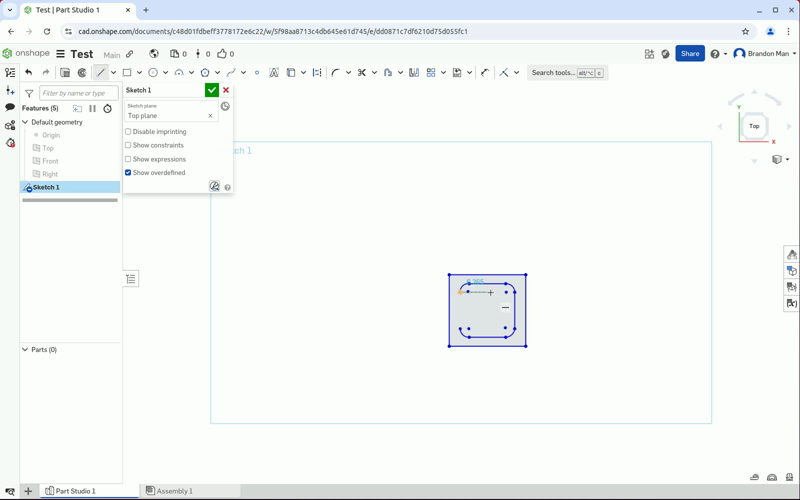
mouse_move(460, 328)
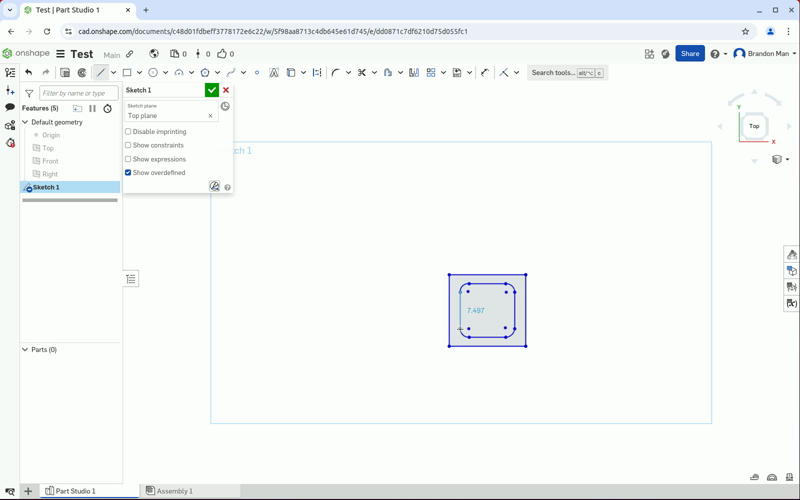
key_up(shift)
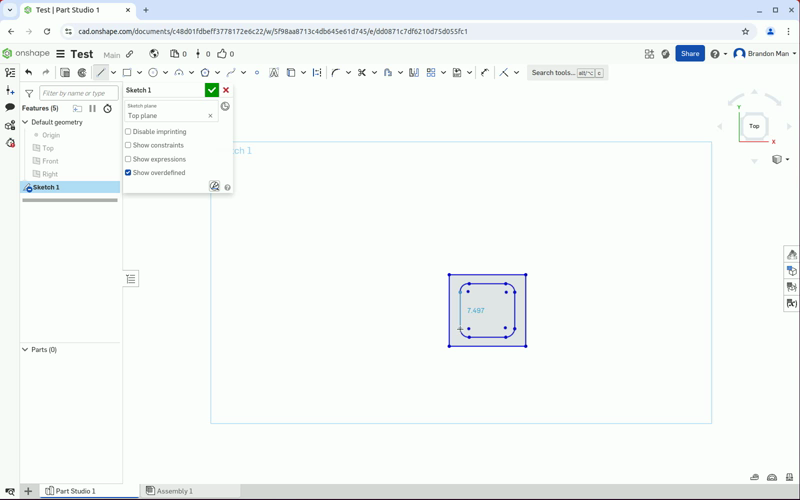
click(460, 328)
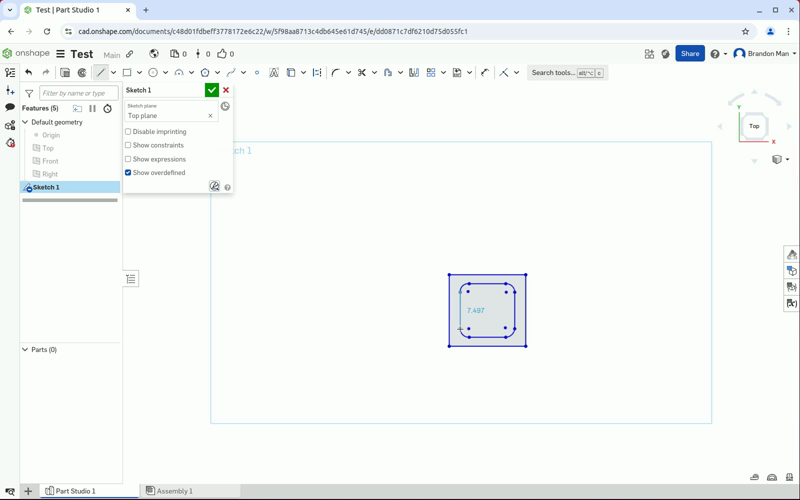
key(esc)
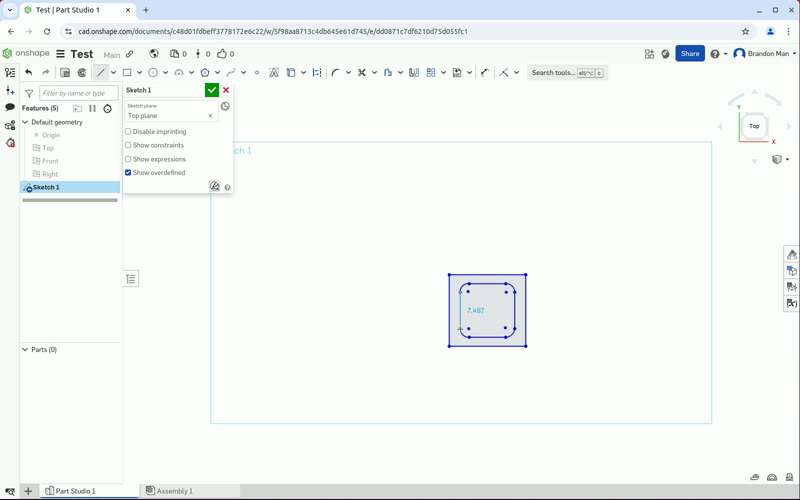
mouse_move(456, 303)
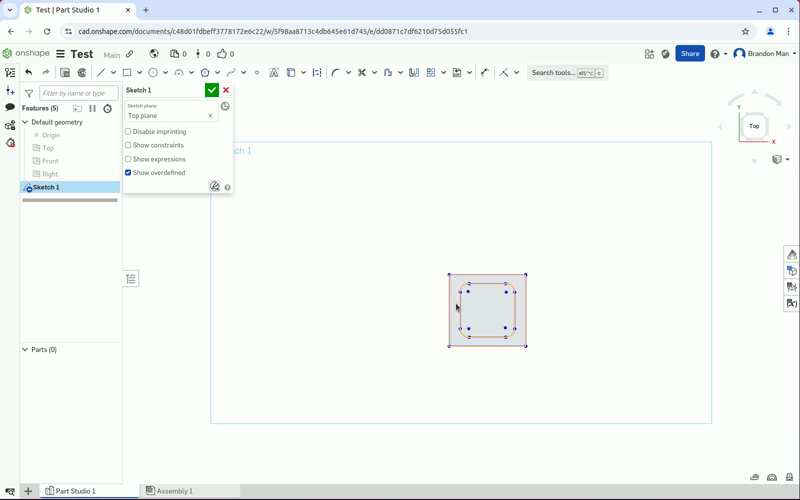
click(456, 303)
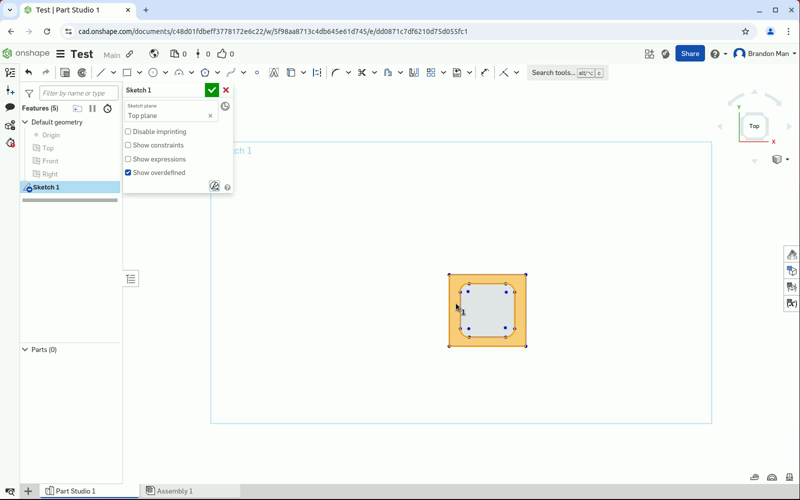
mouse_move(73, 352)
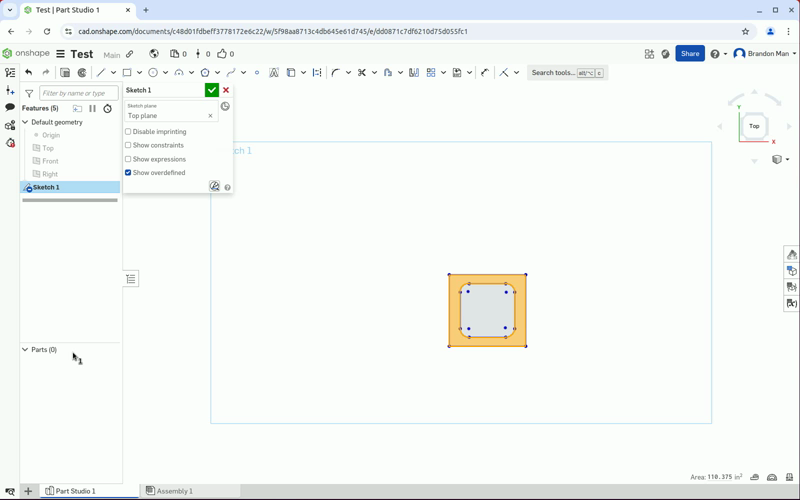
key(shift+y)
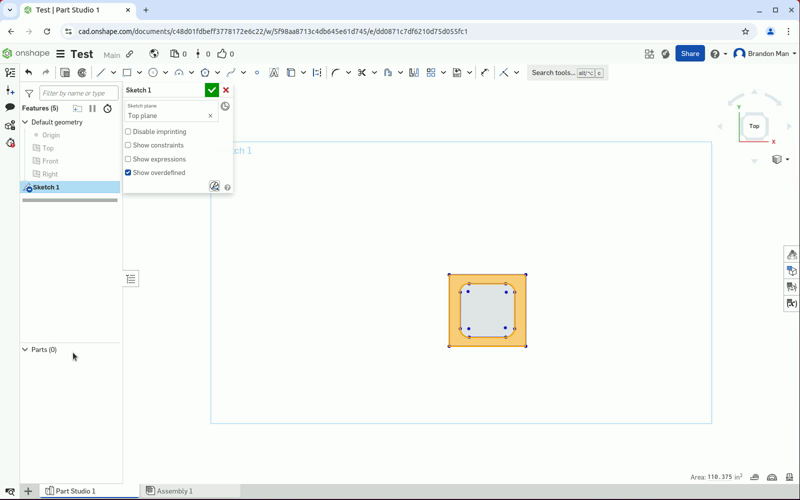
key(shift+e)
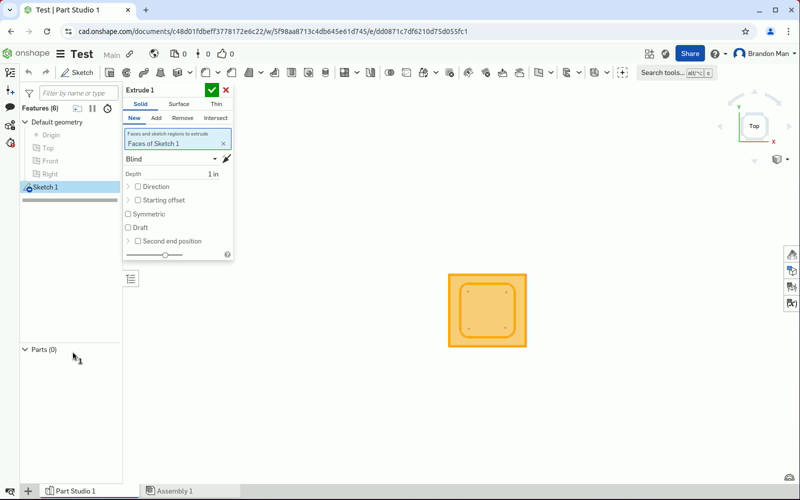
mouse_move(143, 106)
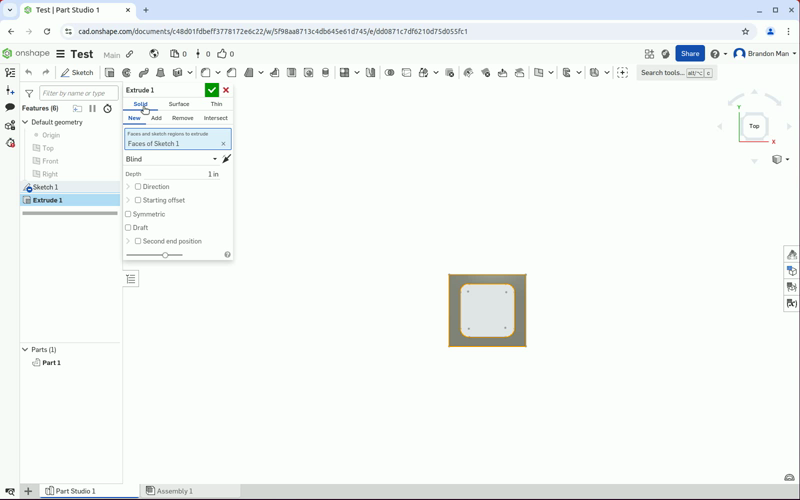
click(143, 106)
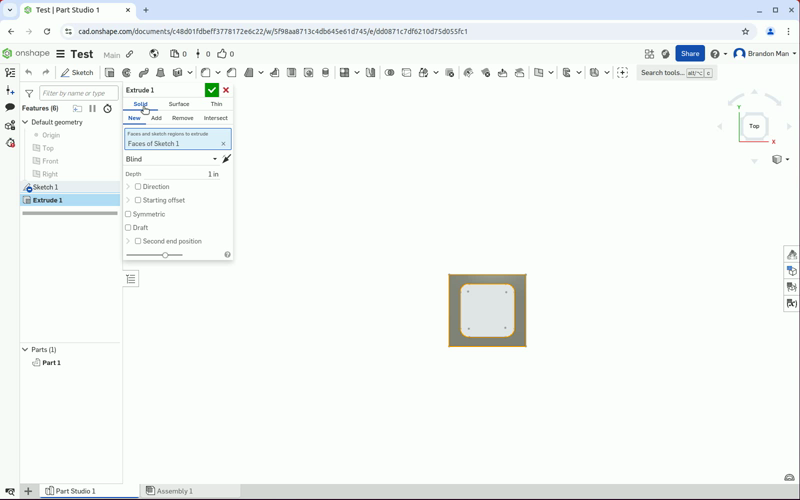
mouse_move(137, 120)
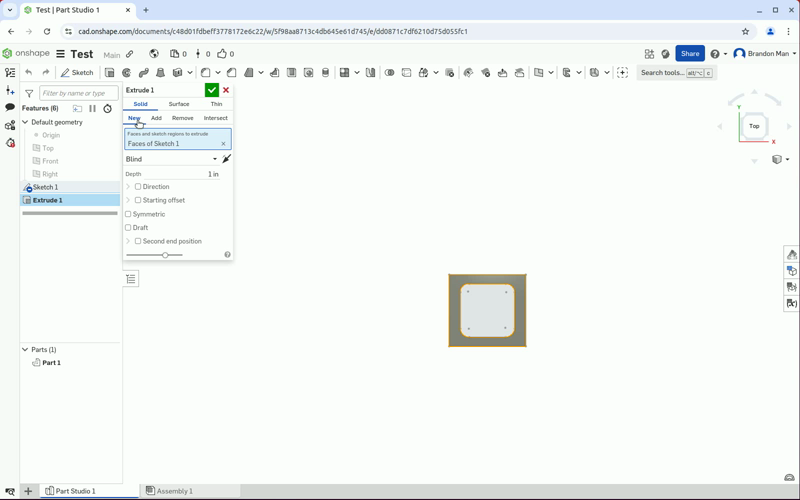
click(137, 120)
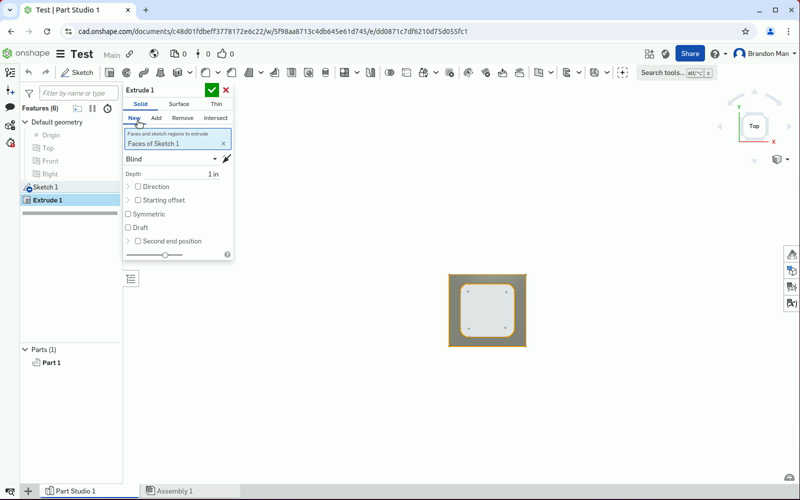
key(tab, 4)
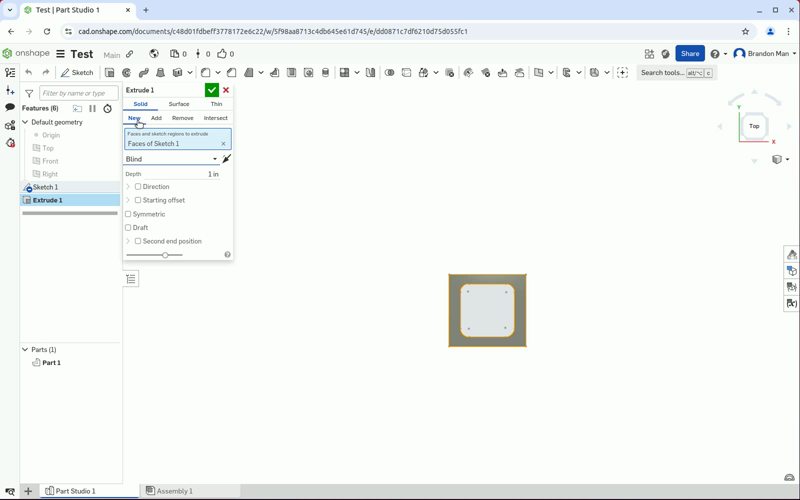
text(-1.926)
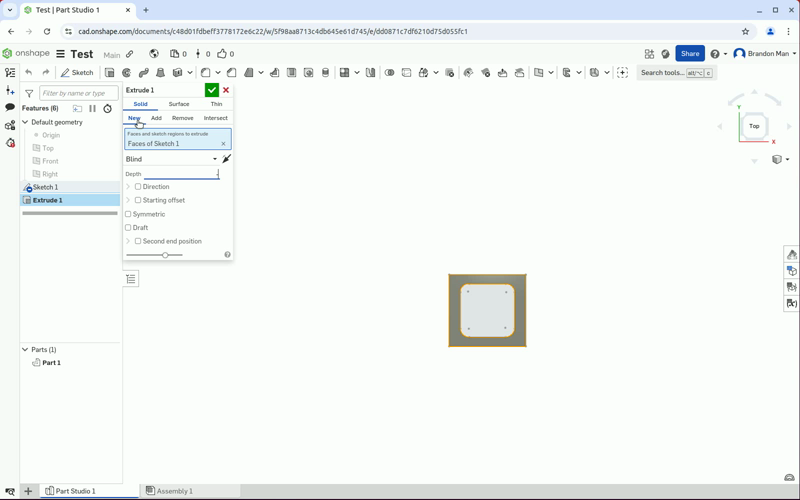
key(enter)
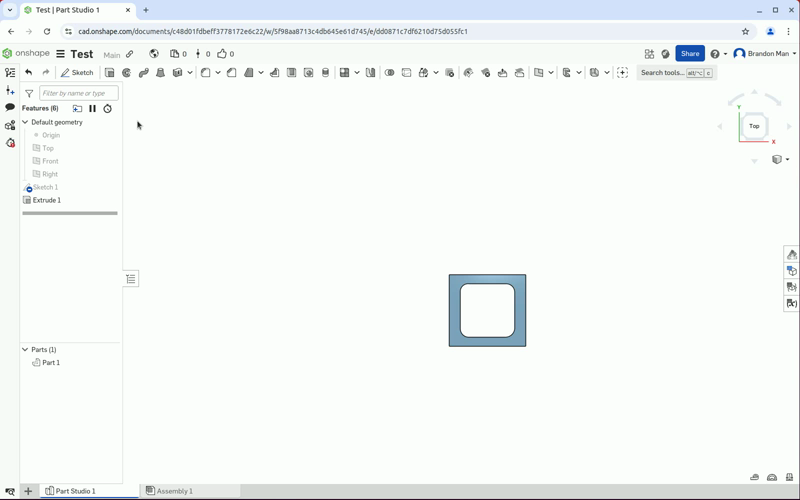
key(shift+h)
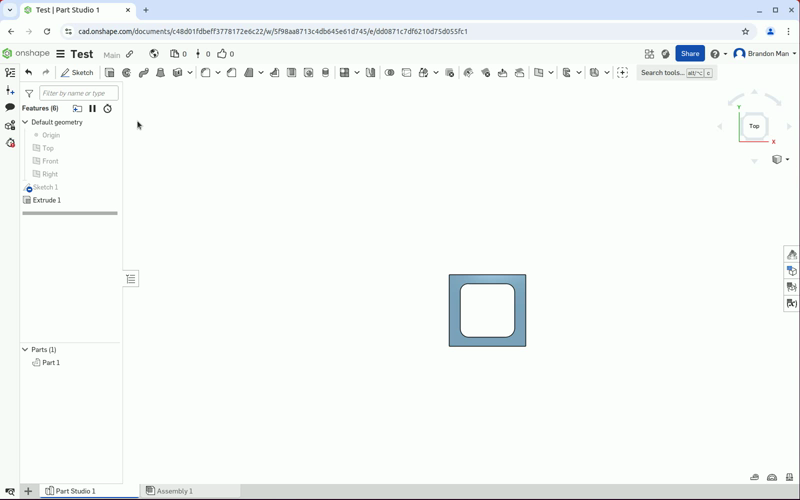
key(shift+h)
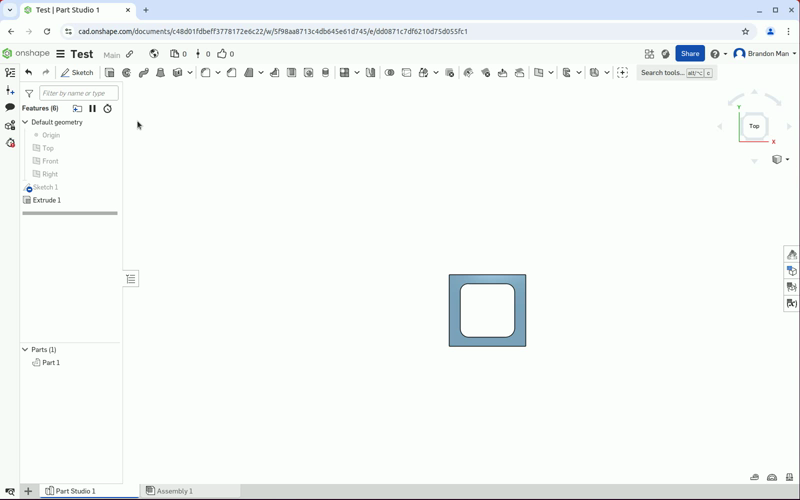
mouse_move(73, 189)
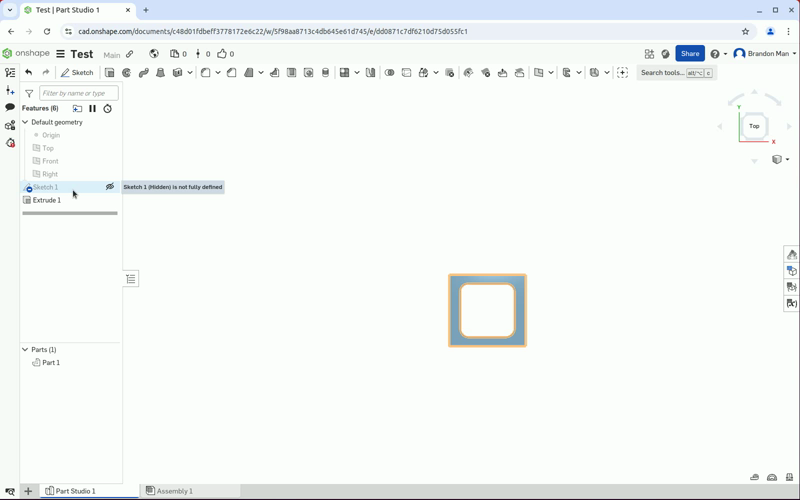
click(73, 189)
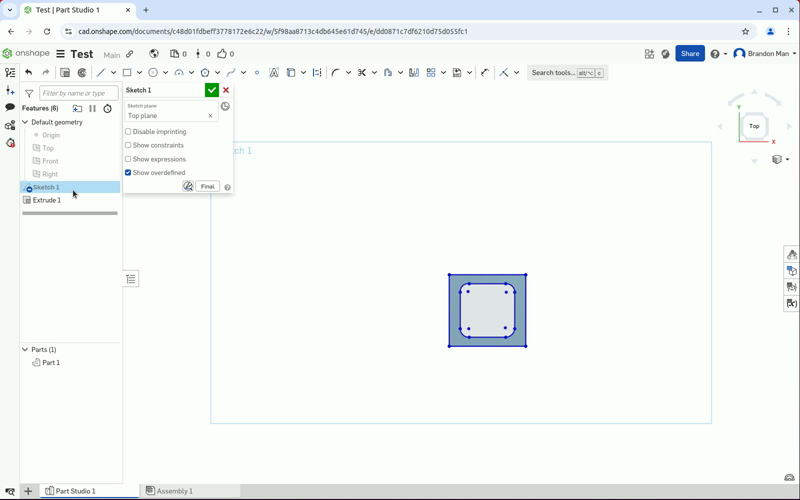
mouse_move(229, 92)
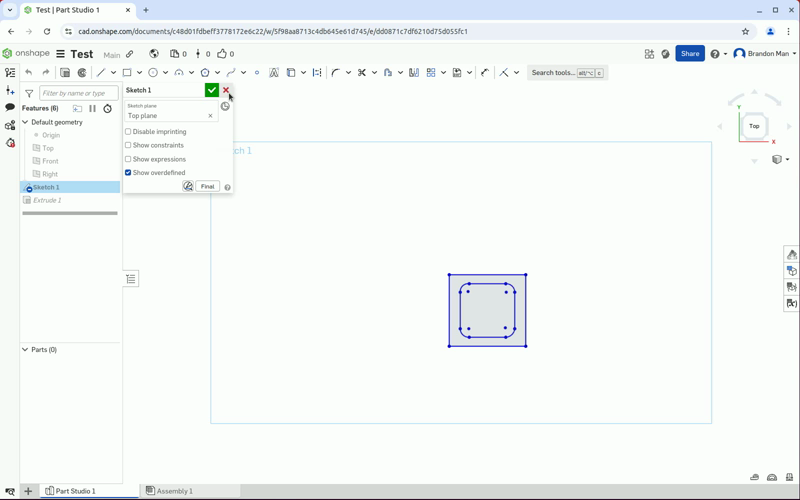
click(229, 92)
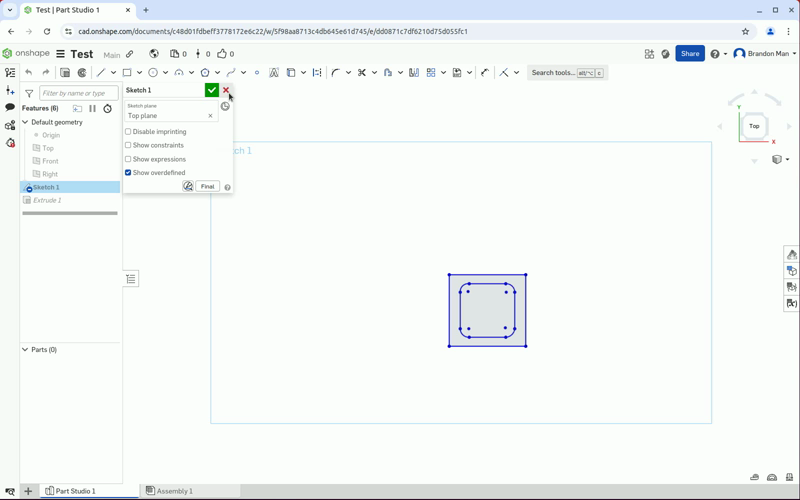
key(shift+s)
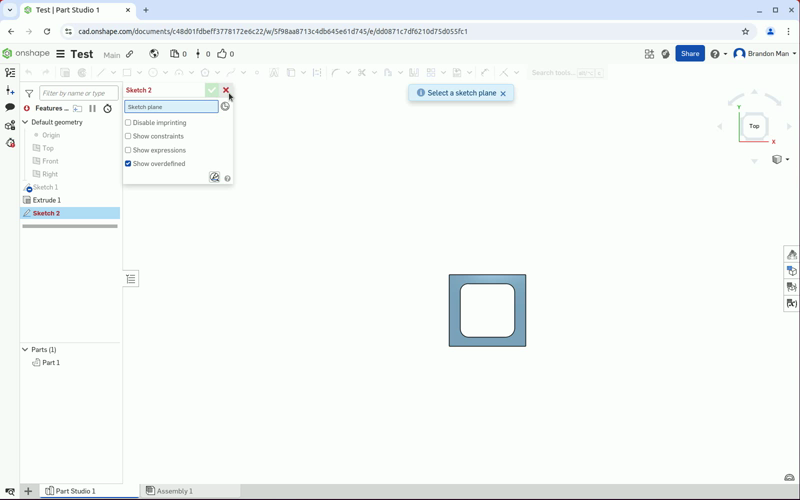
mouse_move(73, 150)
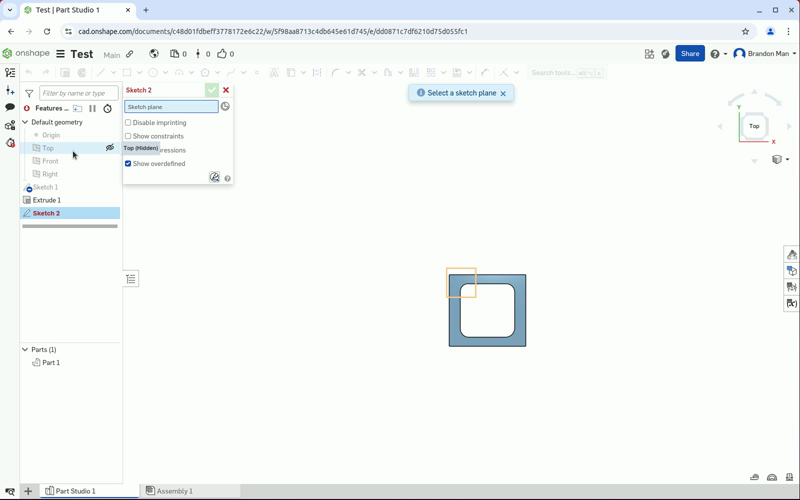
click(73, 150)
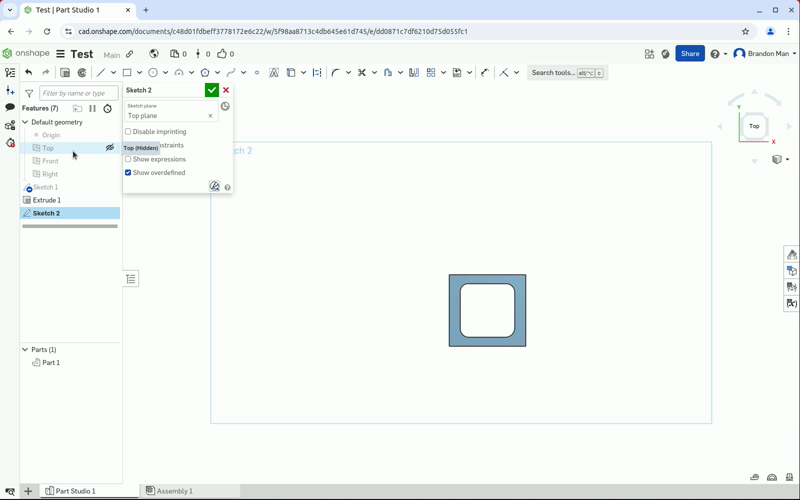
mouse_move(73, 352)
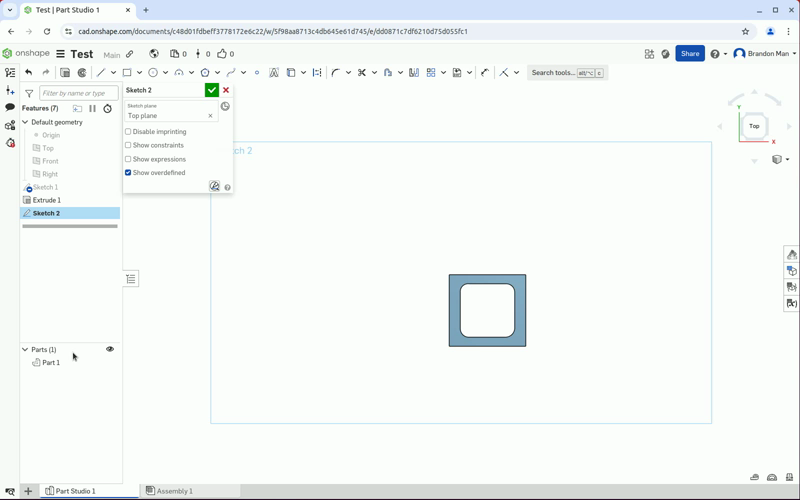
key(y)
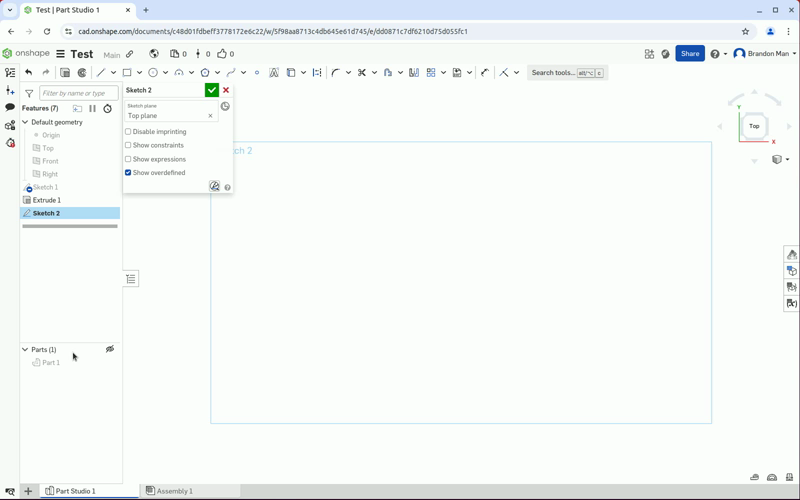
key(a)
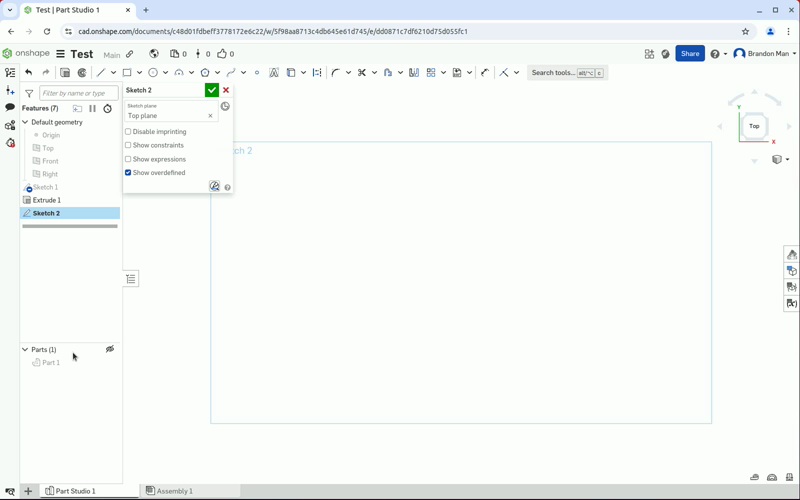
key_down(shift)
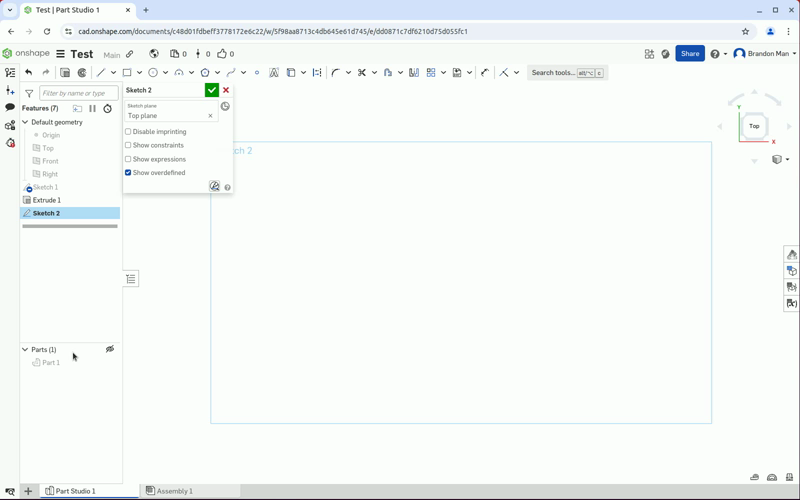
mouse_move(460, 327)
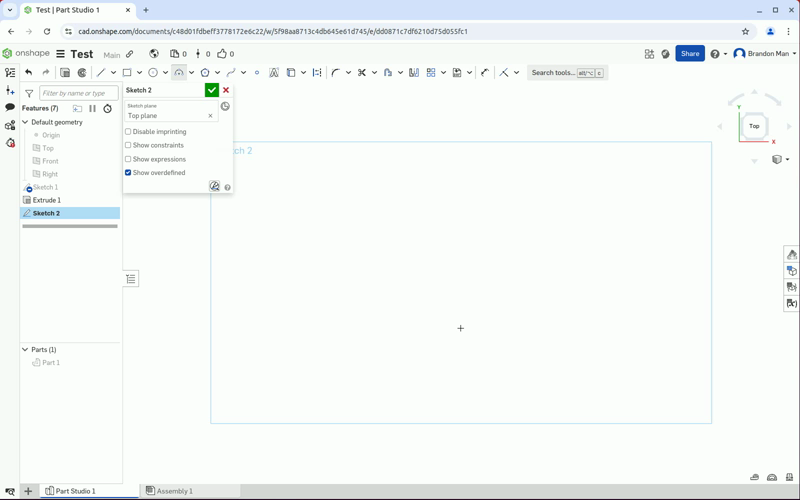
click(460, 327)
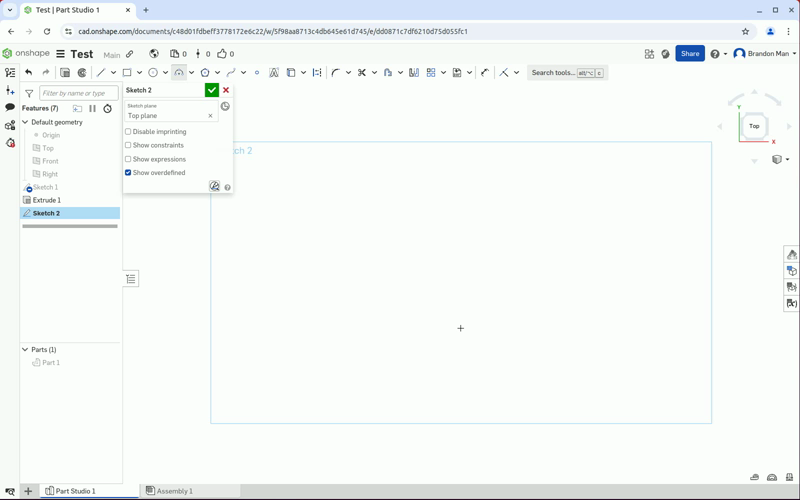
key_up(shift)
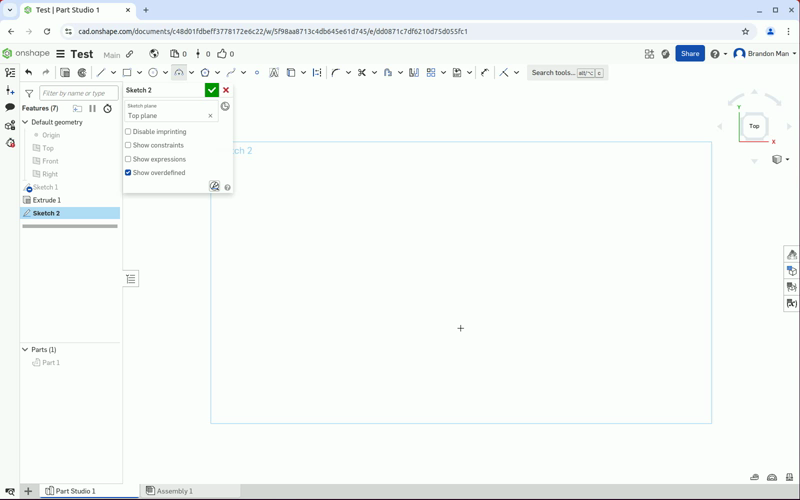
key_down(shift)
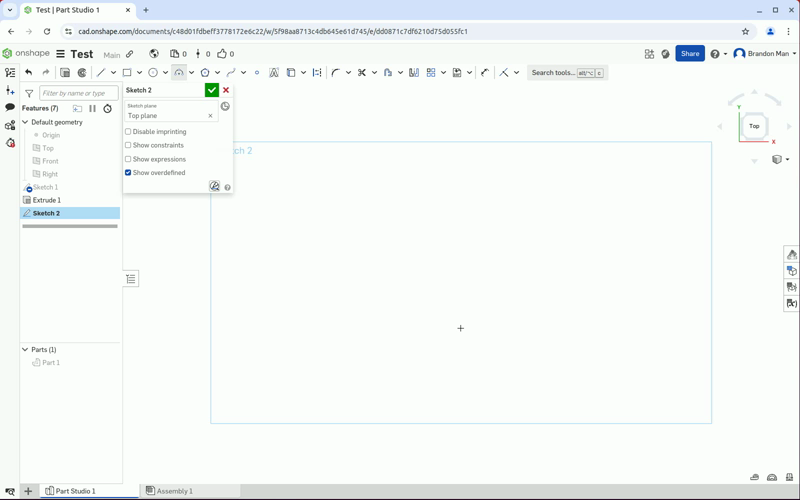
mouse_move(470, 336)
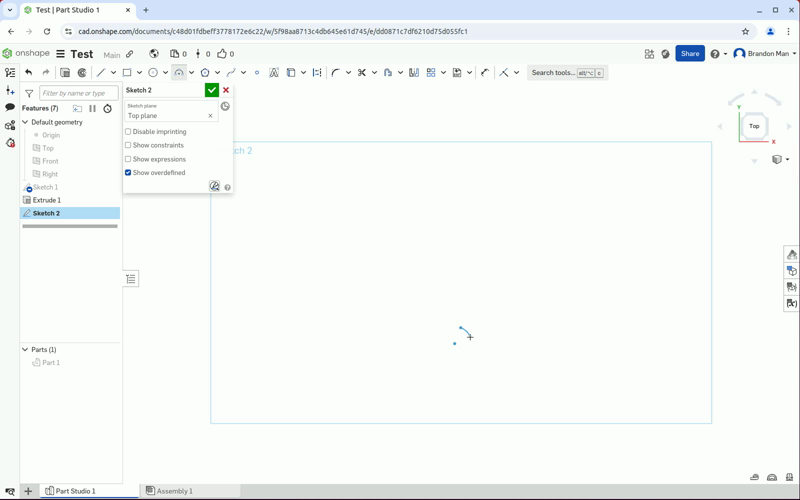
click(470, 336)
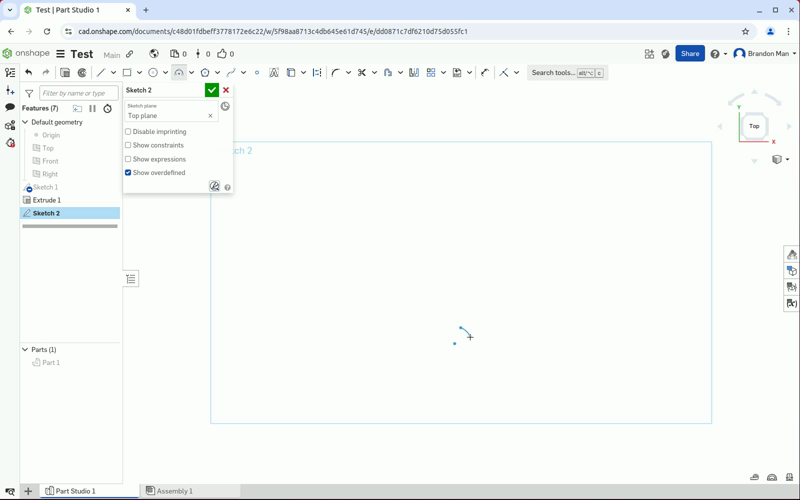
mouse_move(463, 333)
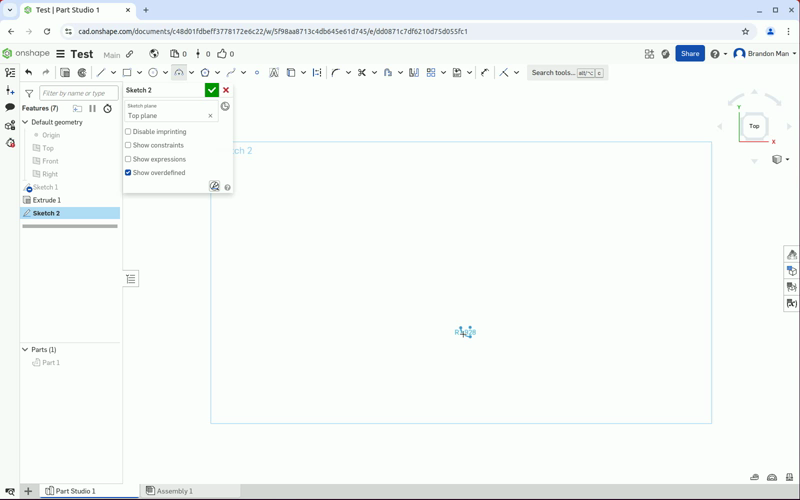
click(463, 333)
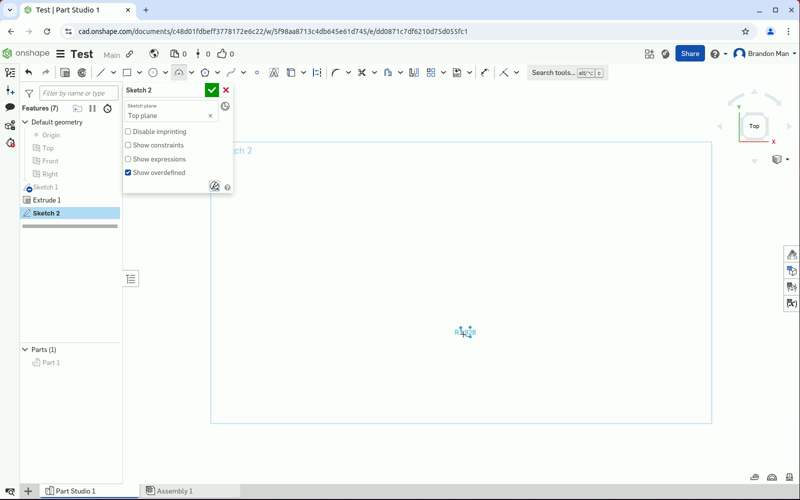
key_up(shift)
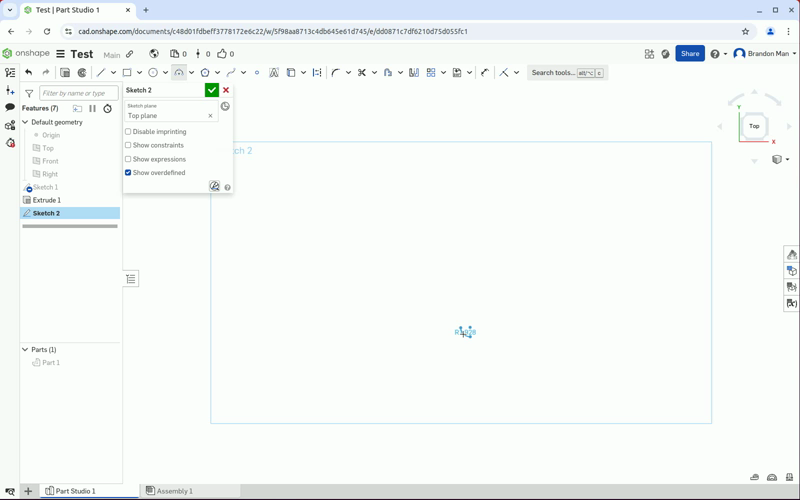
key(esc)
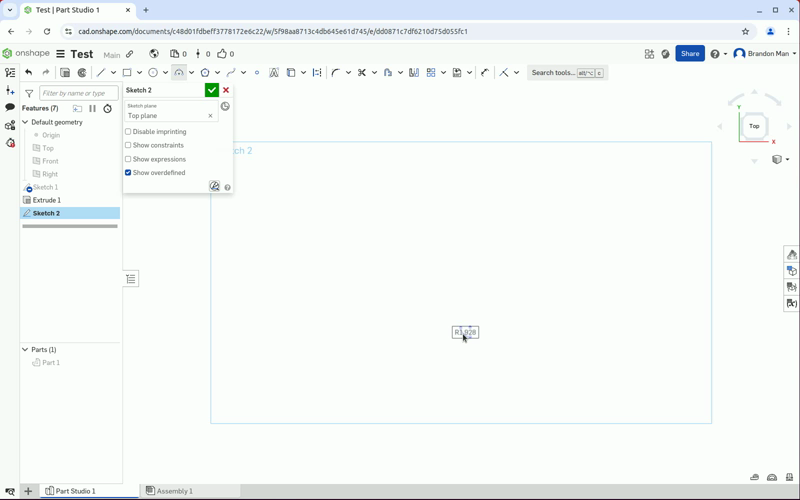
key(l)
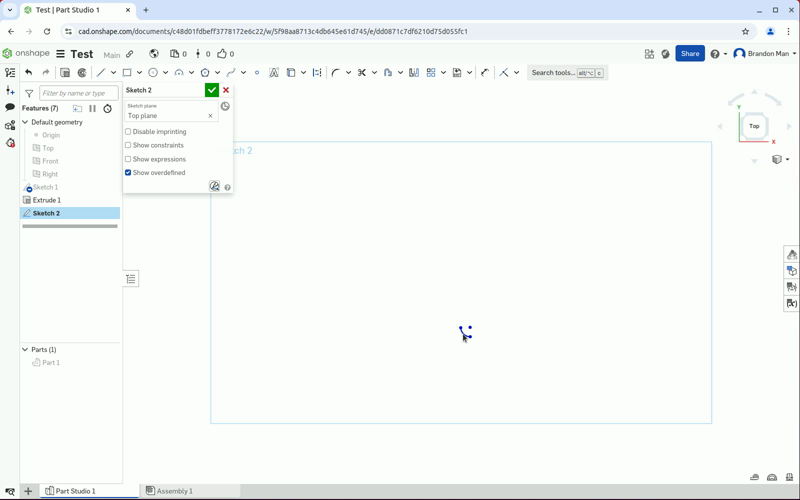
mouse_move(470, 336)
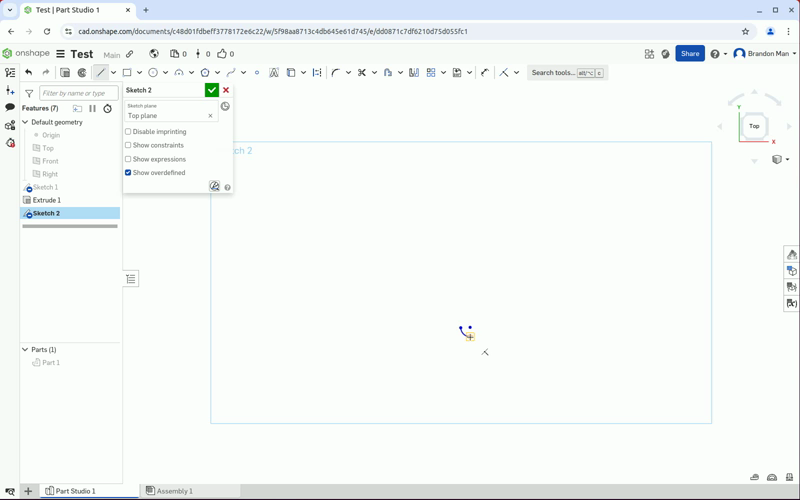
click(470, 336)
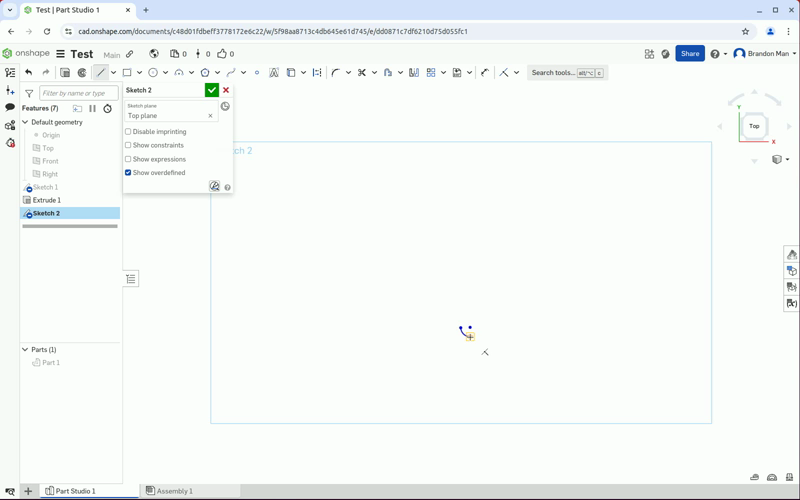
key_down(shift)
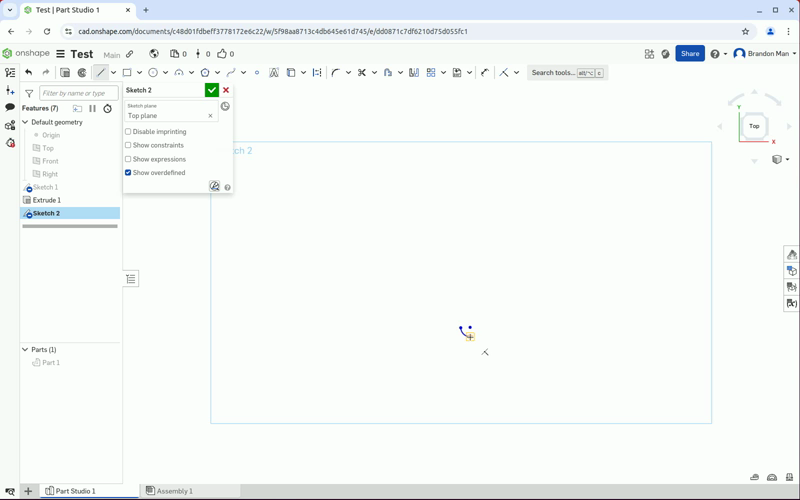
mouse_move(500, 336)
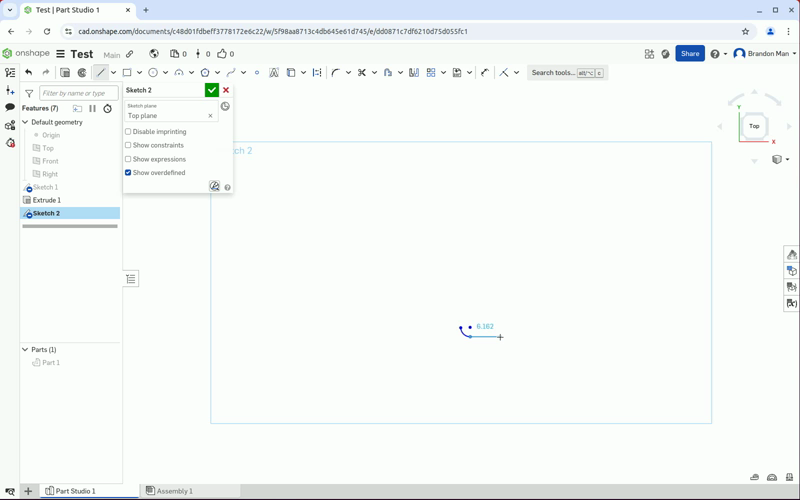
mouse_move(506, 336)
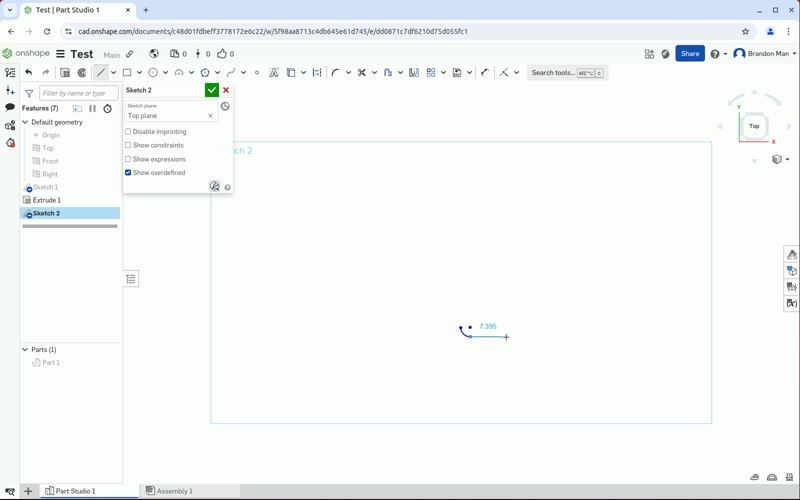
click(506, 336)
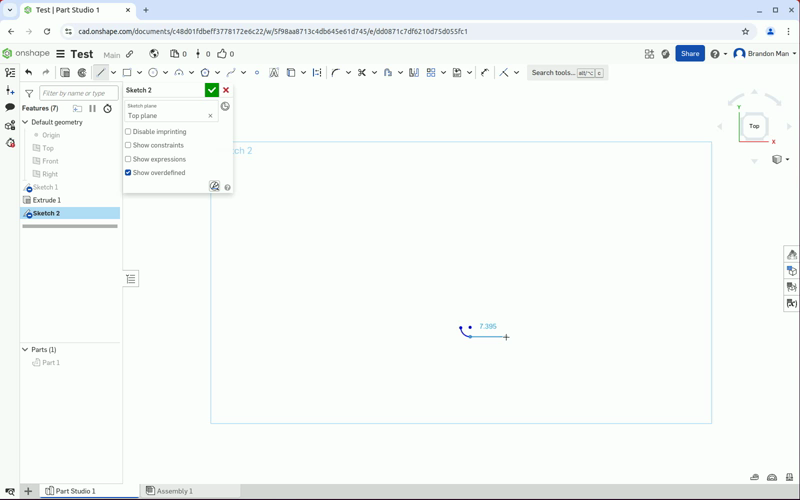
key_up(shift)
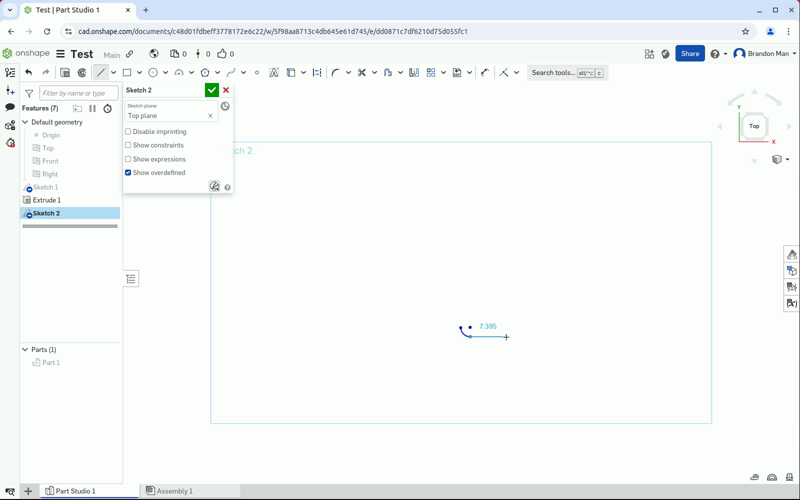
key(esc)
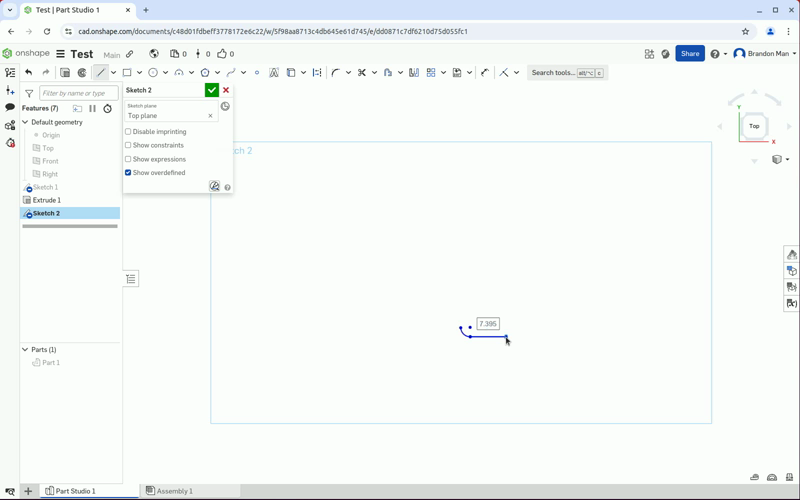
key(a)
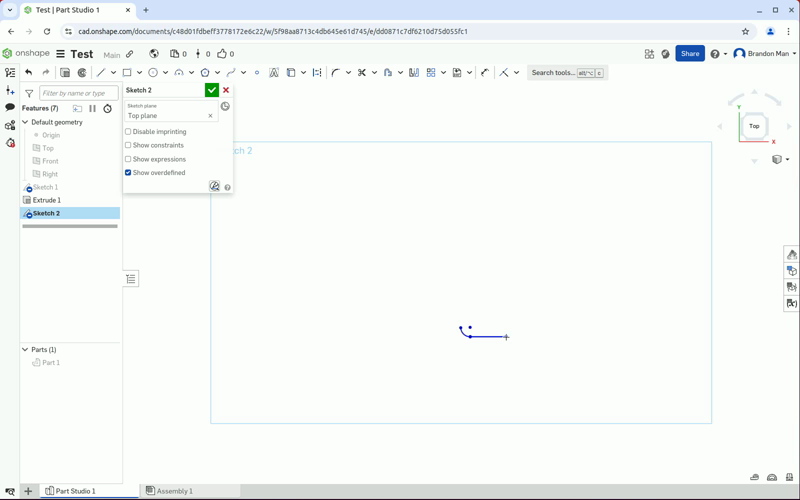
mouse_move(506, 336)
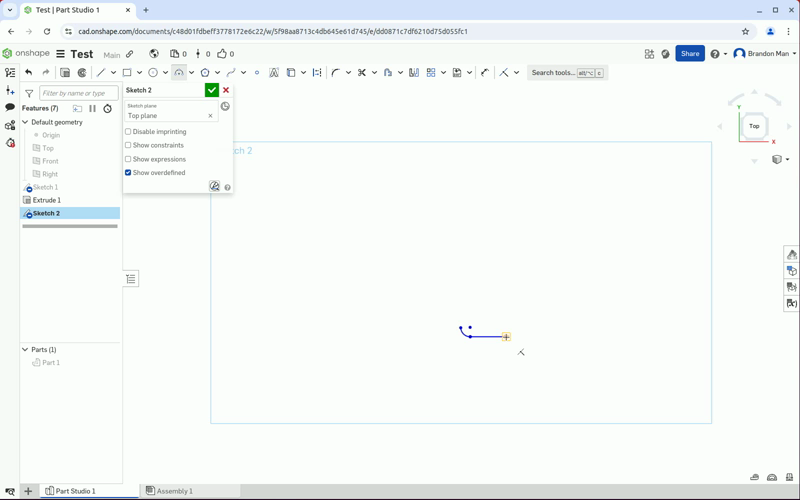
click(506, 336)
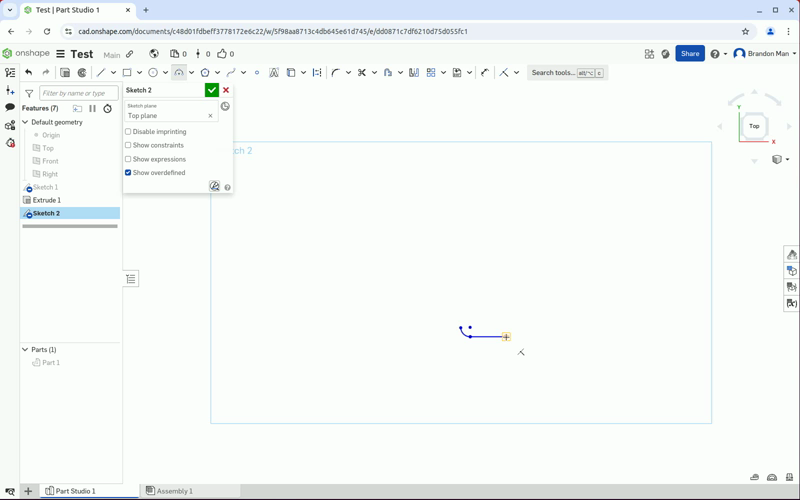
key_down(shift)
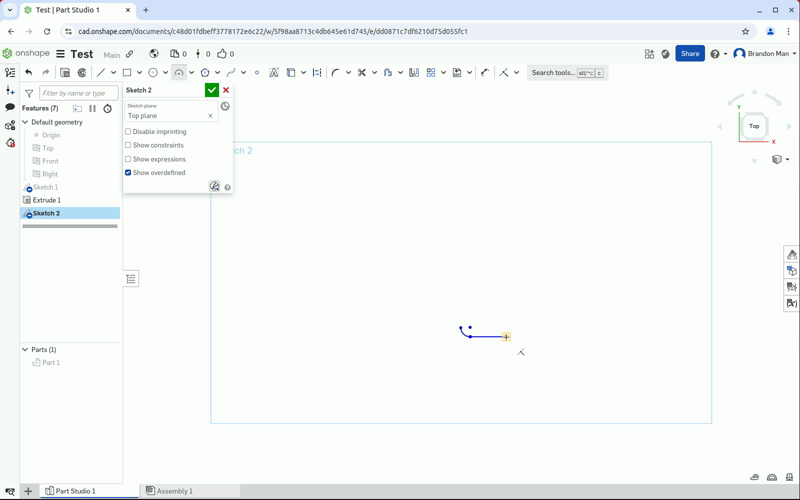
mouse_move(515, 327)
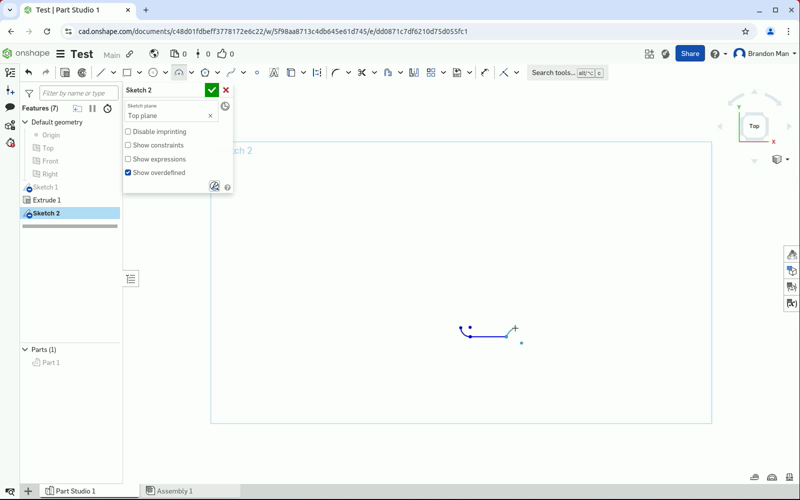
click(515, 327)
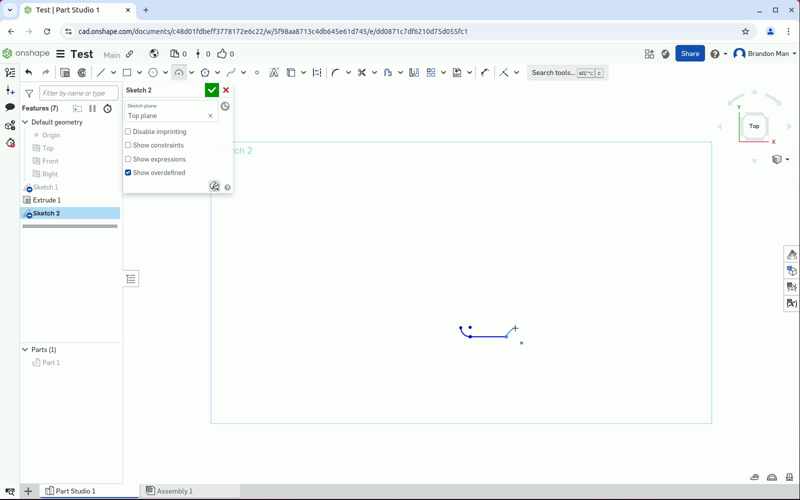
mouse_move(512, 333)
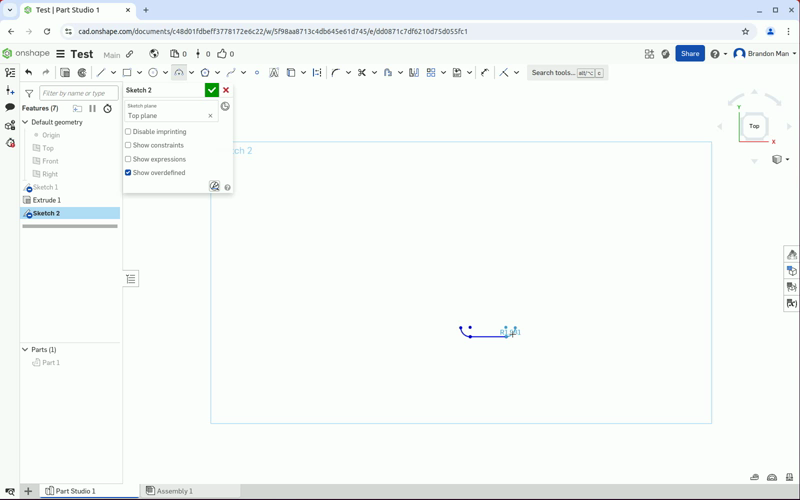
click(512, 333)
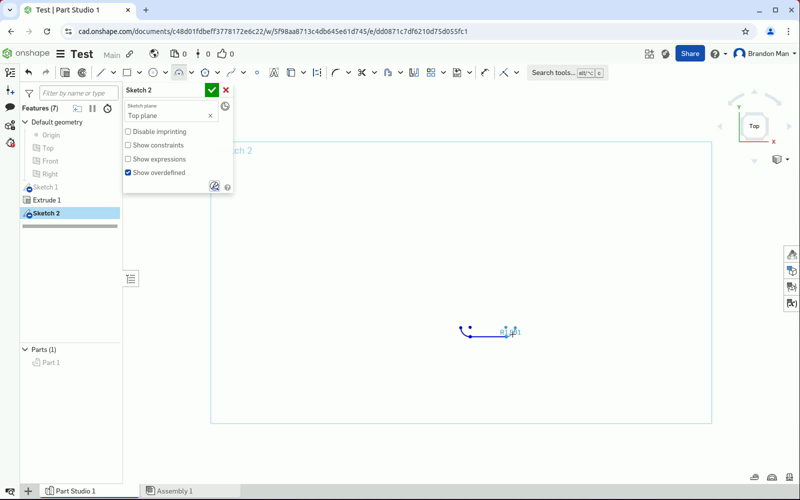
key_up(shift)
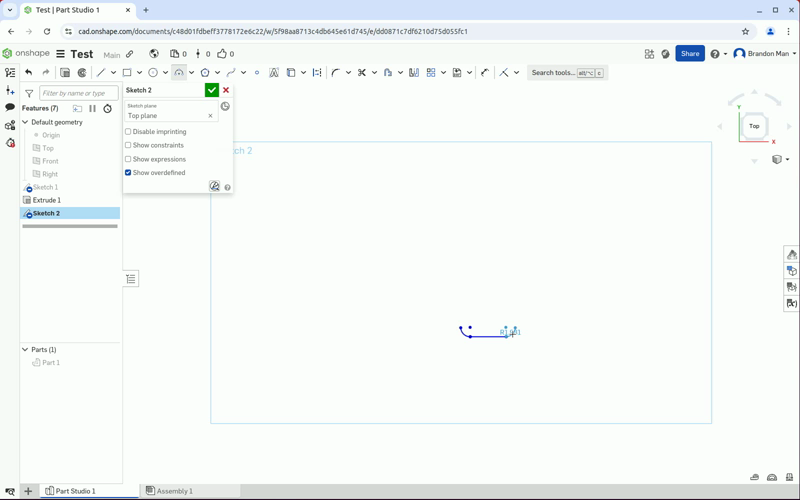
key(esc)
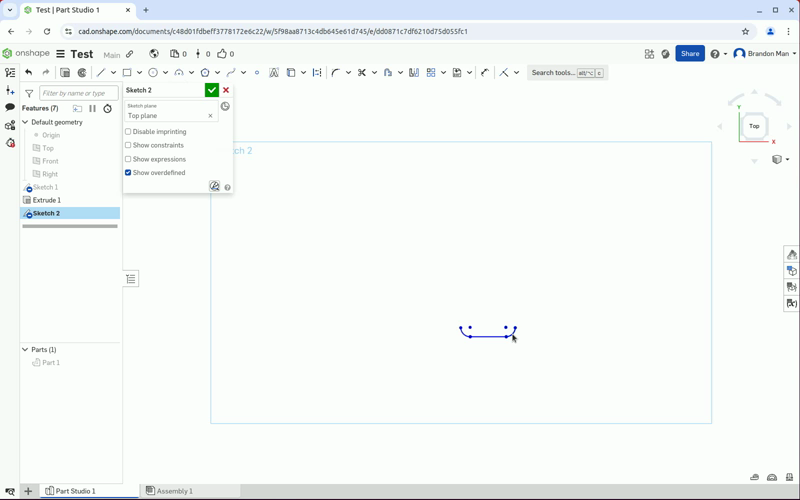
key(l)
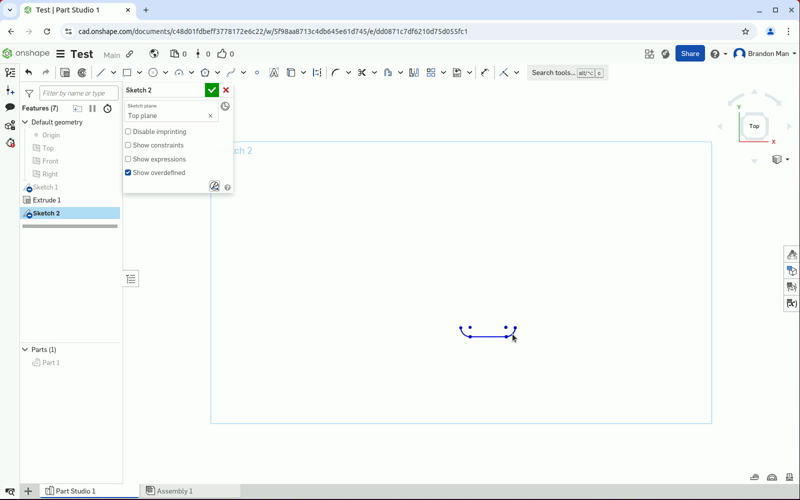
mouse_move(515, 327)
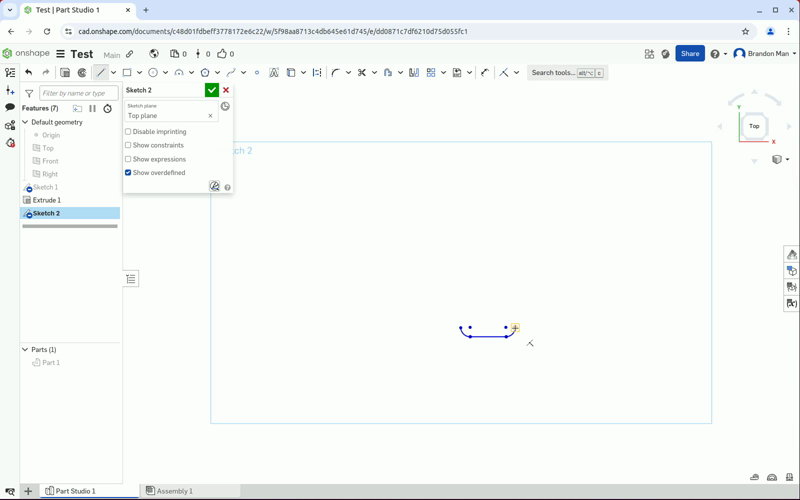
click(515, 327)
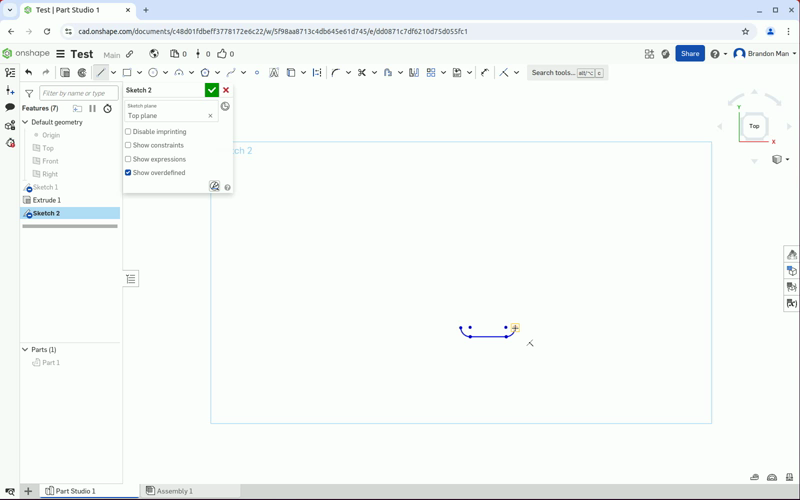
key_down(shift)
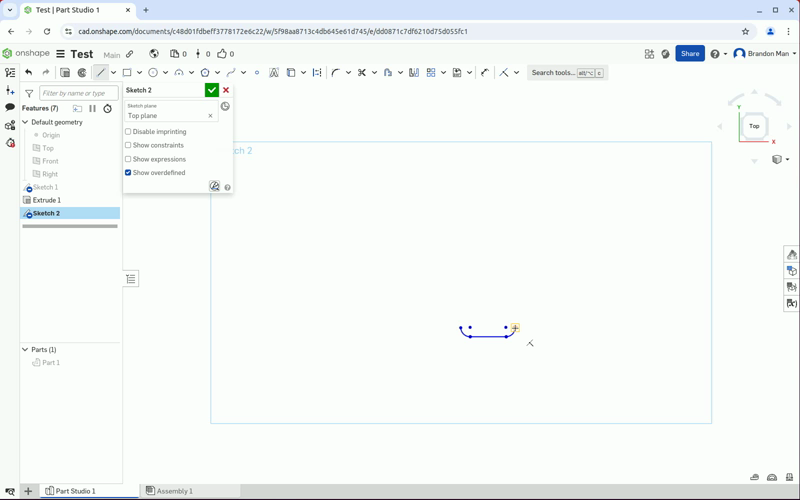
mouse_move(545, 327)
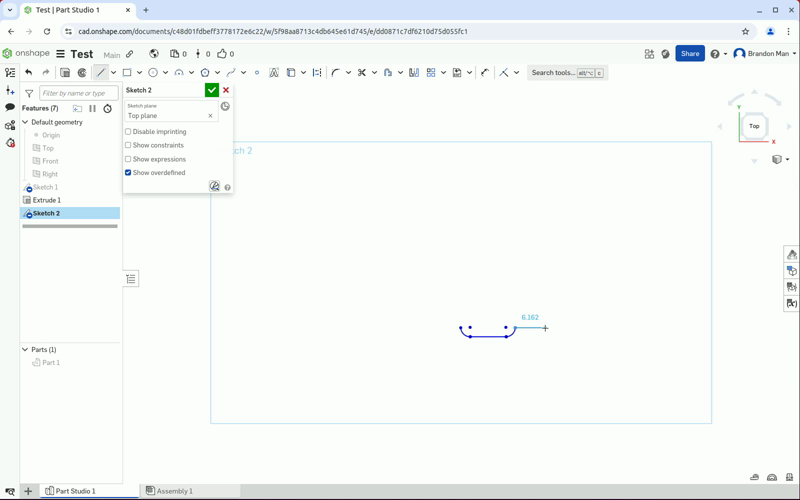
mouse_move(515, 291)
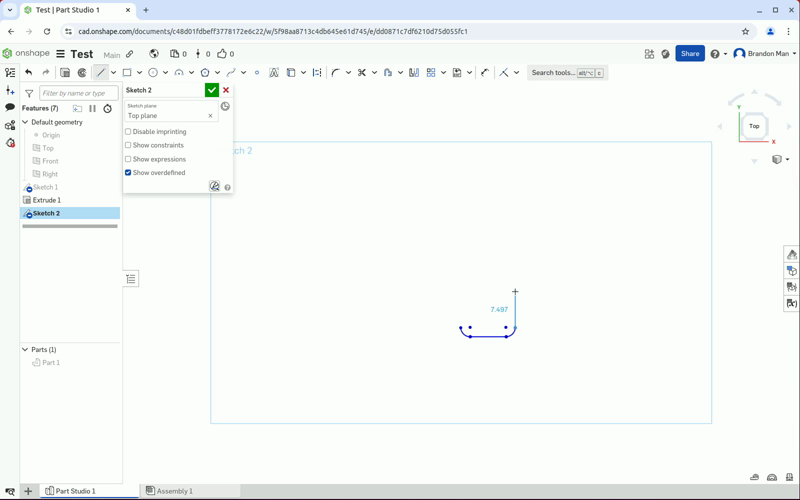
click(515, 291)
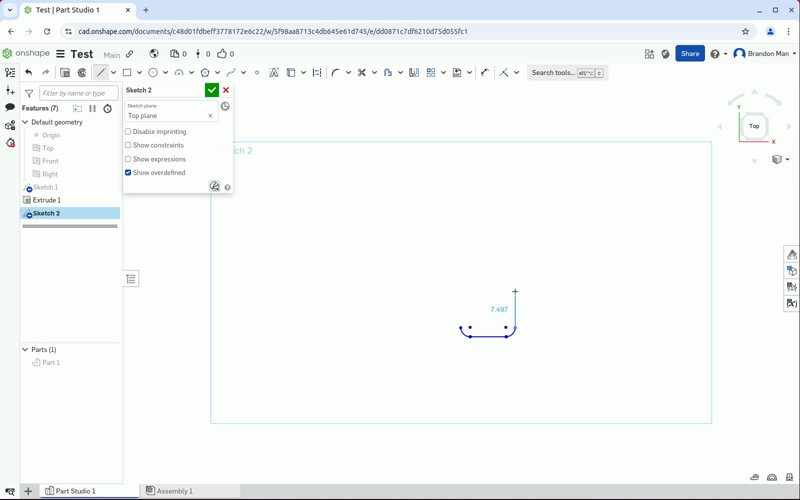
key_up(shift)
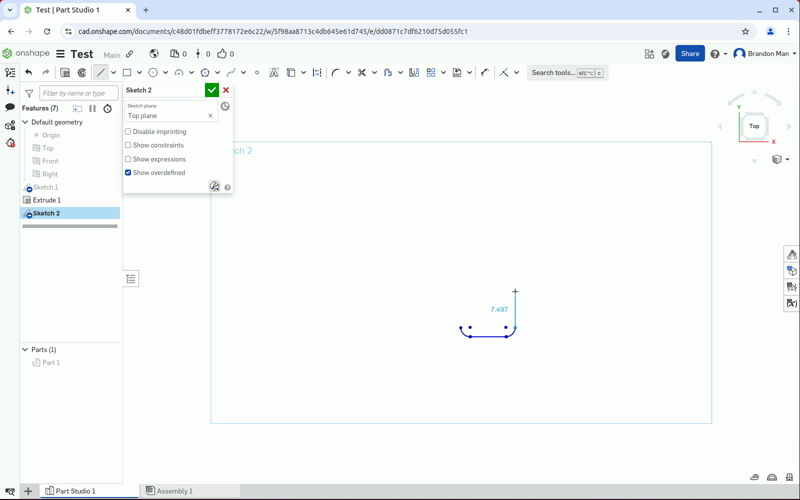
key(esc)
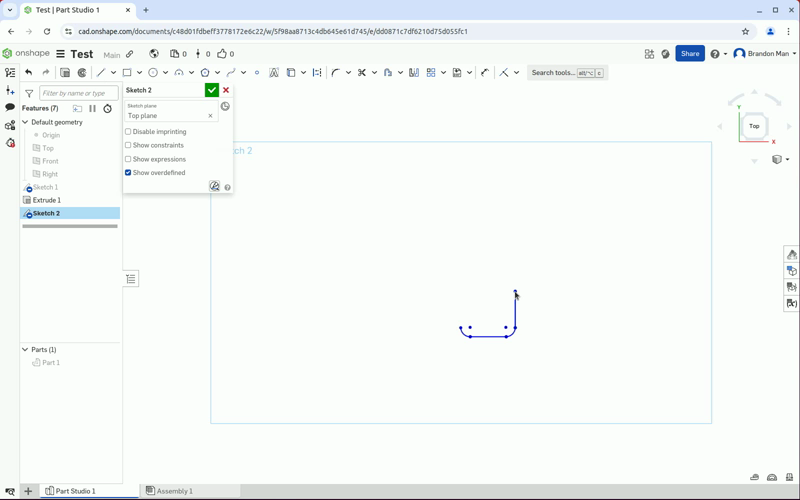
key(a)
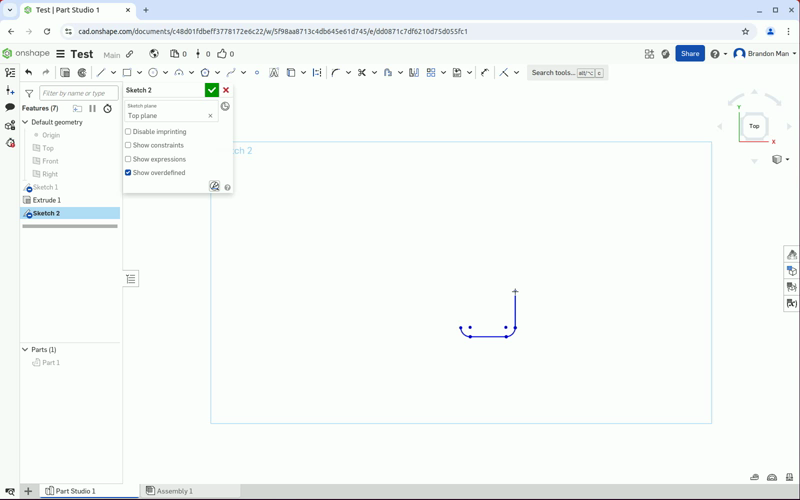
mouse_move(515, 291)
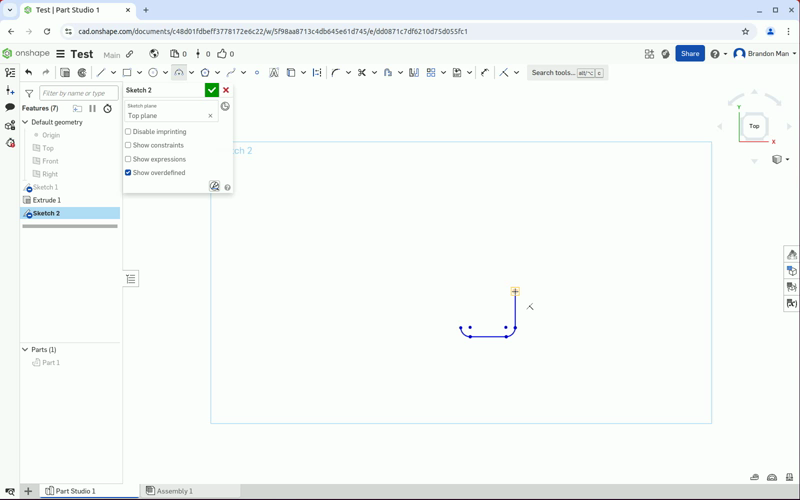
click(515, 291)
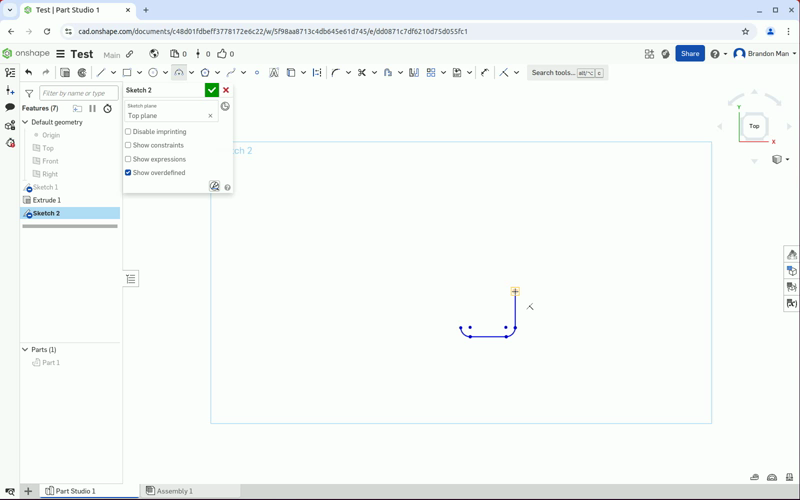
key_down(shift)
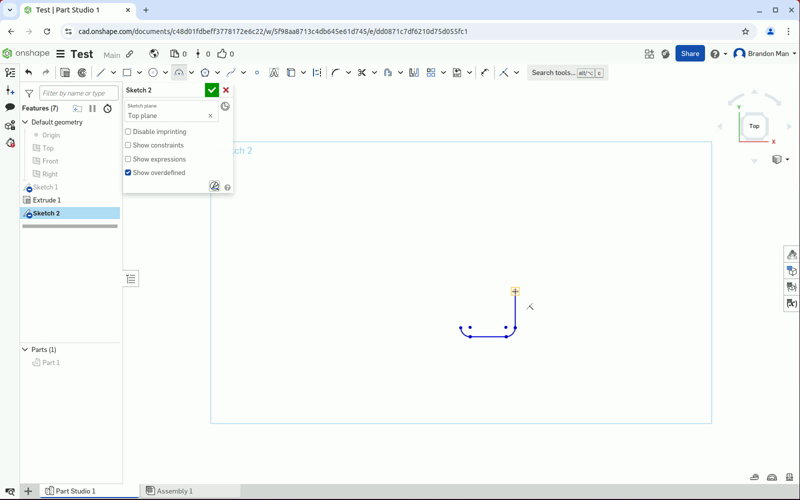
mouse_move(506, 282)
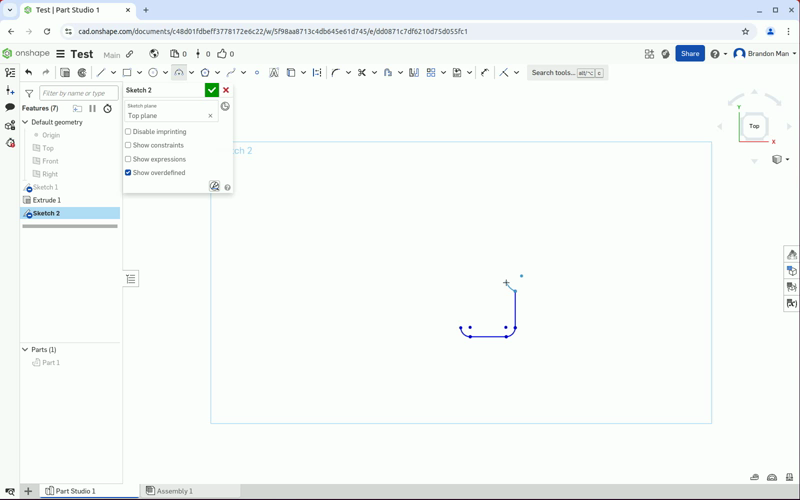
click(506, 282)
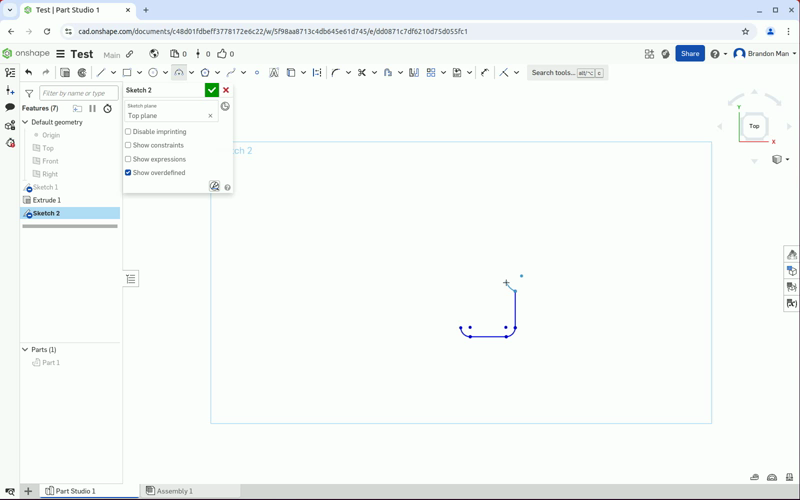
mouse_move(512, 284)
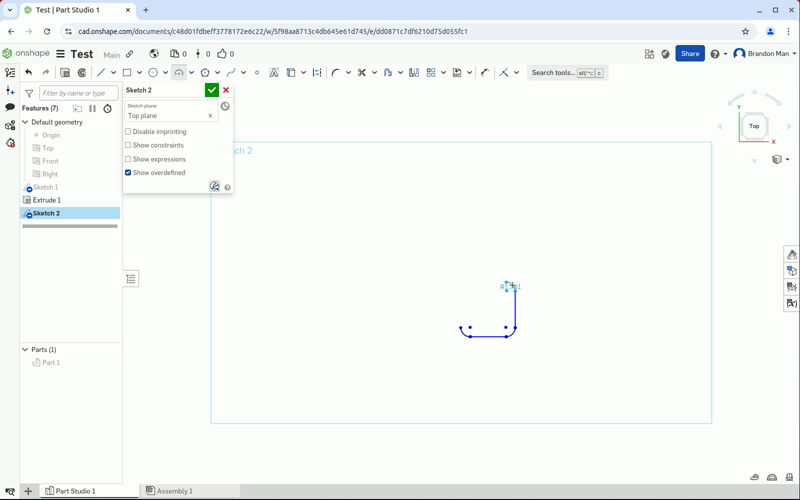
click(512, 284)
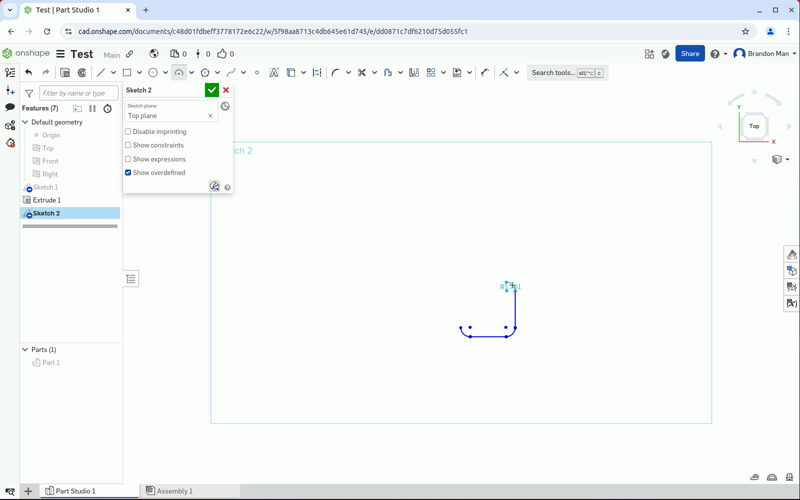
key_up(shift)
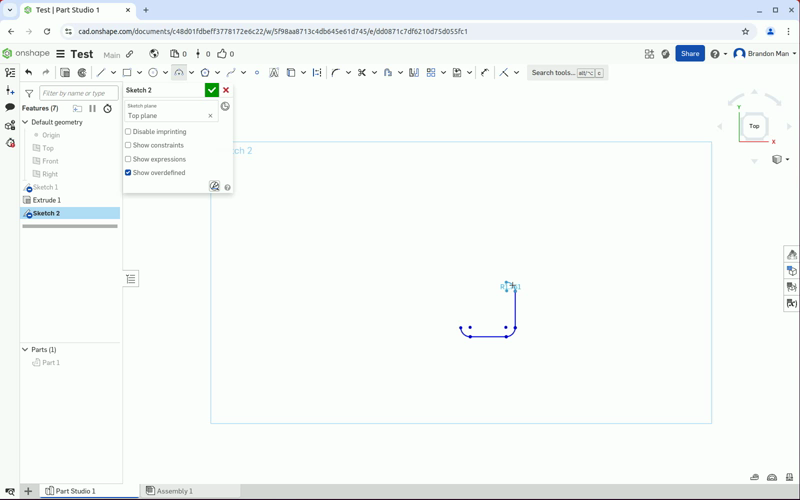
key(esc)
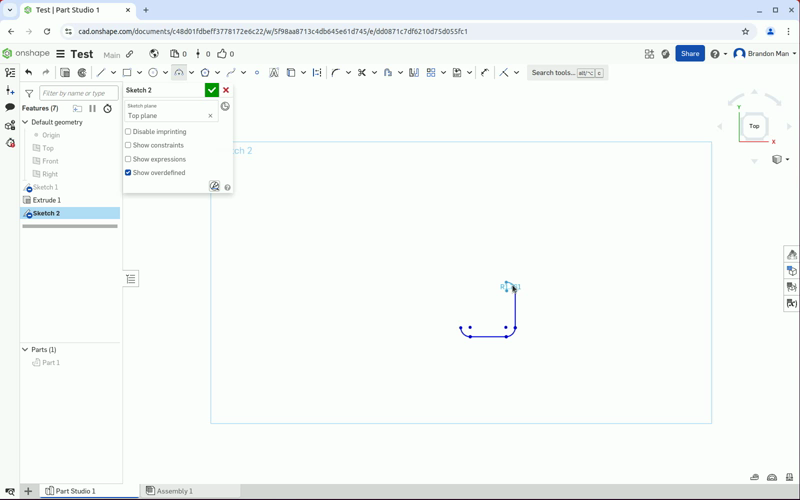
key(l)
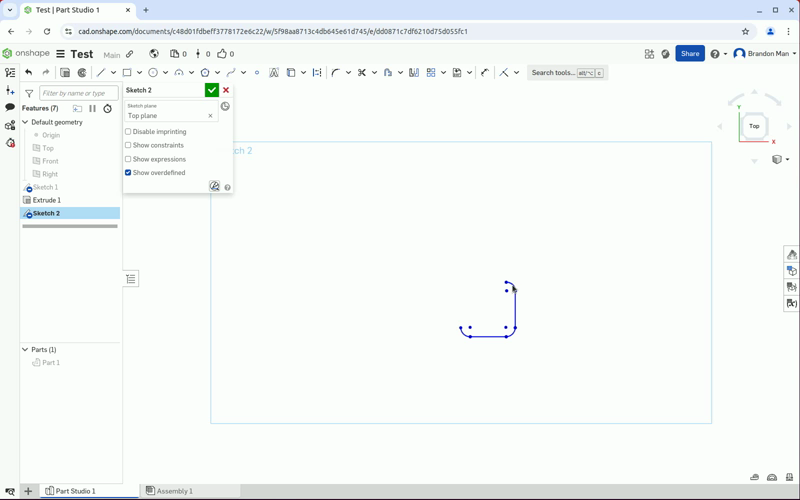
mouse_move(506, 282)
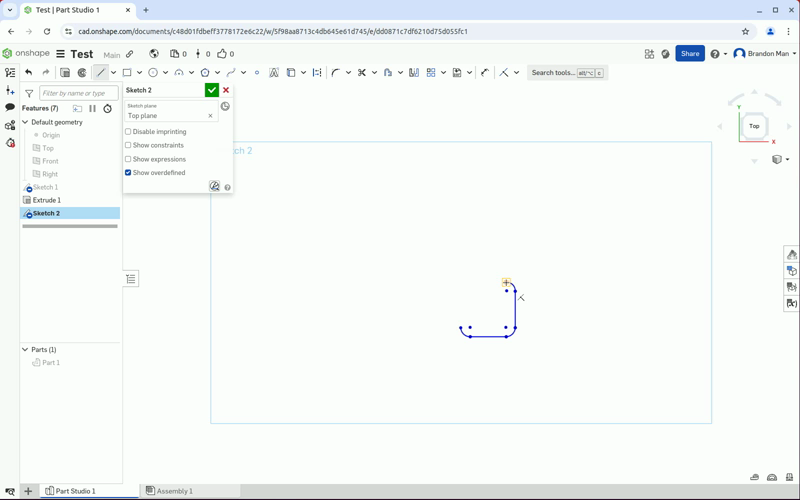
click(506, 282)
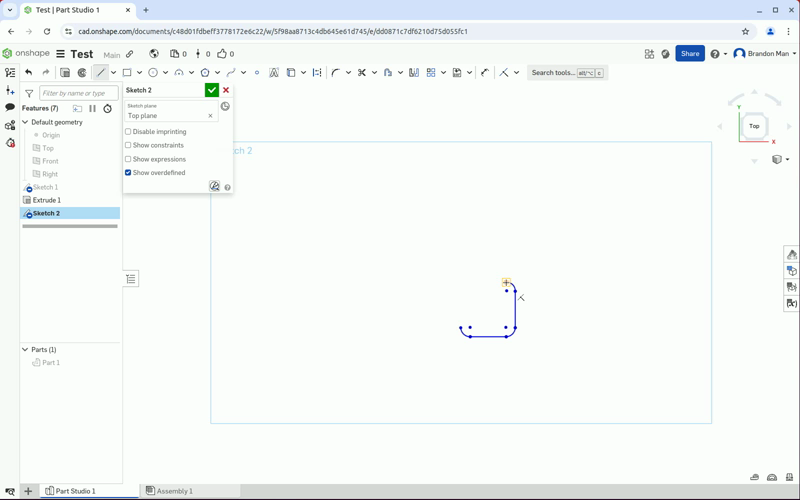
key_down(shift)
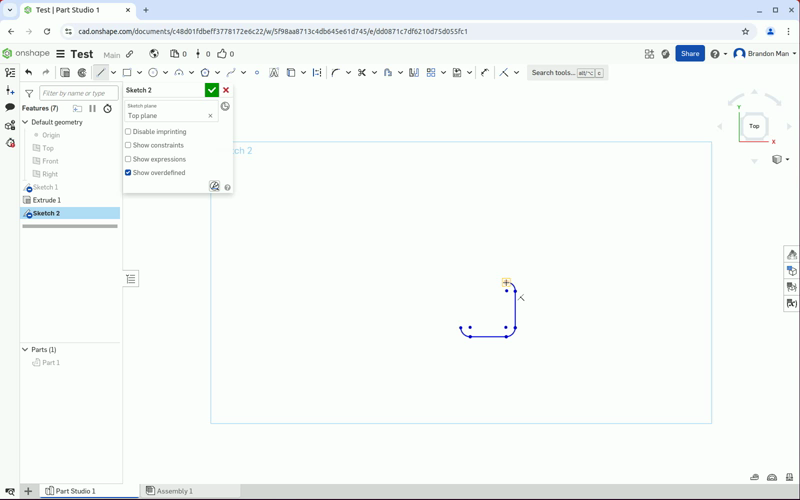
mouse_move(536, 282)
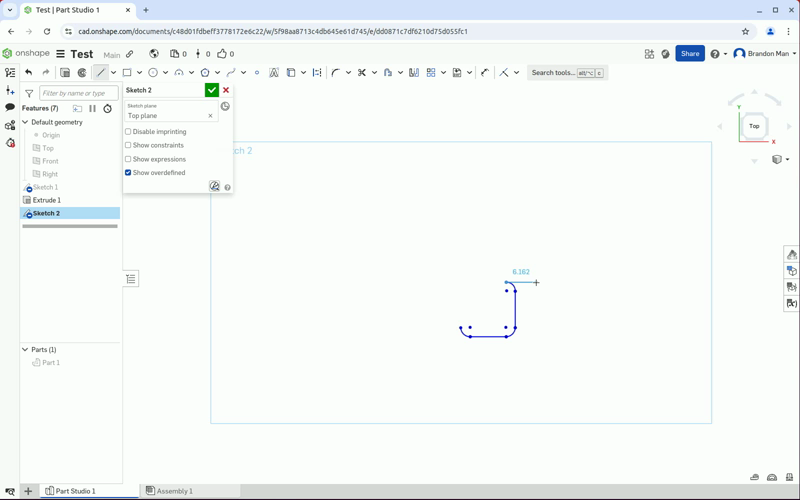
mouse_move(470, 282)
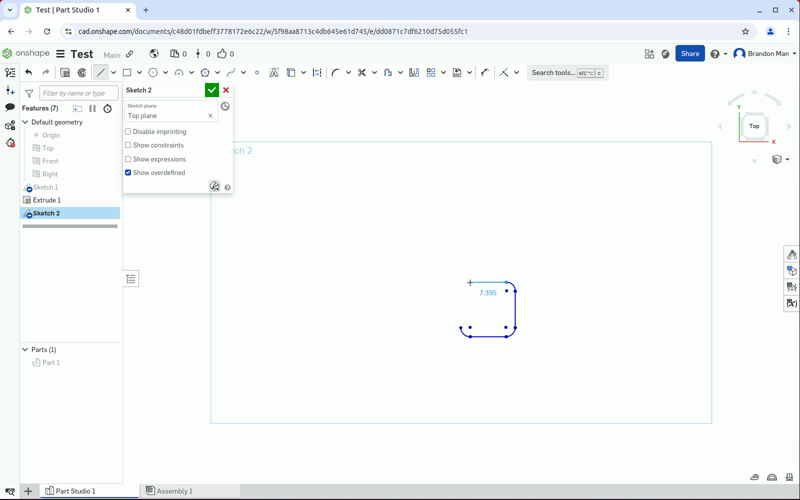
click(470, 282)
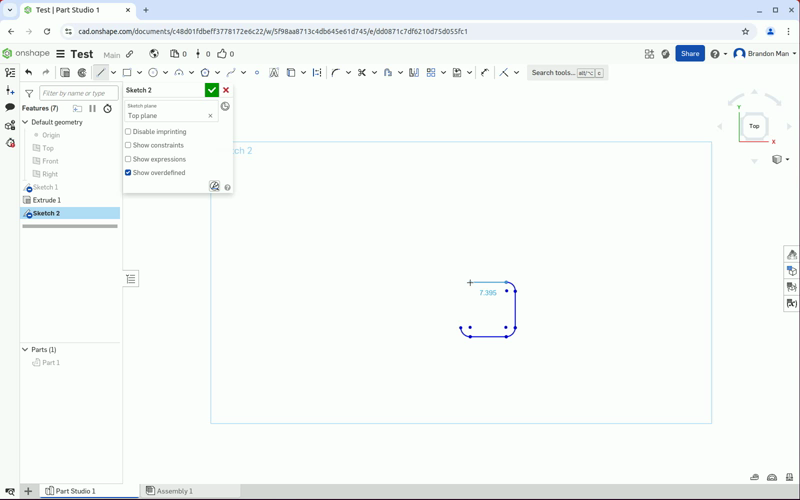
key_up(shift)
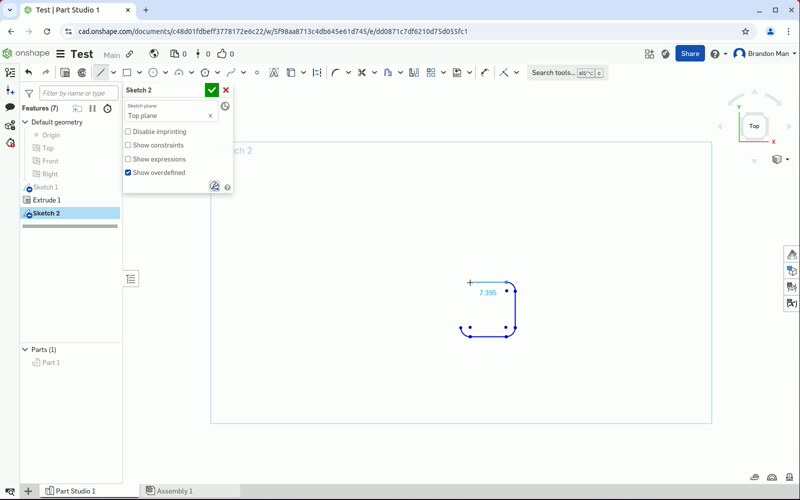
key(esc)
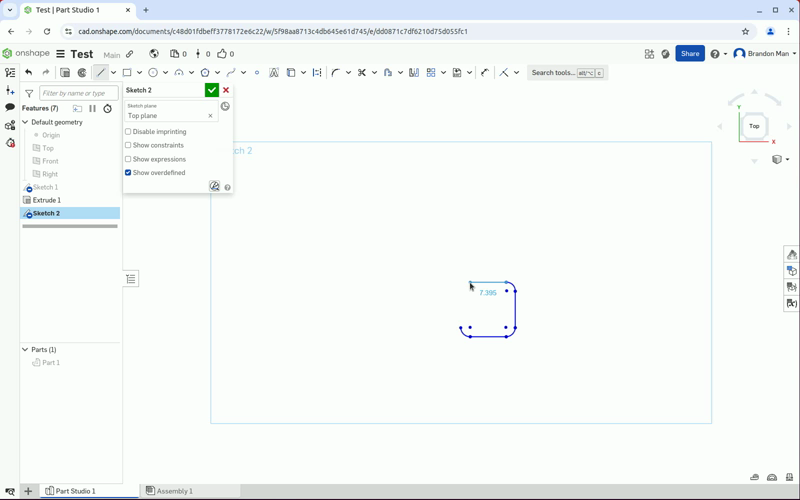
key(a)
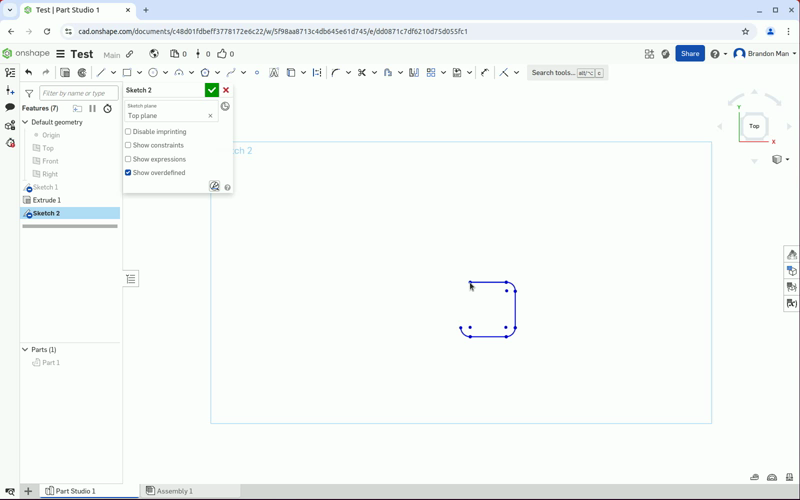
mouse_move(470, 282)
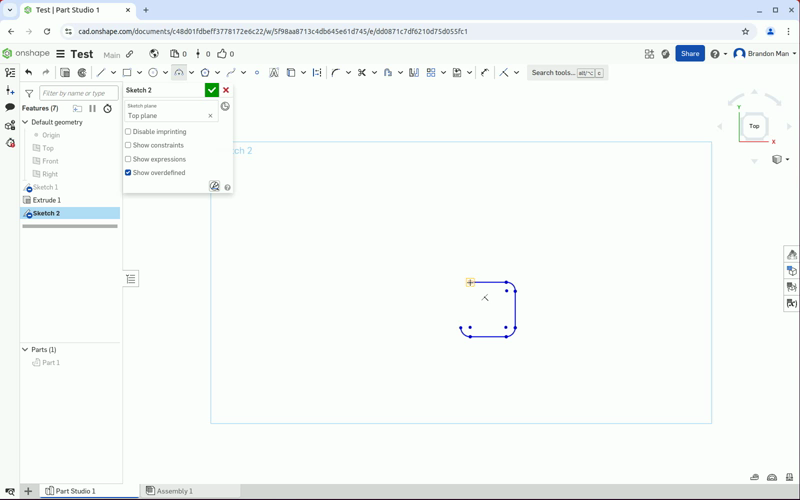
click(470, 282)
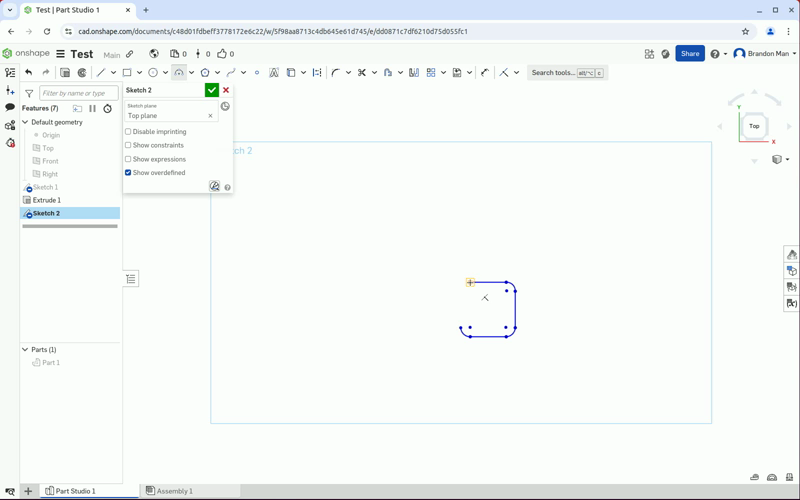
key_down(shift)
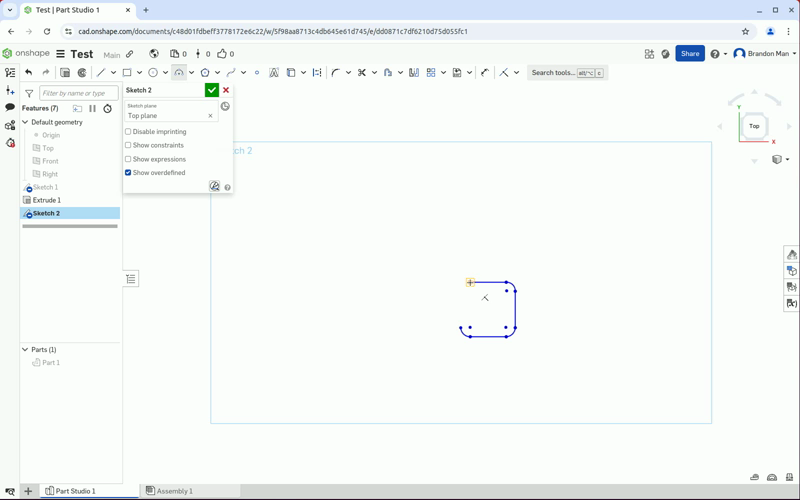
mouse_move(460, 291)
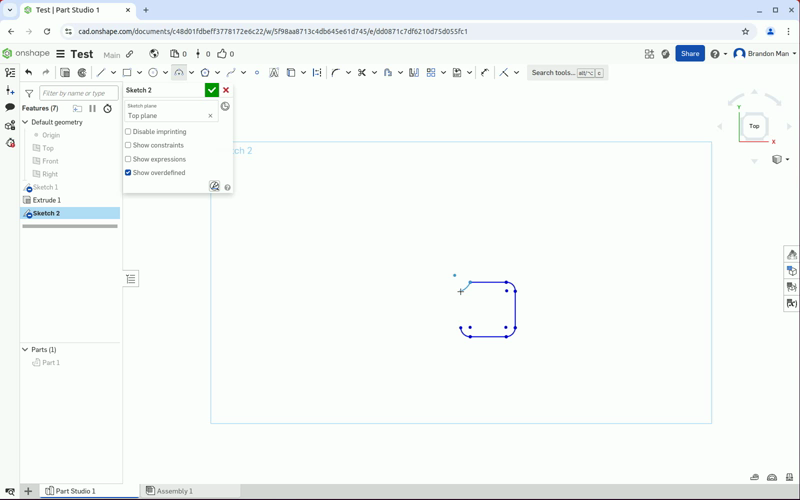
click(460, 291)
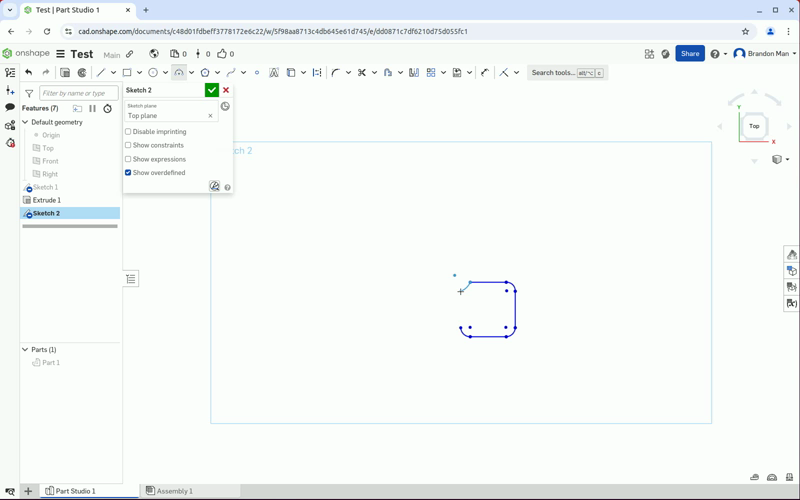
mouse_move(463, 284)
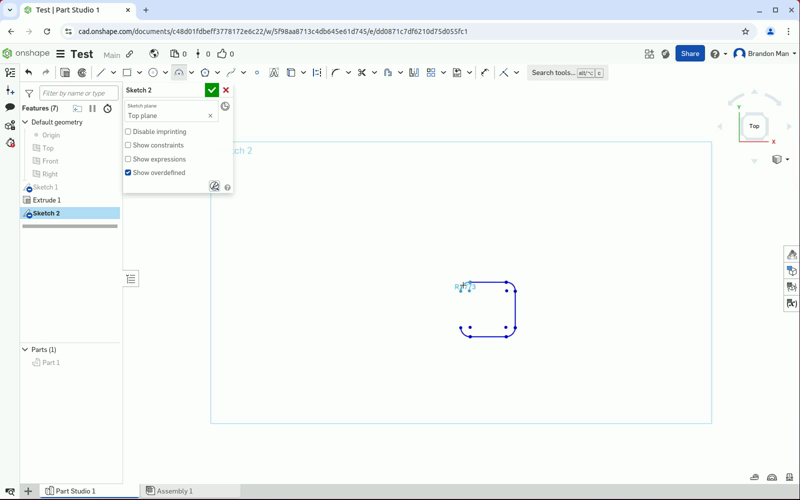
click(463, 284)
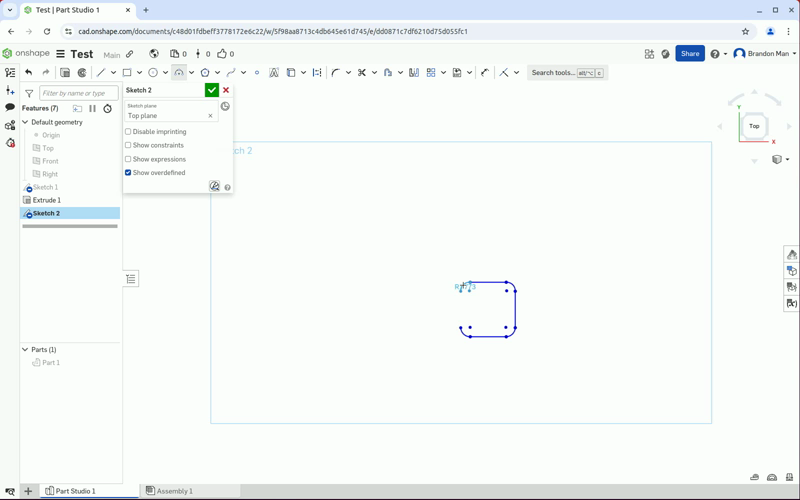
key_up(shift)
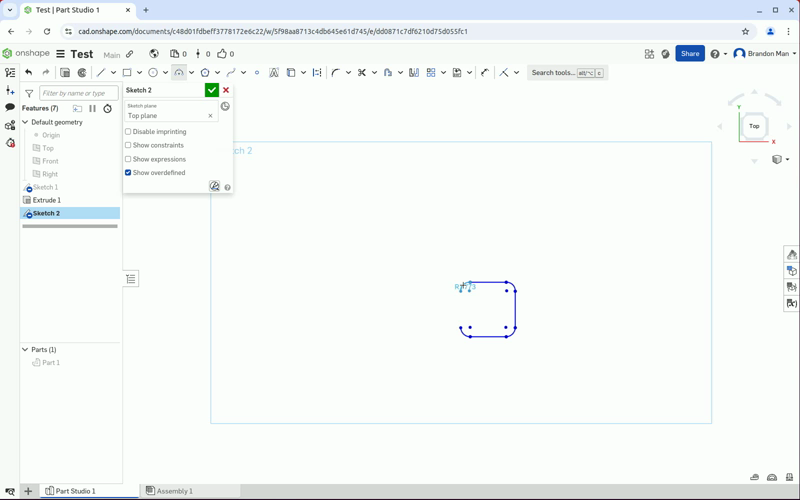
key(esc)
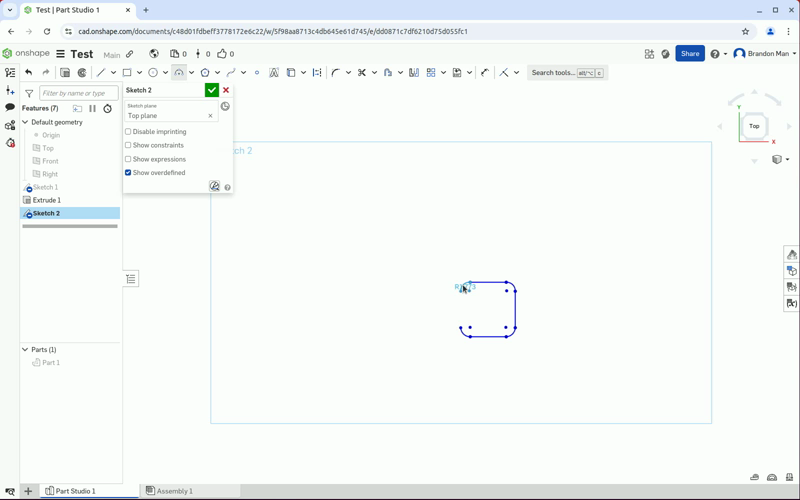
key(l)
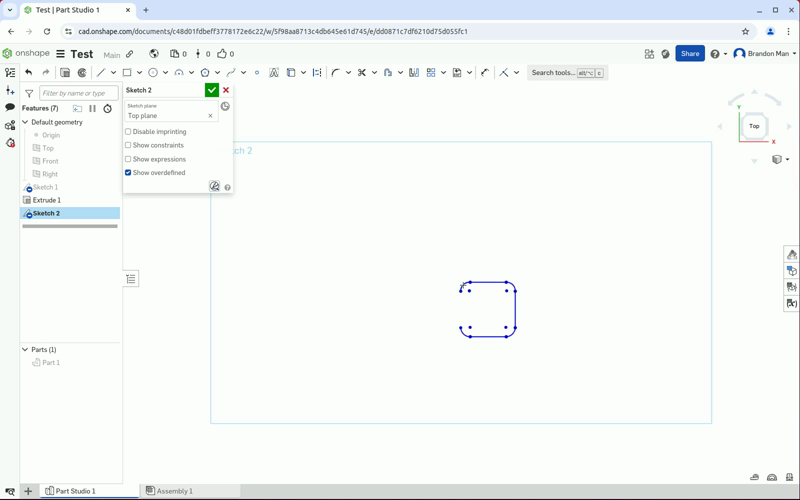
mouse_move(460, 291)
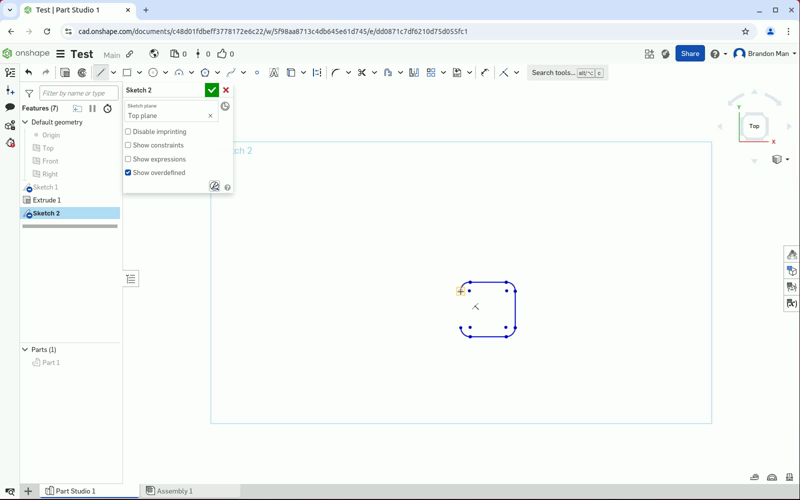
click(460, 291)
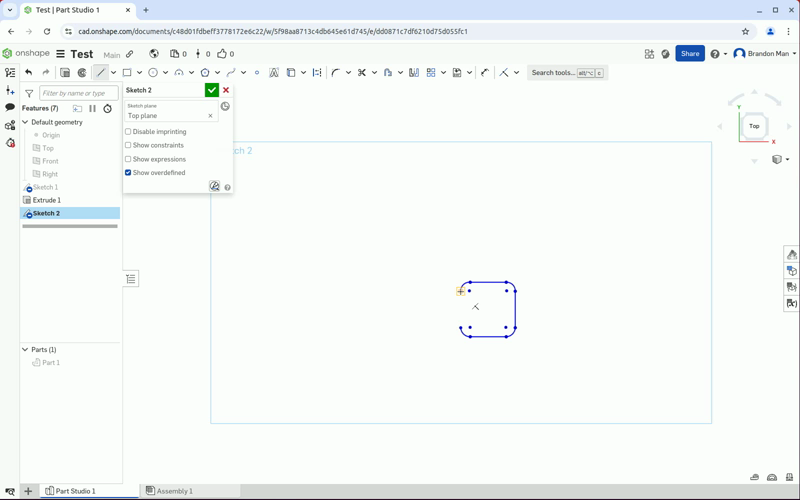
mouse_move(490, 291)
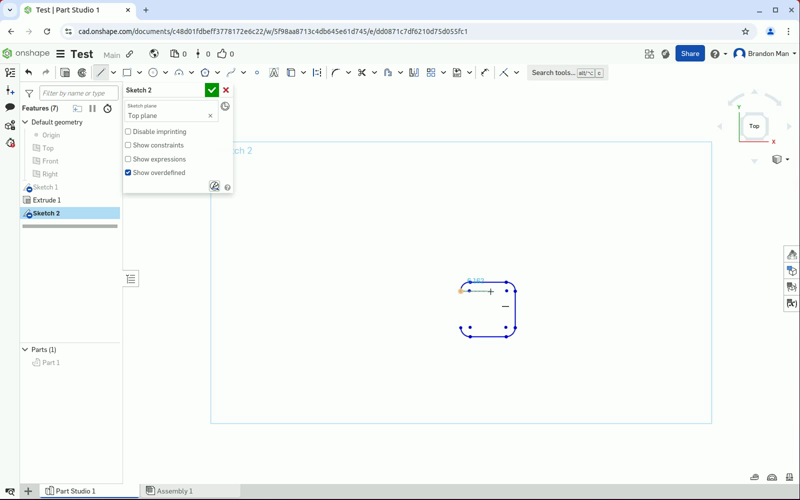
key_down(shift)
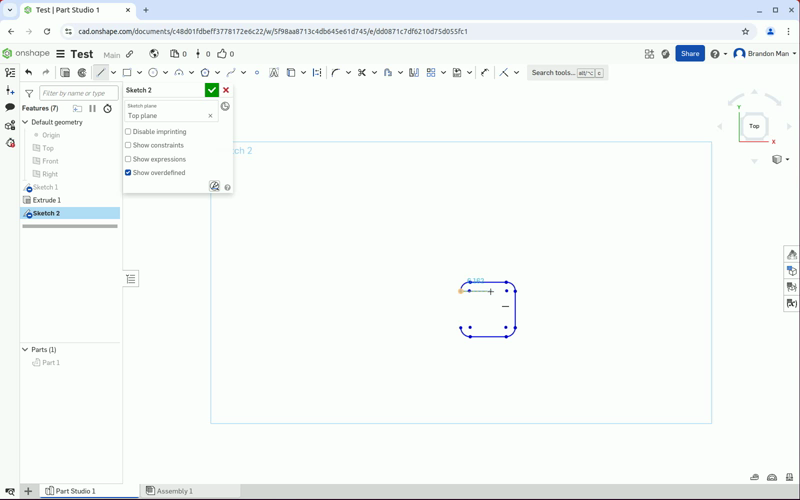
mouse_move(460, 327)
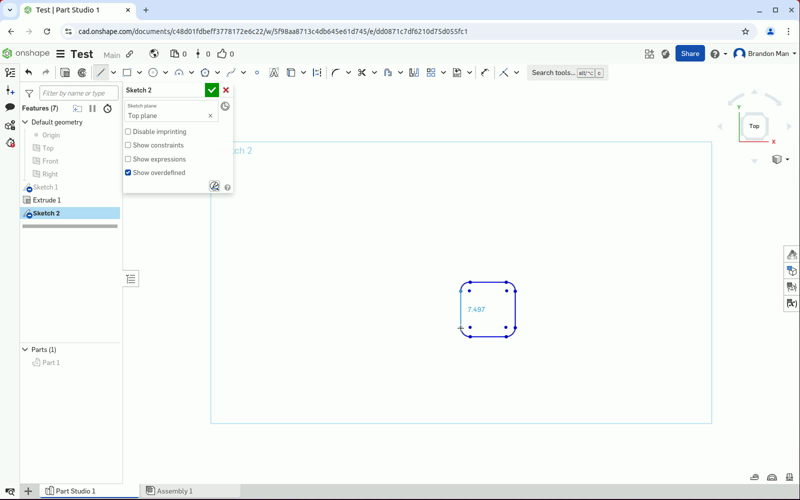
key_up(shift)
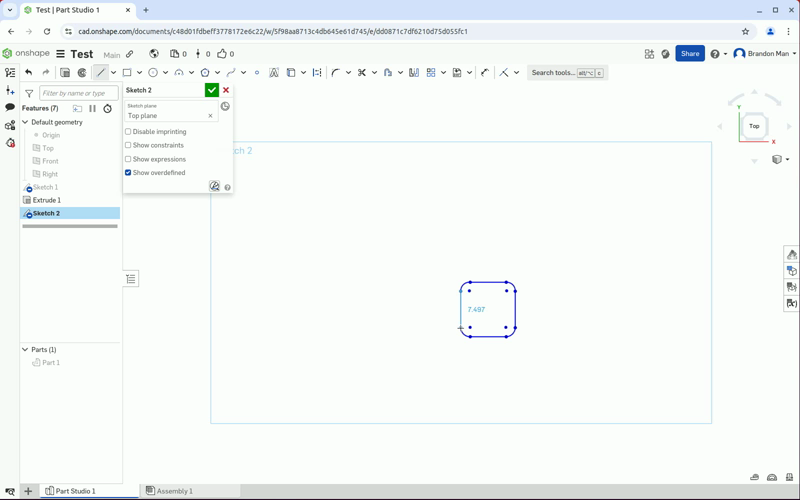
click(460, 327)
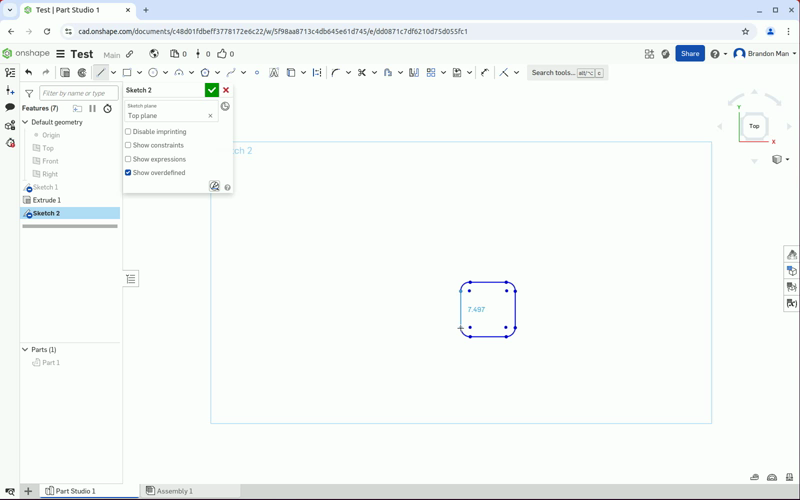
key(esc)
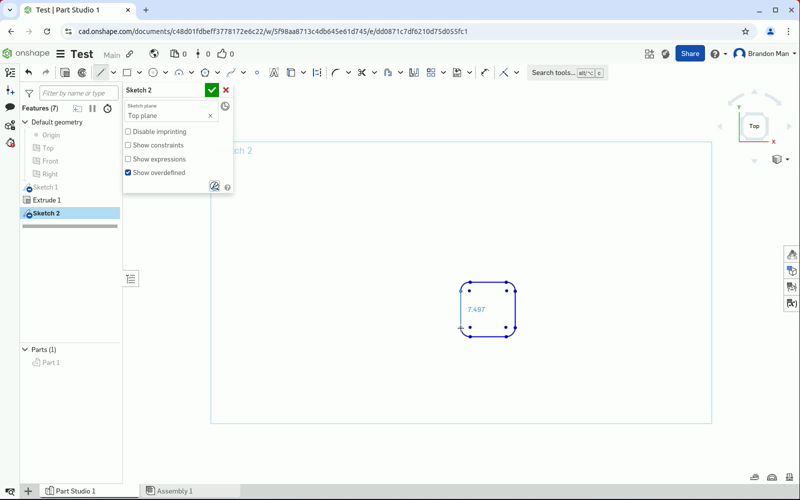
mouse_move(484, 292)
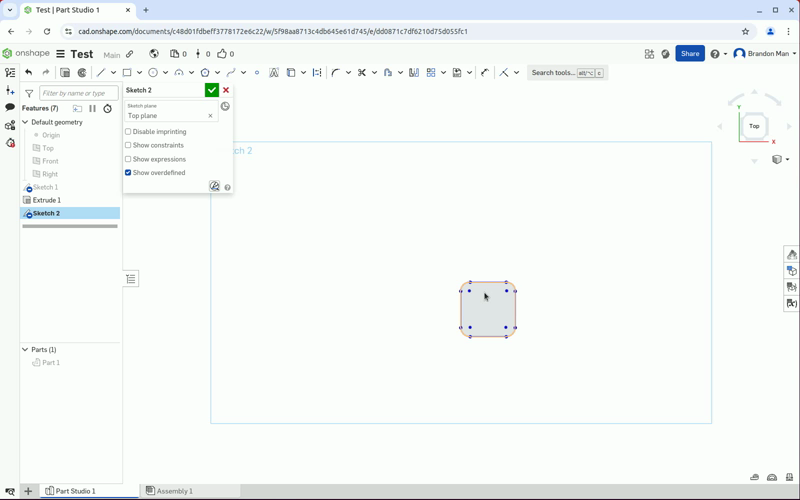
click(484, 292)
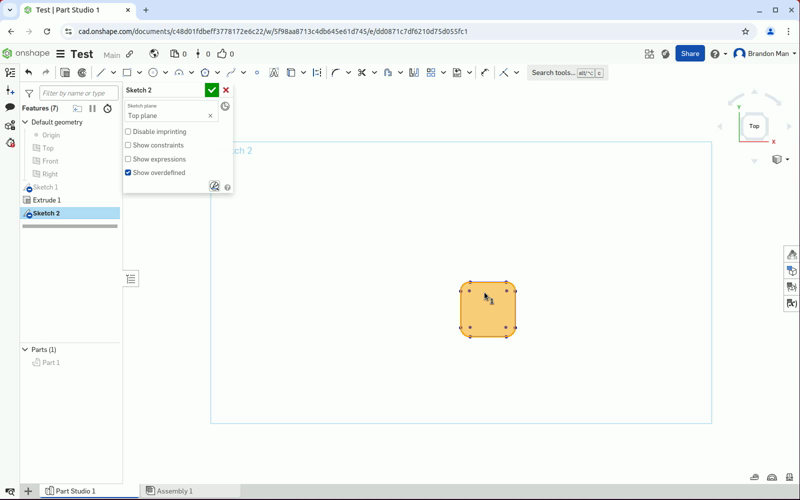
mouse_move(73, 352)
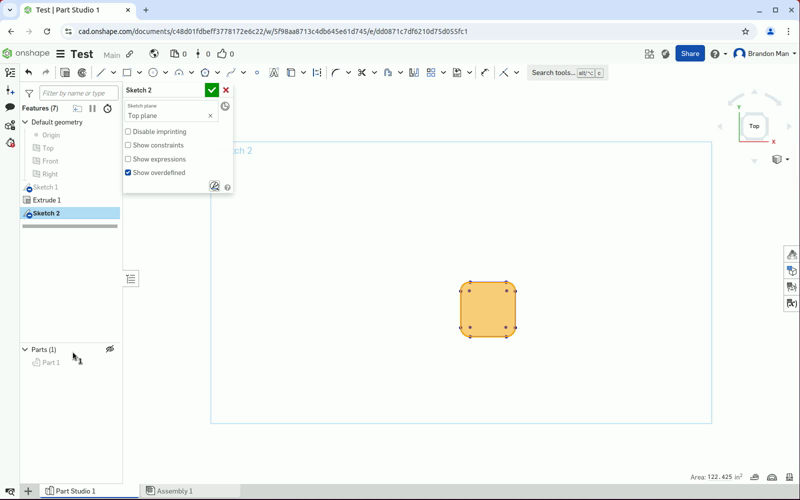
key(shift+y)
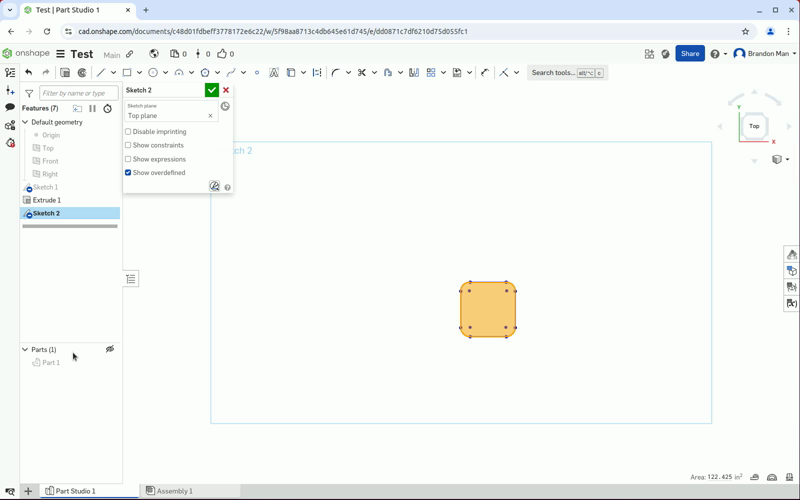
key(shift+e)
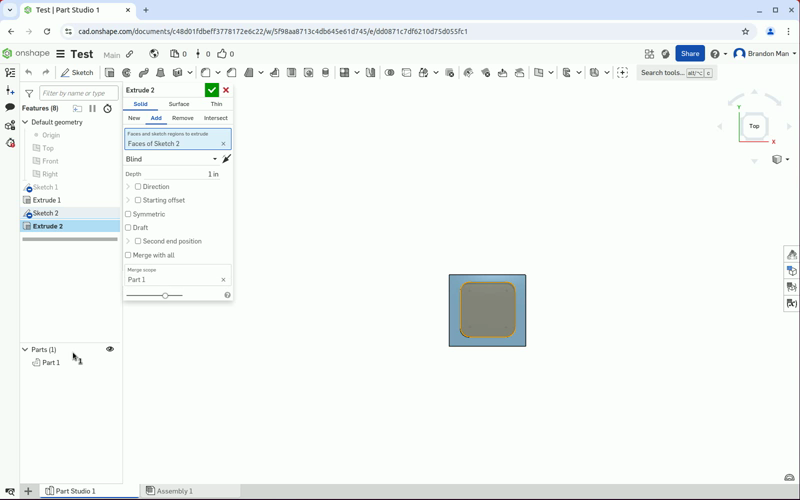
mouse_move(143, 106)
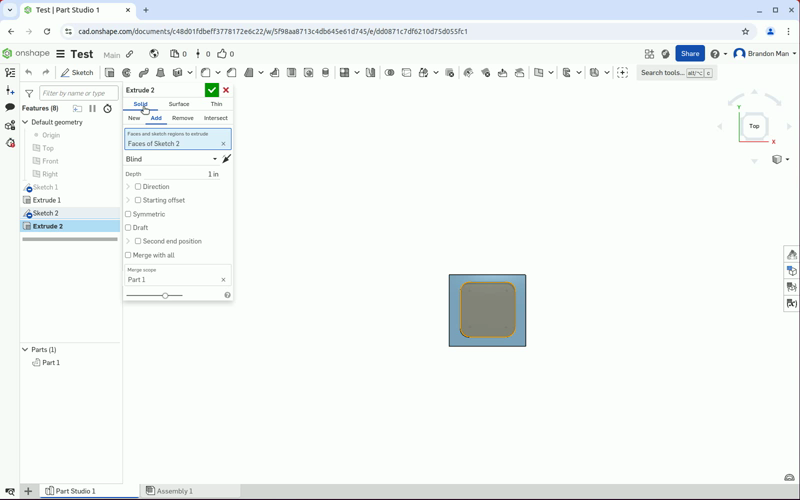
click(143, 106)
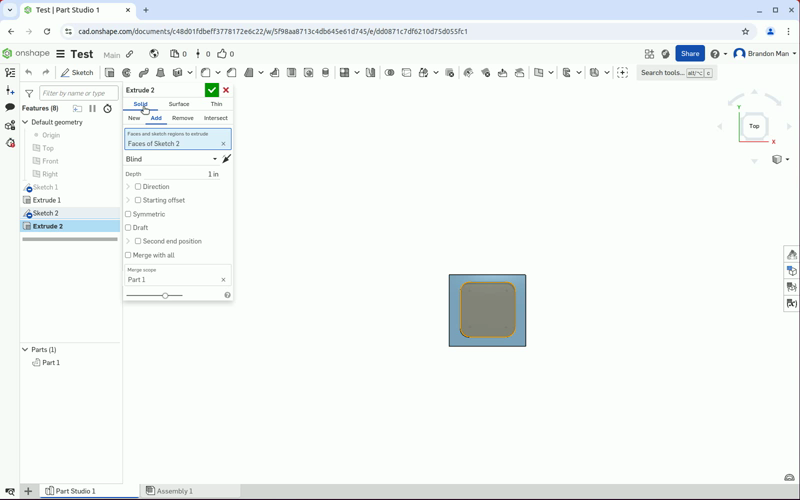
mouse_move(137, 120)
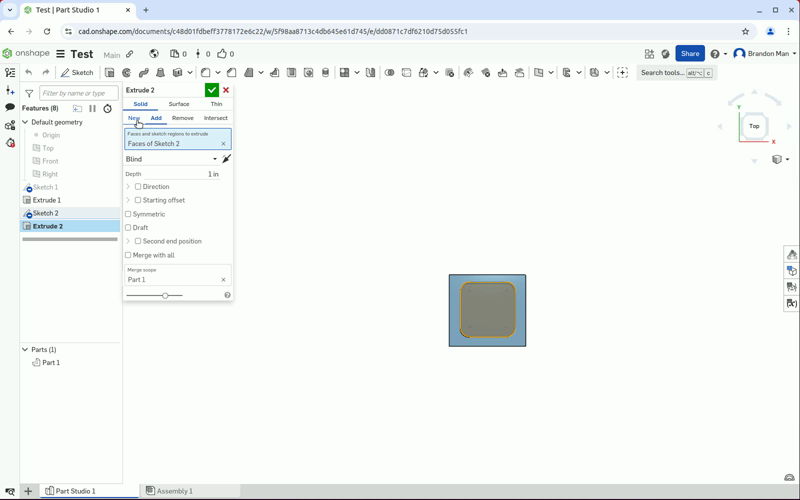
click(137, 120)
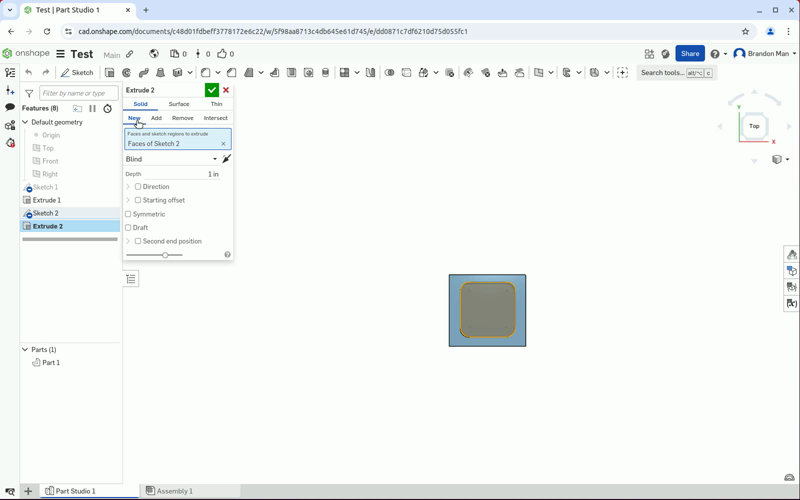
key(tab, 4)
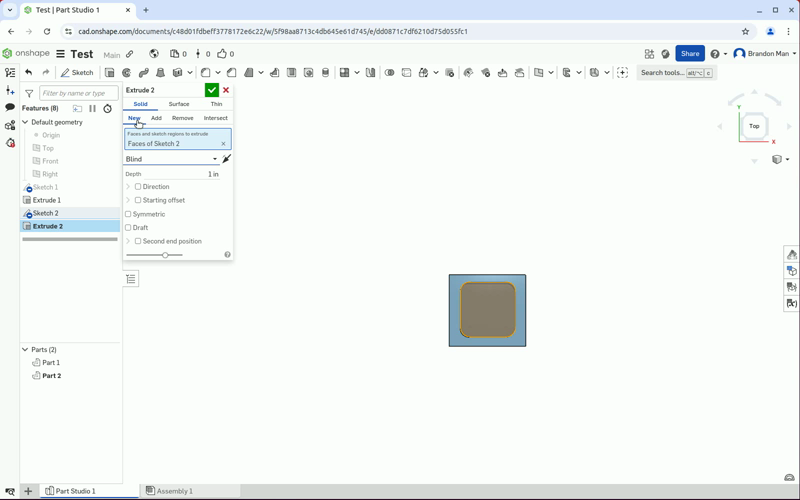
text(-1.926)
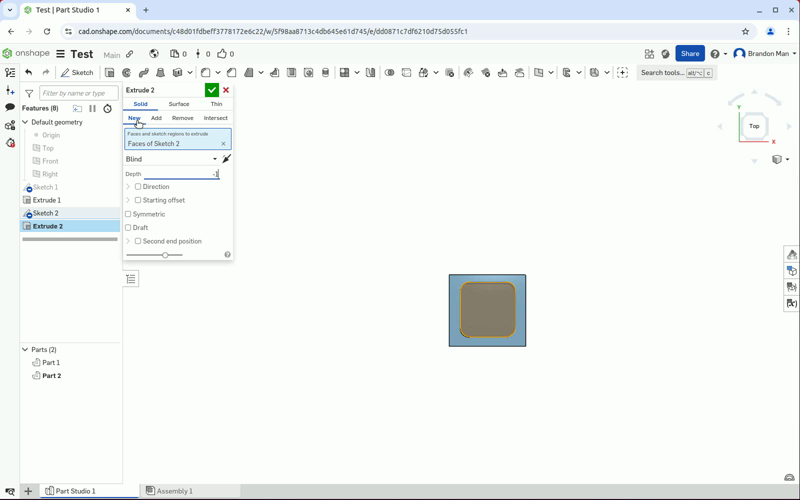
key(enter)
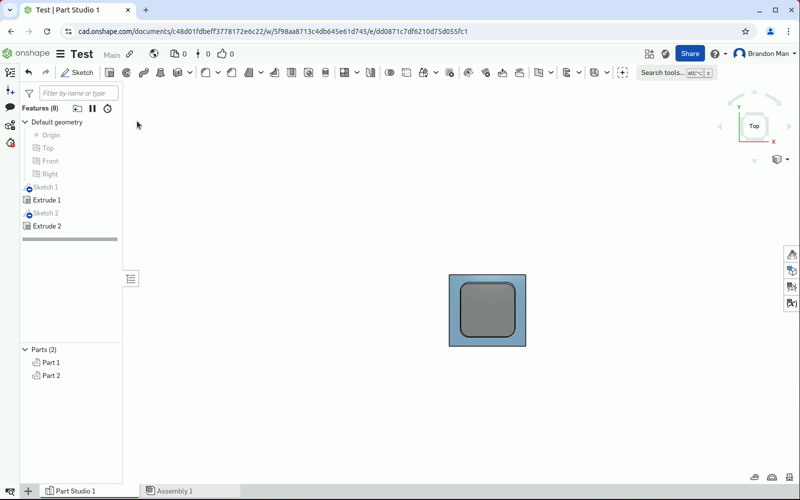
key(shift+h)
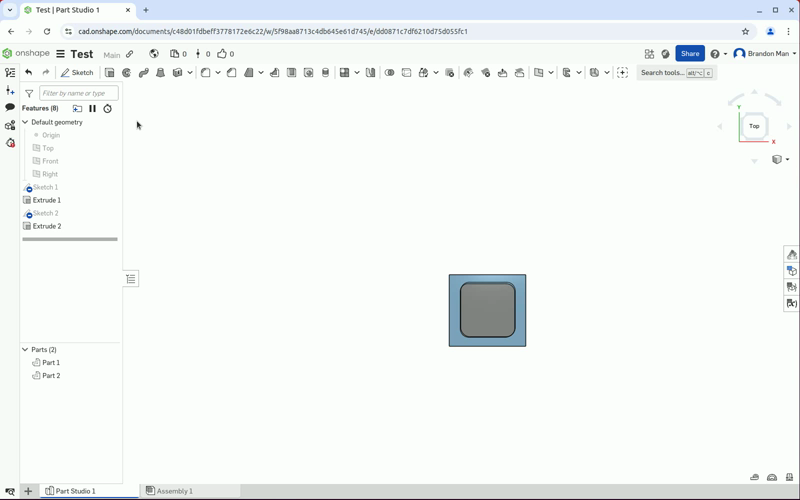
key(shift+h)
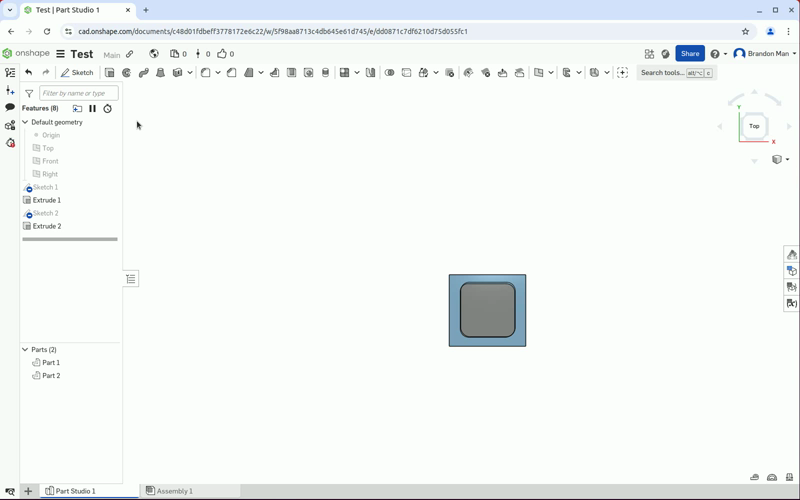
mouse_move(73, 189)
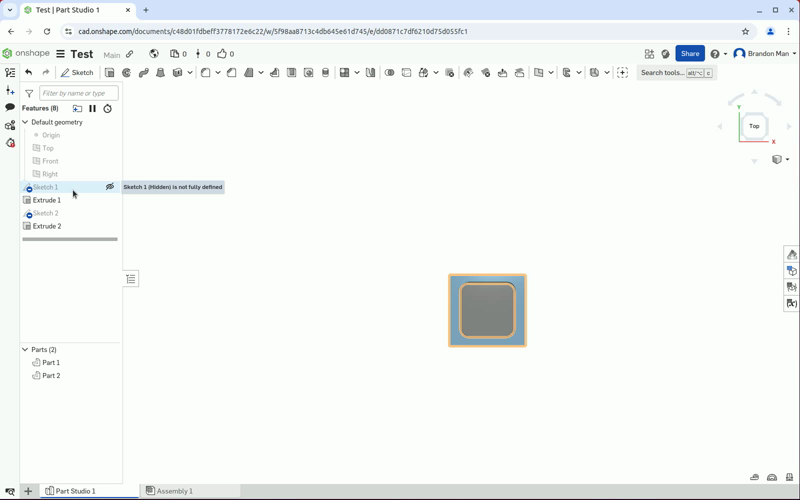
click(73, 189)
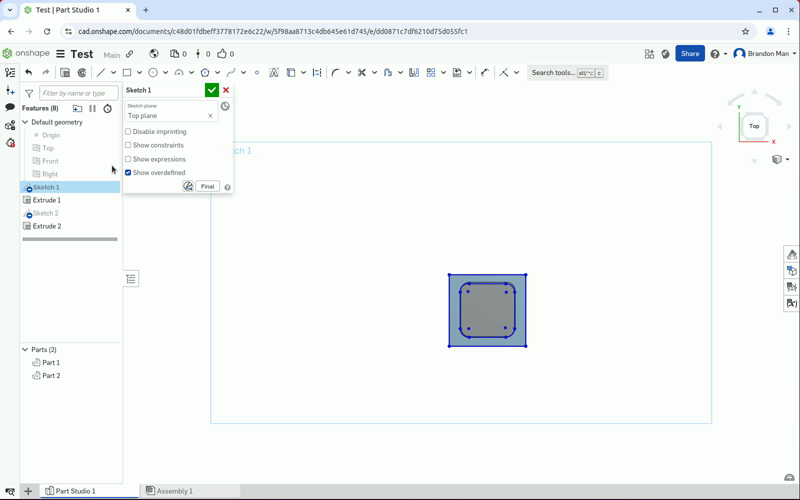
mouse_move(229, 92)
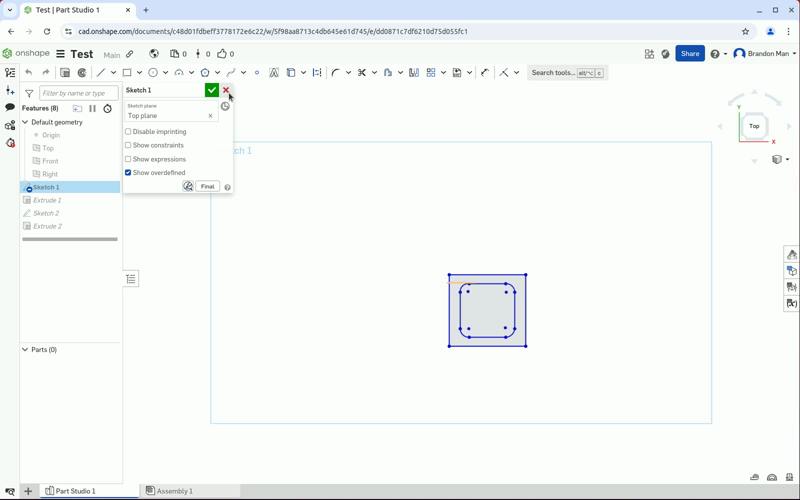
click(229, 92)
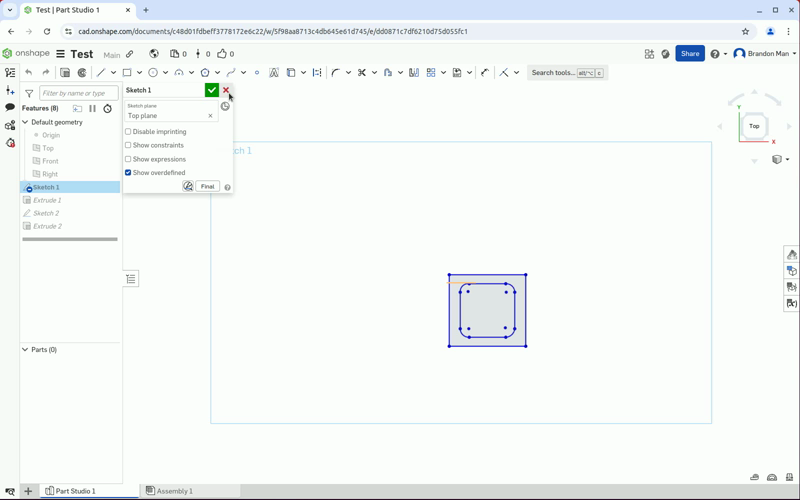
key(shift+s)
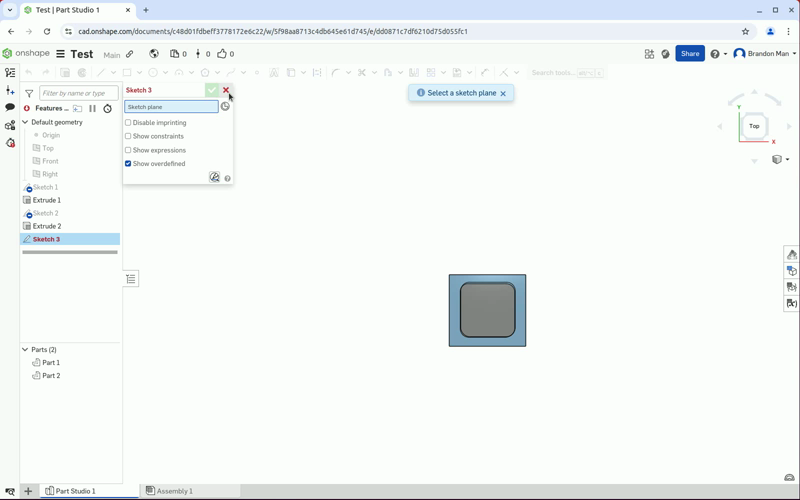
mouse_move(73, 150)
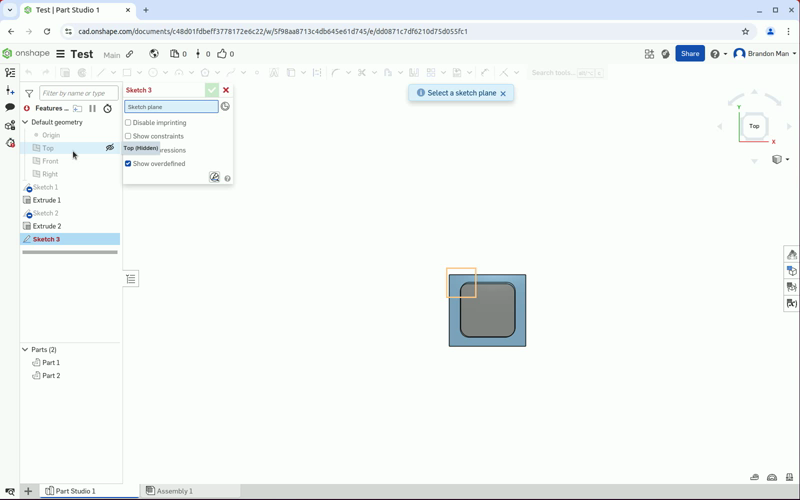
click(73, 150)
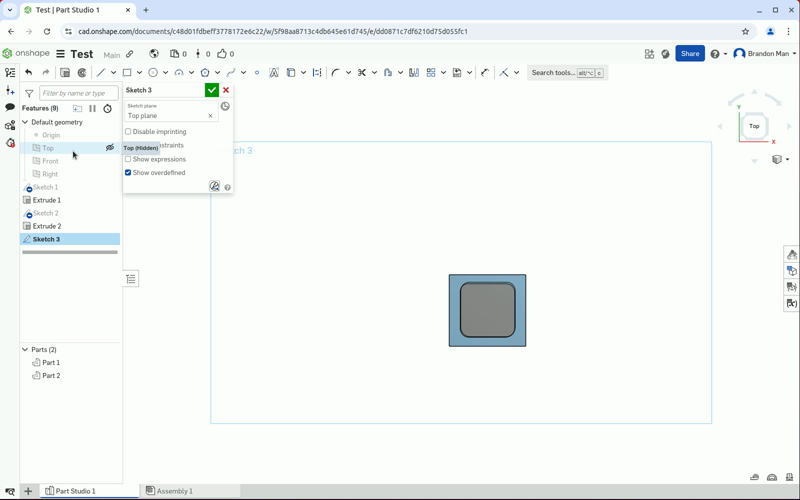
mouse_move(73, 352)
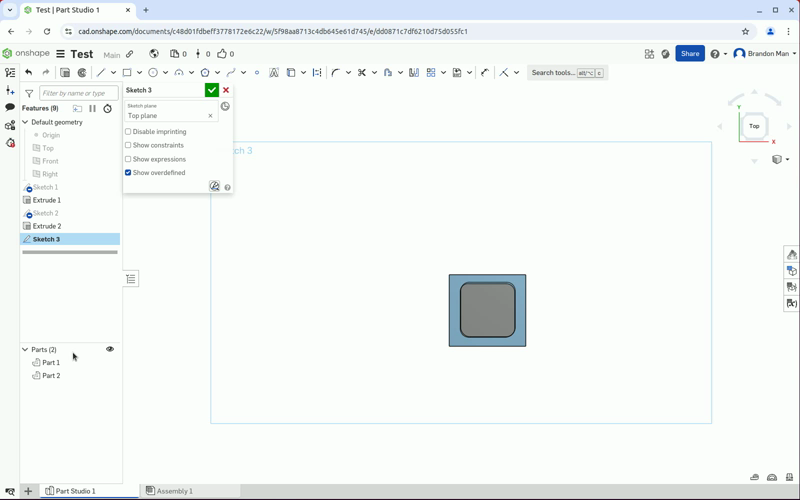
key(y)
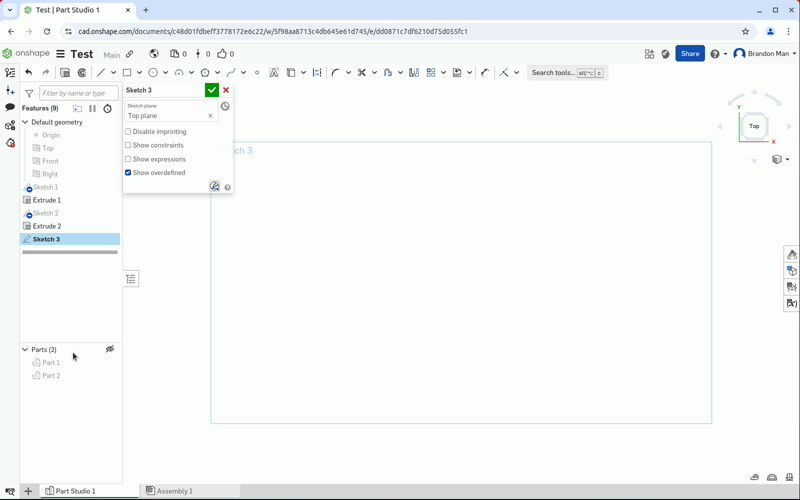
key(l)
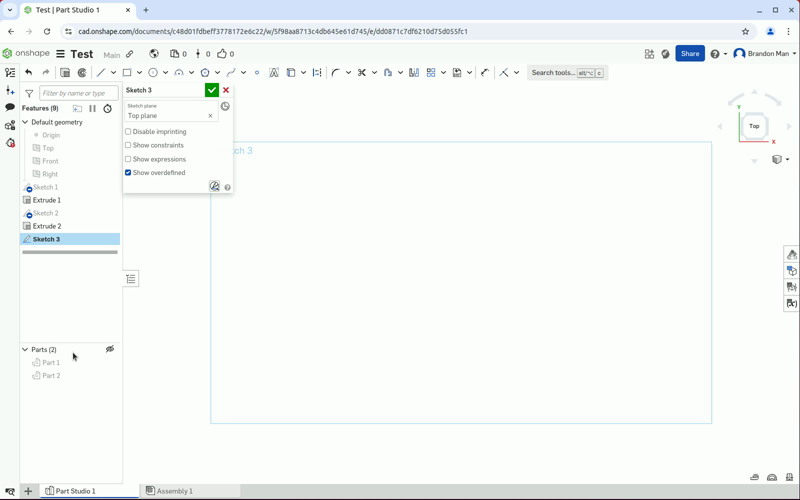
key_down(shift)
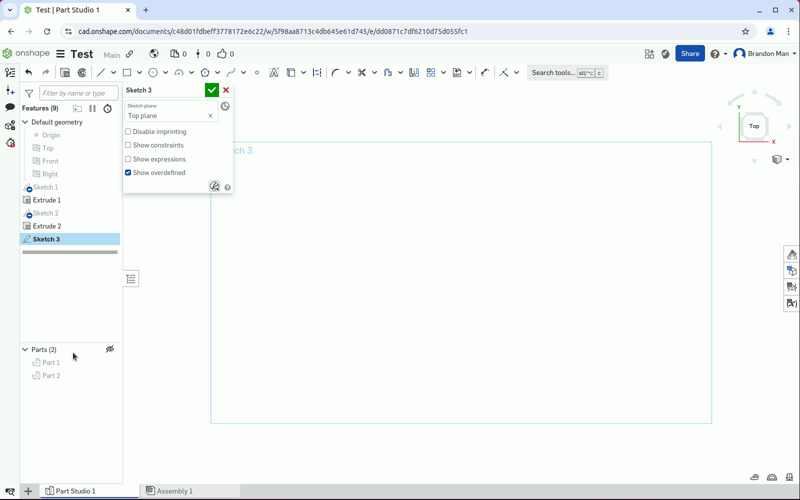
mouse_move(449, 346)
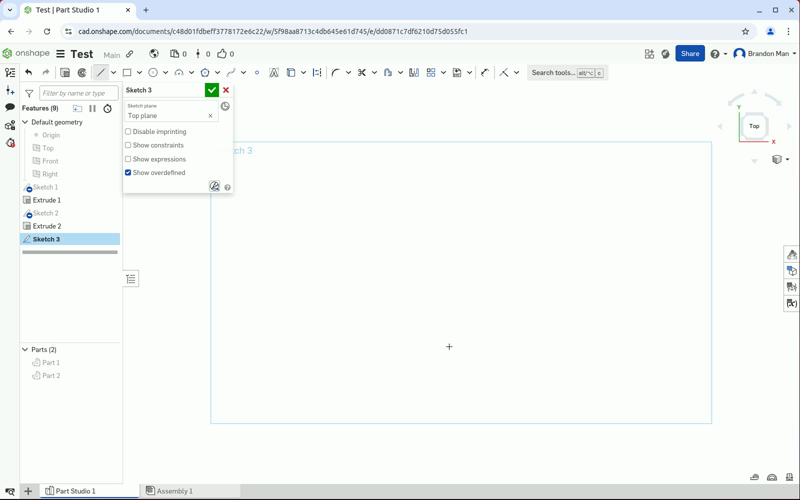
click(449, 346)
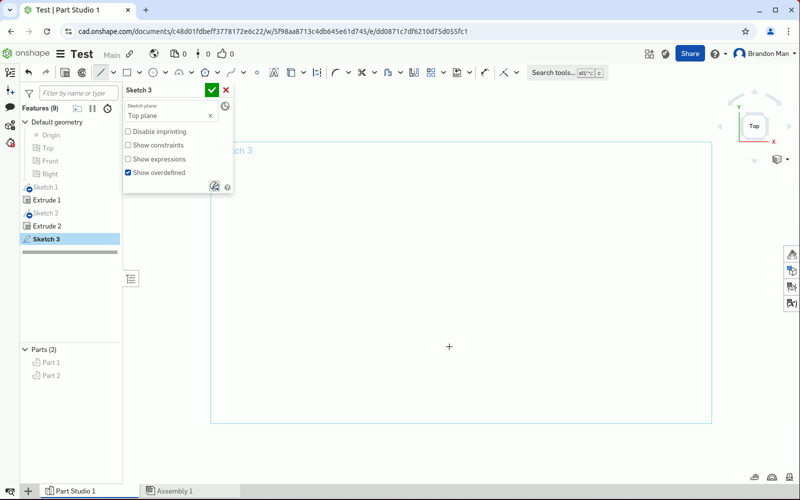
key_up(shift)
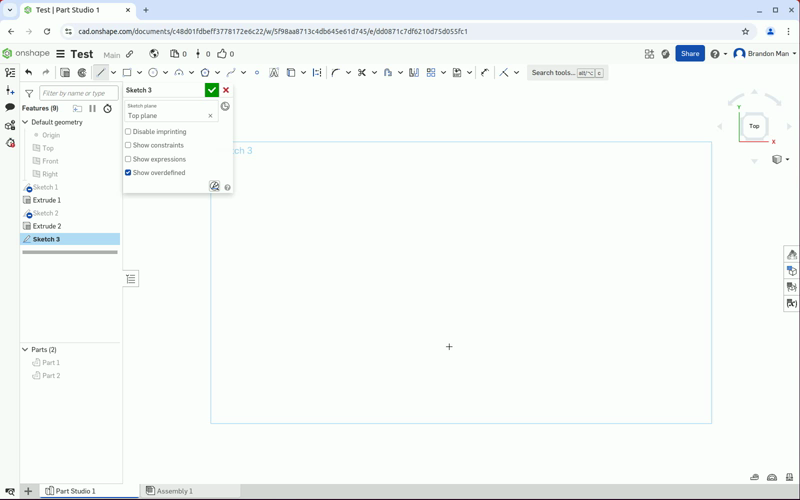
key_down(shift)
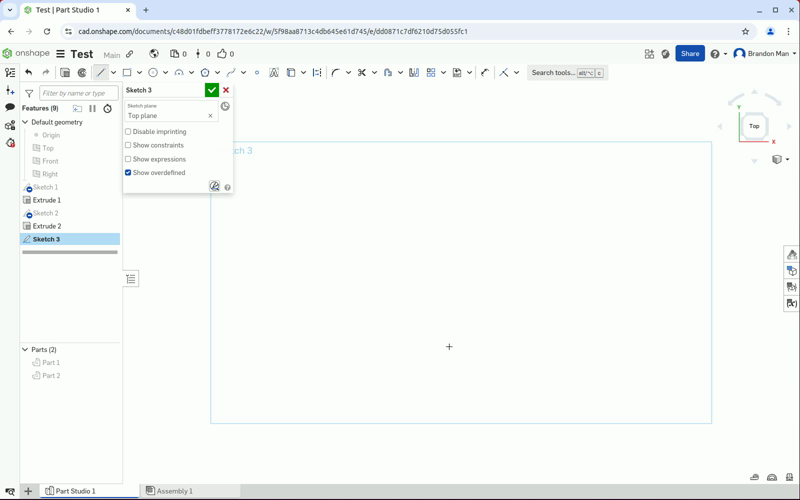
mouse_move(525, 346)
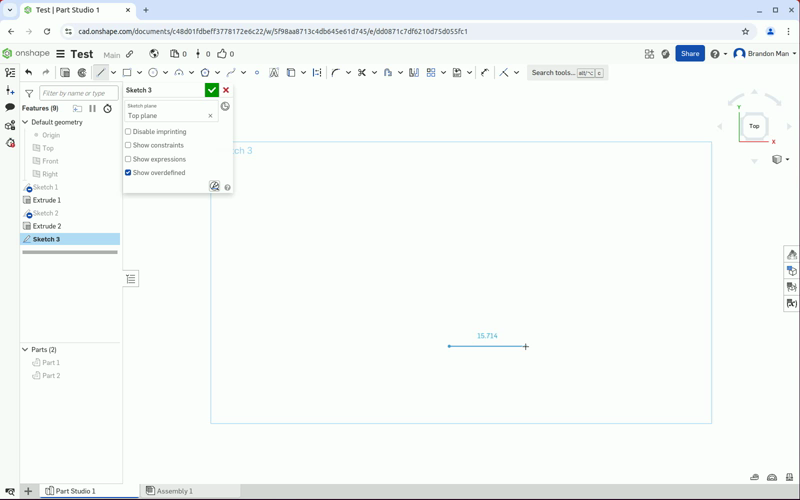
click(525, 346)
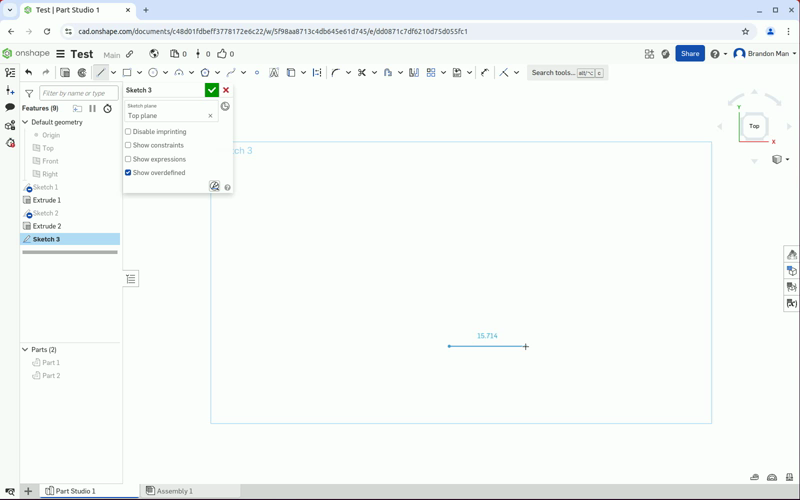
key_up(shift)
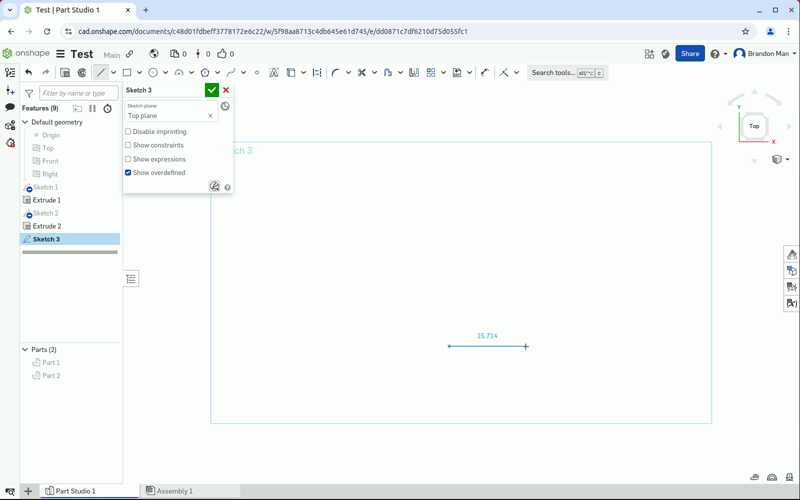
key_down(shift)
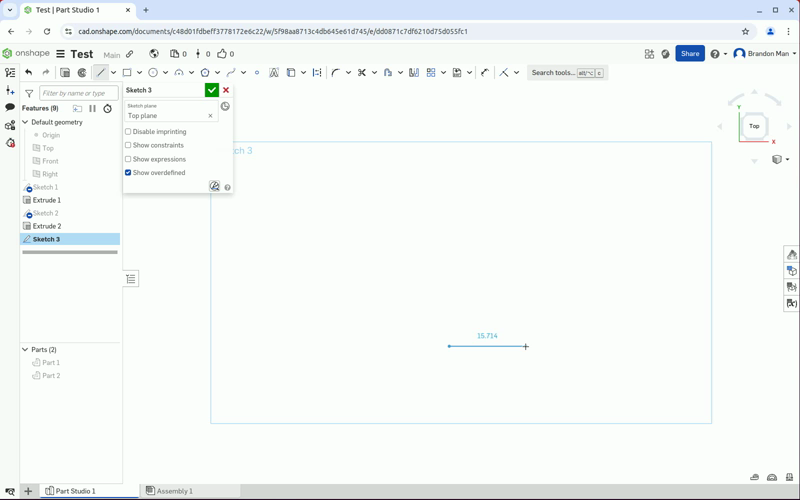
mouse_move(525, 274)
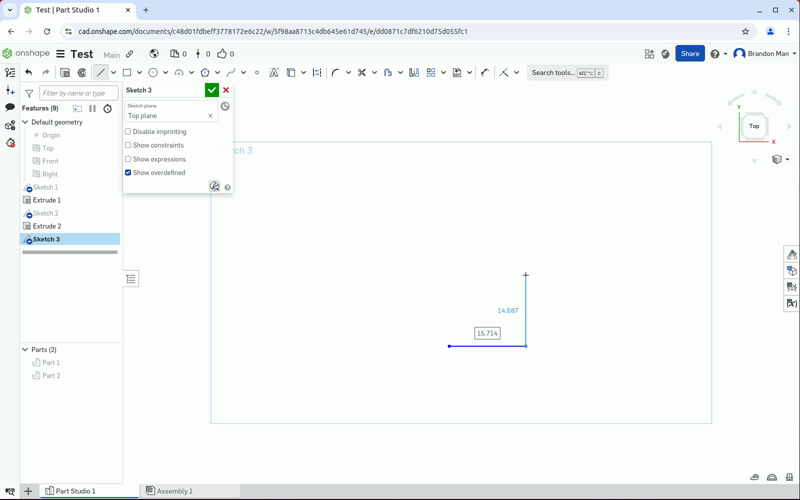
click(525, 274)
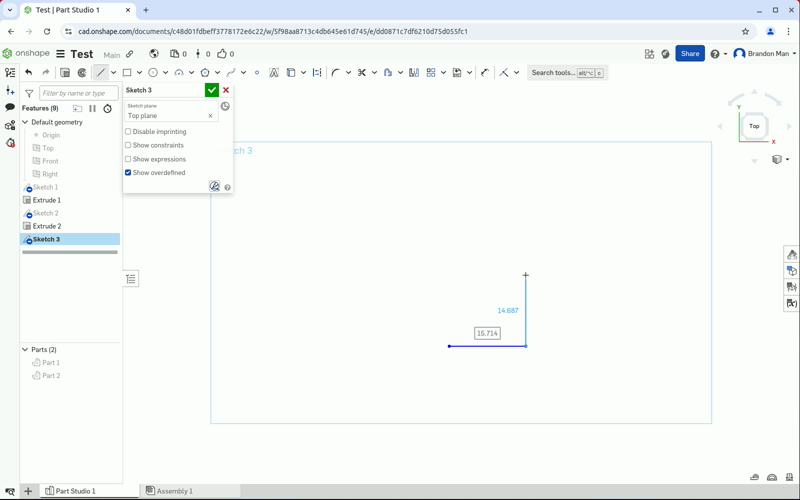
key_up(shift)
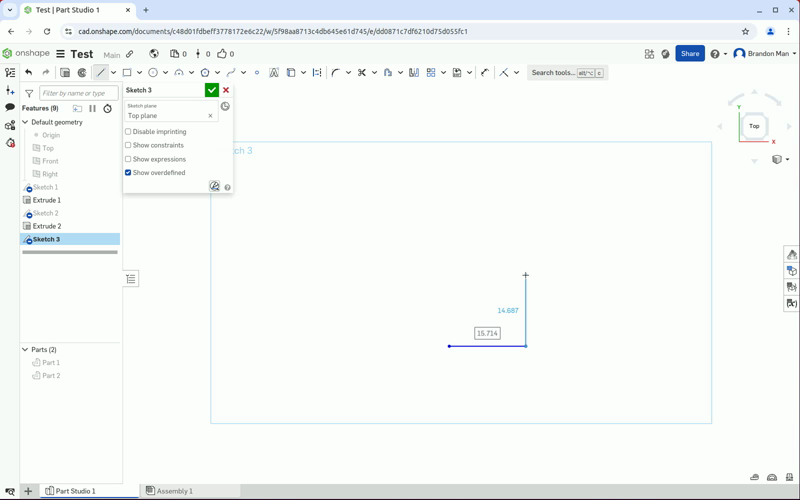
key_down(shift)
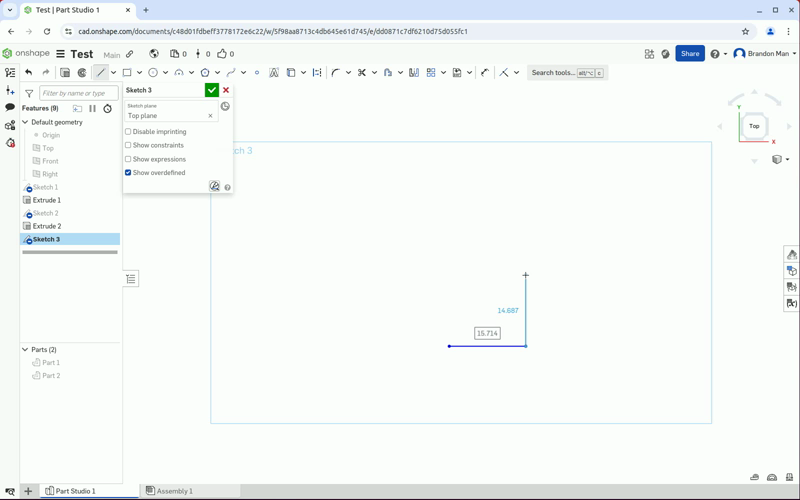
mouse_move(449, 274)
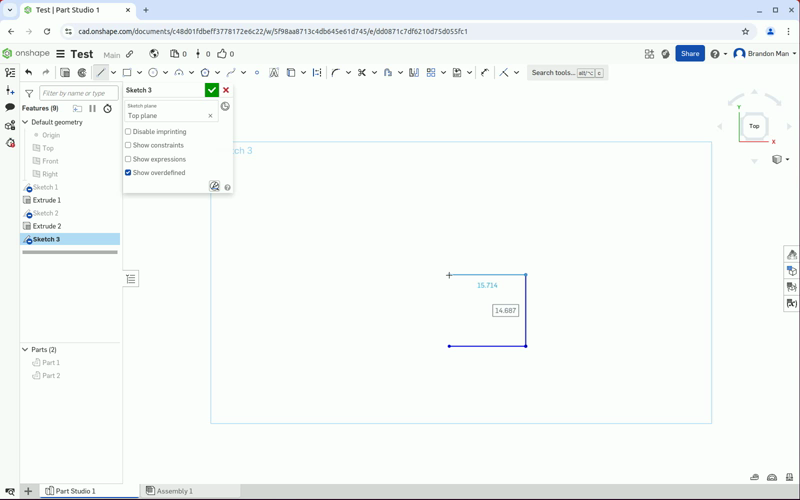
click(449, 274)
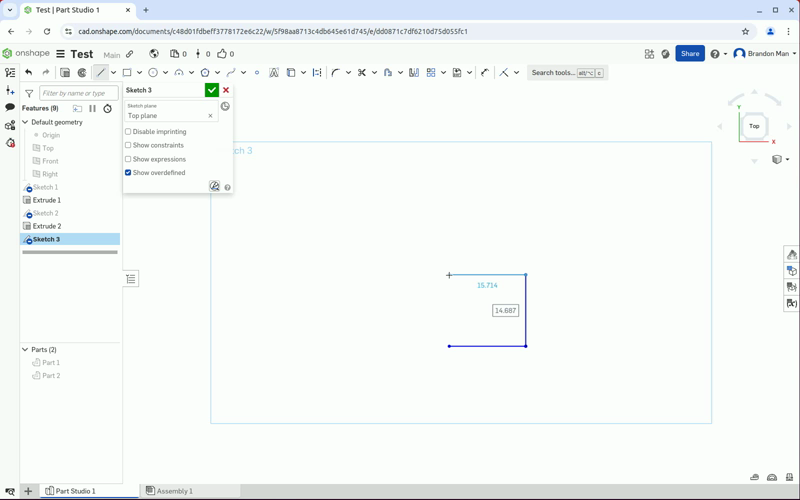
key_up(shift)
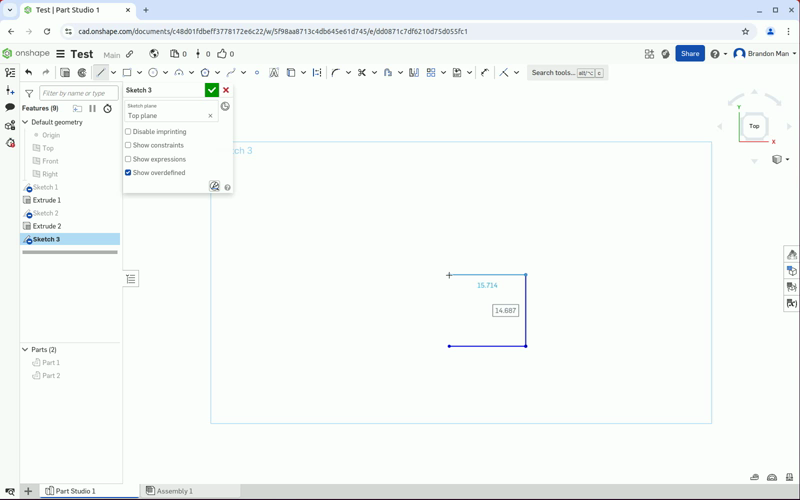
key_down(shift)
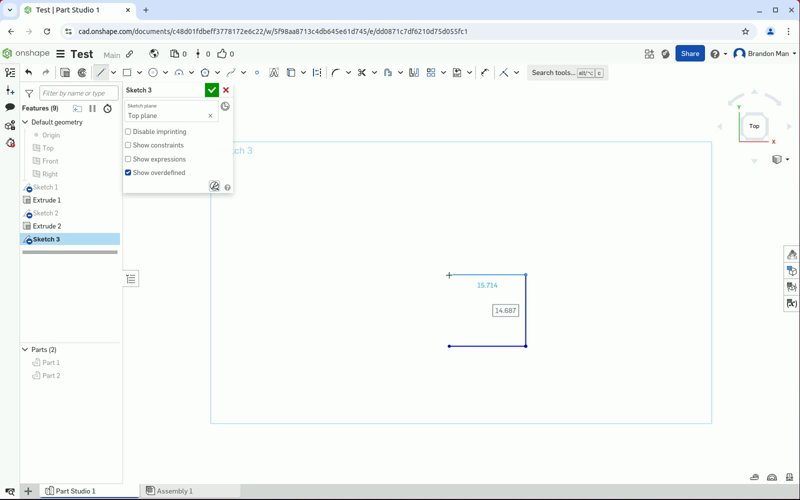
mouse_move(449, 346)
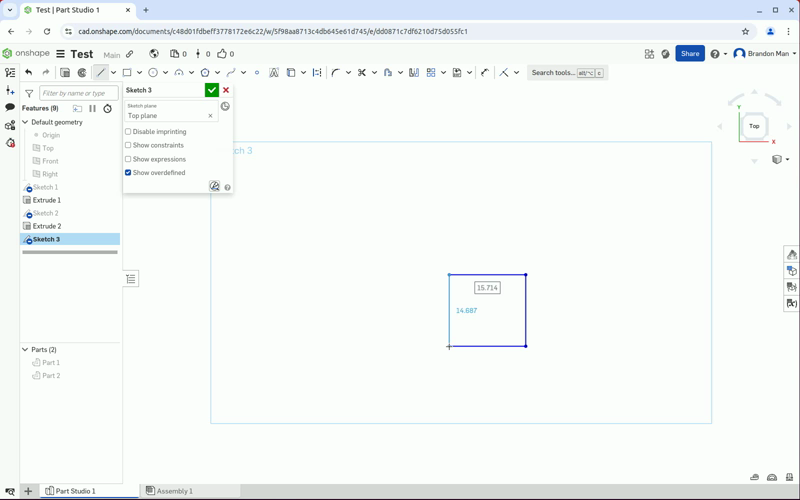
key_up(shift)
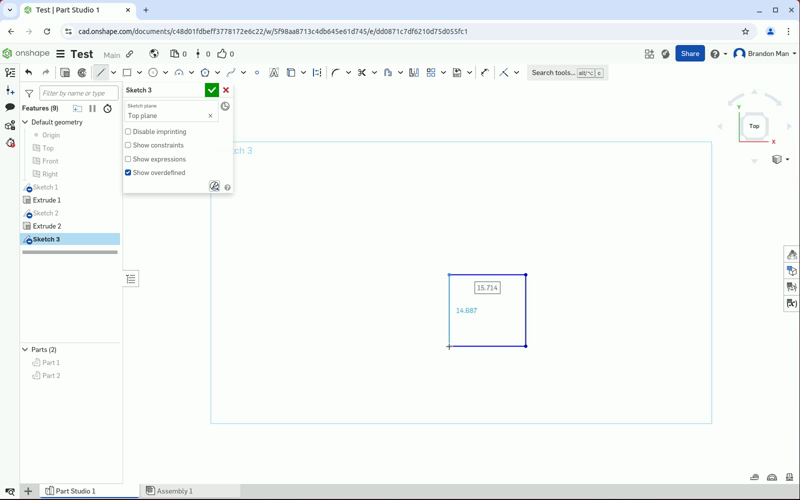
click(449, 346)
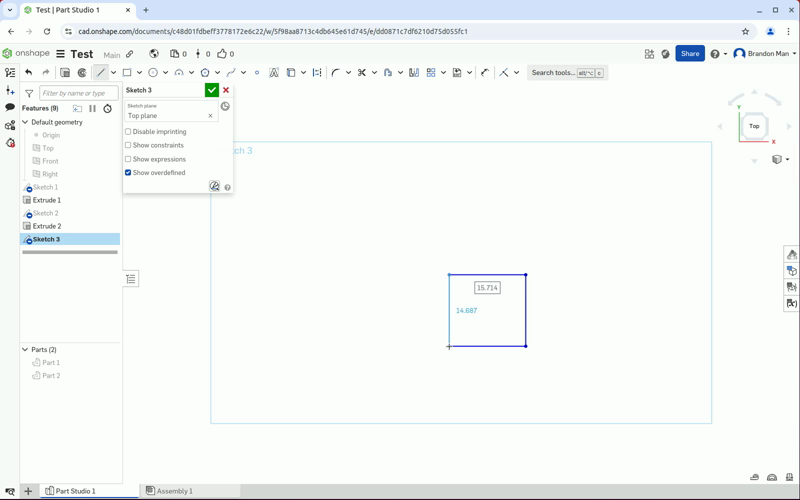
key(esc)
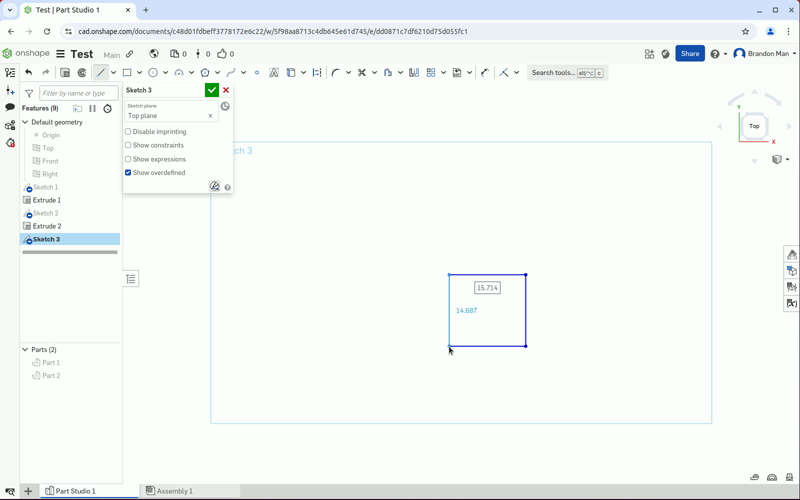
key(a)
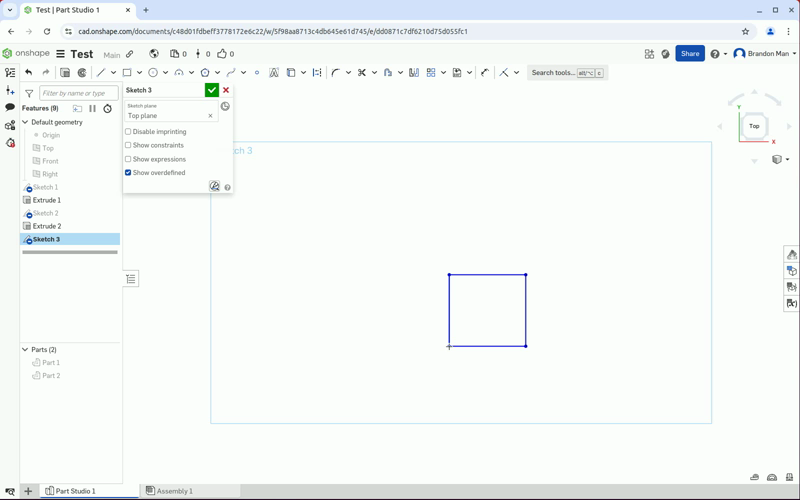
key_down(shift)
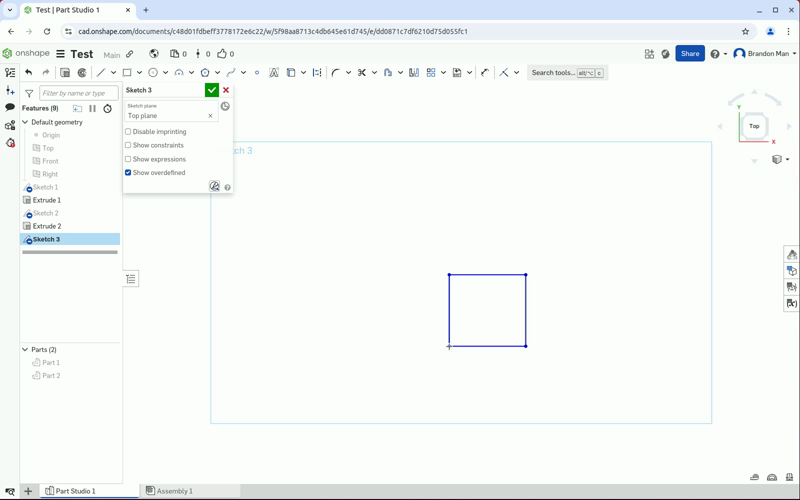
mouse_move(460, 328)
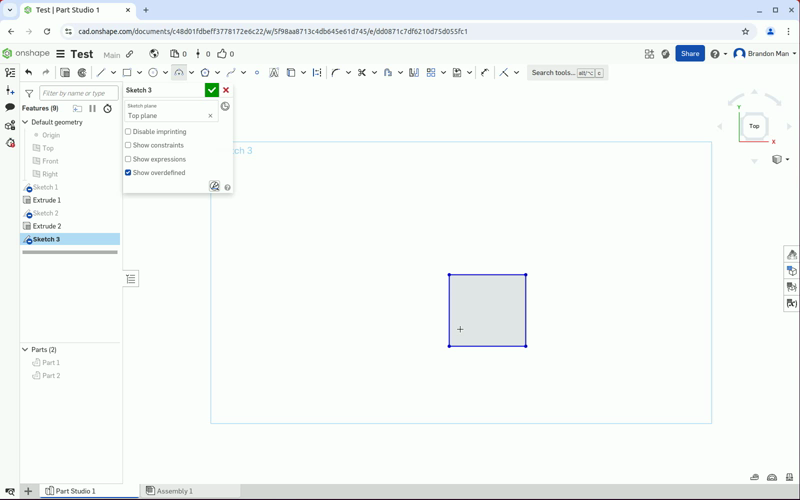
click(460, 328)
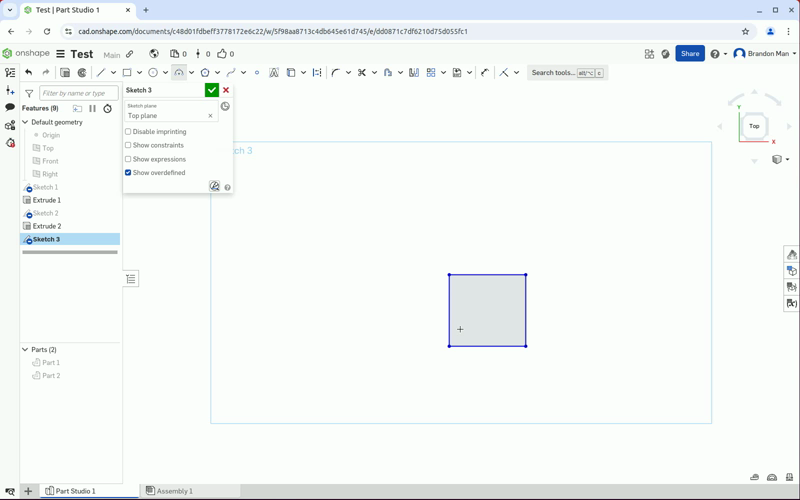
key_up(shift)
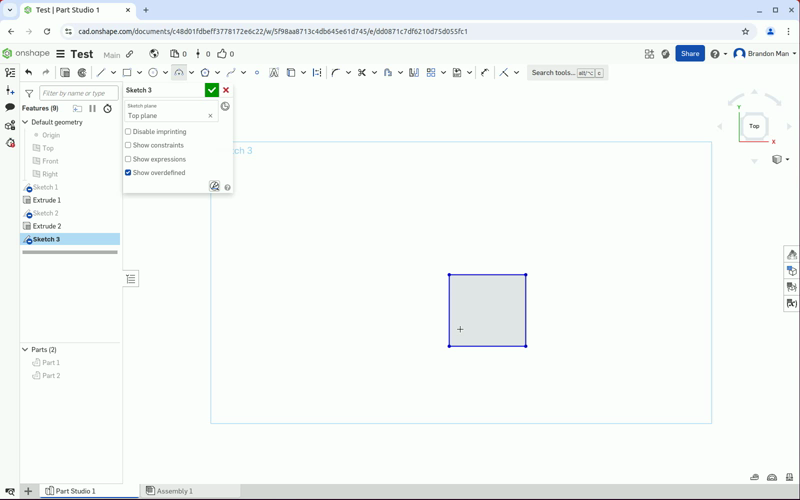
key_down(shift)
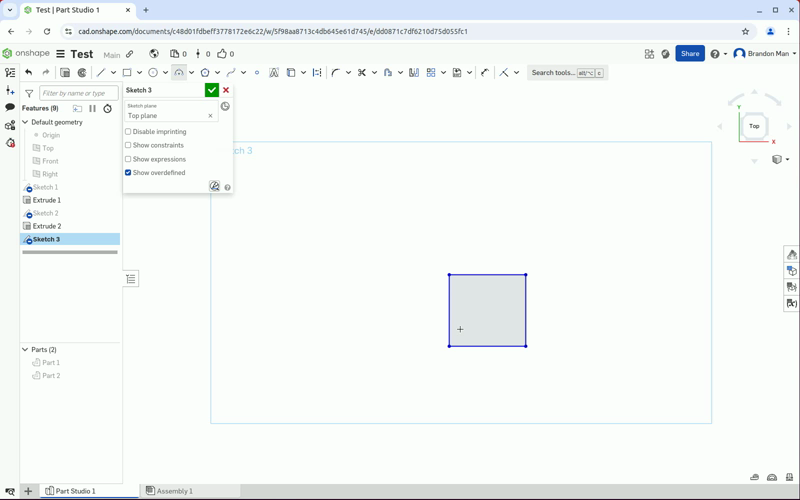
mouse_move(469, 337)
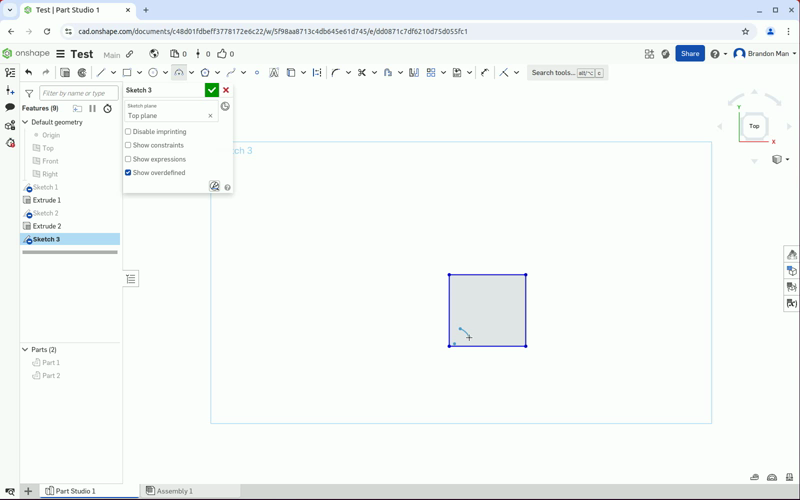
click(469, 337)
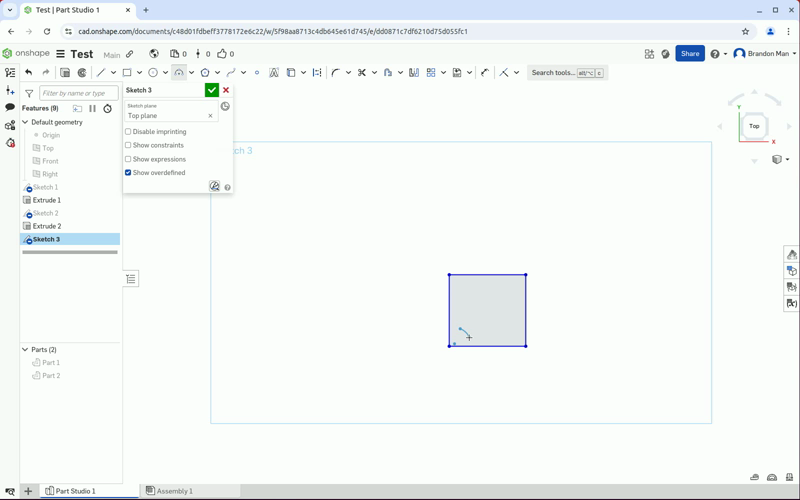
mouse_move(462, 334)
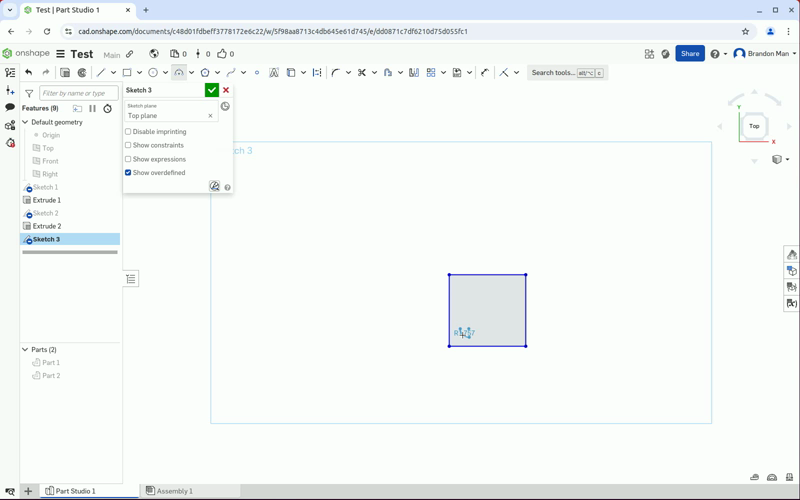
click(462, 334)
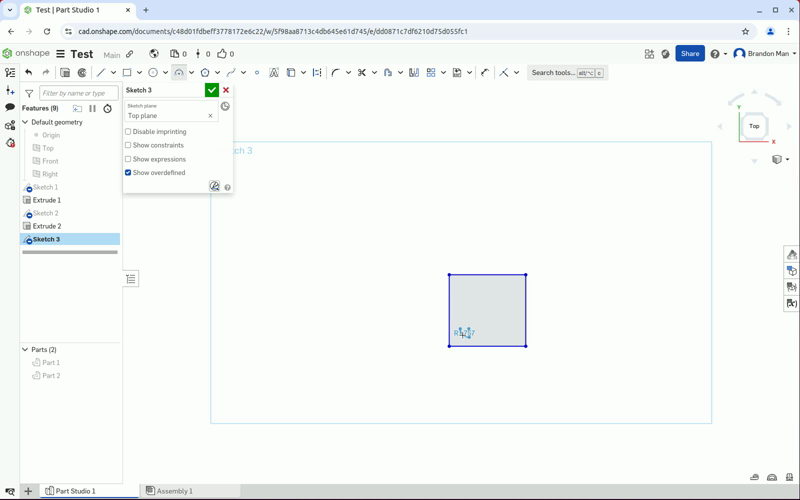
key_up(shift)
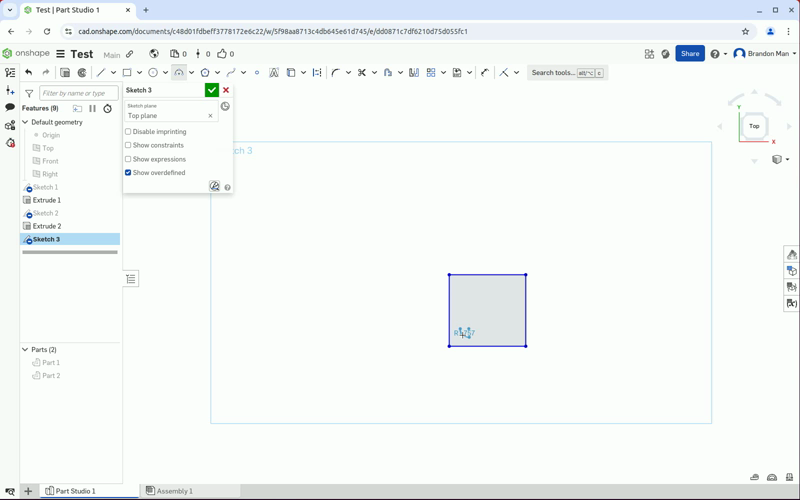
key(esc)
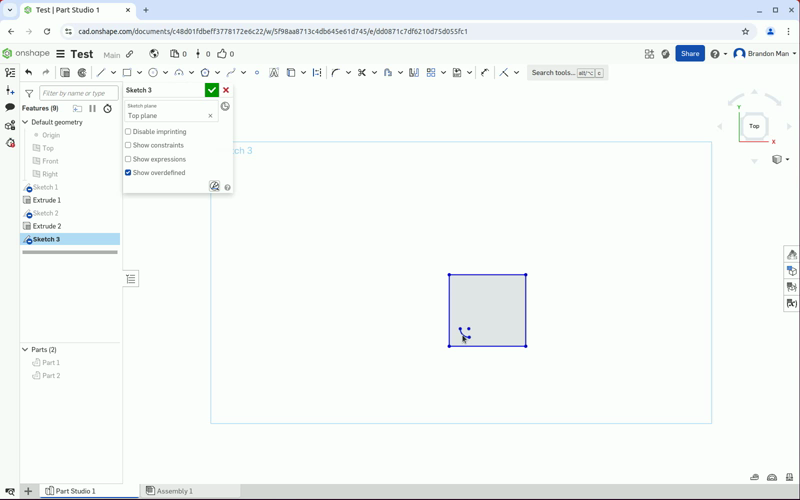
key(l)
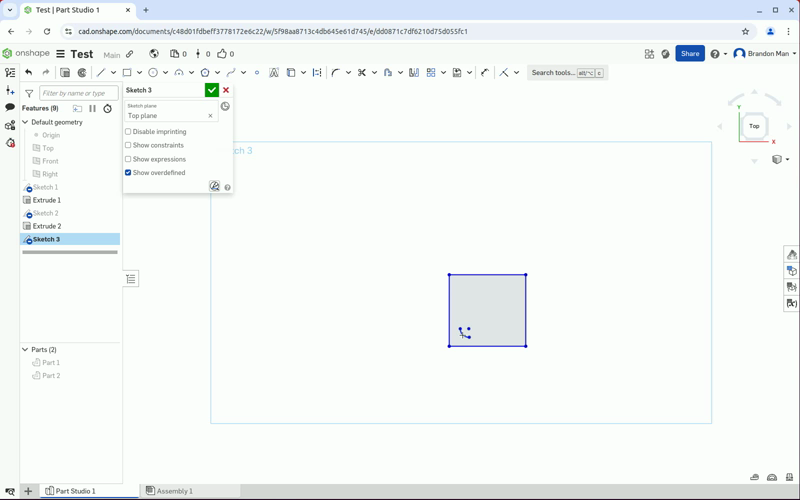
mouse_move(469, 337)
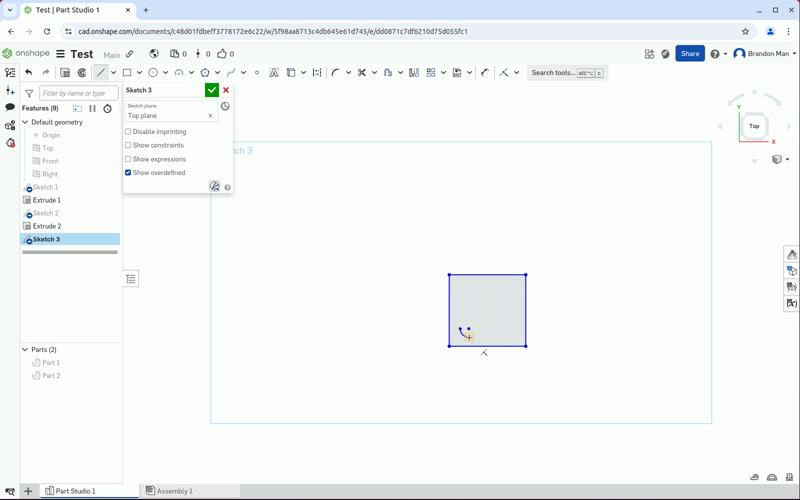
click(469, 337)
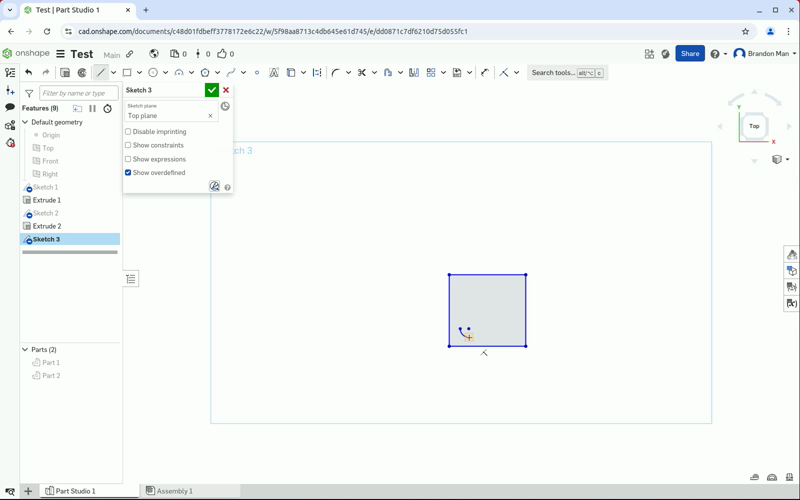
key_down(shift)
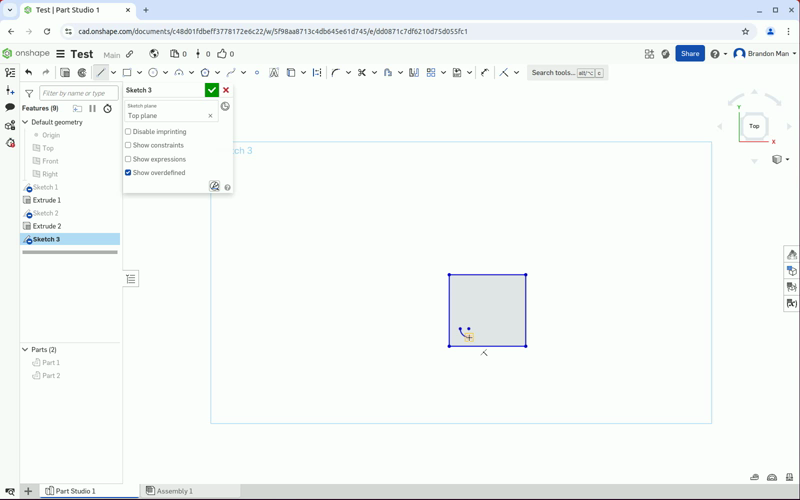
mouse_move(499, 337)
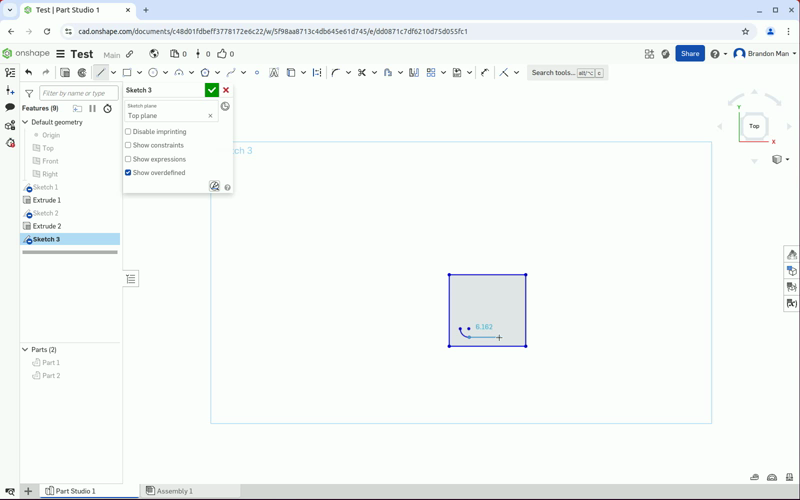
mouse_move(505, 337)
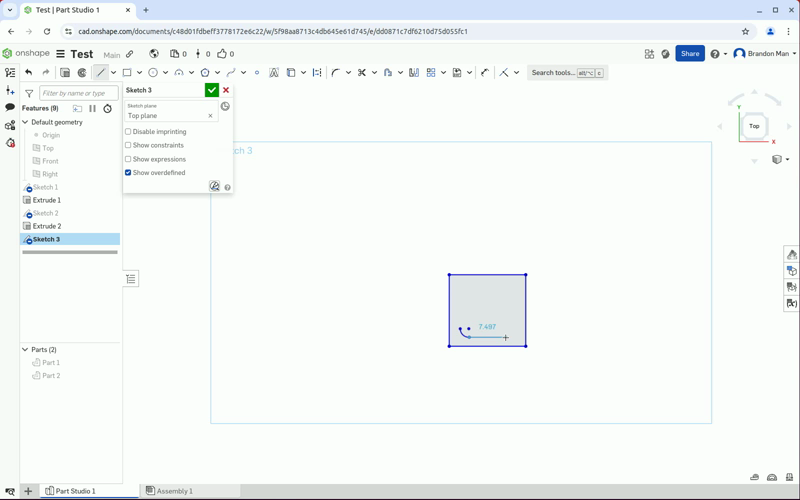
click(505, 337)
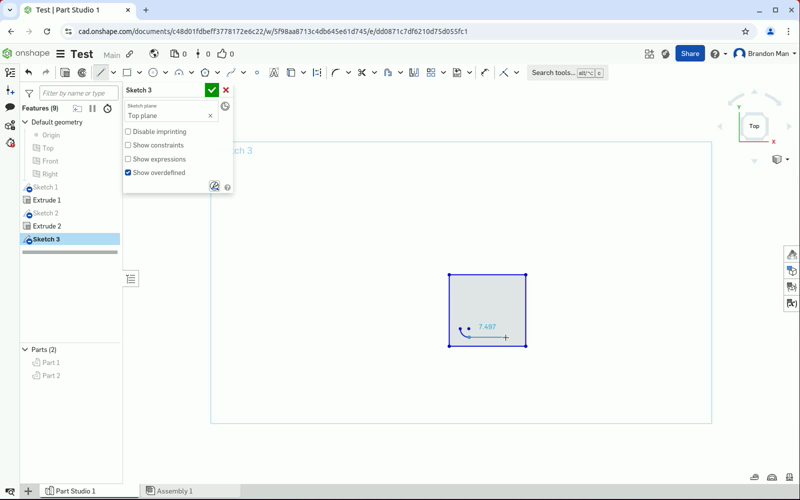
key_up(shift)
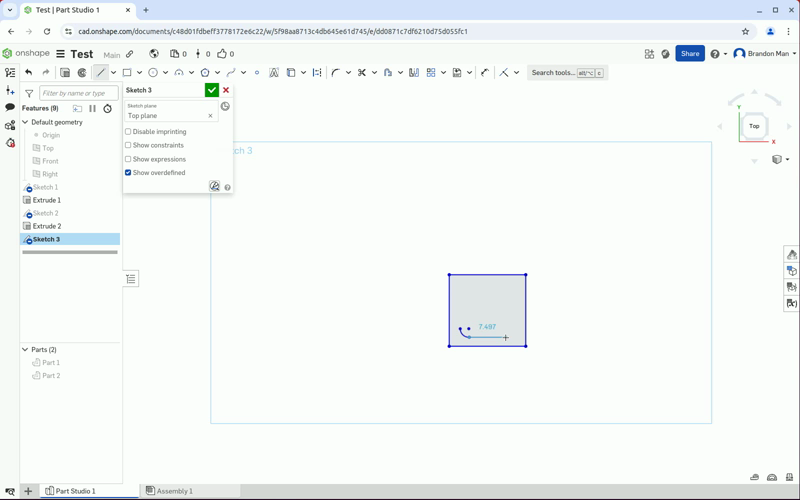
key(esc)
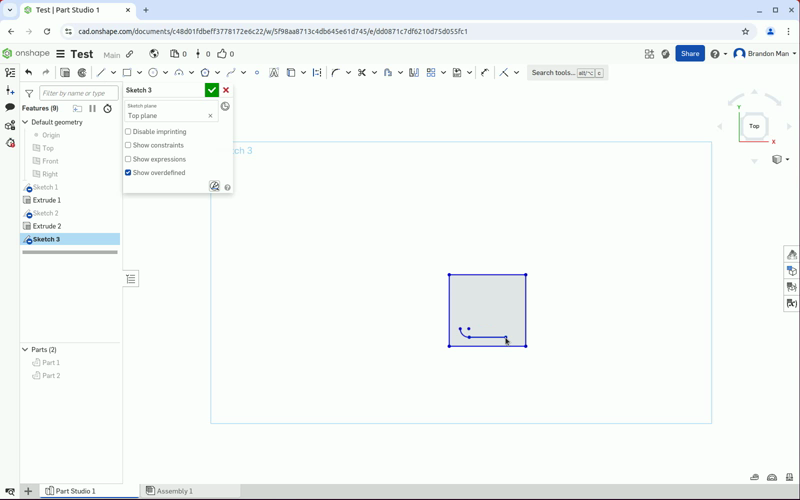
key(a)
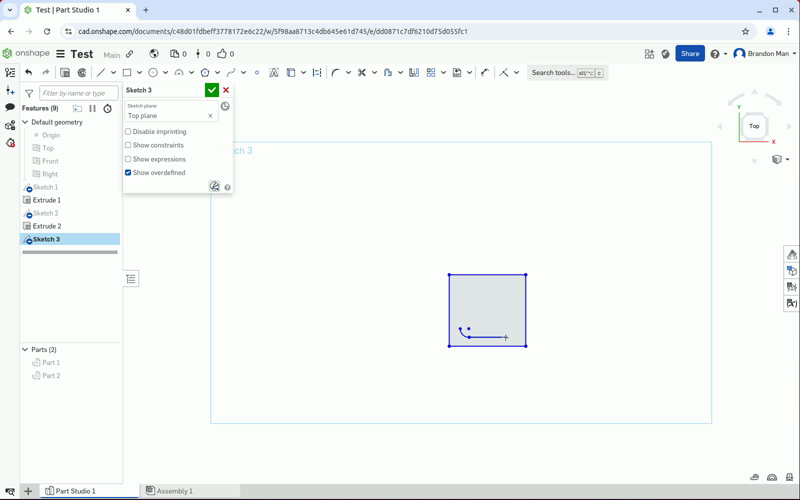
mouse_move(505, 337)
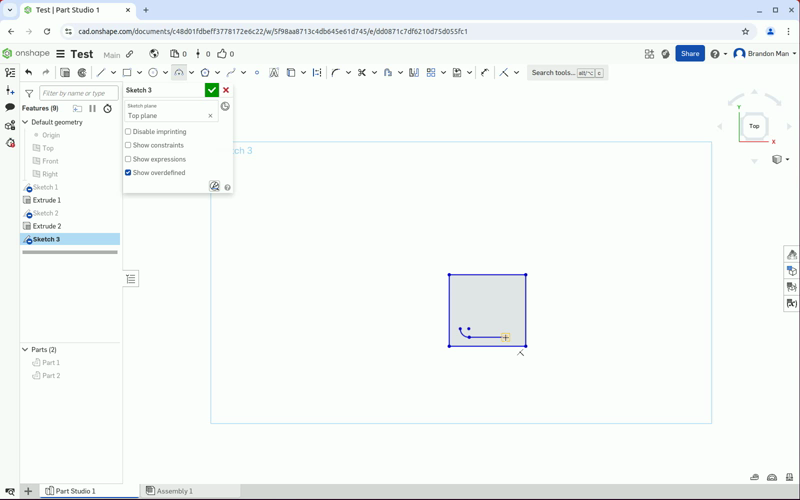
click(505, 337)
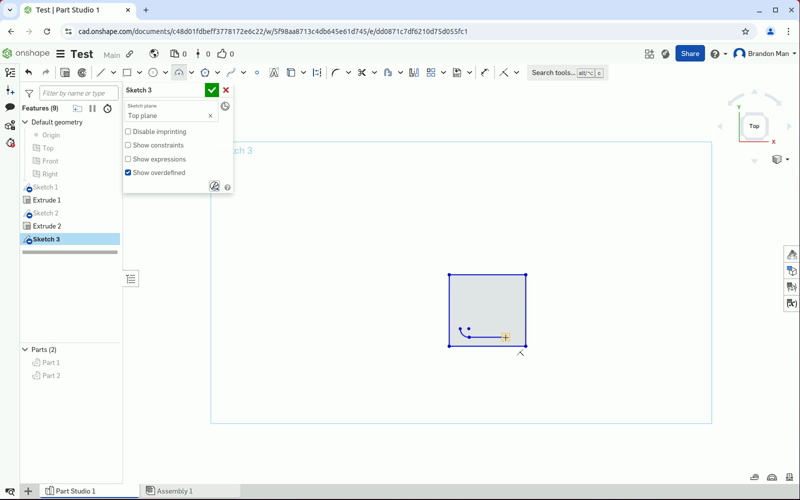
key_down(shift)
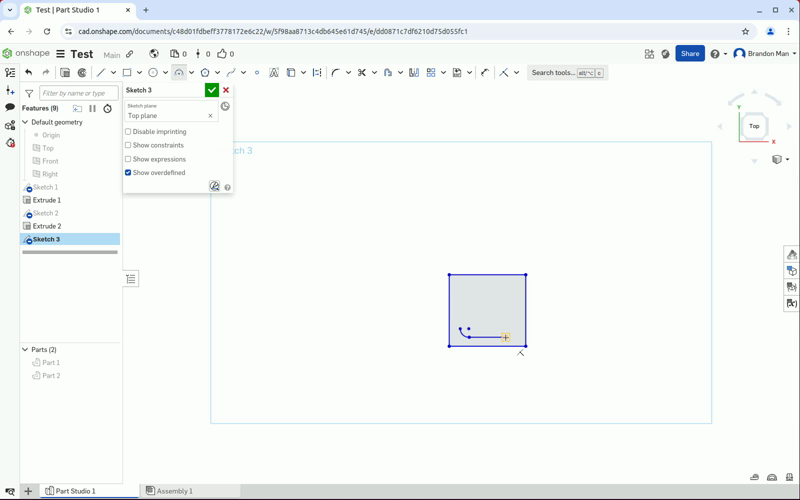
mouse_move(514, 328)
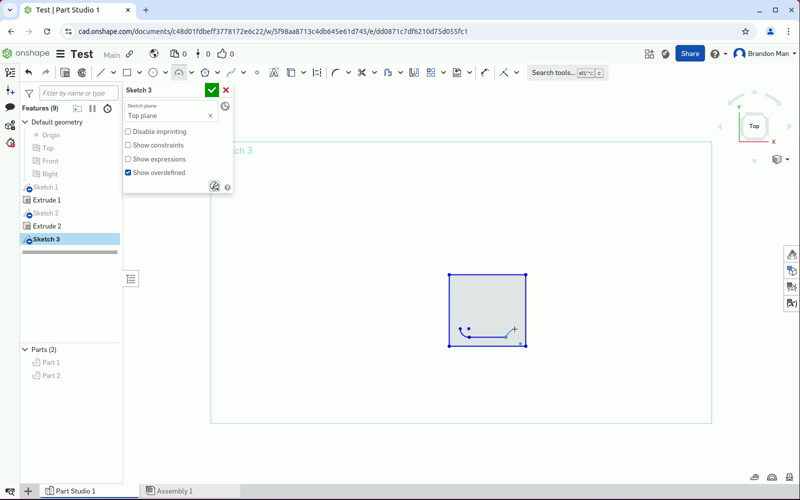
click(514, 328)
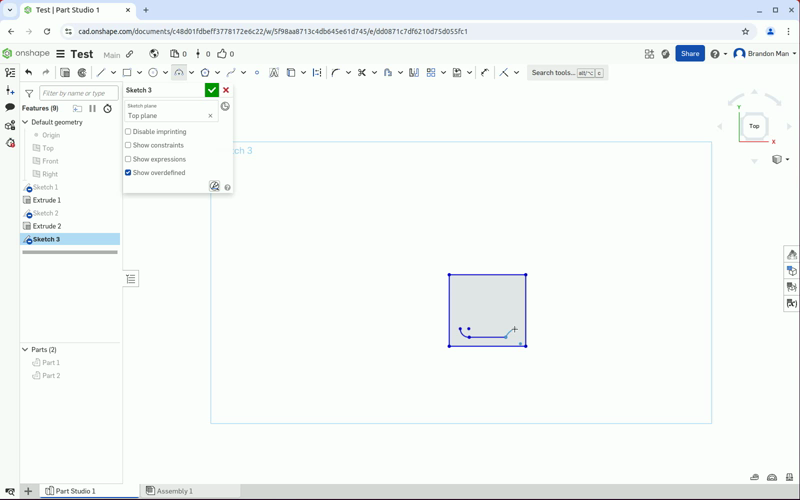
mouse_move(511, 334)
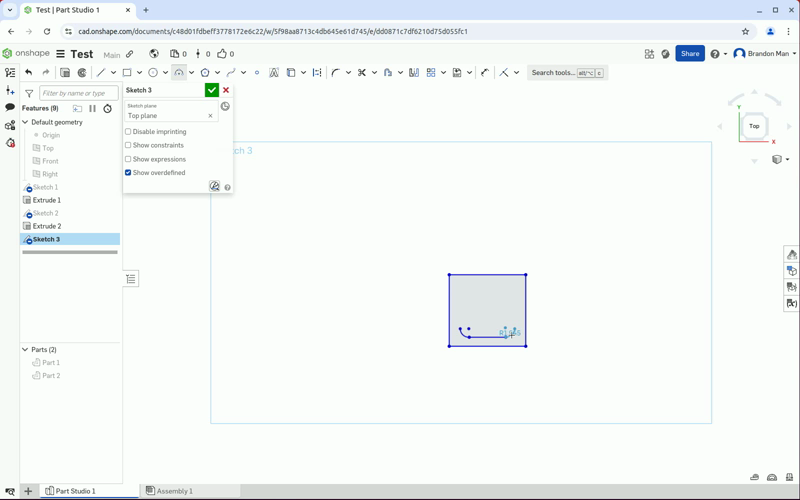
click(511, 334)
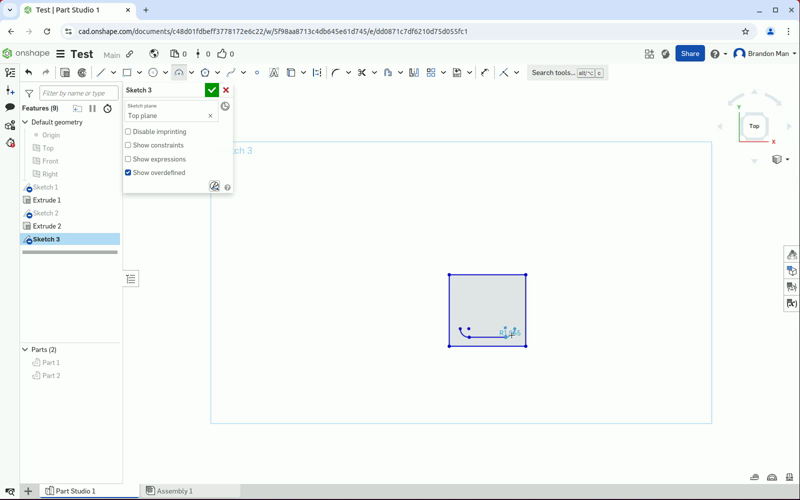
key_up(shift)
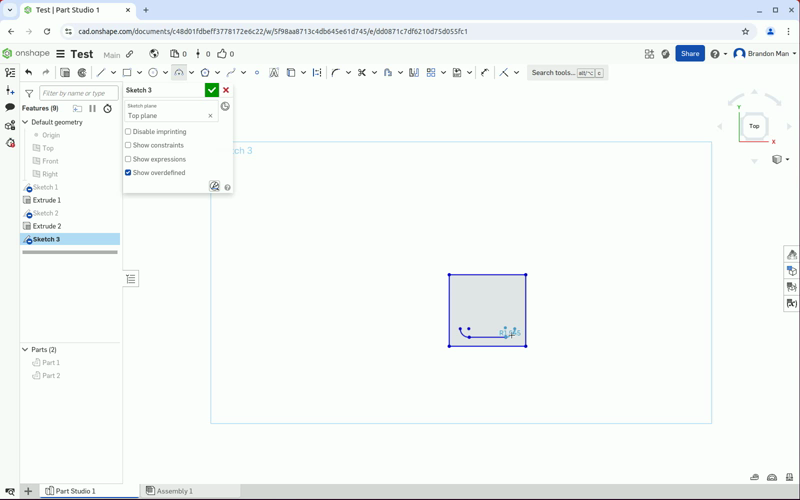
key(esc)
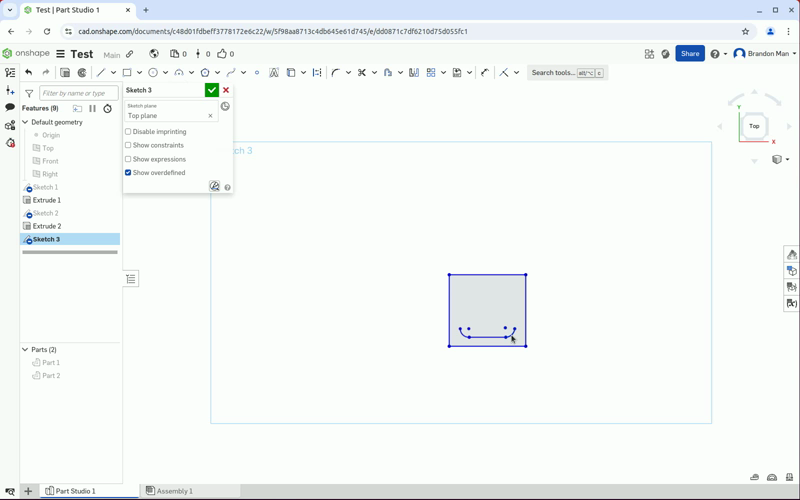
key(l)
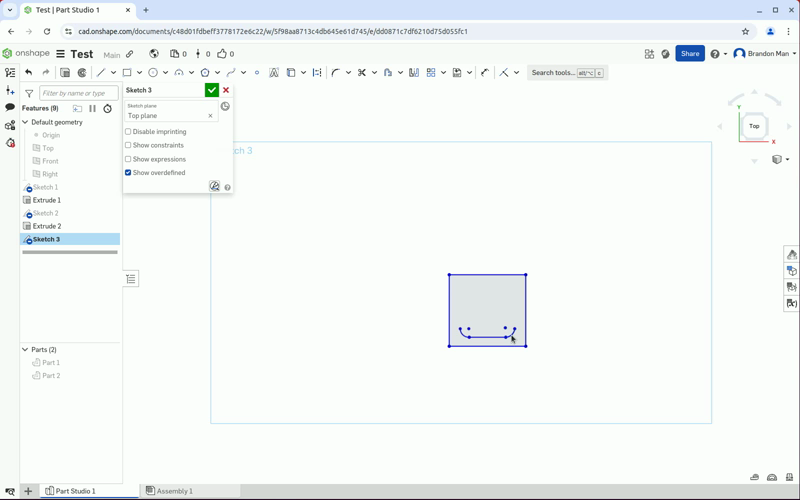
mouse_move(514, 328)
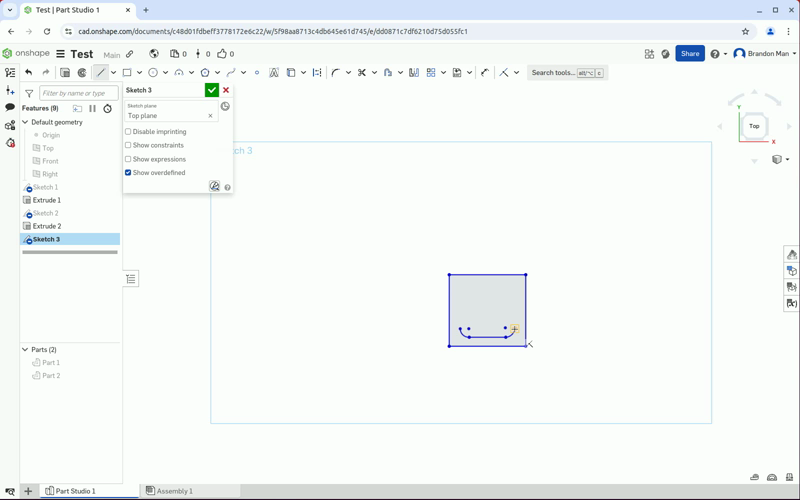
click(514, 328)
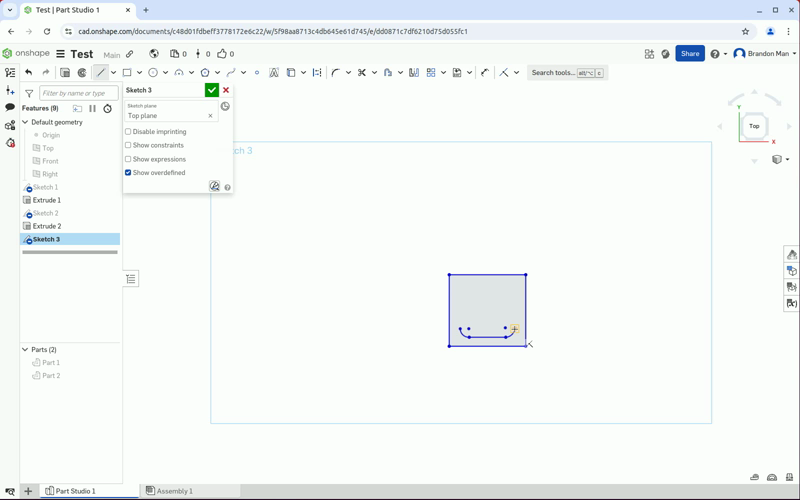
key_down(shift)
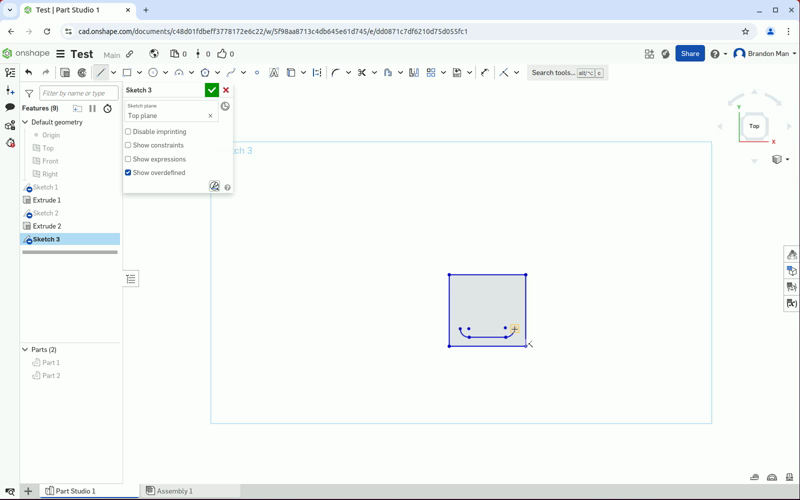
mouse_move(544, 328)
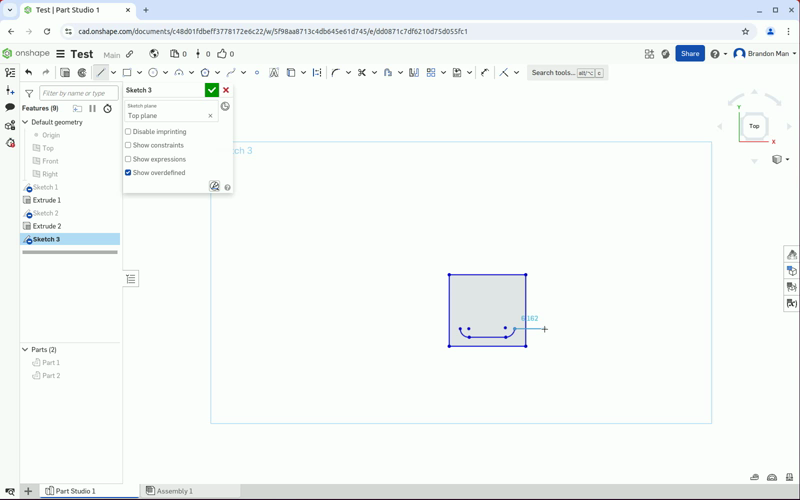
mouse_move(514, 292)
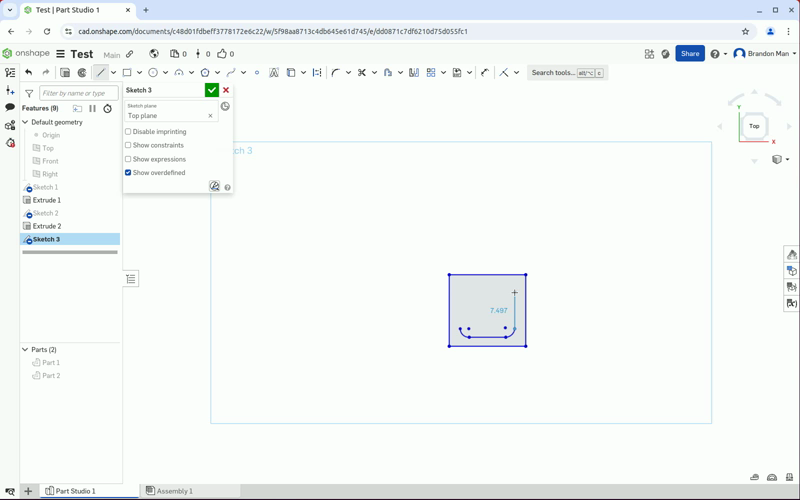
click(514, 292)
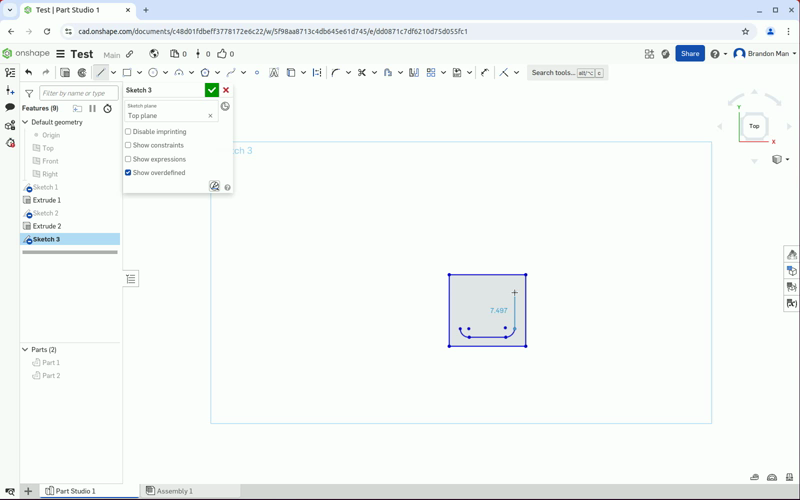
key_up(shift)
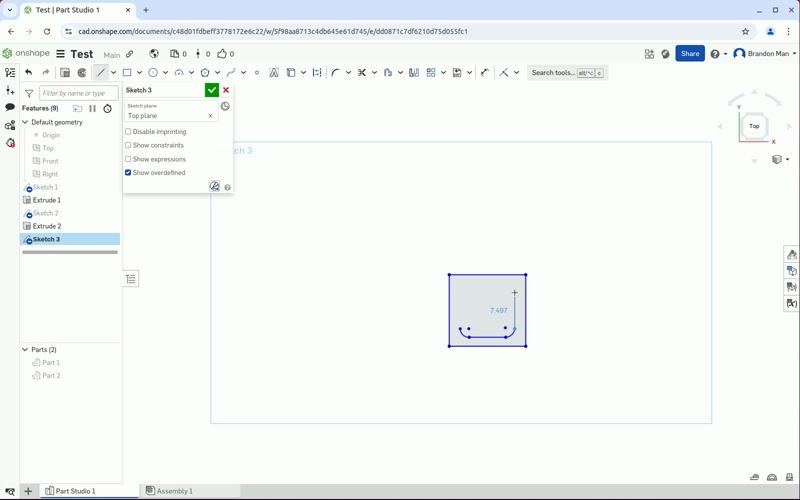
key(esc)
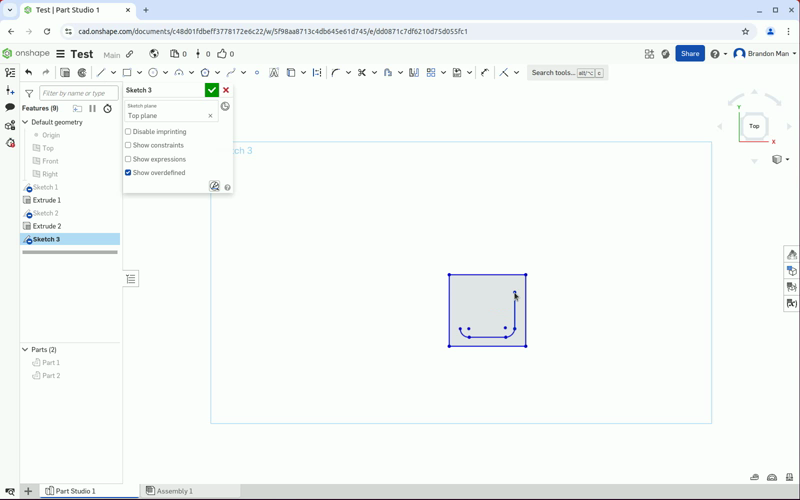
key(a)
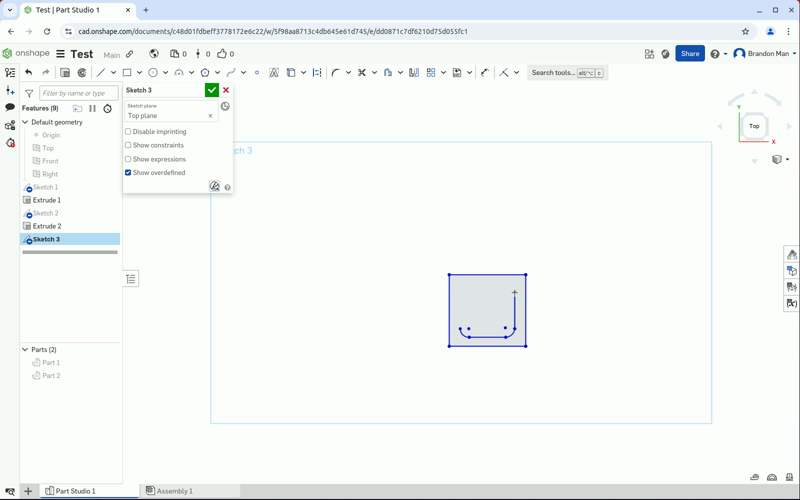
mouse_move(514, 292)
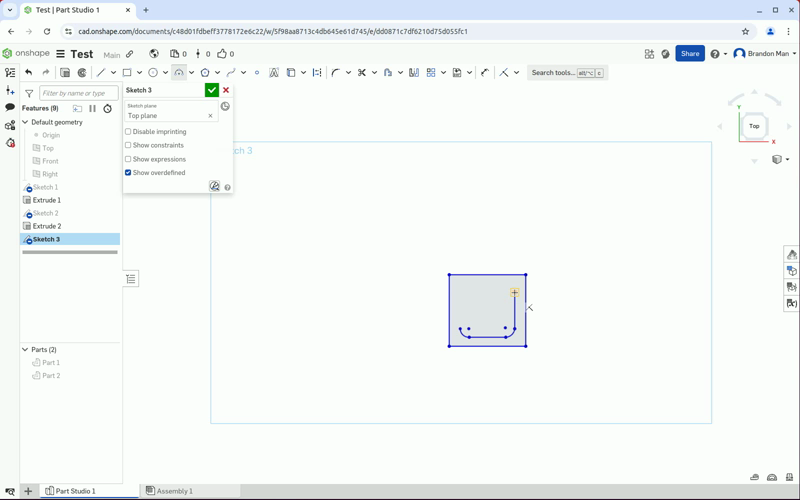
click(514, 292)
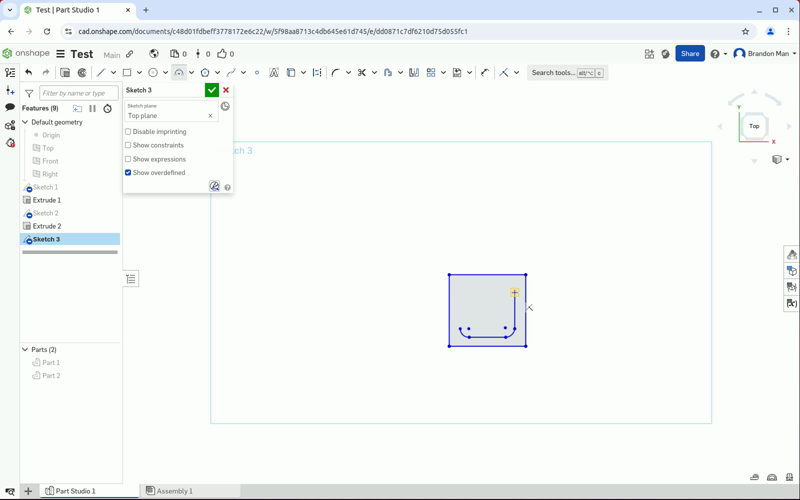
key_down(shift)
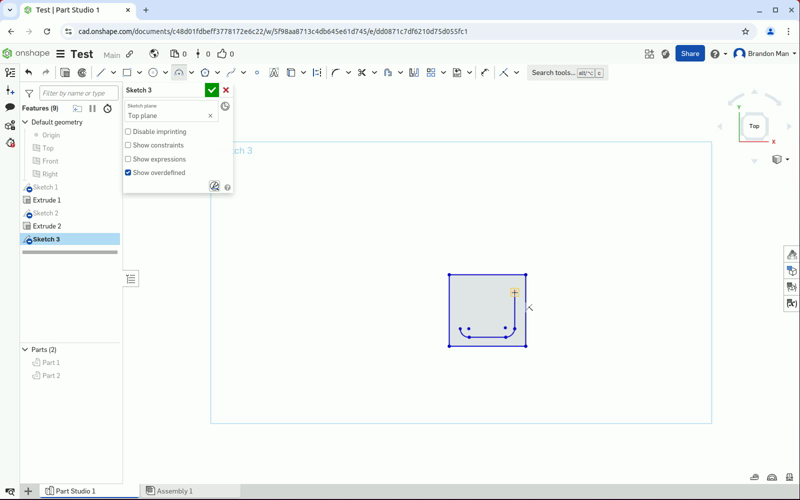
mouse_move(505, 283)
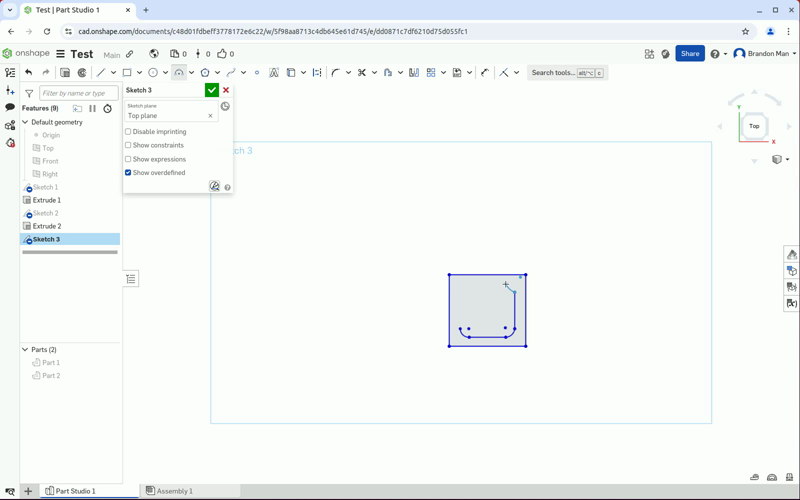
click(505, 283)
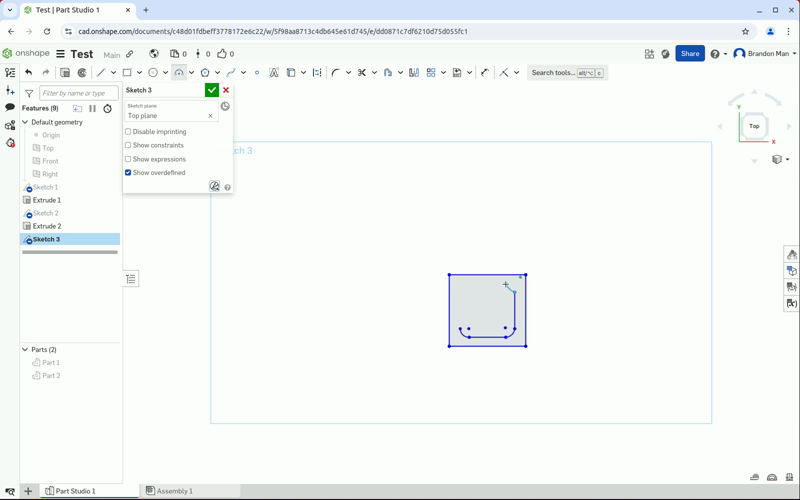
mouse_move(511, 285)
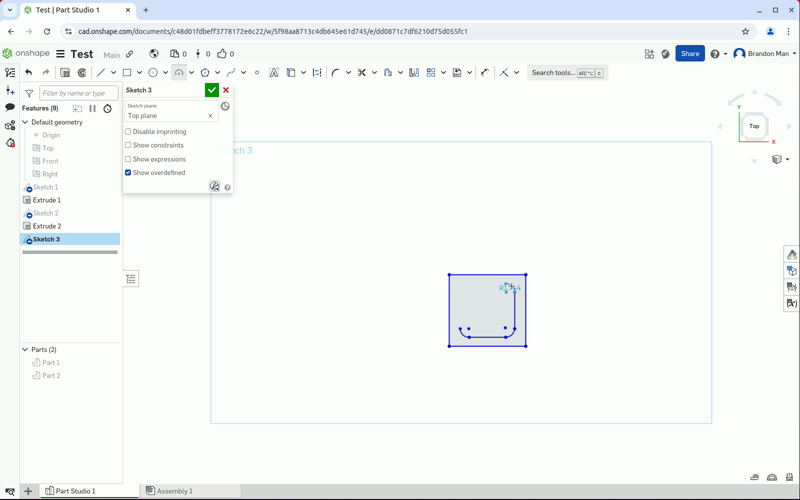
click(511, 285)
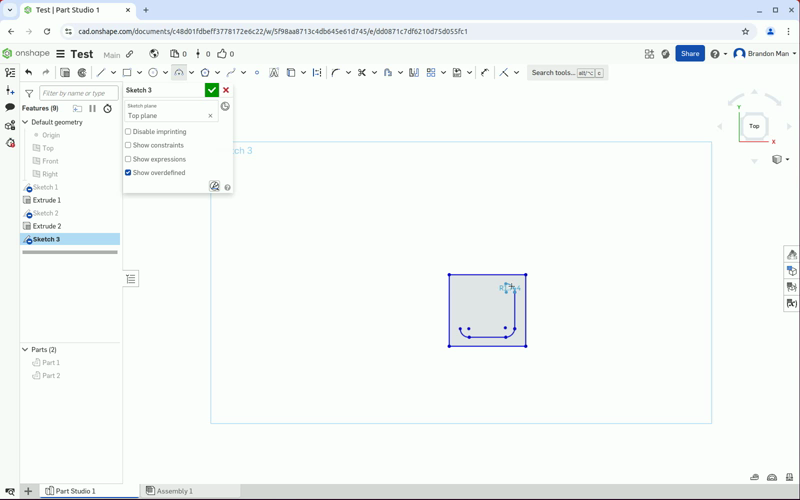
key_up(shift)
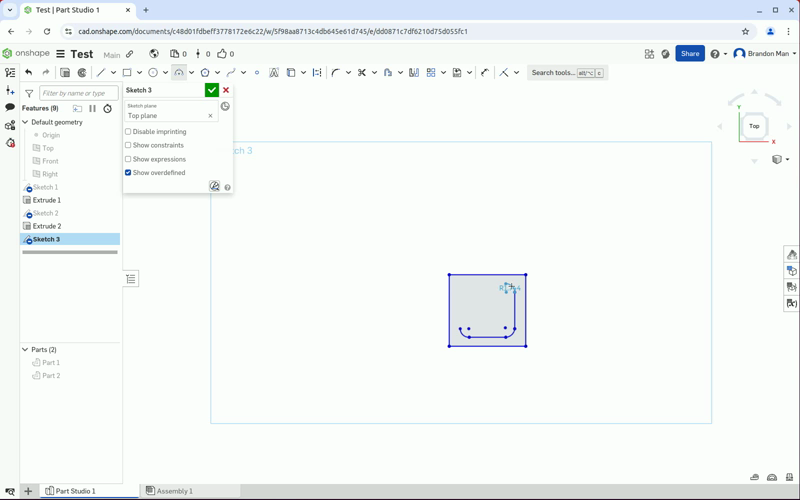
key(esc)
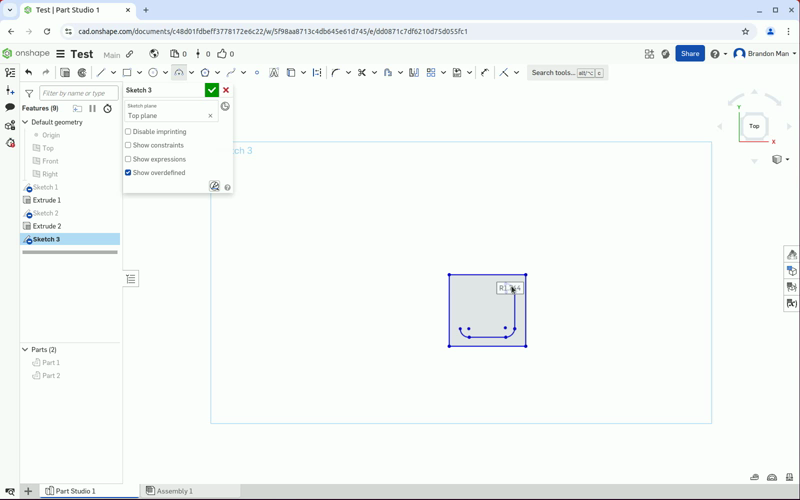
key(l)
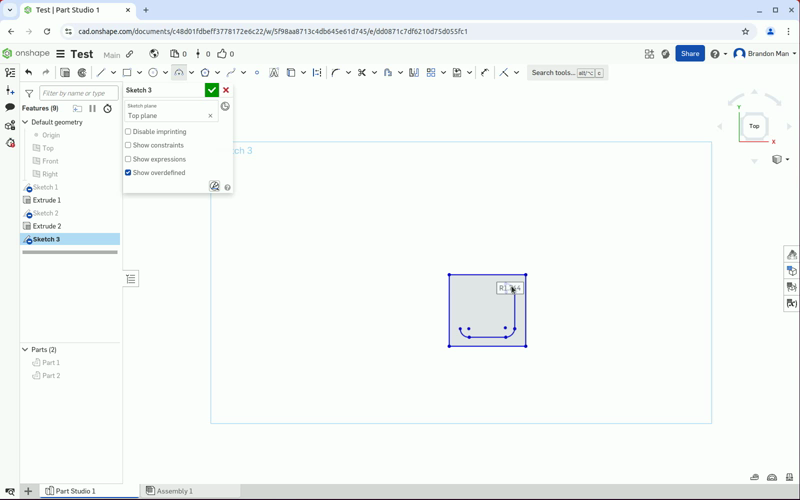
mouse_move(505, 283)
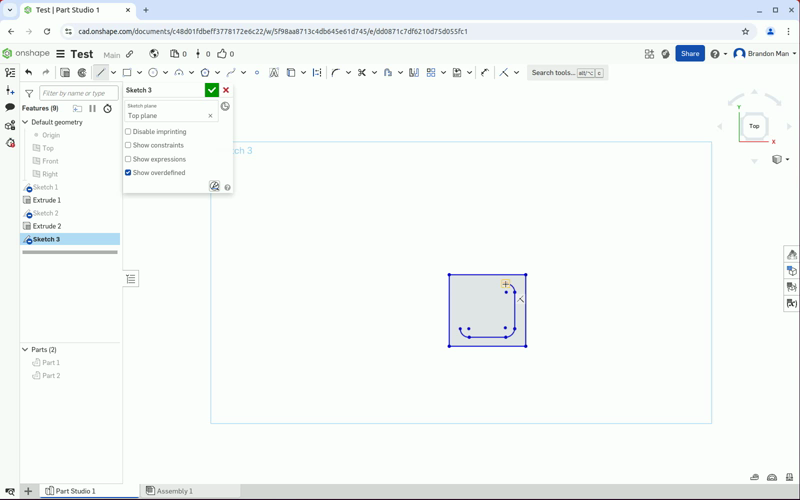
click(505, 283)
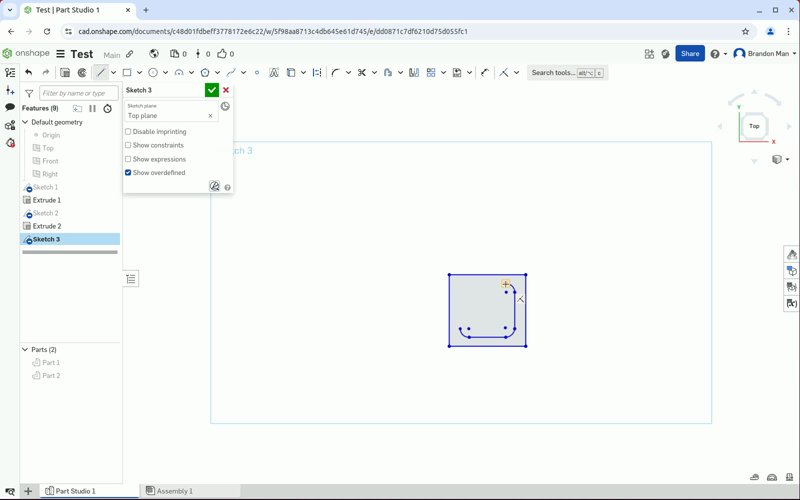
key_down(shift)
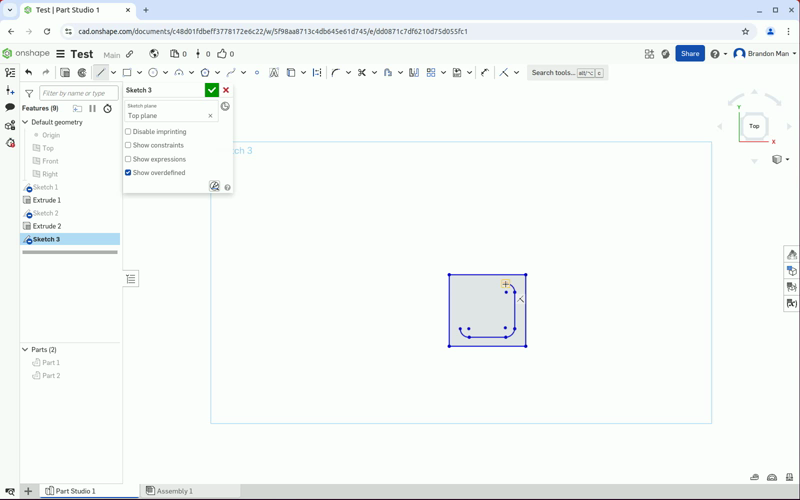
mouse_move(535, 283)
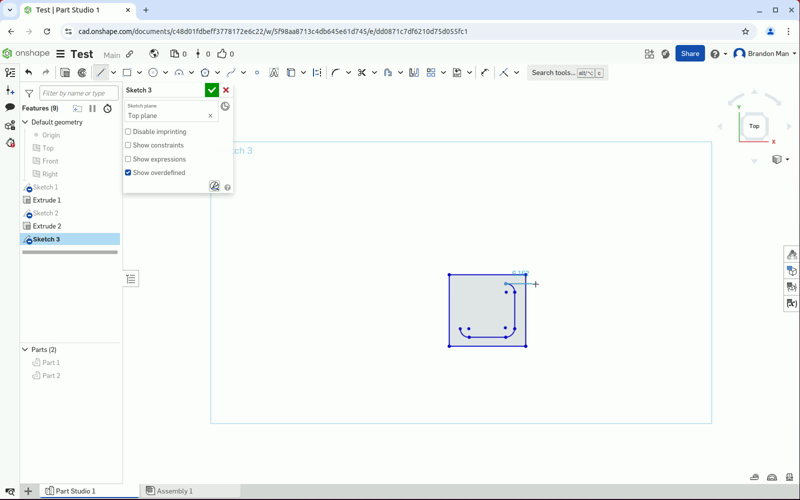
mouse_move(469, 283)
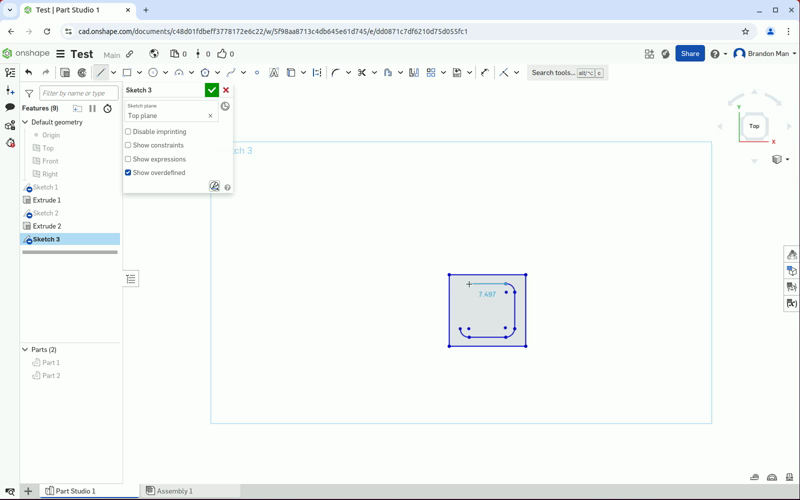
click(469, 283)
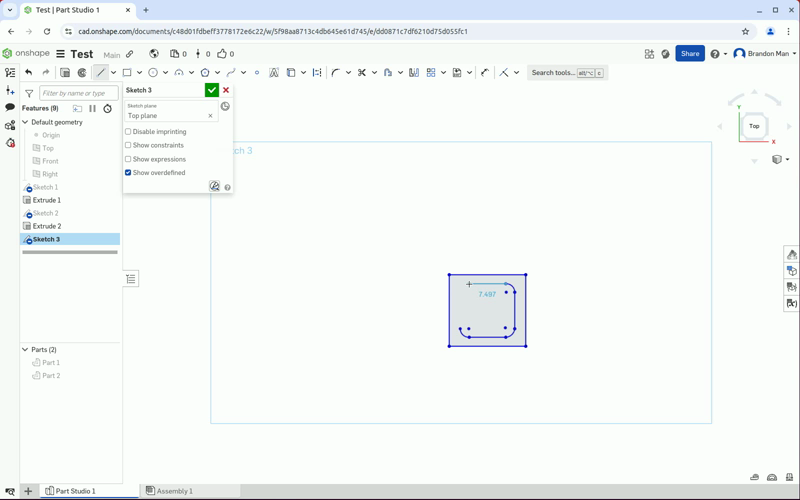
key_up(shift)
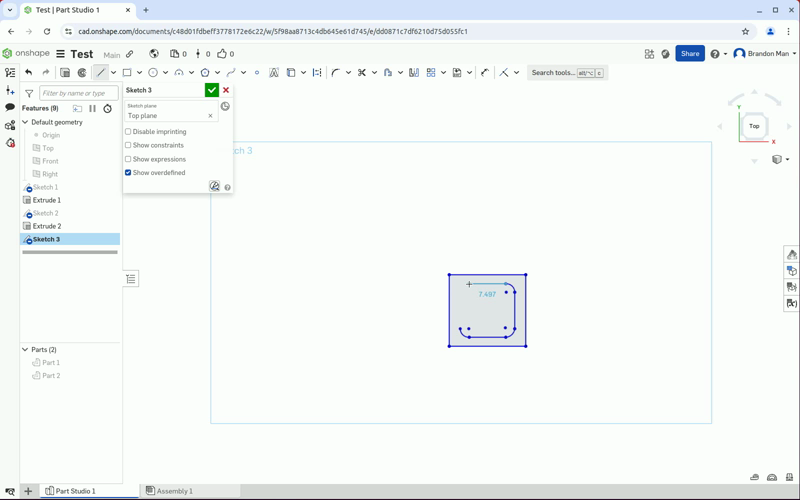
key(esc)
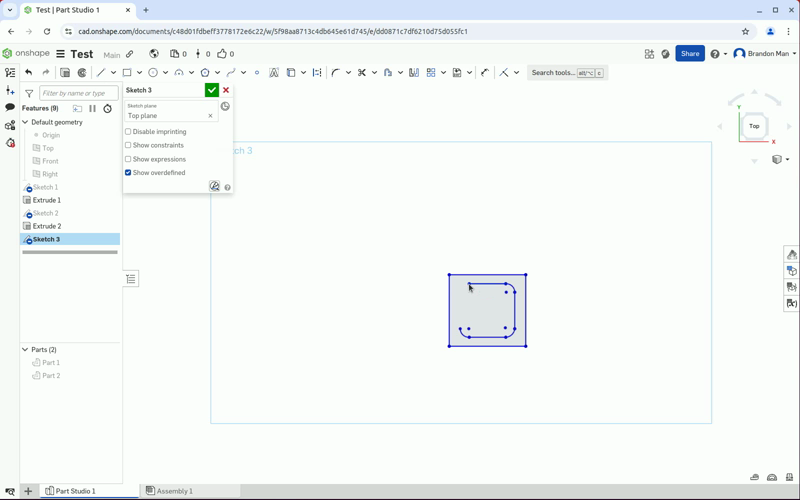
key(a)
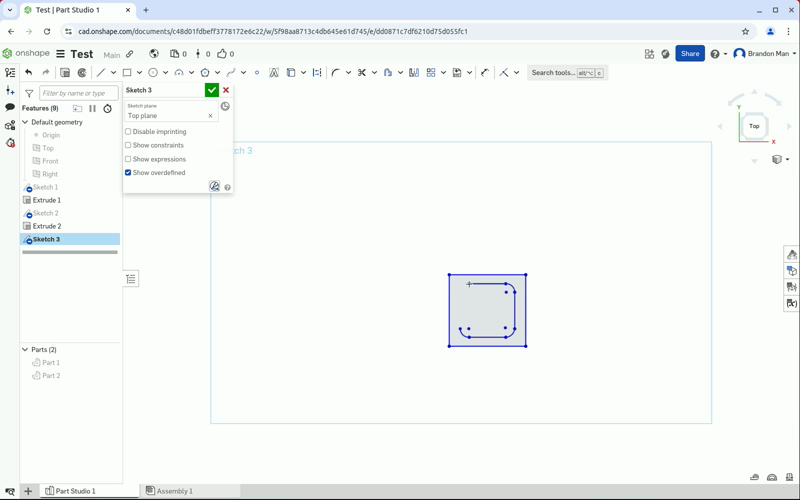
mouse_move(469, 283)
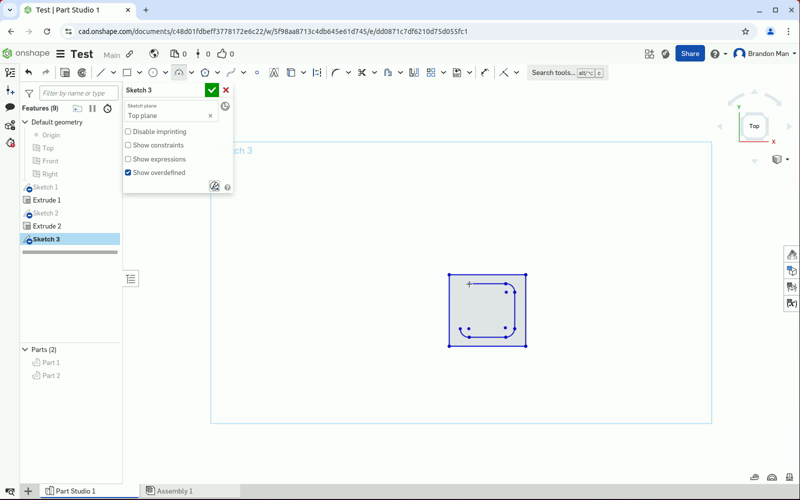
click(469, 283)
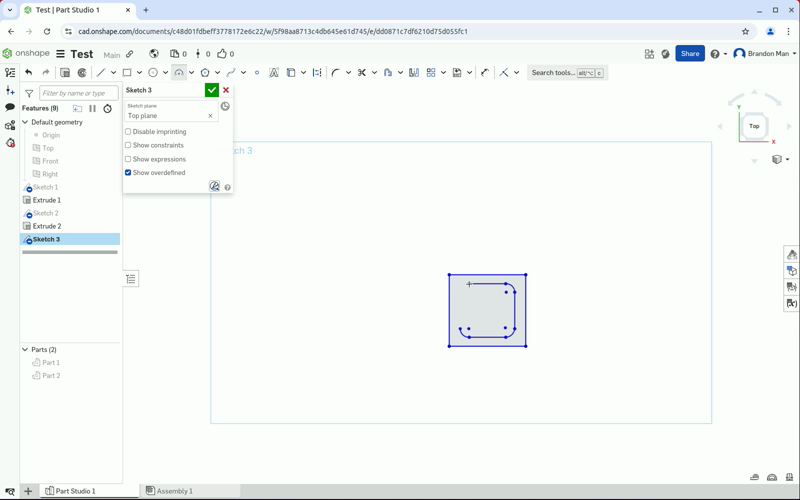
key_down(shift)
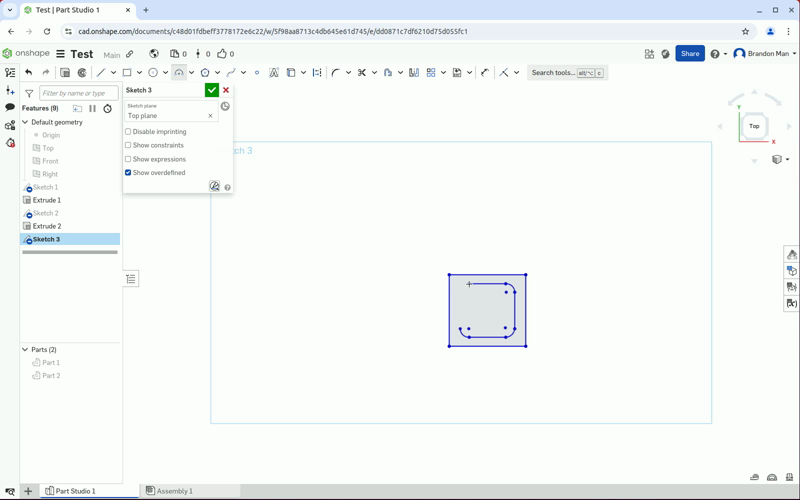
mouse_move(460, 292)
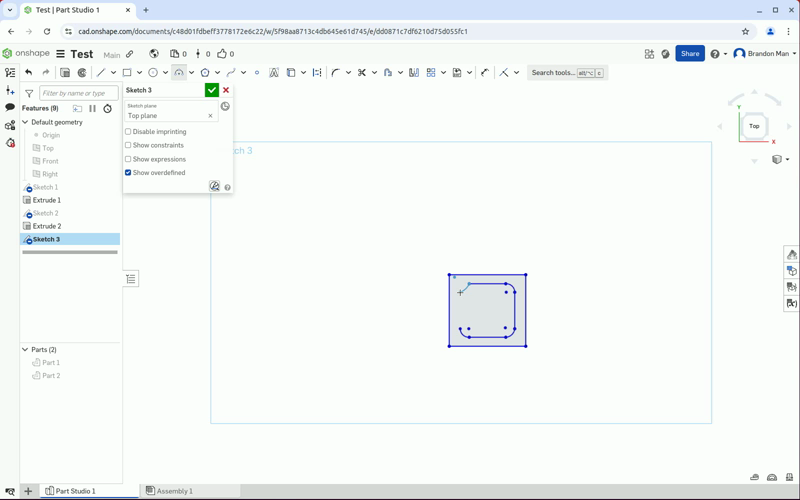
click(460, 292)
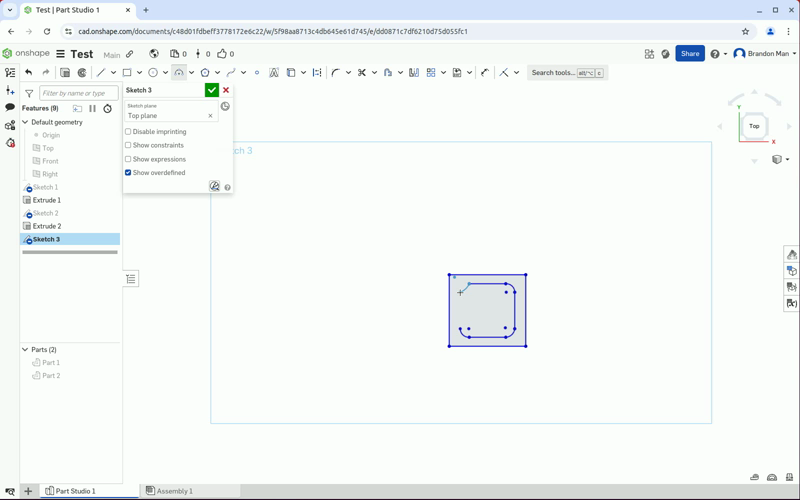
mouse_move(462, 285)
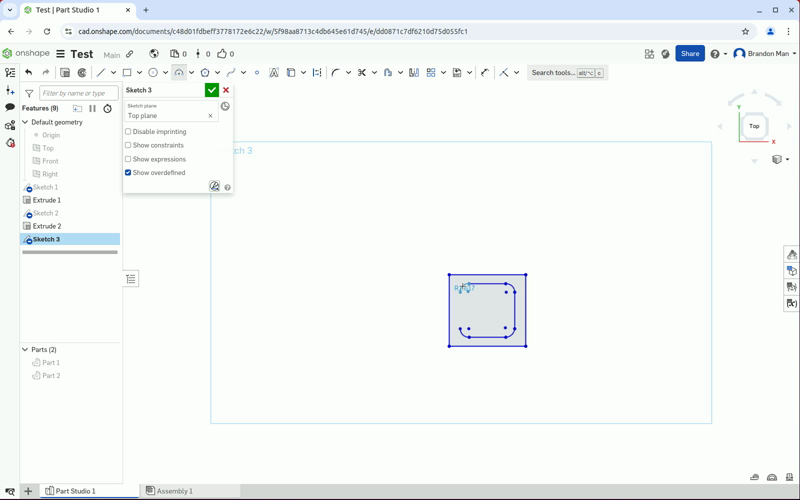
click(462, 285)
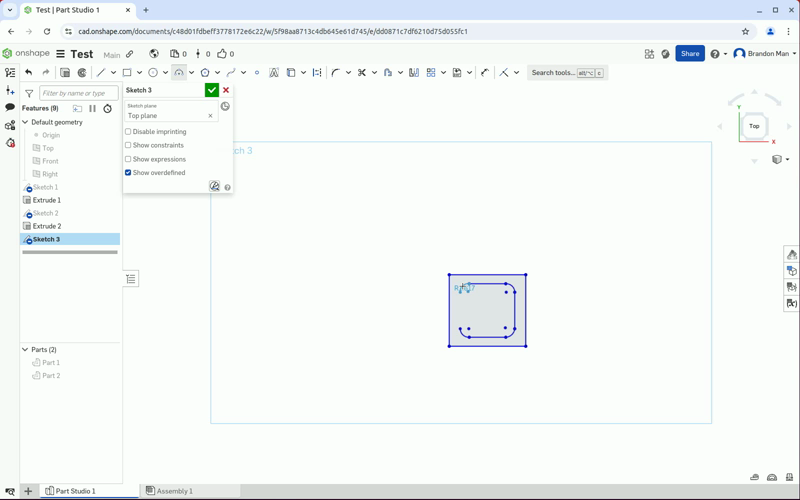
key_up(shift)
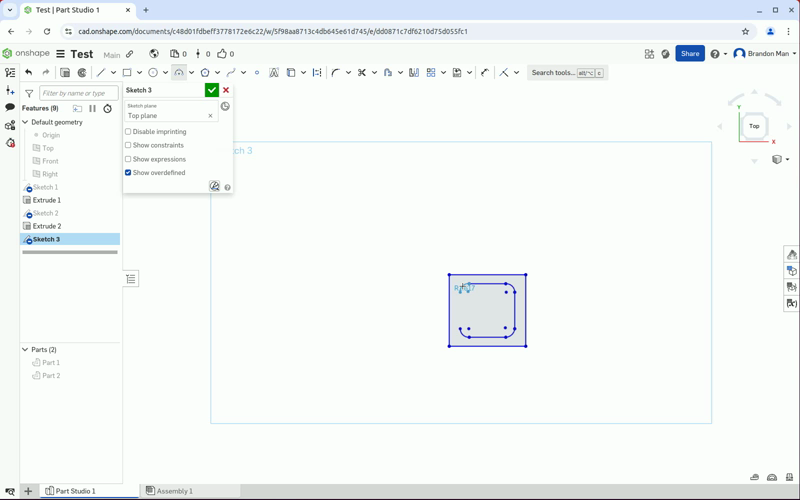
key(esc)
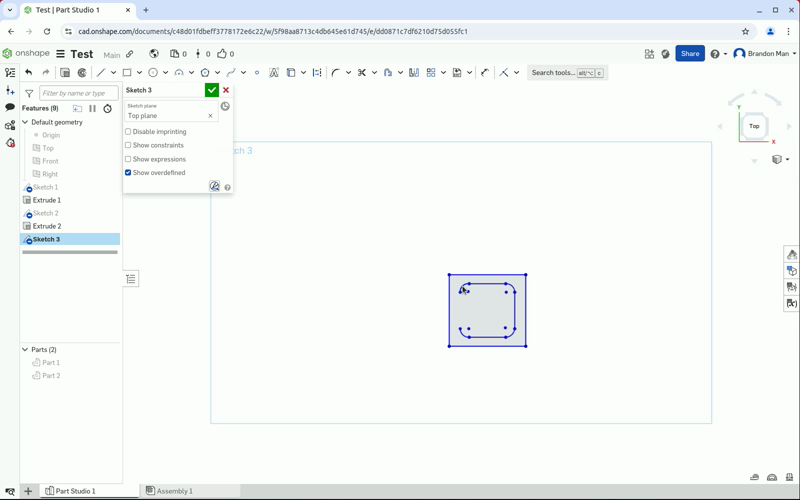
key(l)
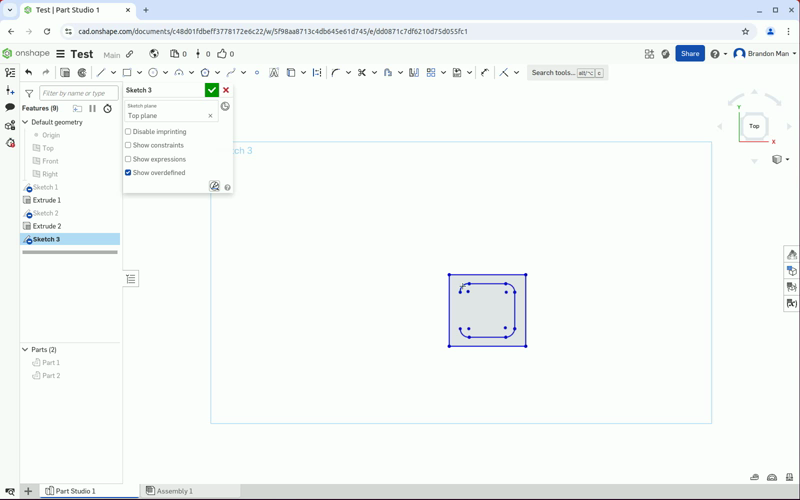
mouse_move(460, 292)
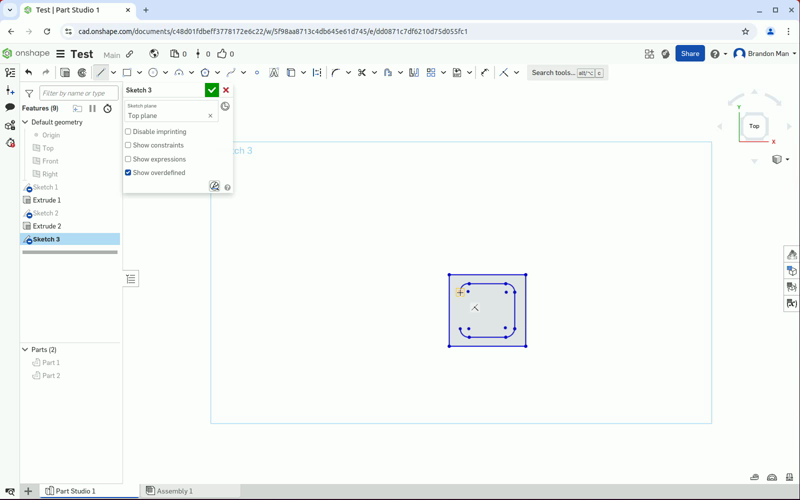
click(460, 292)
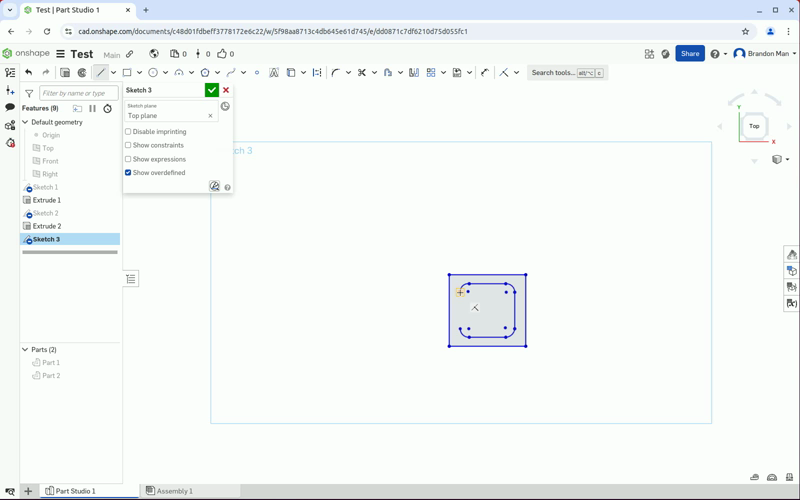
mouse_move(490, 292)
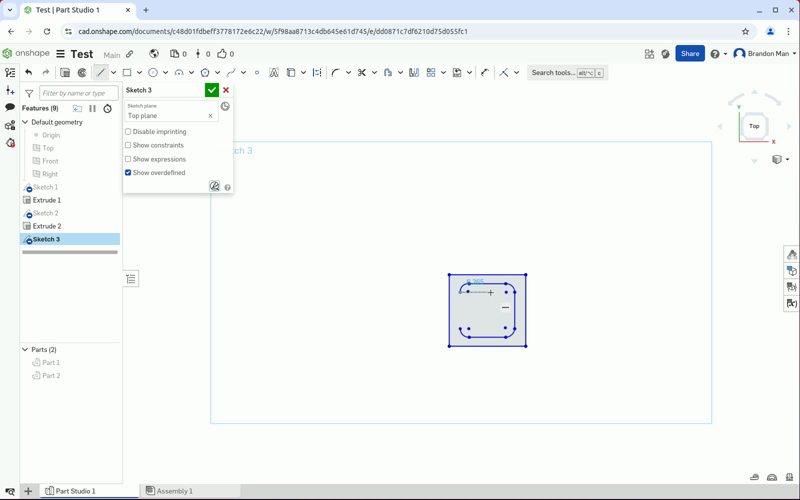
key_down(shift)
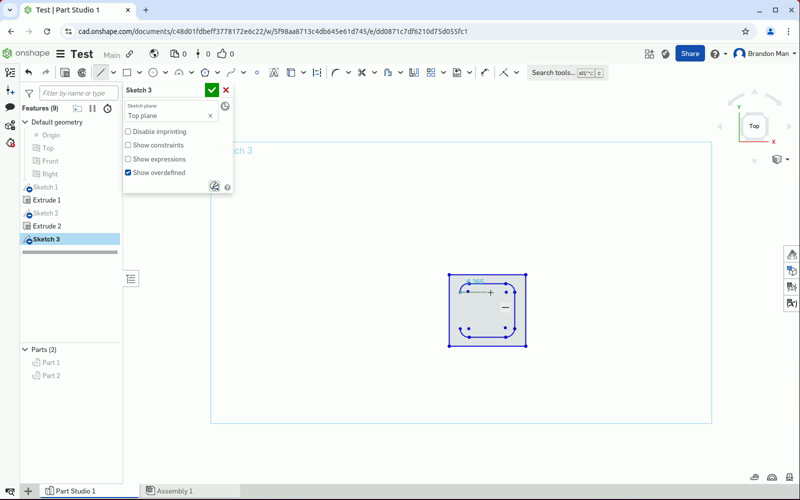
mouse_move(460, 328)
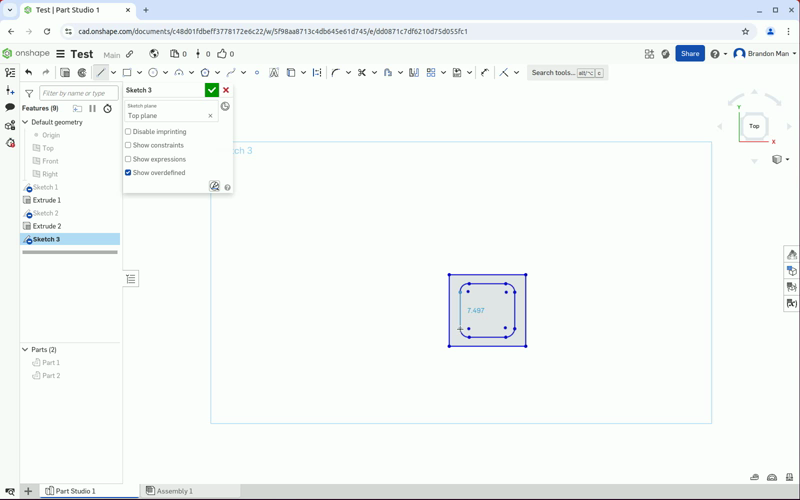
key_up(shift)
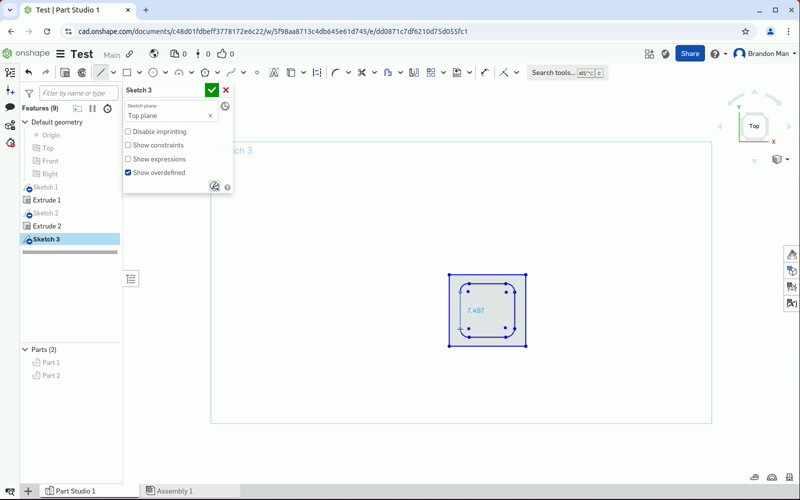
click(460, 328)
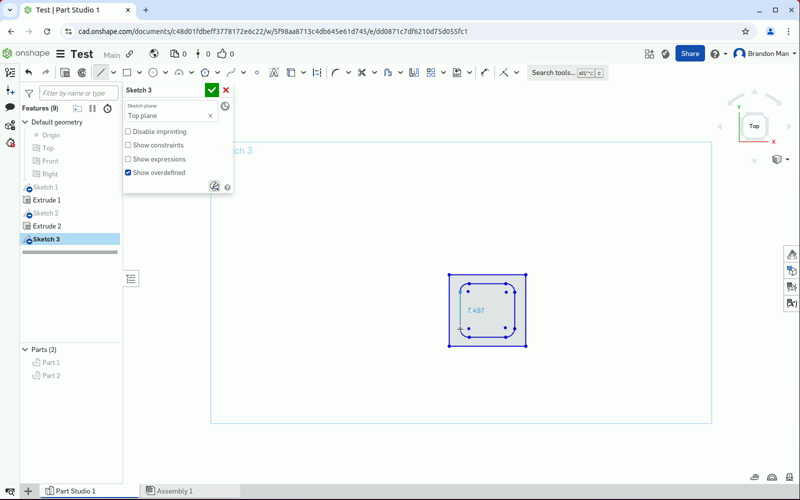
key(esc)
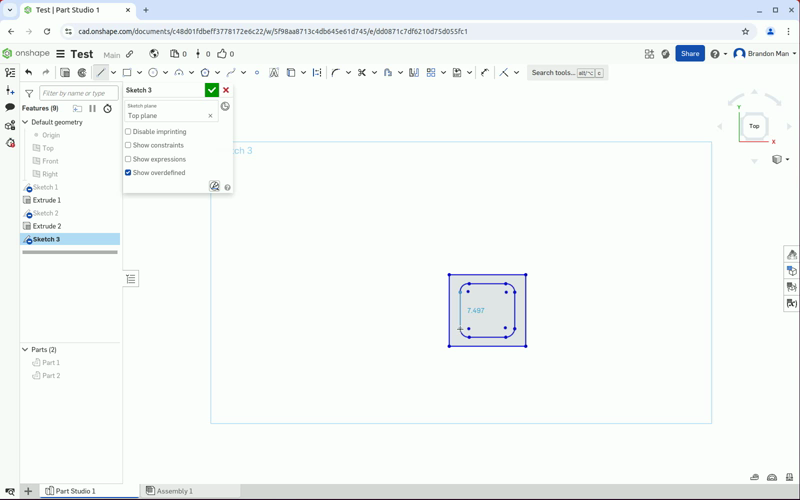
mouse_move(520, 311)
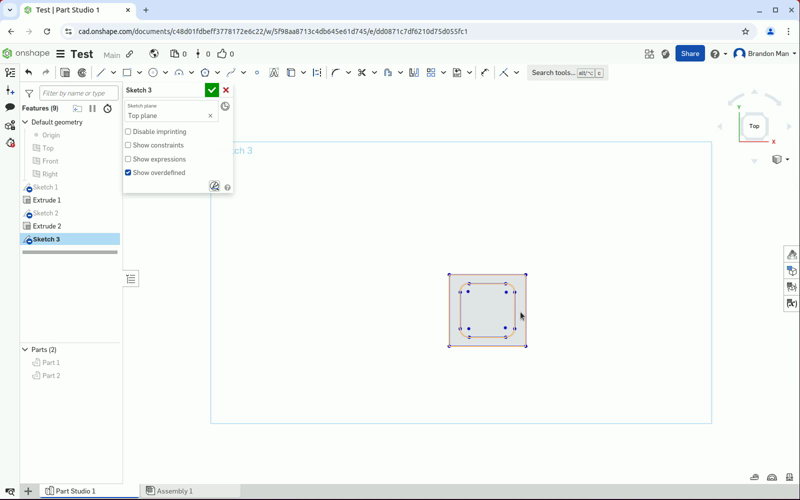
click(520, 311)
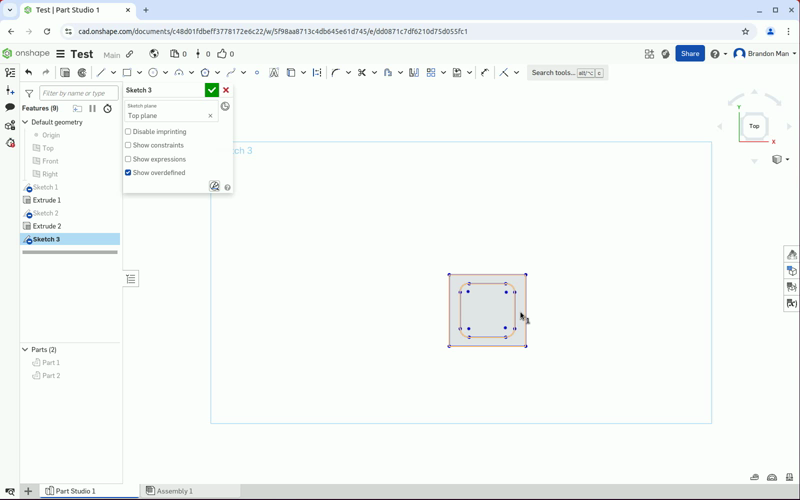
mouse_move(73, 352)
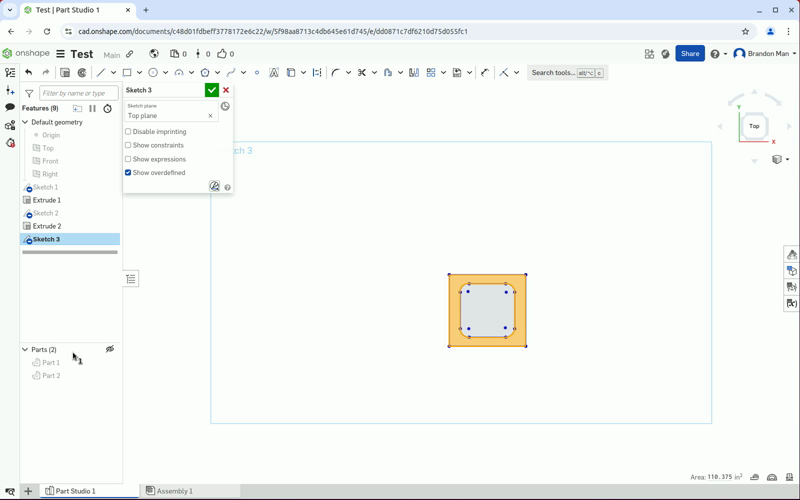
key(shift+y)
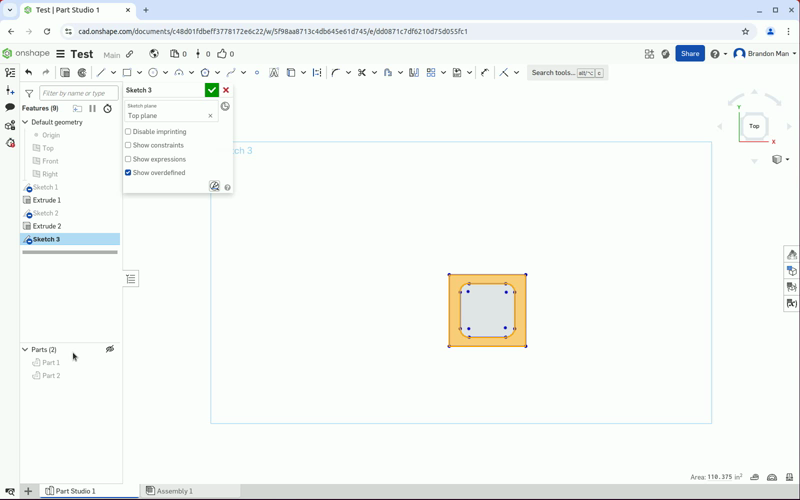
key(shift+e)
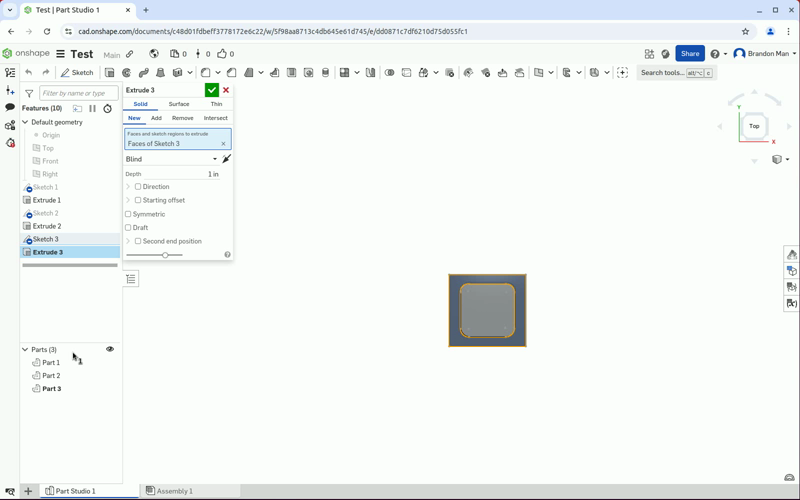
mouse_move(143, 106)
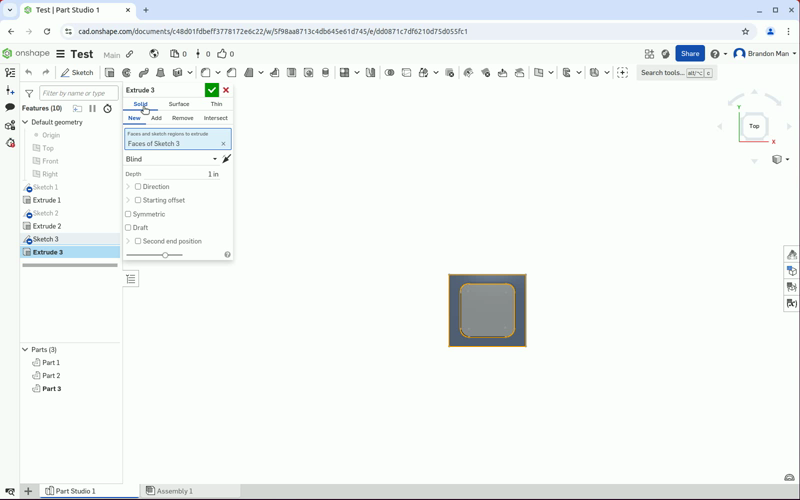
click(143, 106)
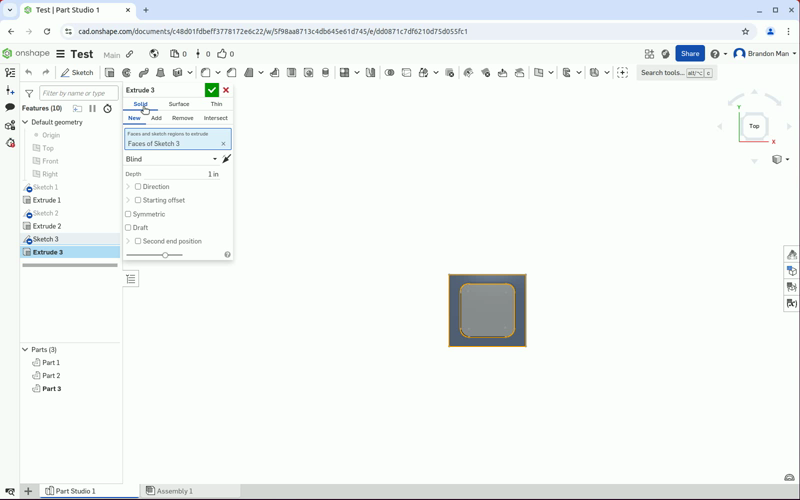
mouse_move(137, 120)
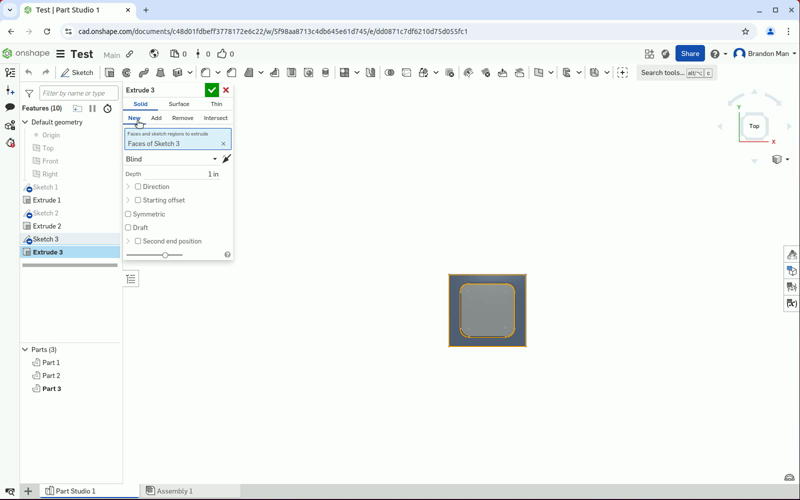
click(137, 120)
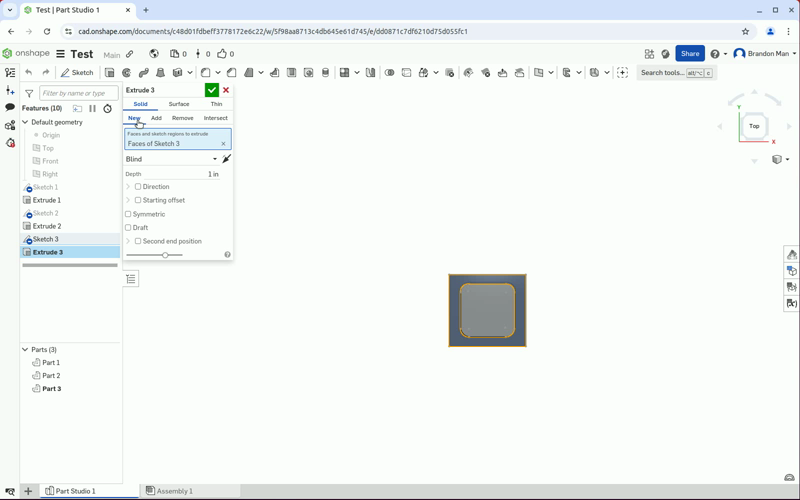
key(tab, 4)
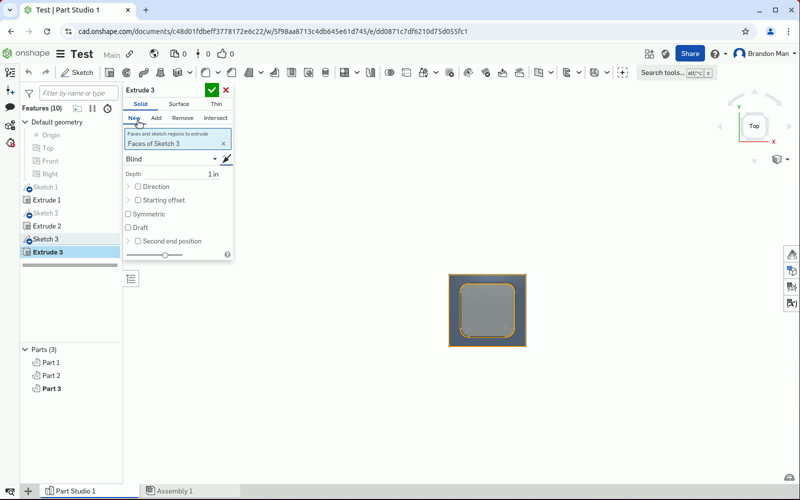
text(23.108)
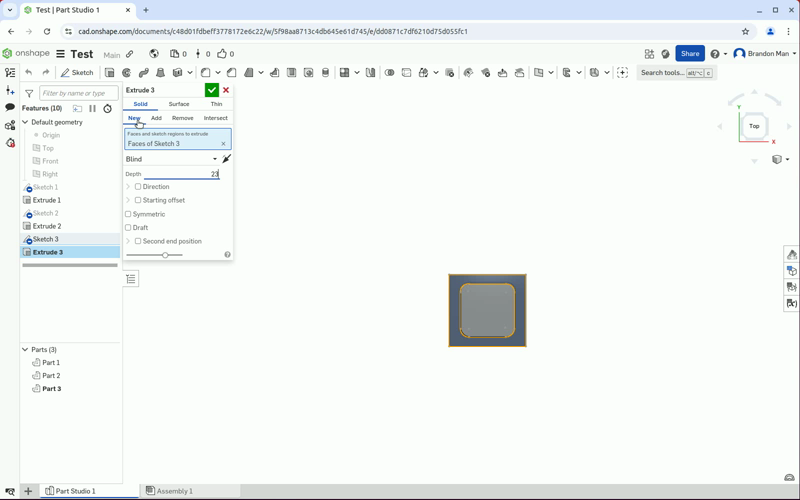
key(enter)
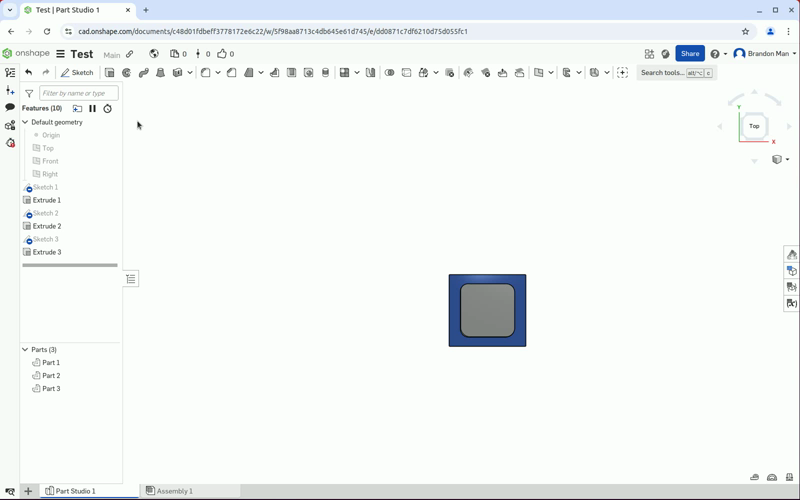
key(shift+h)
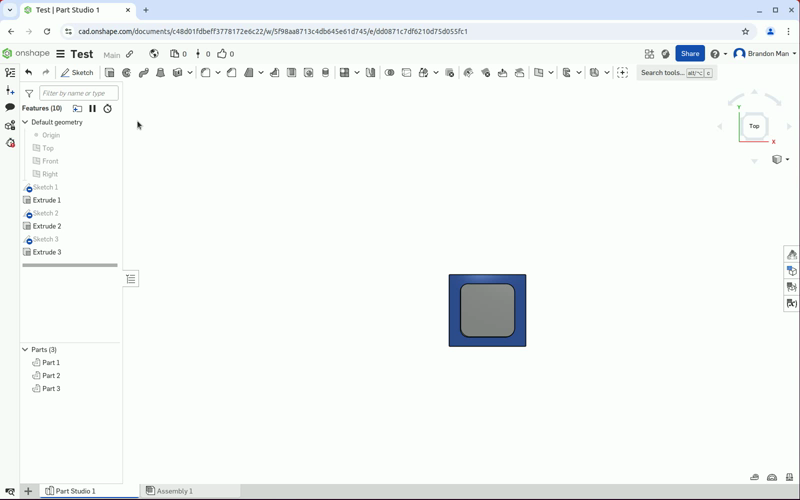
key(shift+h)
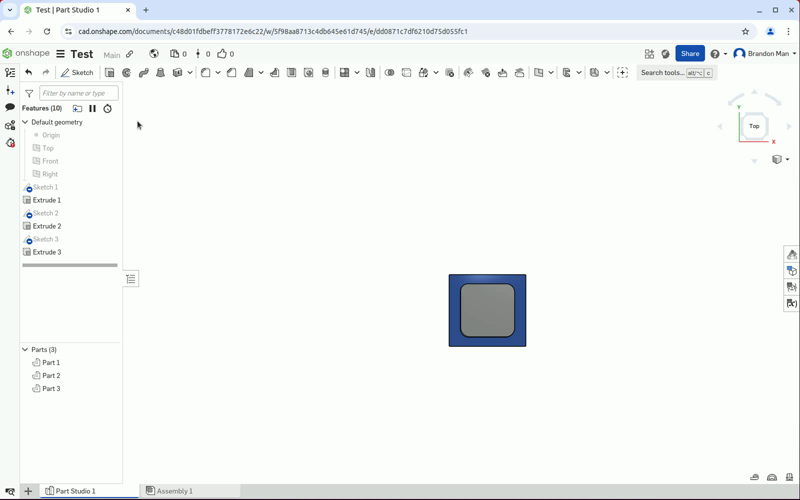
key(shift+7)
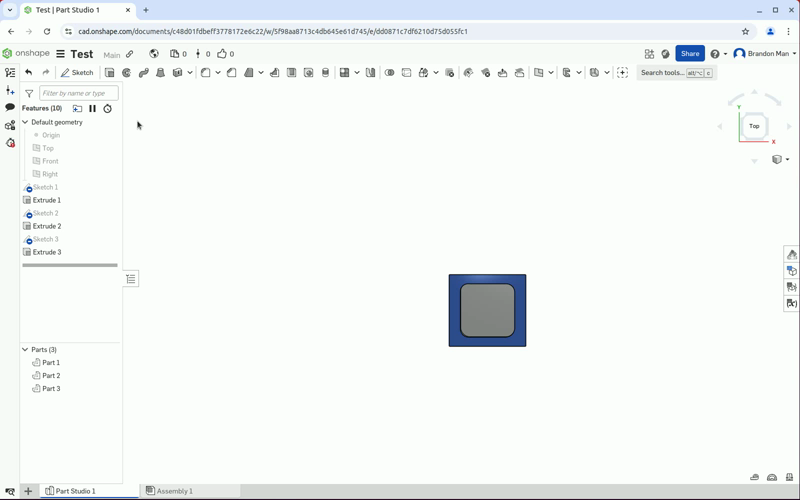
key(up, 3)
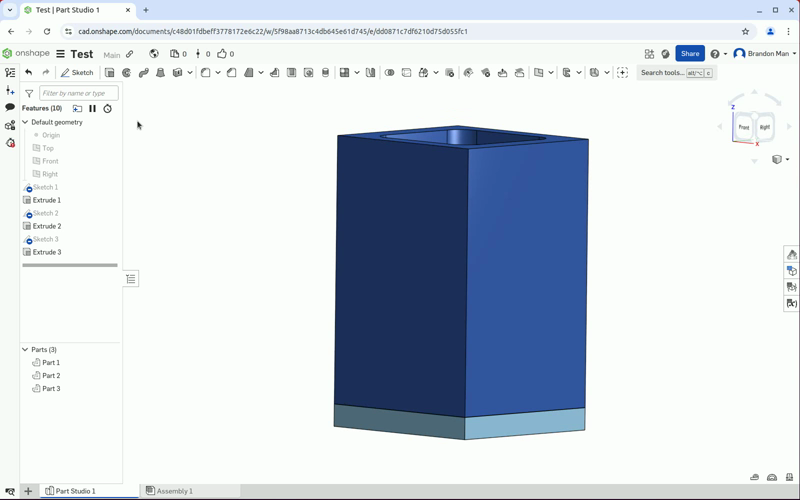
key(left, 3)
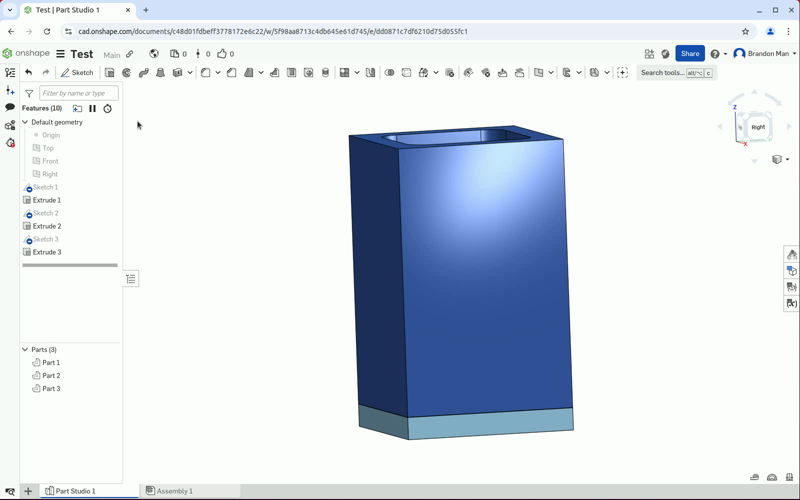
key(right, 3)
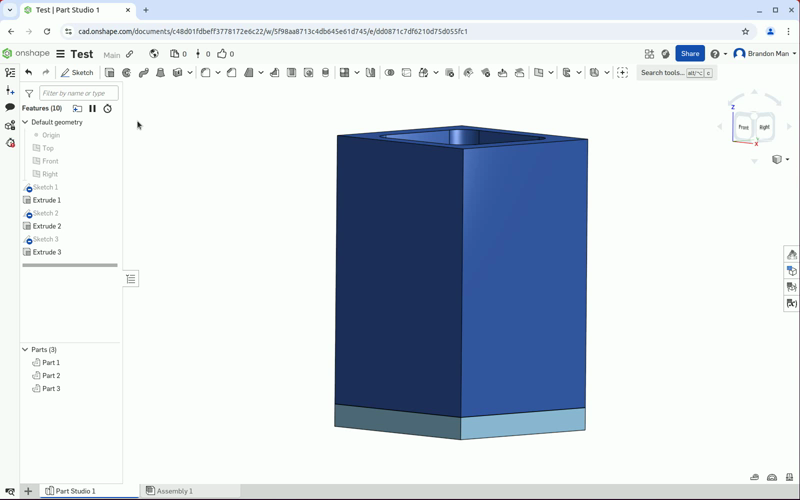
key(down, 3)
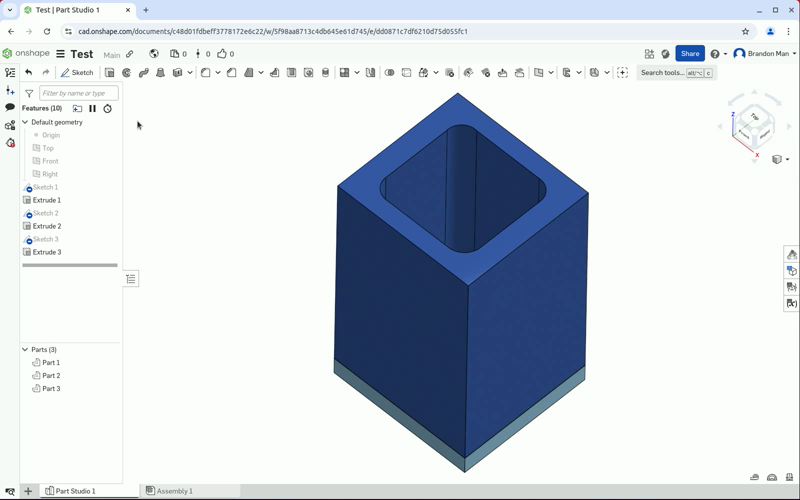
mouse_move(73, 189)
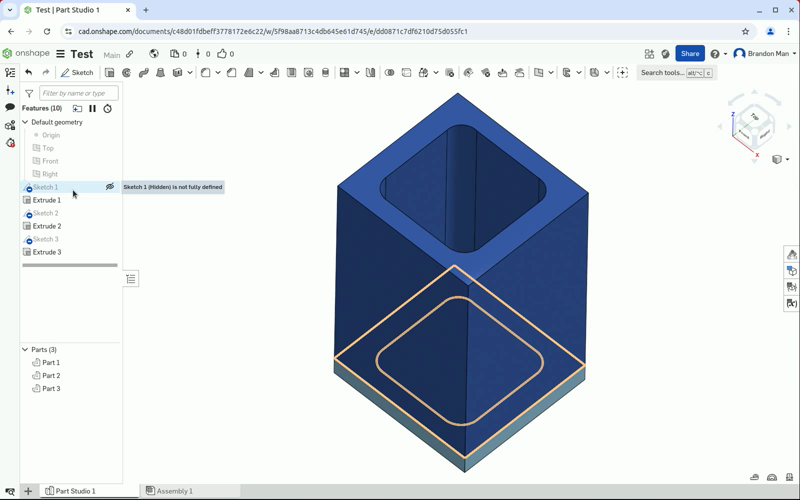
click(73, 189)